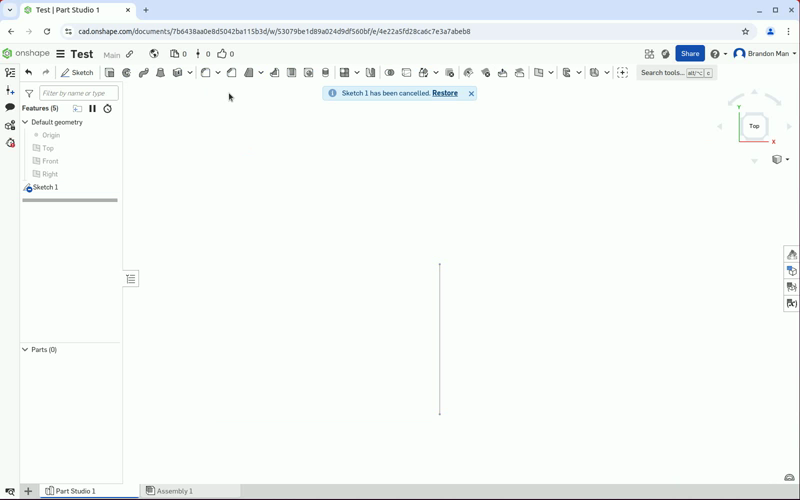
key(shift+h)
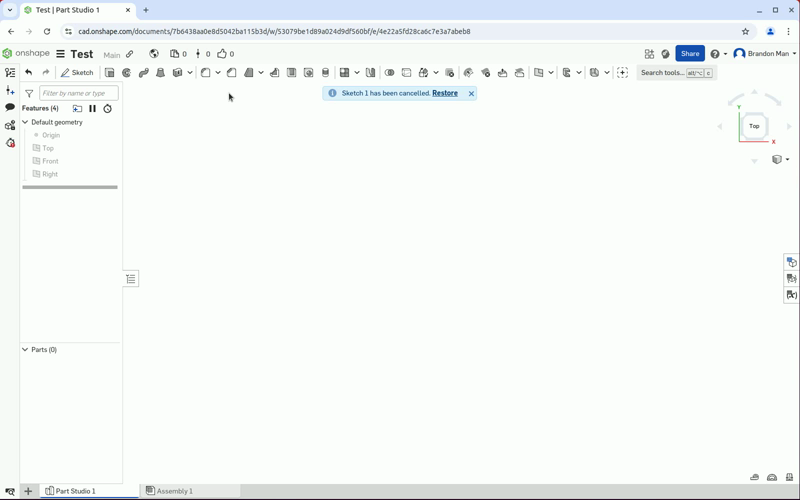
mouse_move(73, 352)
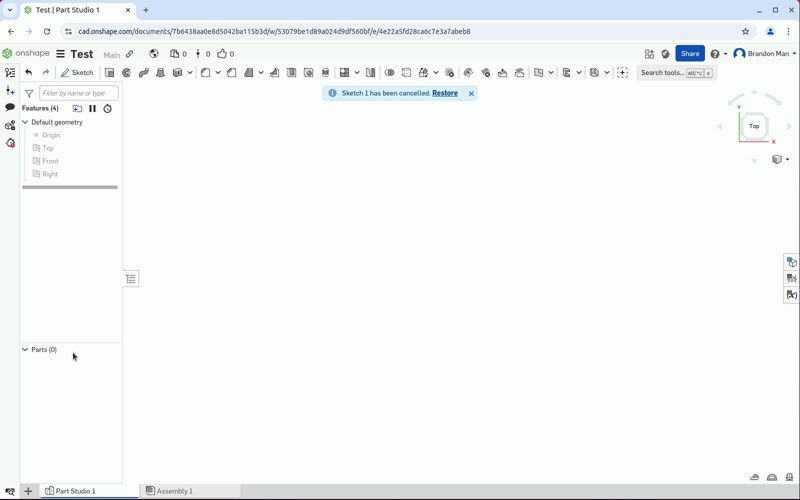
key(y)
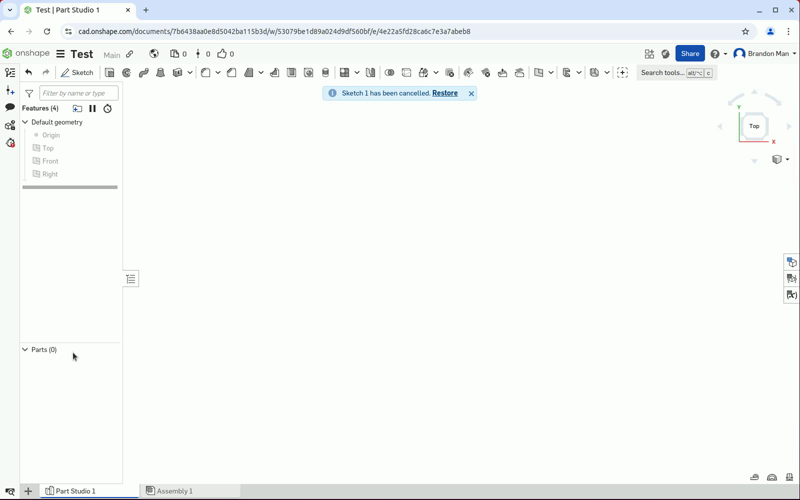
key(shift+p)
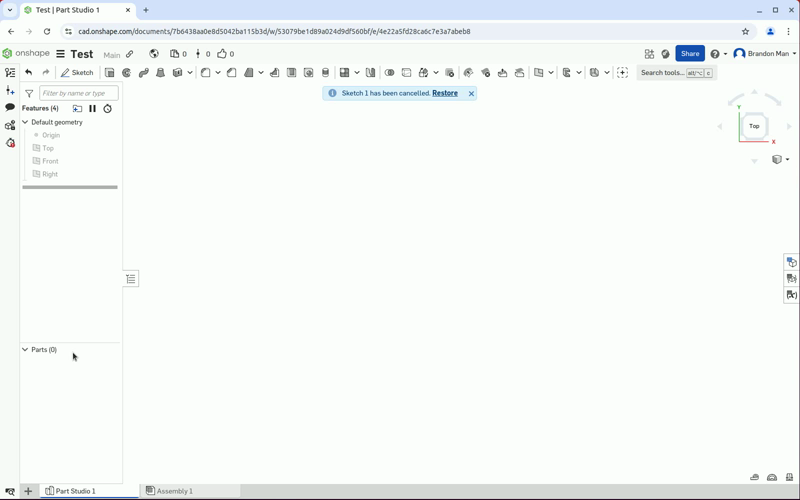
key(space)
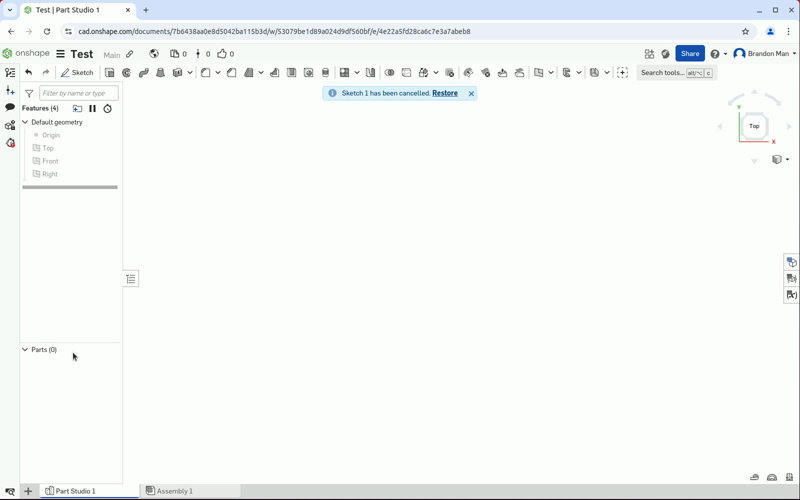
key_down(shift)
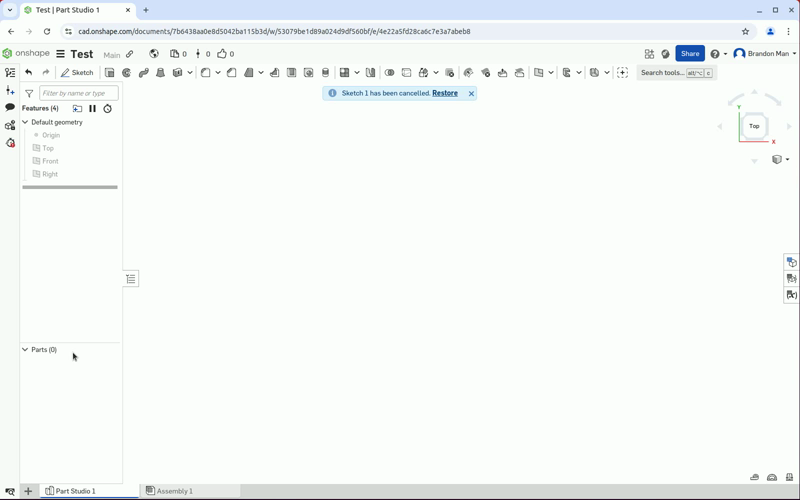
key(up)
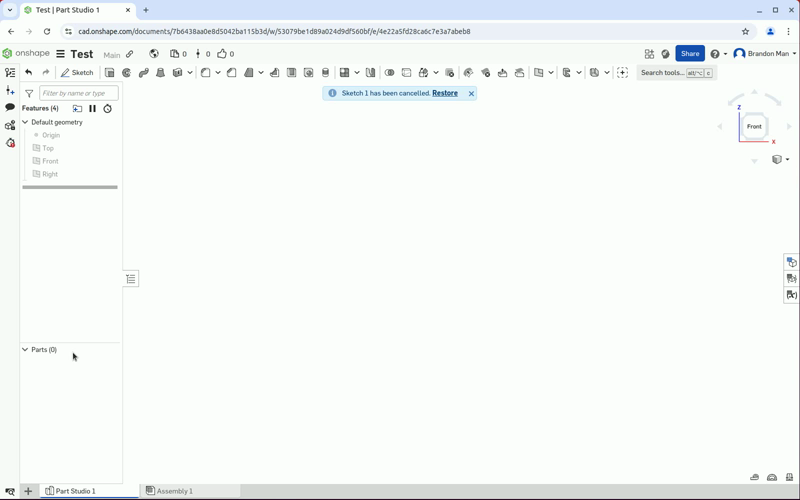
key_up(shift)
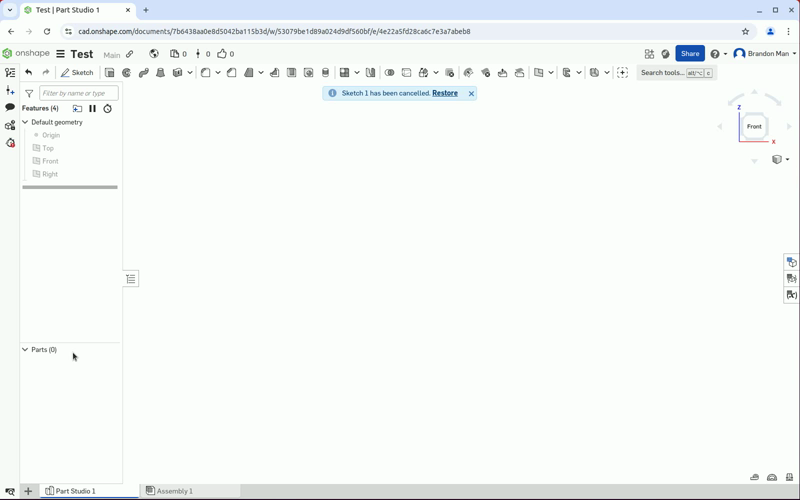
key(space)
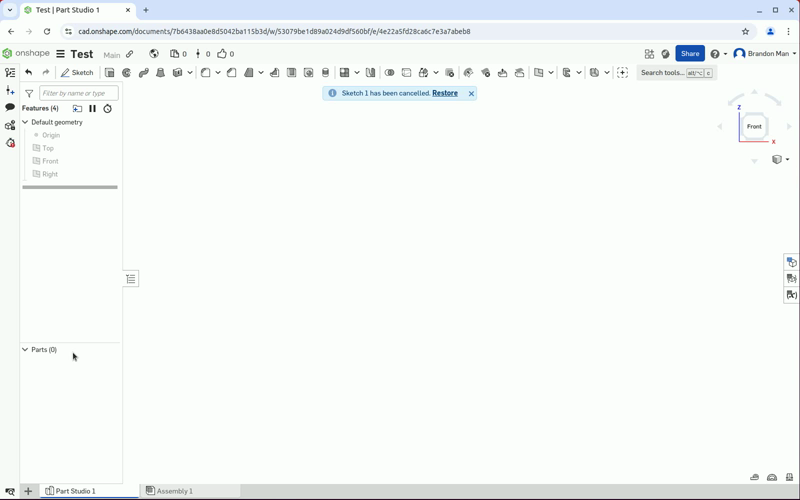
key_down(shift)
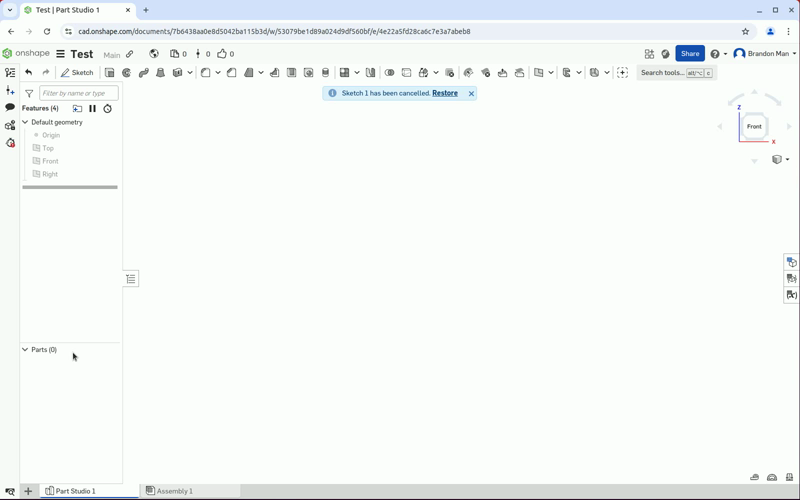
key(left)
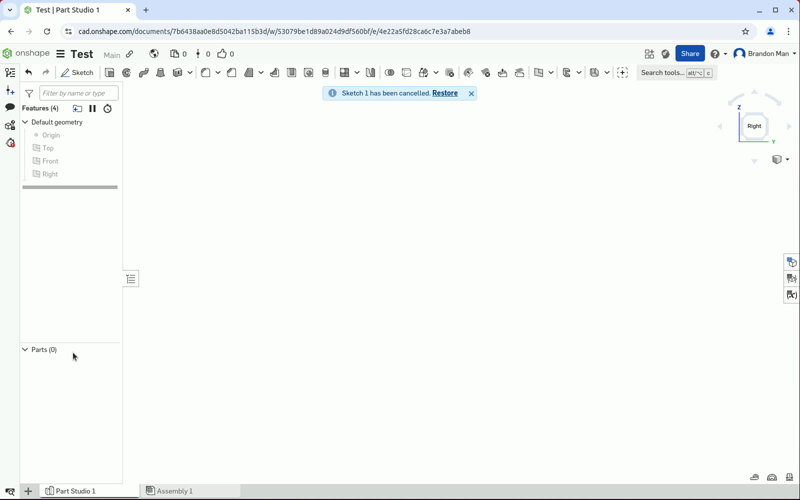
key_up(shift)
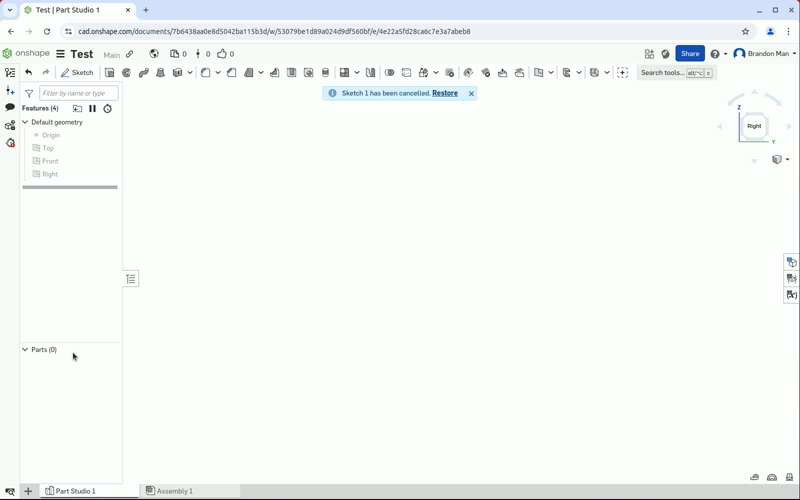
mouse_move(73, 352)
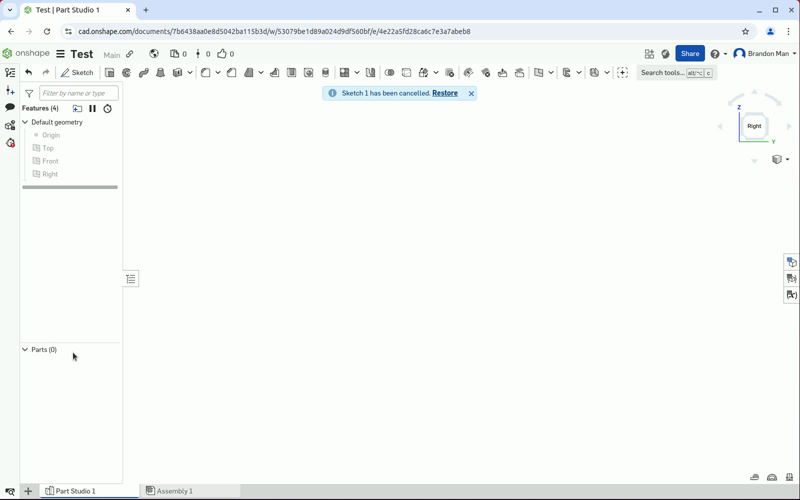
key(shift+y)
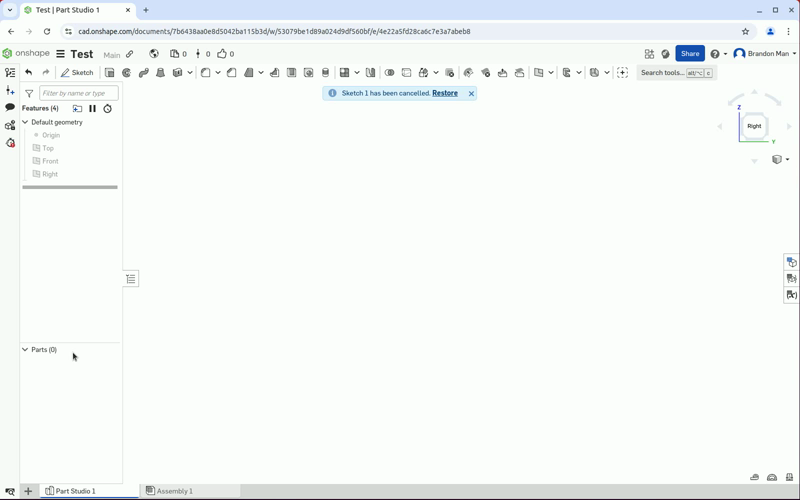
key(shift+s)
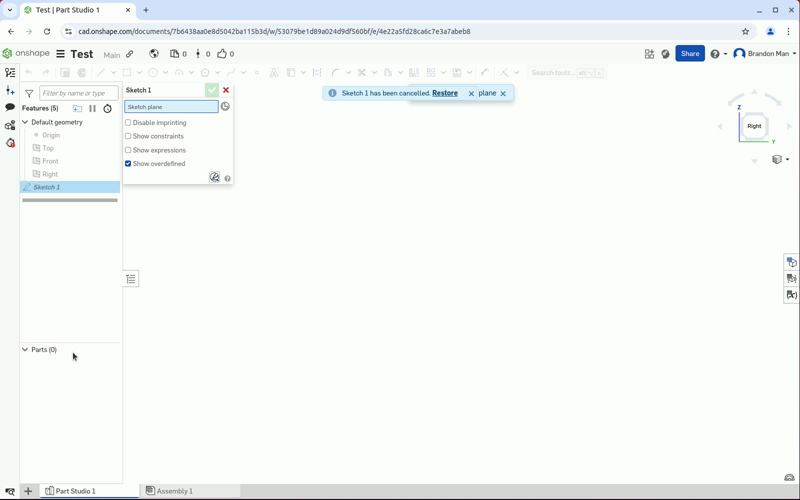
mouse_move(73, 176)
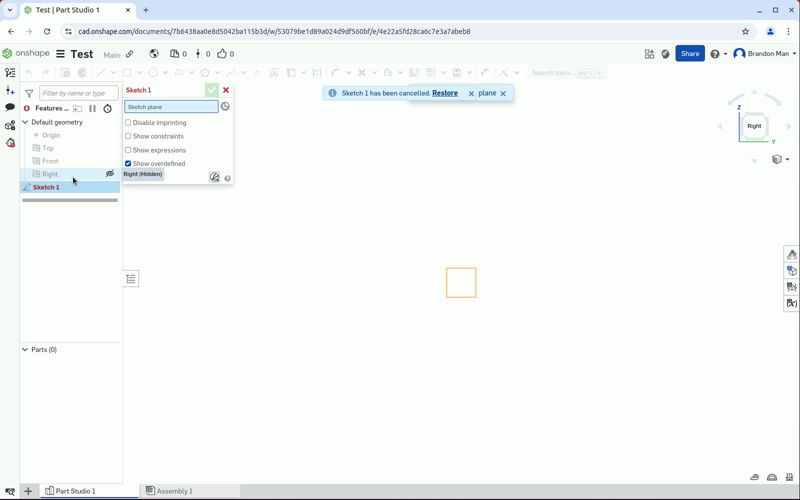
click(73, 176)
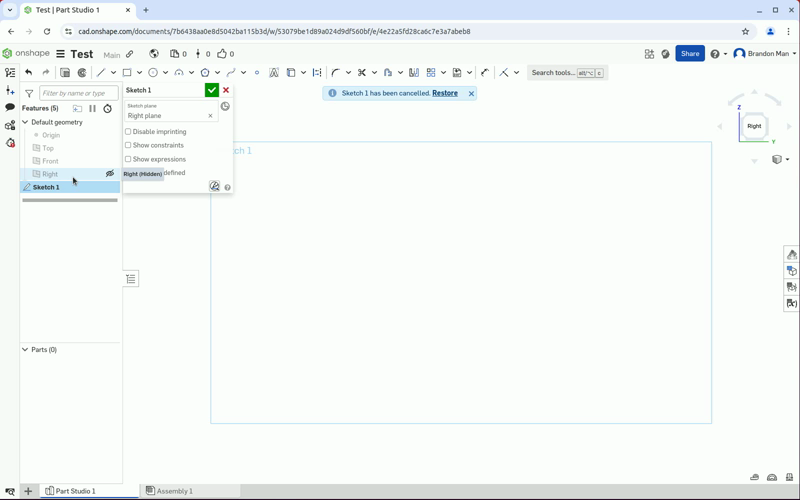
mouse_move(73, 352)
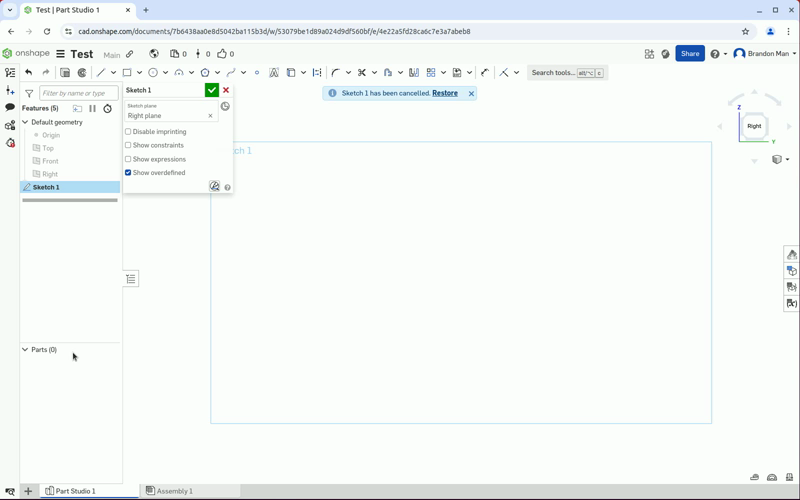
key(y)
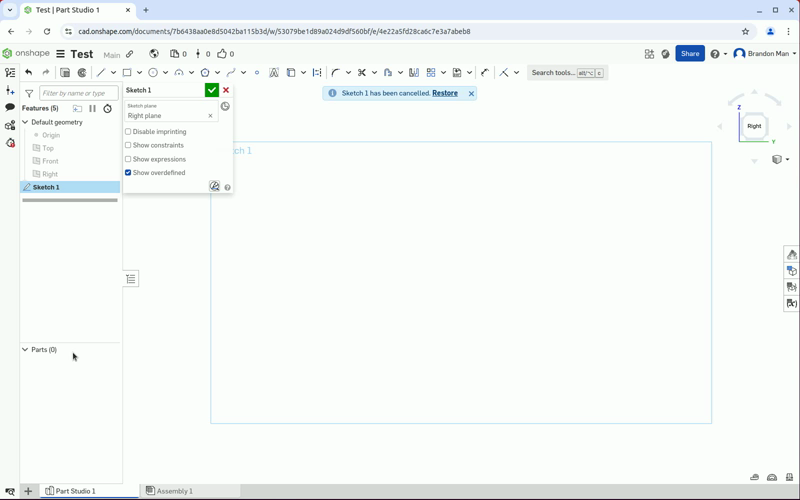
key(l)
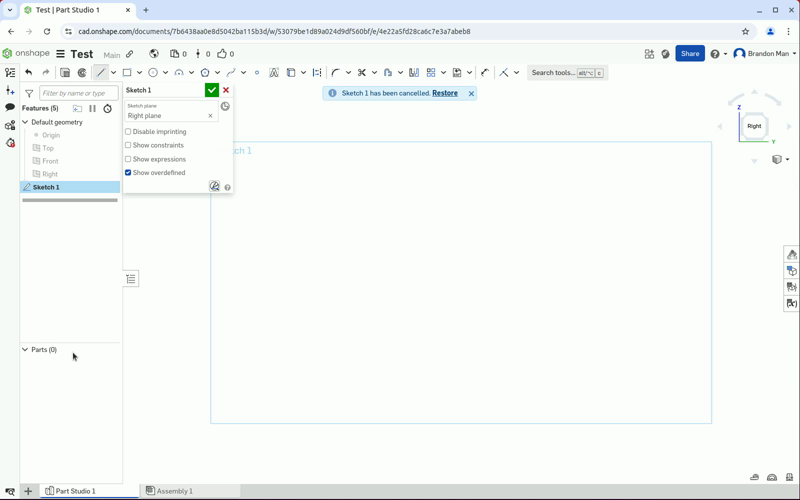
key_down(shift)
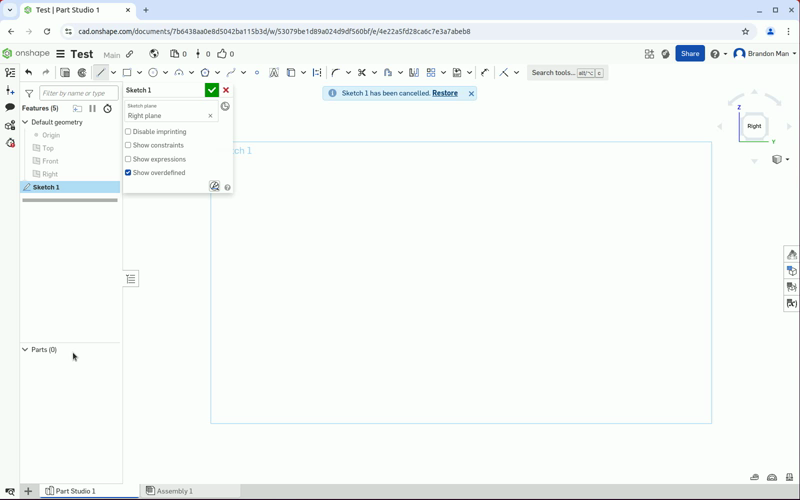
mouse_move(348, 282)
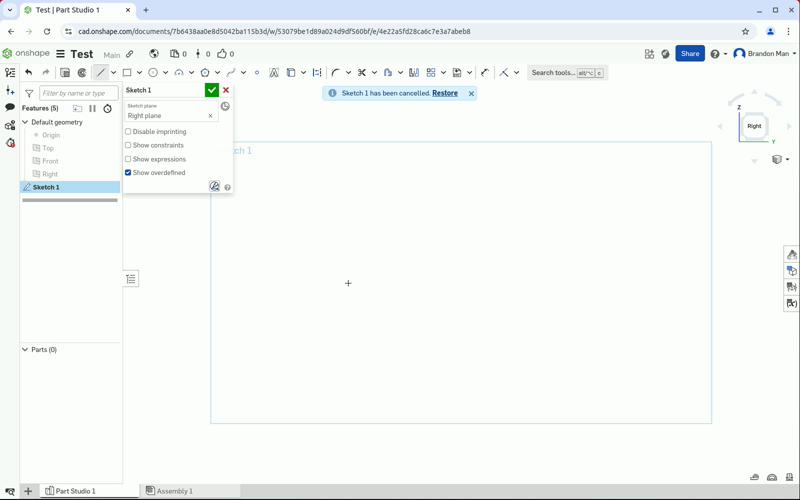
click(348, 282)
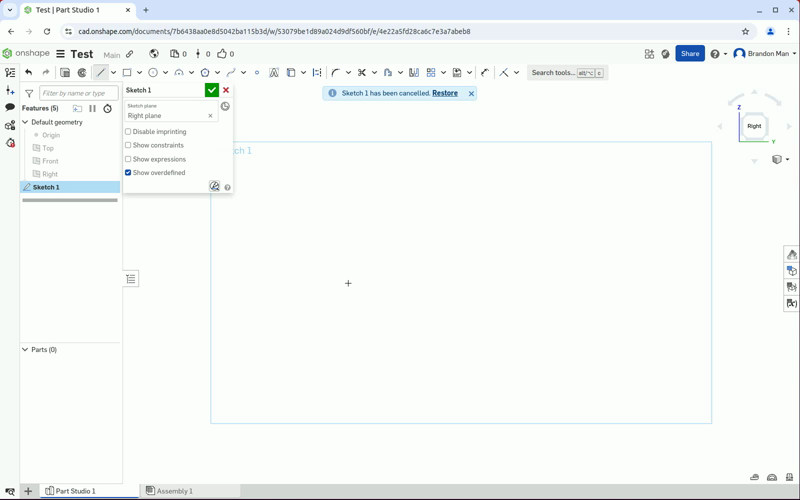
key_up(shift)
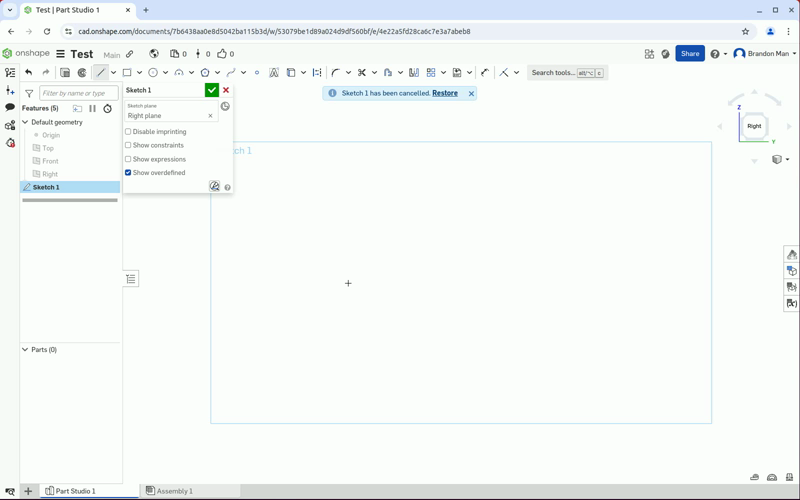
key_down(shift)
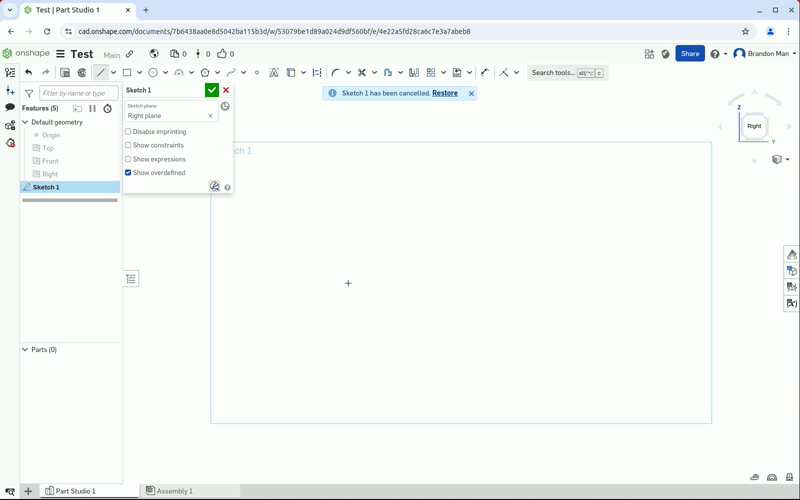
mouse_move(460, 282)
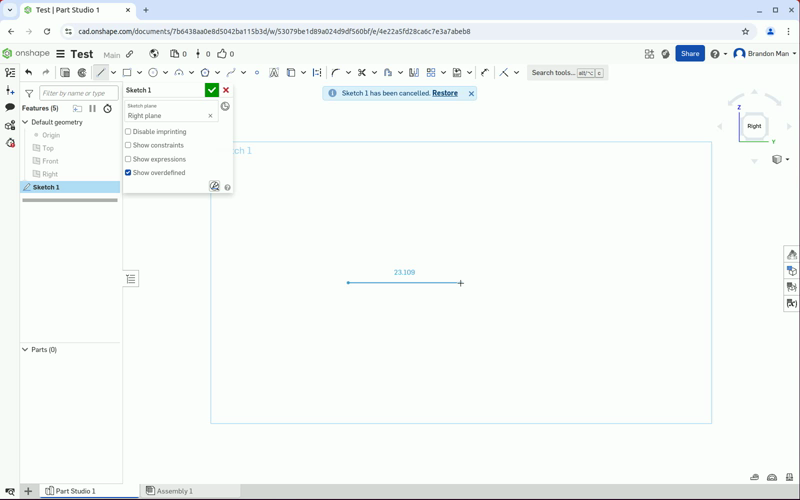
click(460, 282)
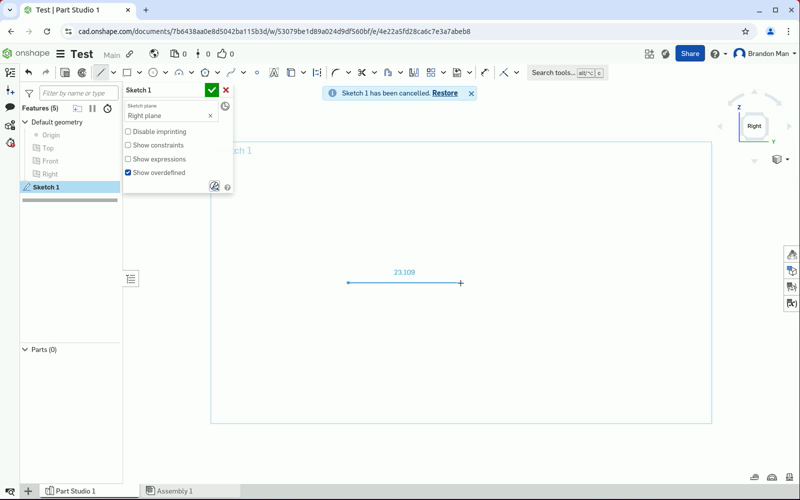
key_up(shift)
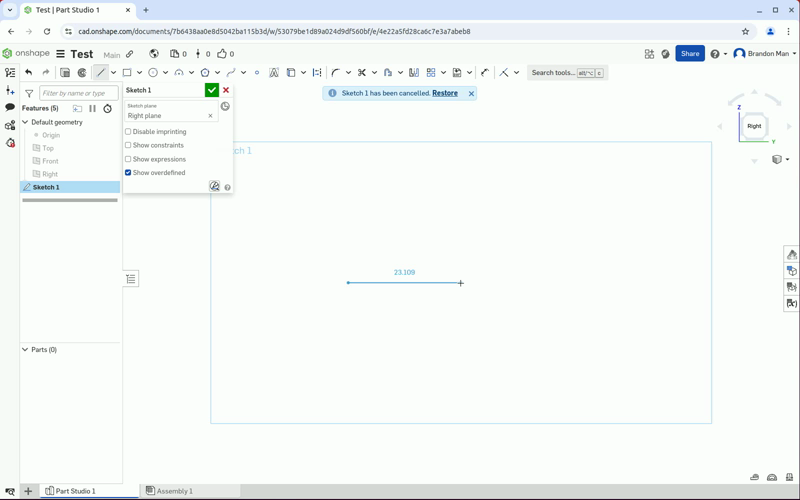
key_down(shift)
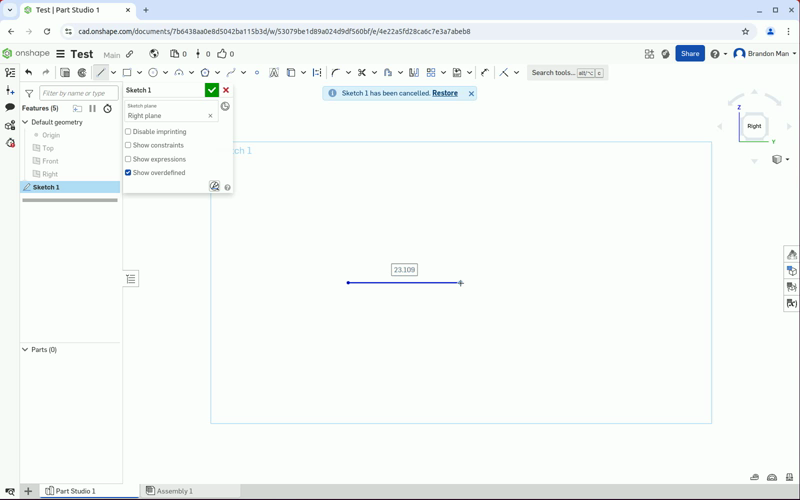
mouse_move(490, 282)
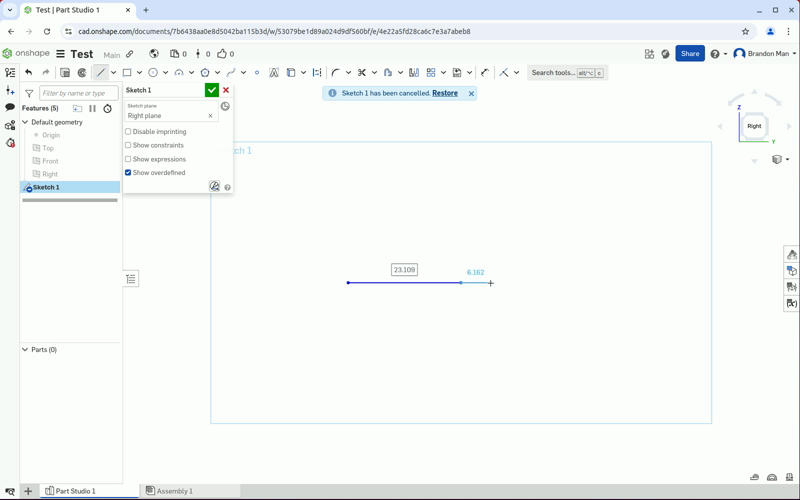
mouse_move(460, 249)
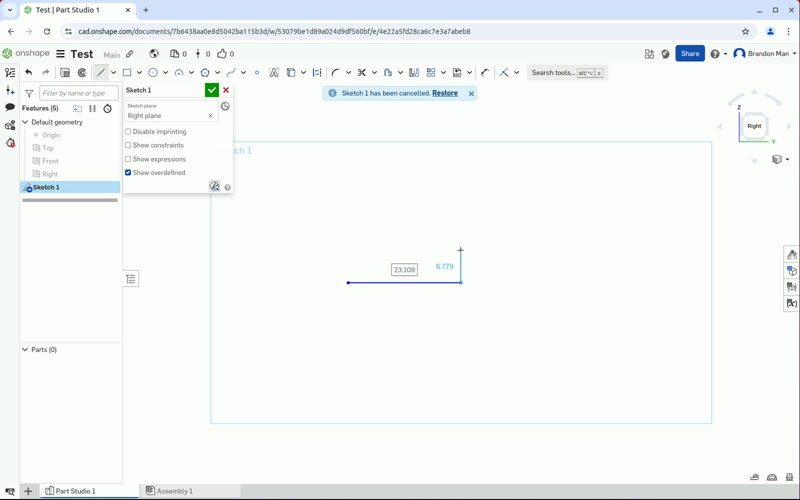
click(460, 249)
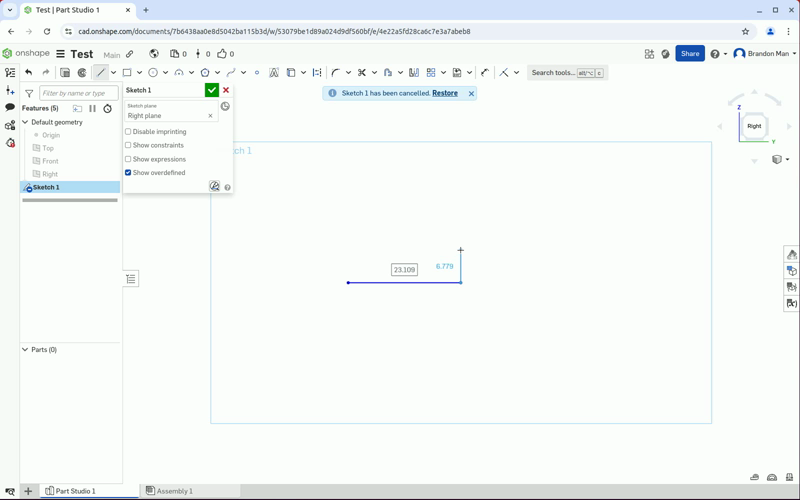
key_up(shift)
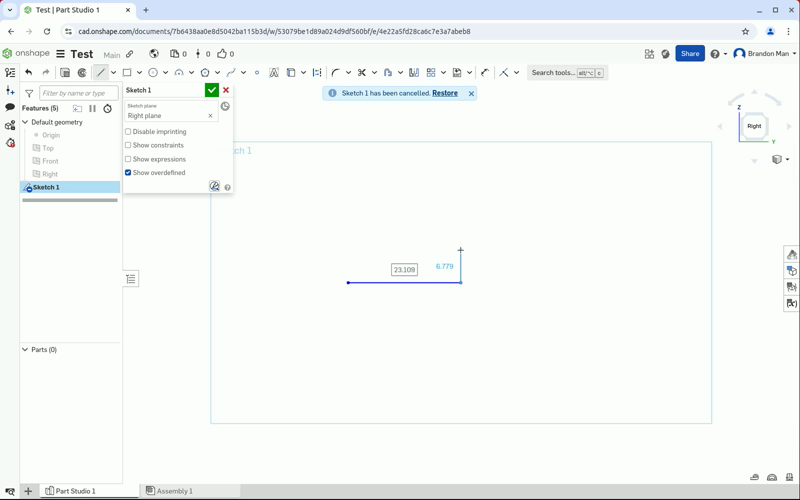
key_down(shift)
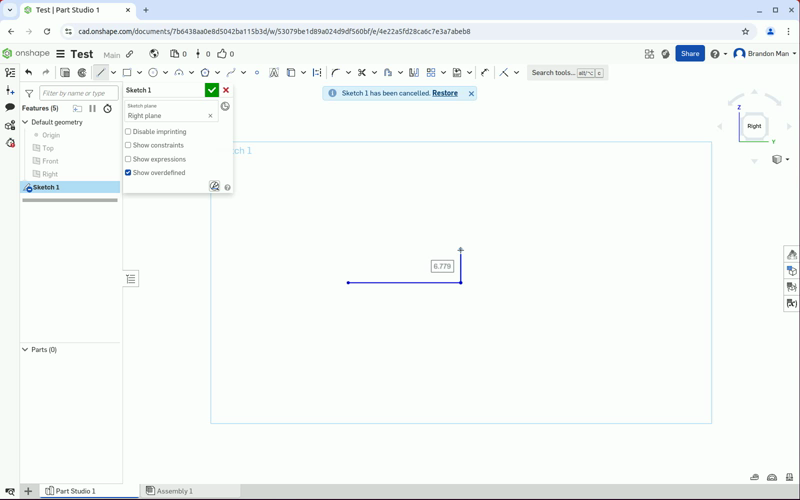
mouse_move(490, 249)
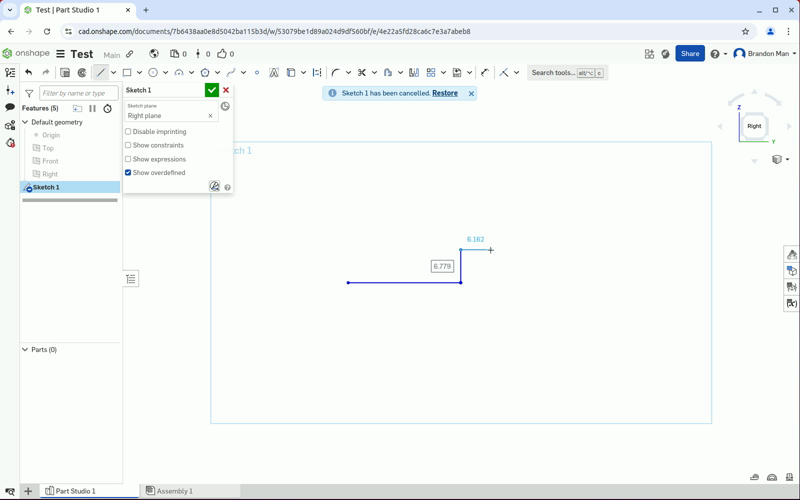
mouse_move(410, 249)
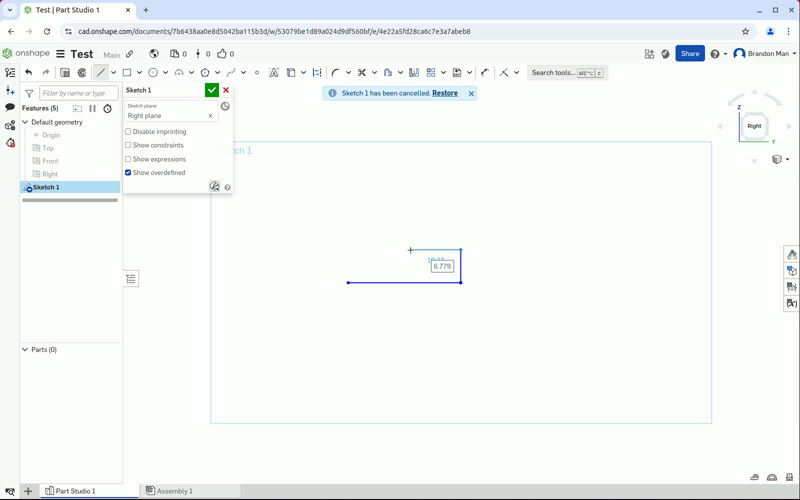
click(410, 249)
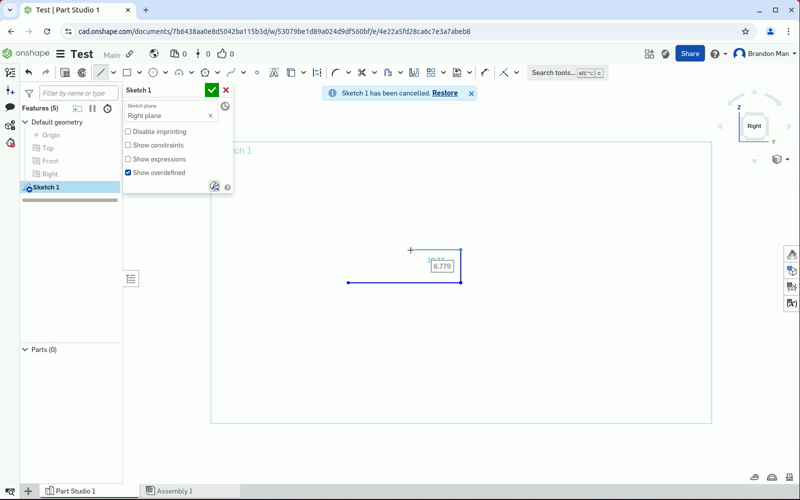
key_up(shift)
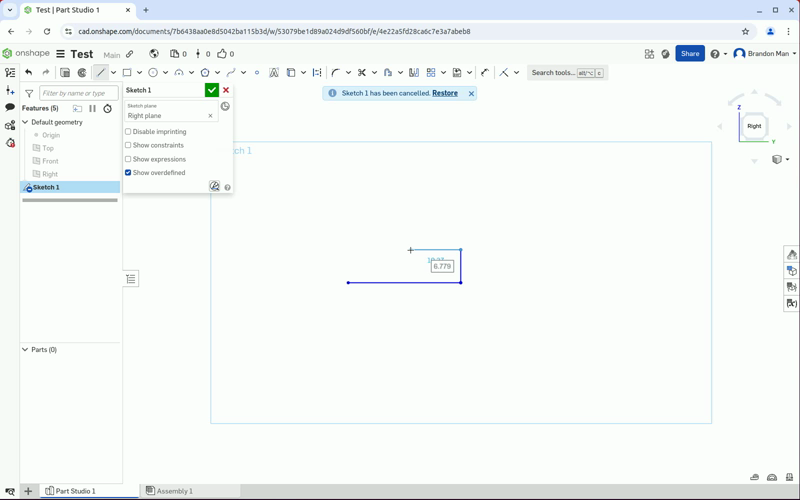
key_down(shift)
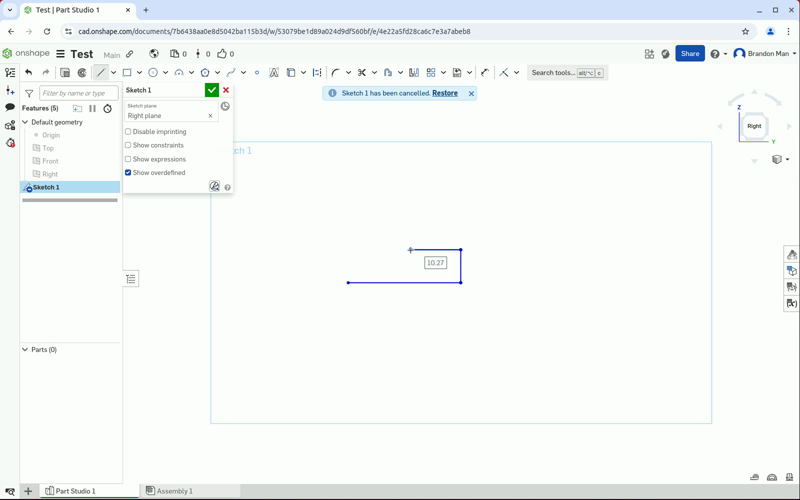
mouse_move(348, 249)
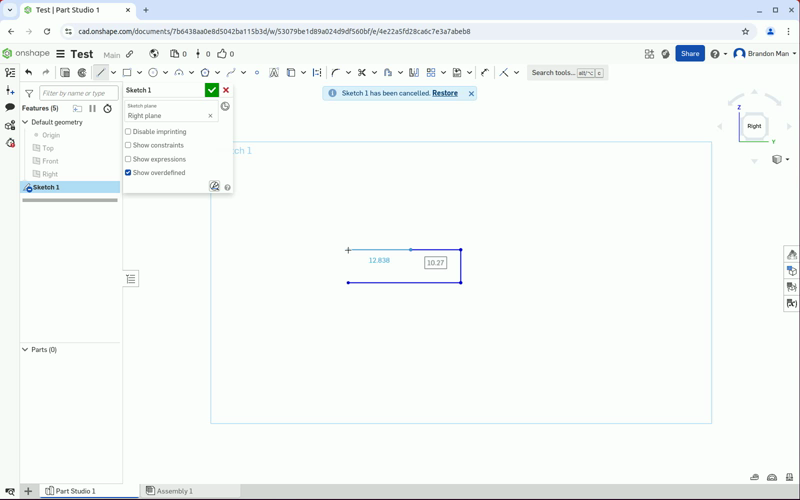
click(348, 249)
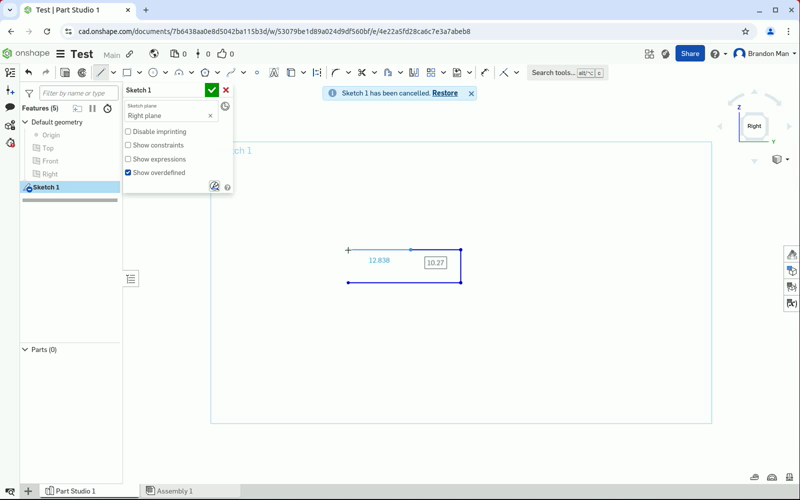
key_up(shift)
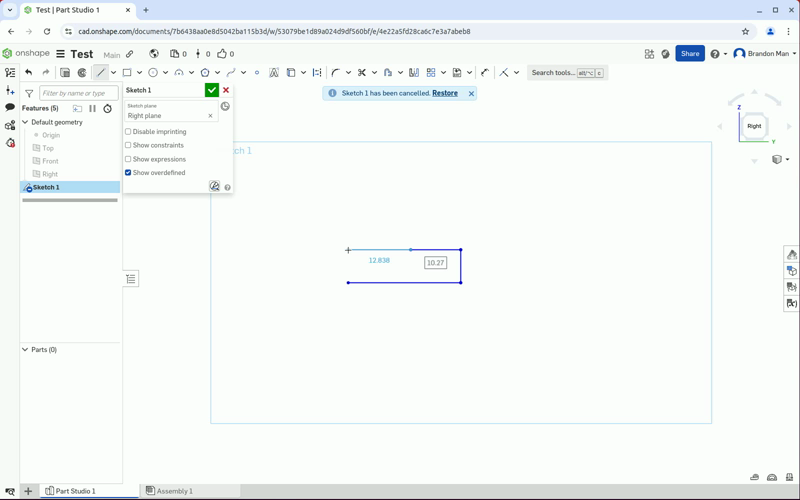
mouse_move(378, 249)
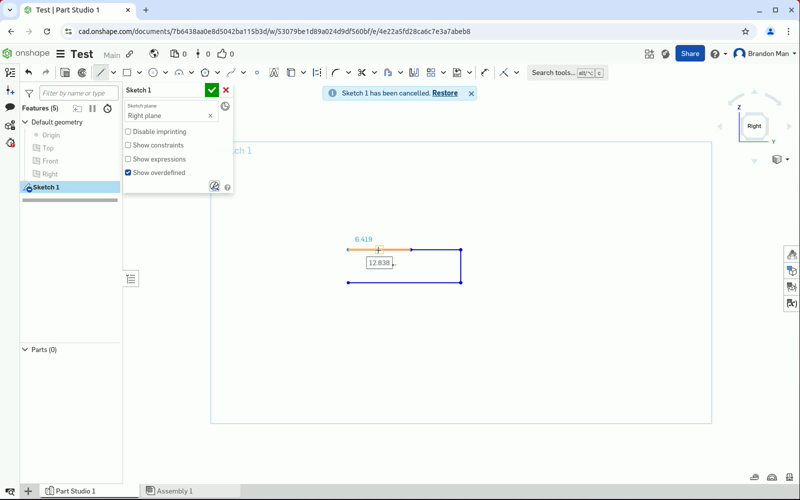
key_down(shift)
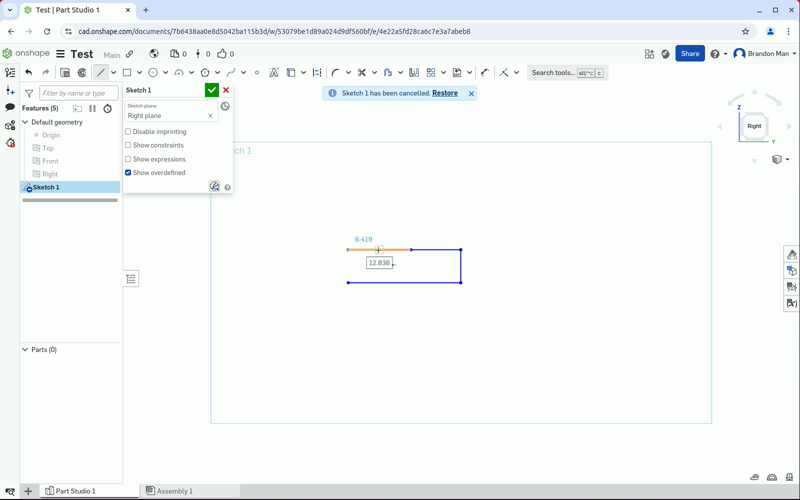
mouse_move(348, 282)
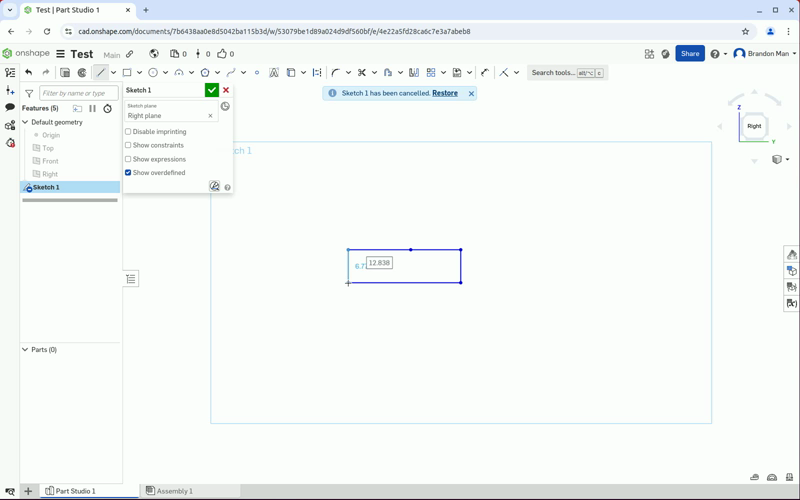
key_up(shift)
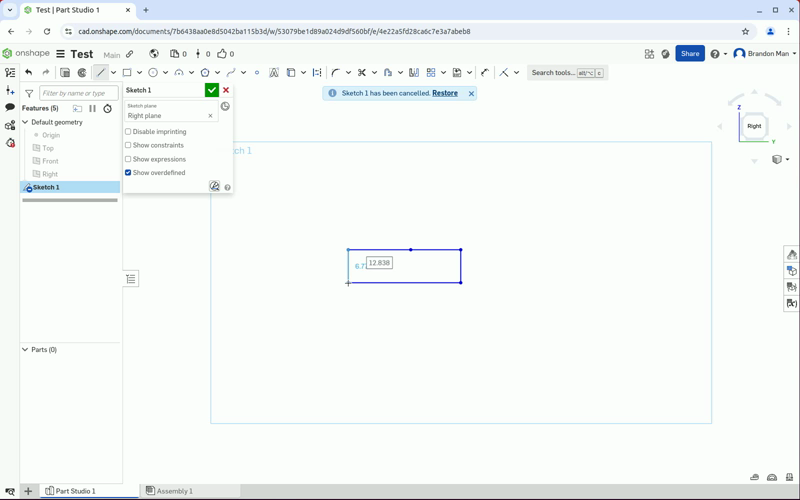
click(348, 282)
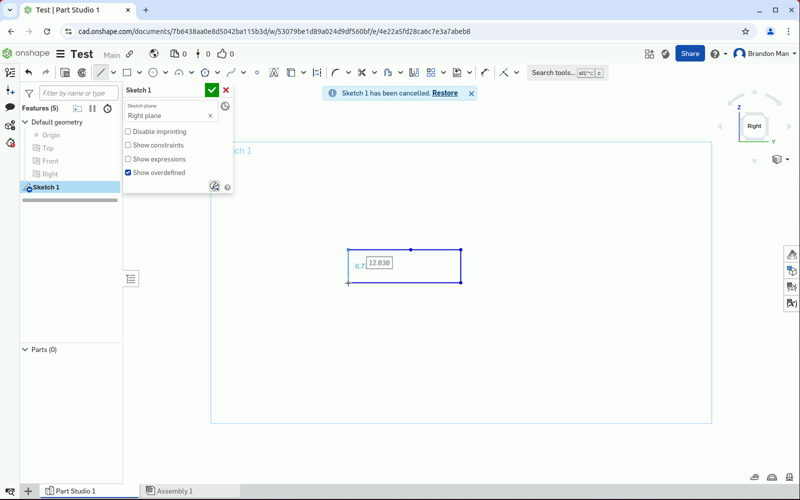
key(esc)
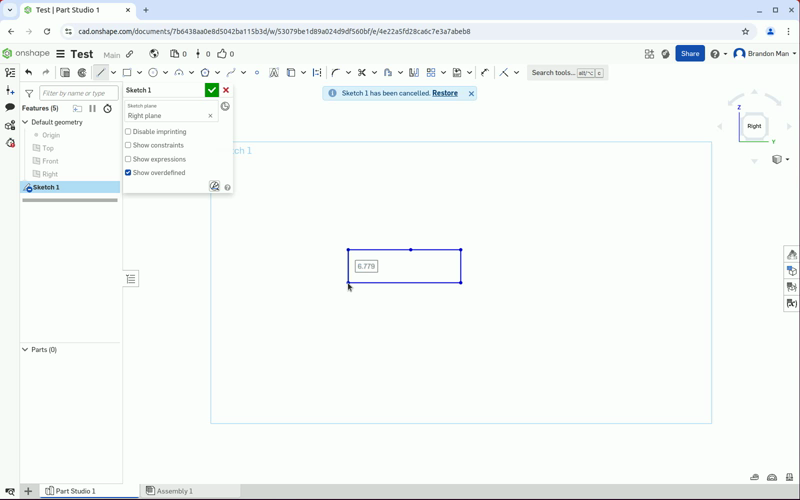
mouse_move(413, 267)
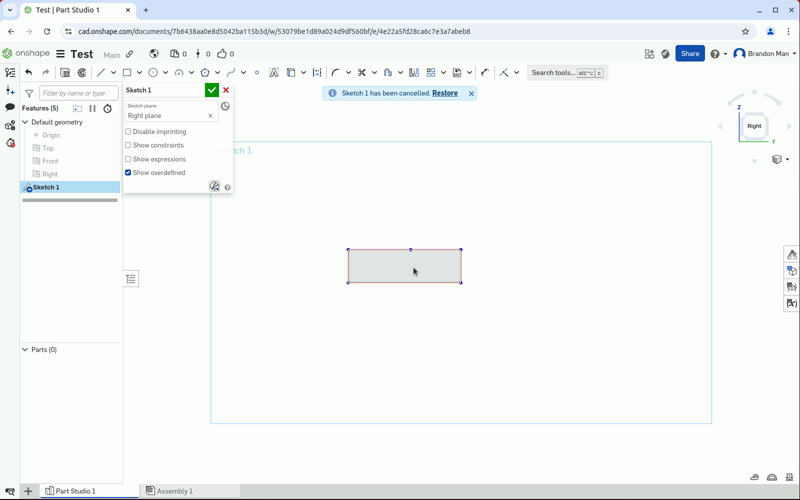
click(413, 267)
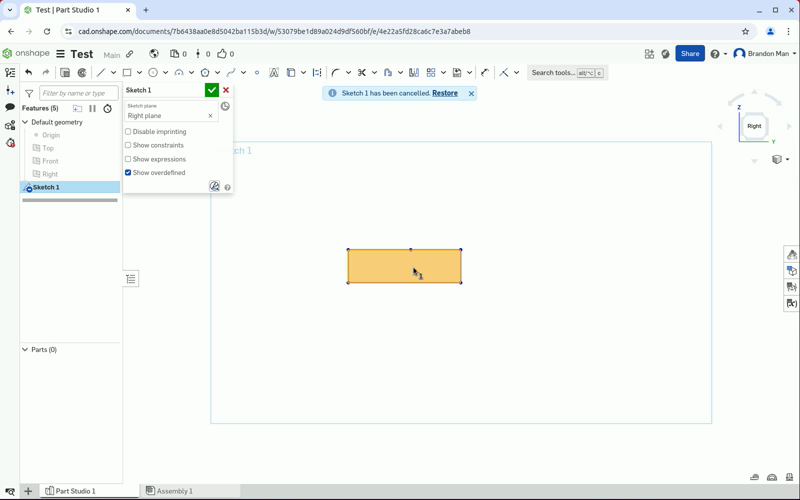
mouse_move(73, 352)
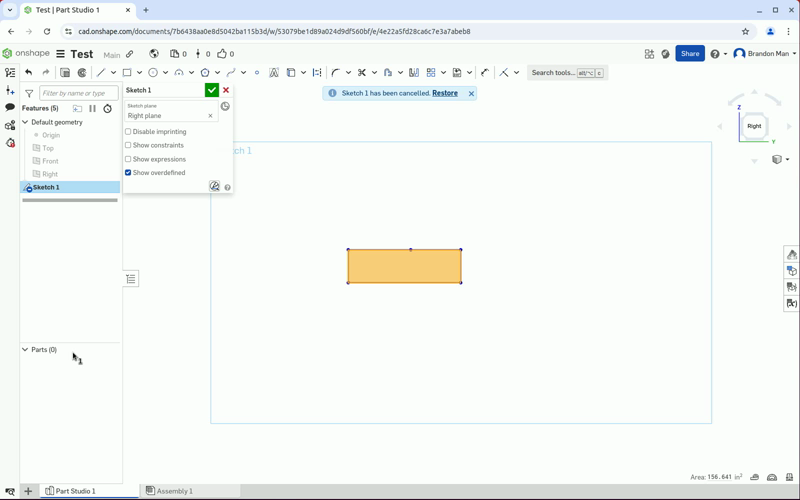
key(shift+y)
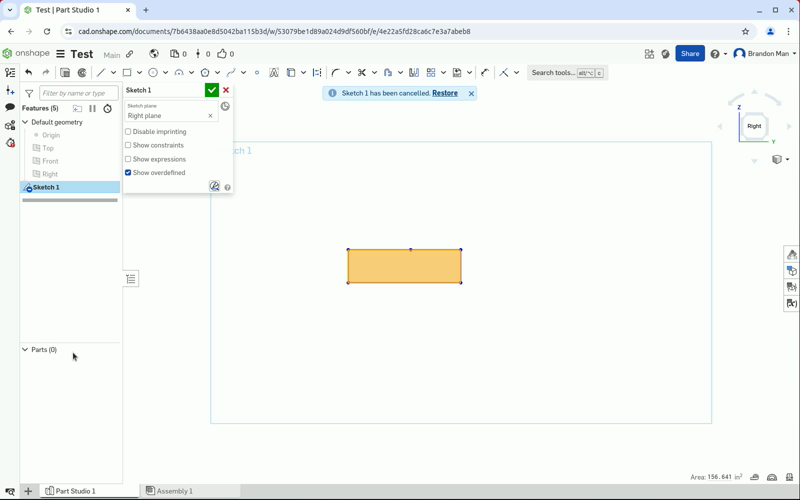
key(shift+e)
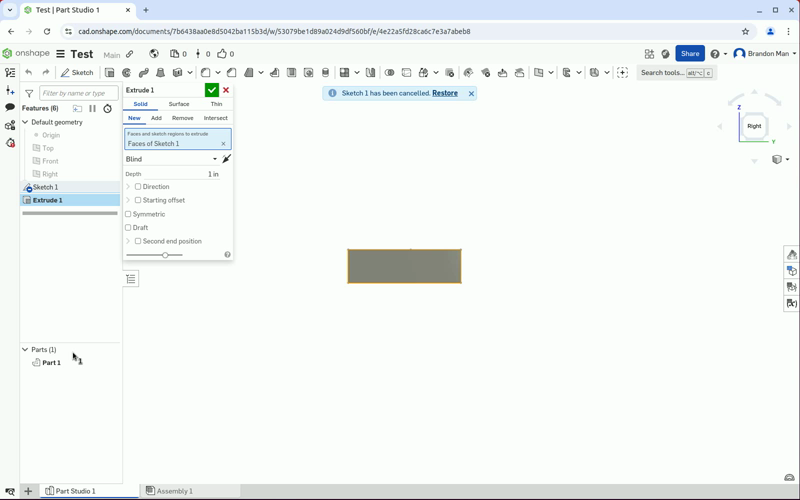
mouse_move(143, 106)
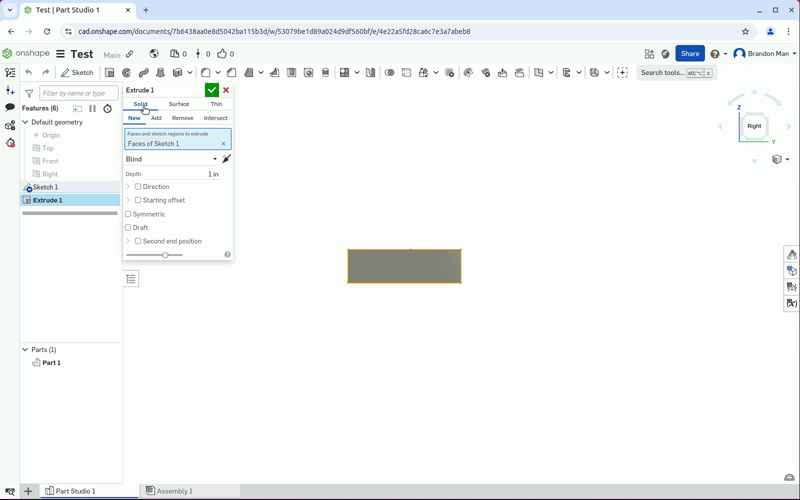
click(143, 106)
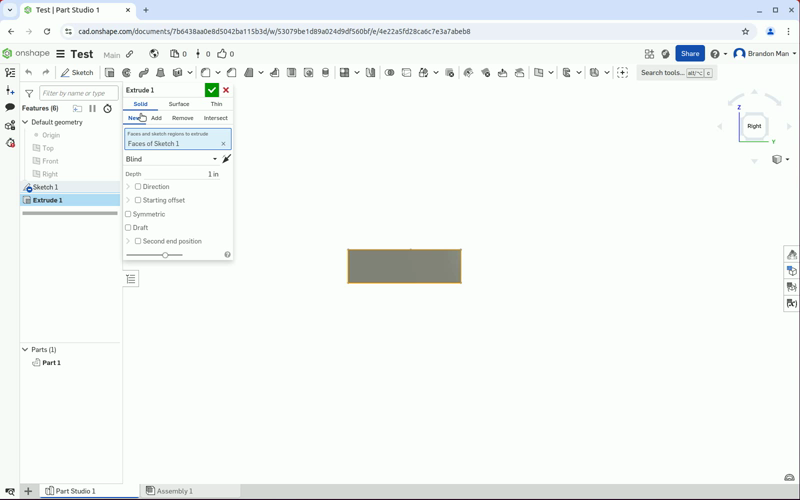
mouse_move(137, 120)
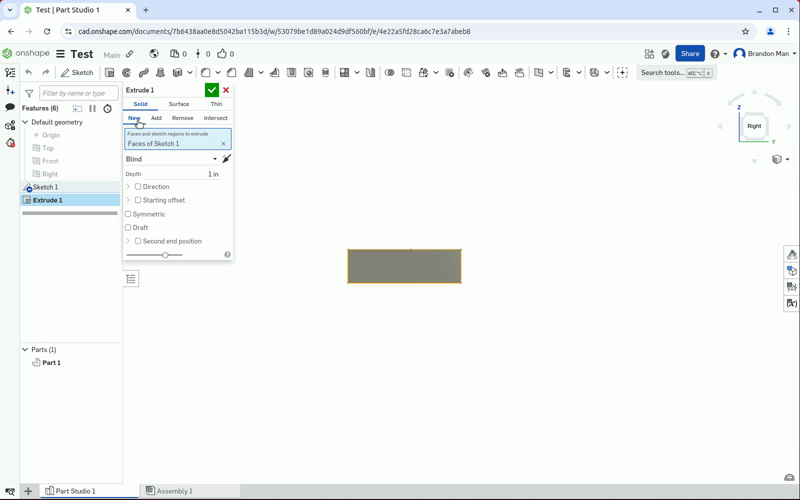
click(137, 120)
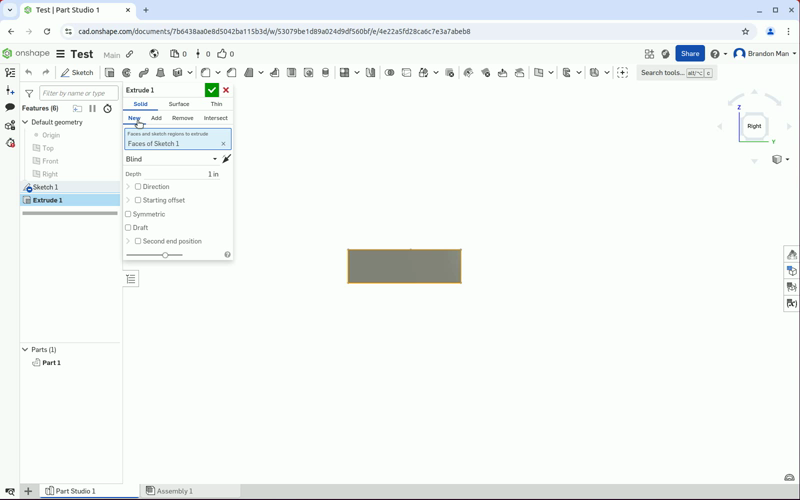
key(tab, 4)
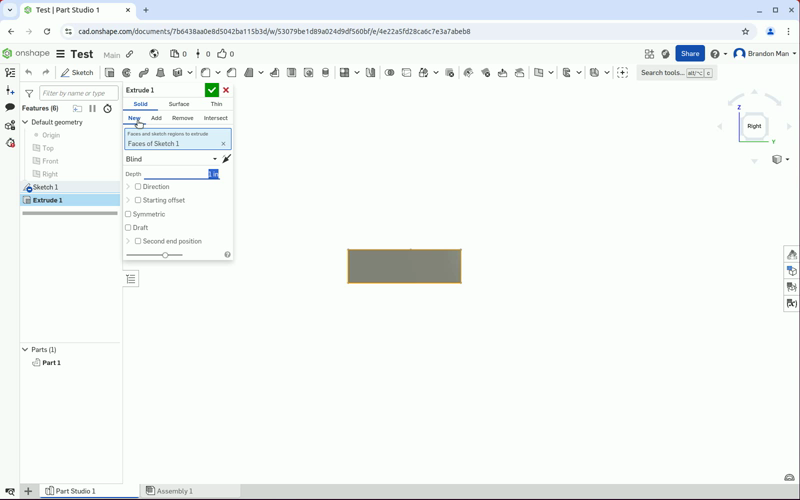
text(18.294)
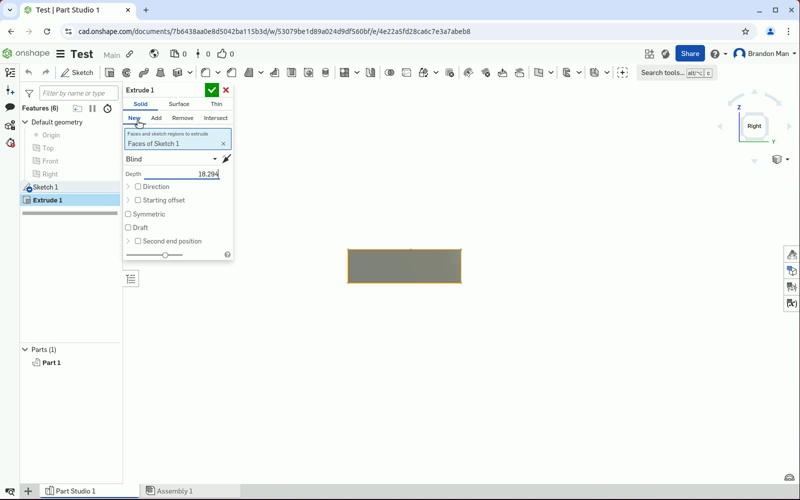
key(tab, 3)
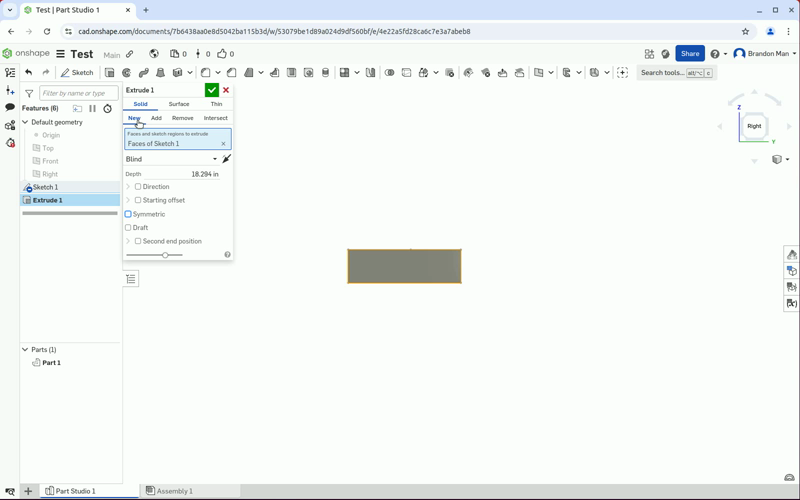
key(space)
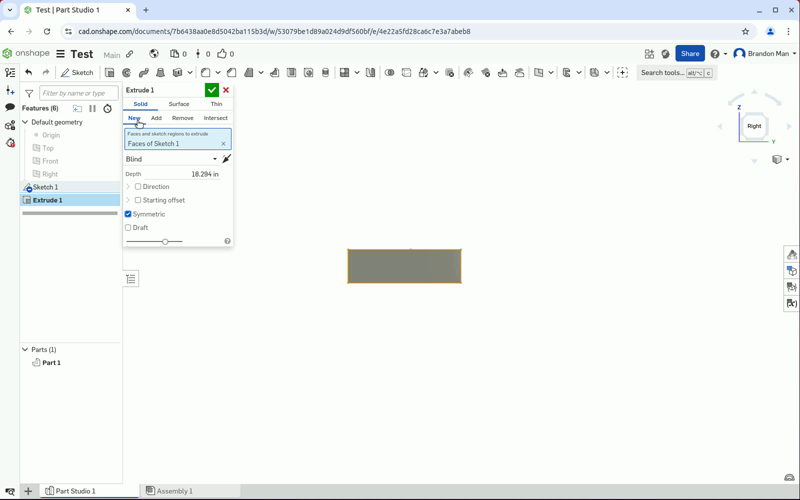
key(enter)
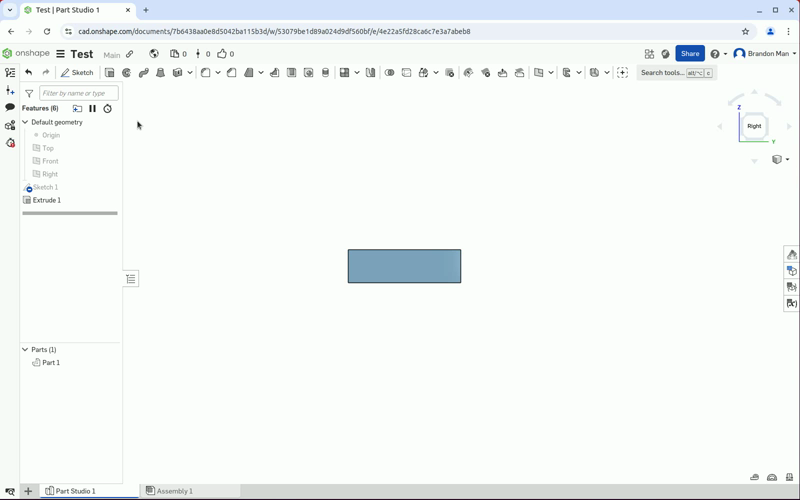
key(shift+h)
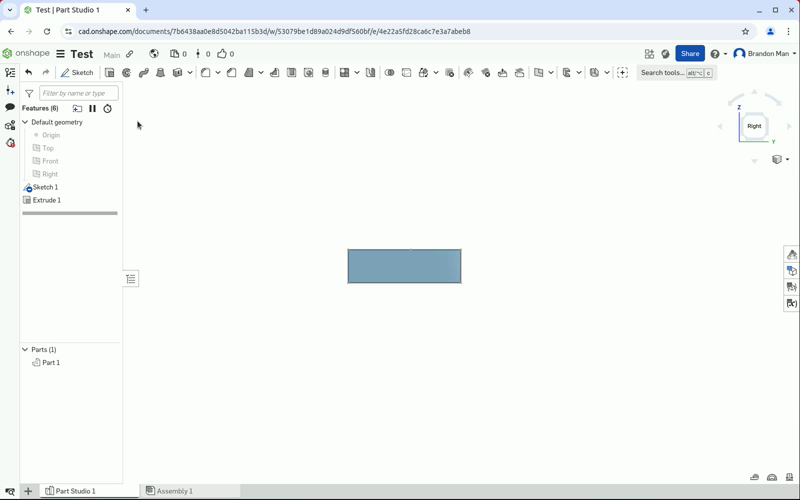
key(shift+h)
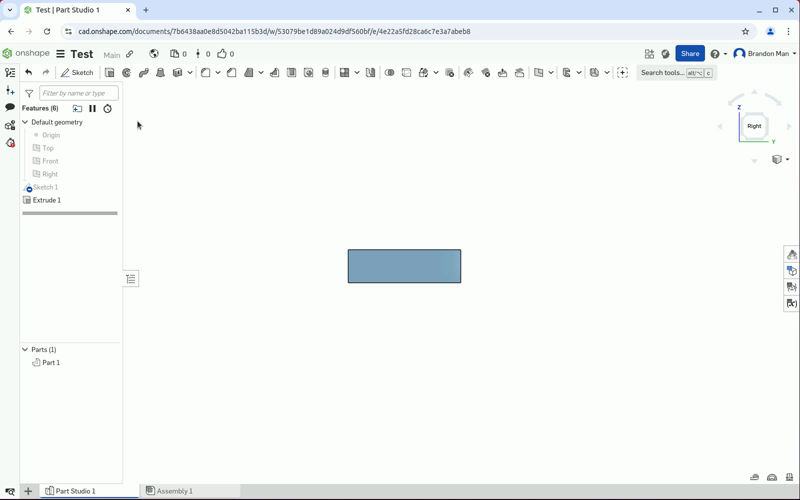
mouse_move(73, 189)
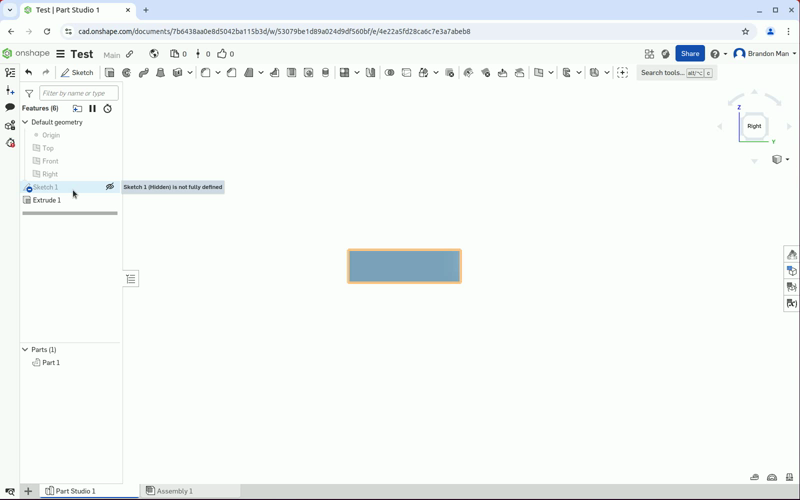
click(73, 189)
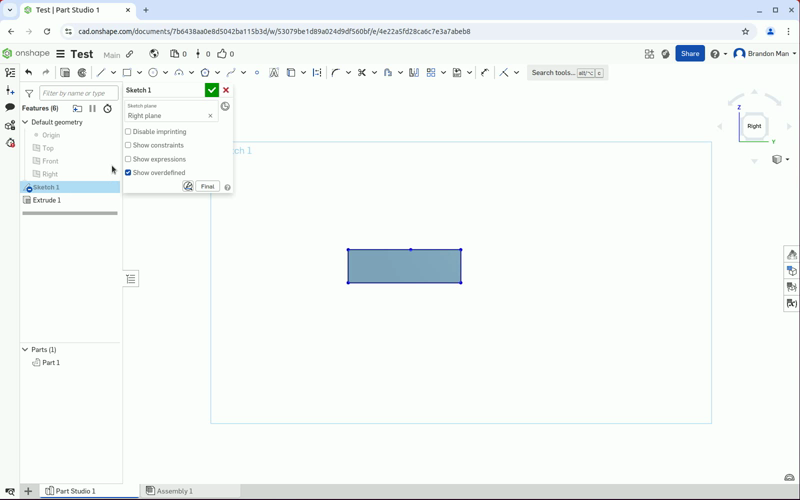
mouse_move(229, 92)
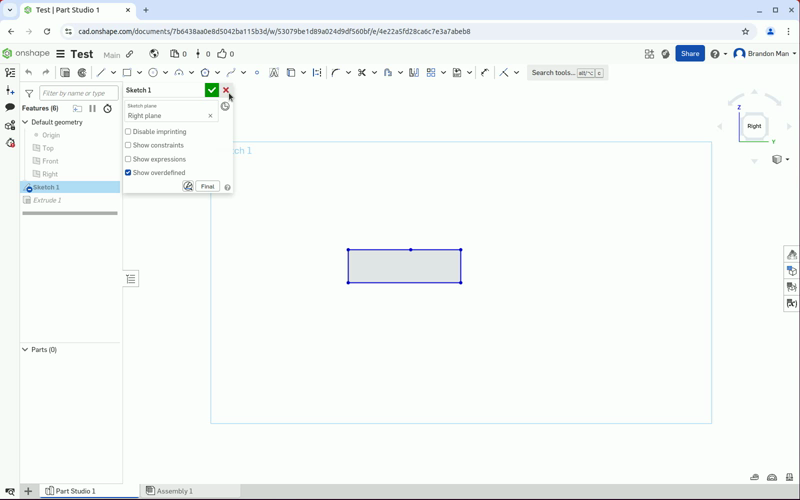
click(229, 92)
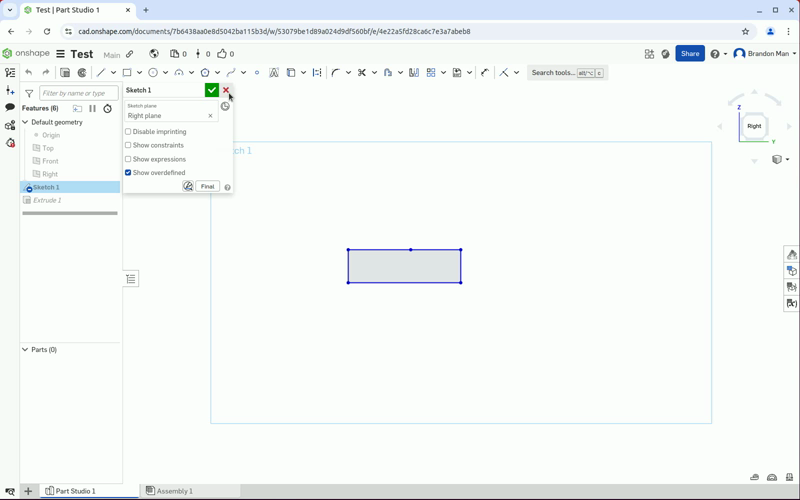
key(shift+s)
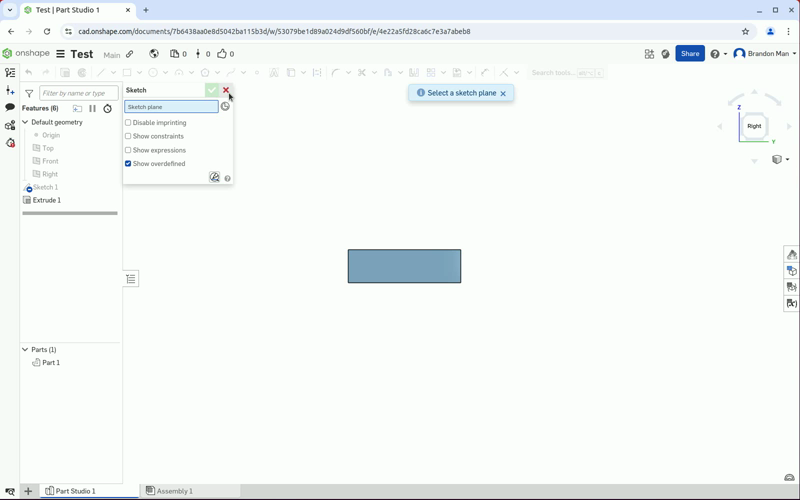
mouse_move(73, 176)
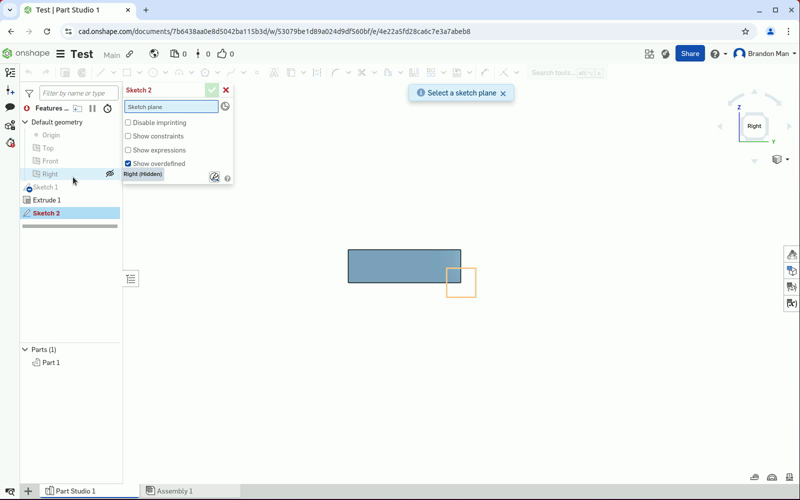
click(73, 176)
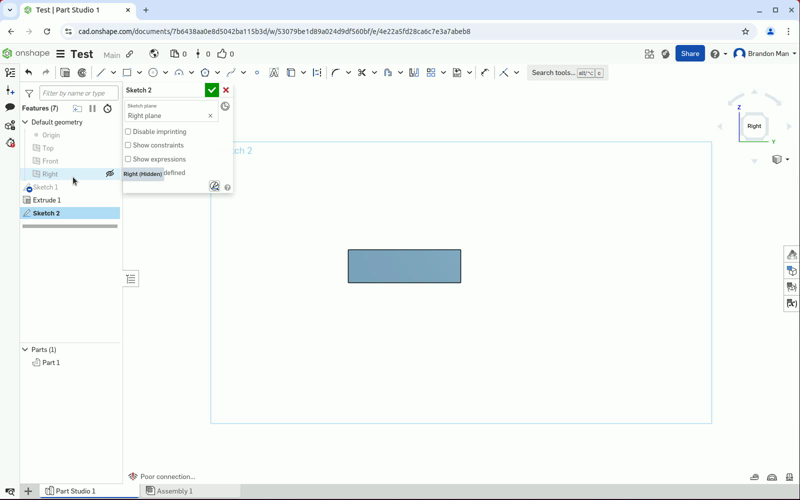
mouse_move(73, 352)
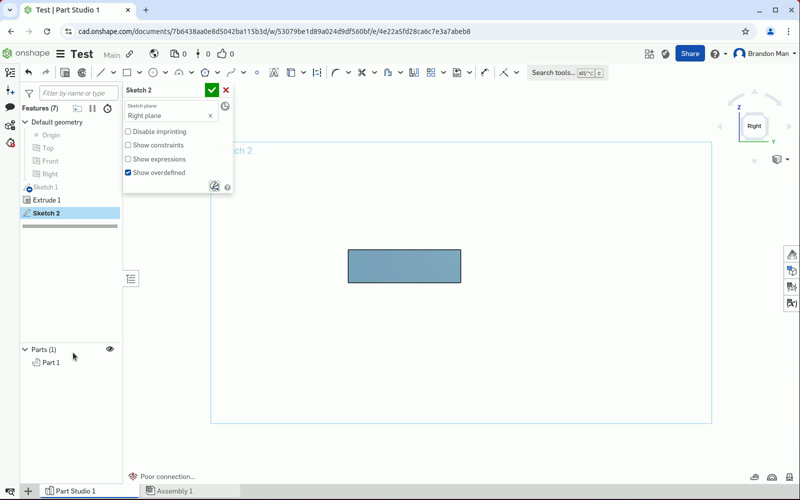
key(y)
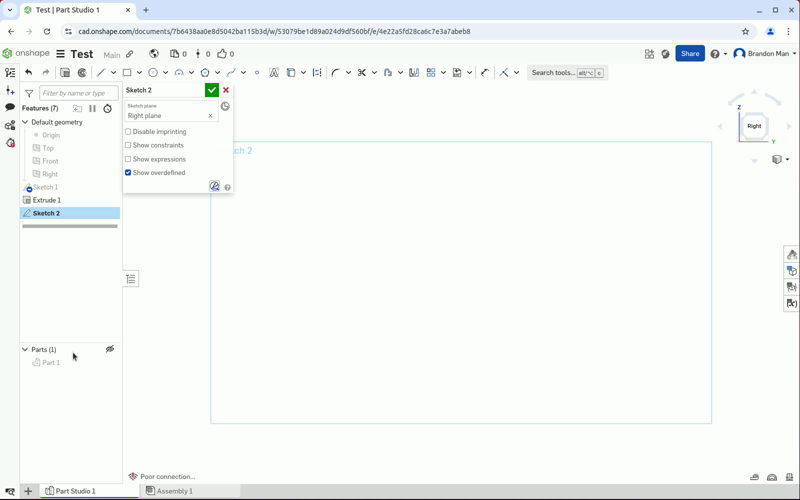
key(l)
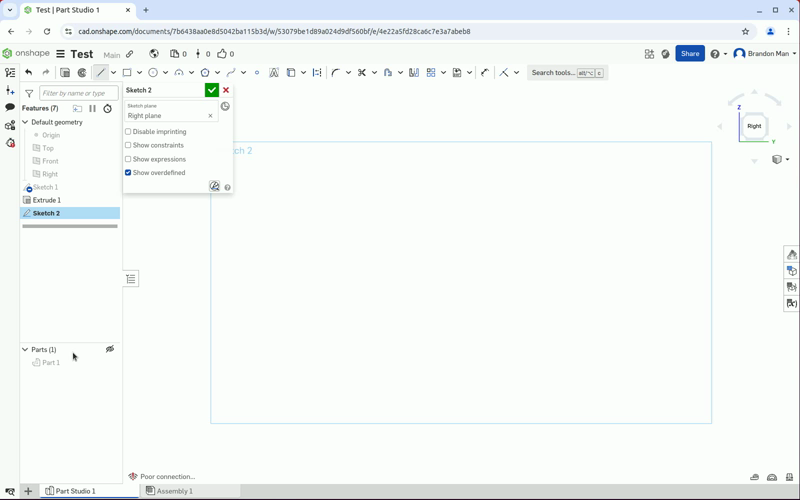
key_down(shift)
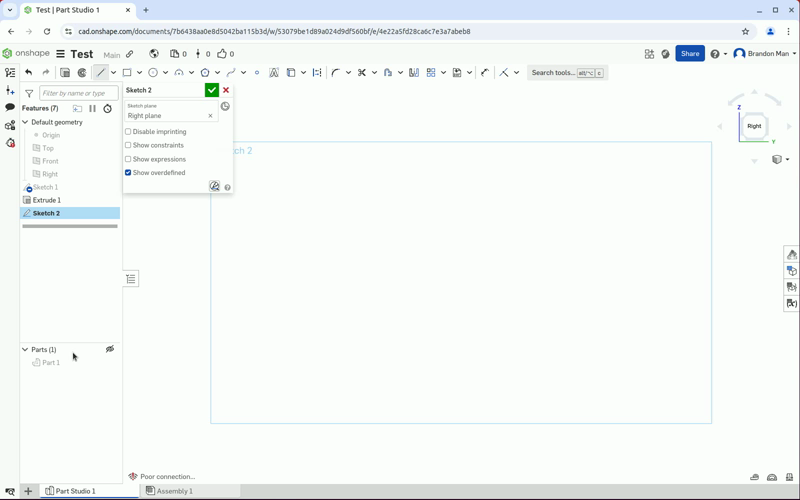
mouse_move(411, 249)
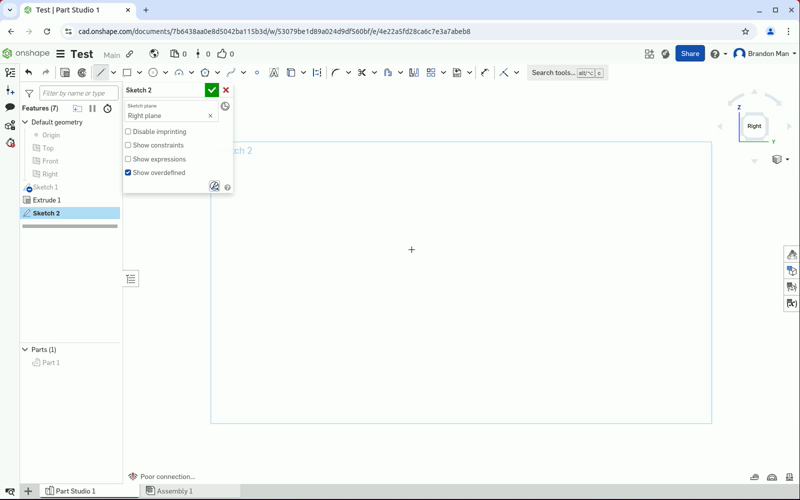
click(411, 249)
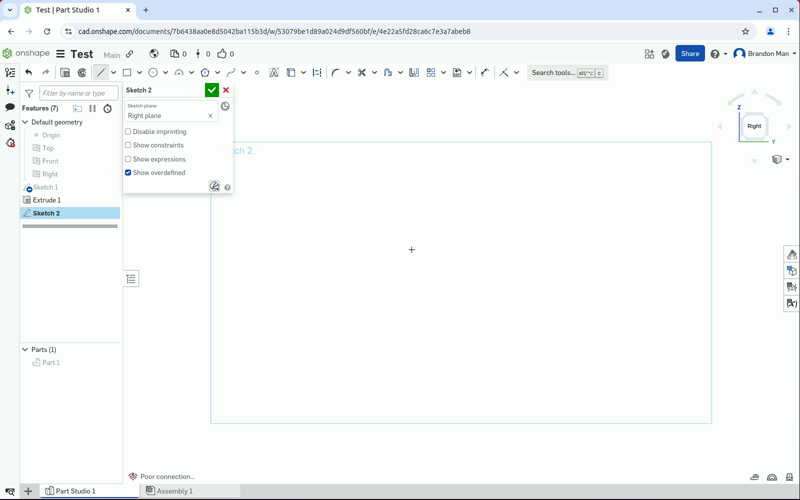
key_up(shift)
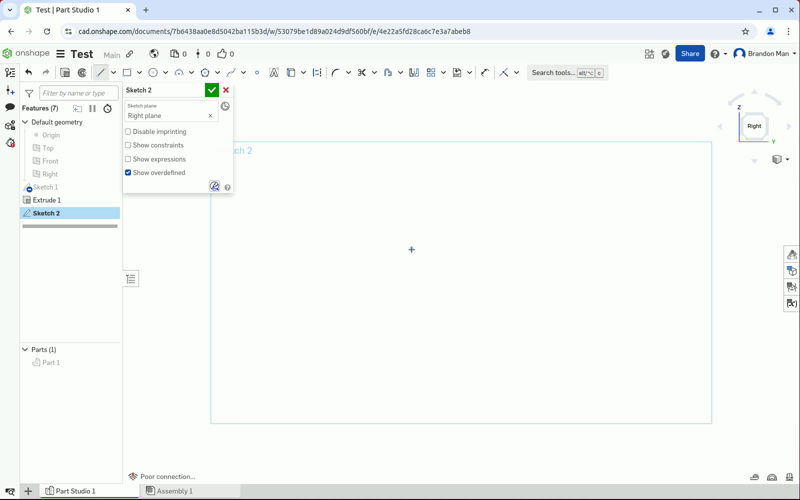
key_down(shift)
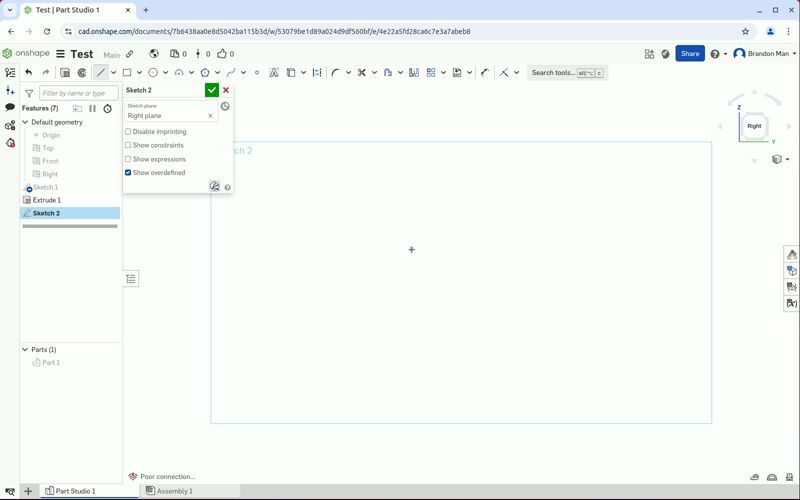
mouse_move(441, 249)
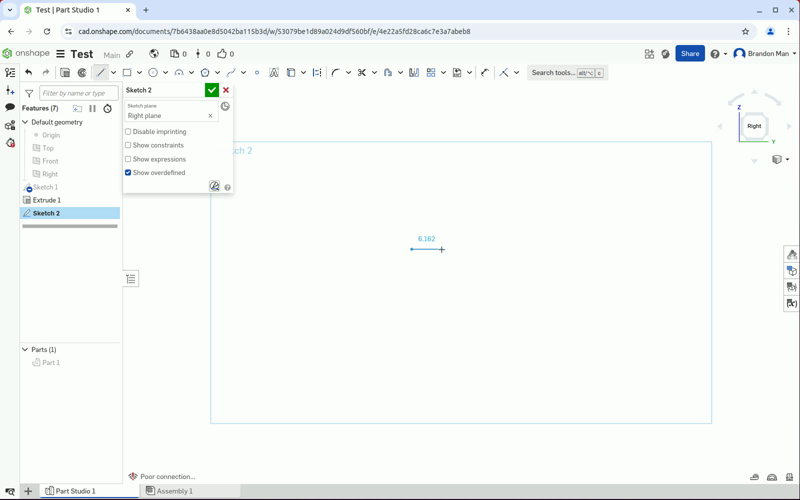
mouse_move(461, 249)
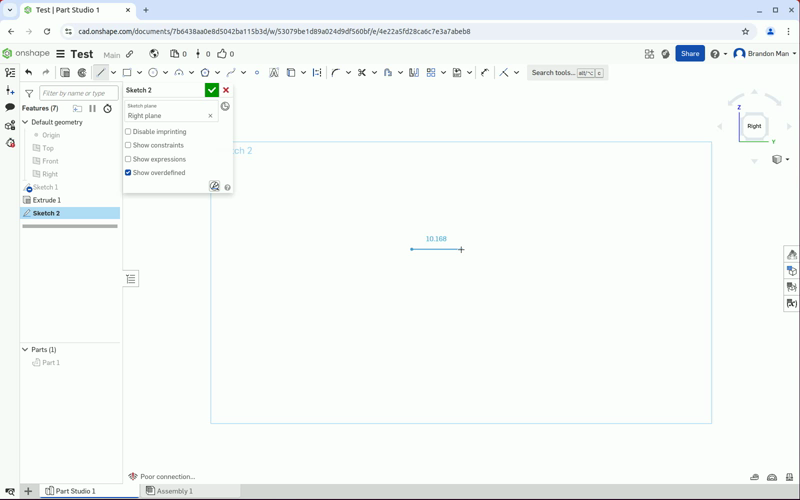
click(461, 249)
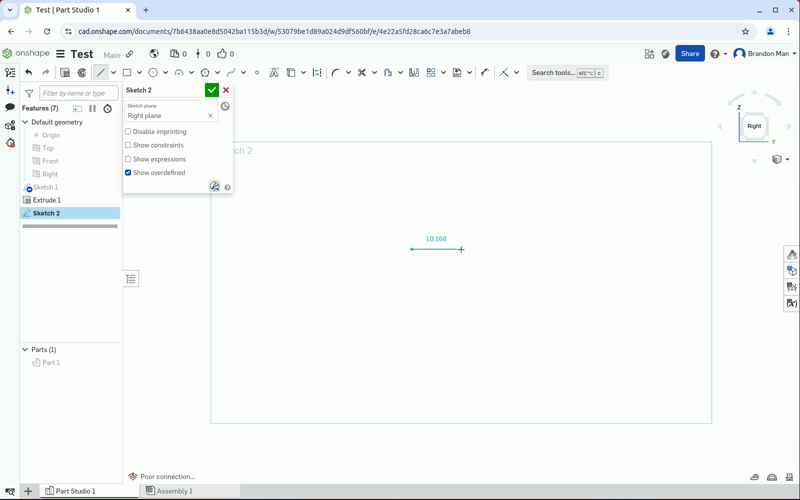
key_up(shift)
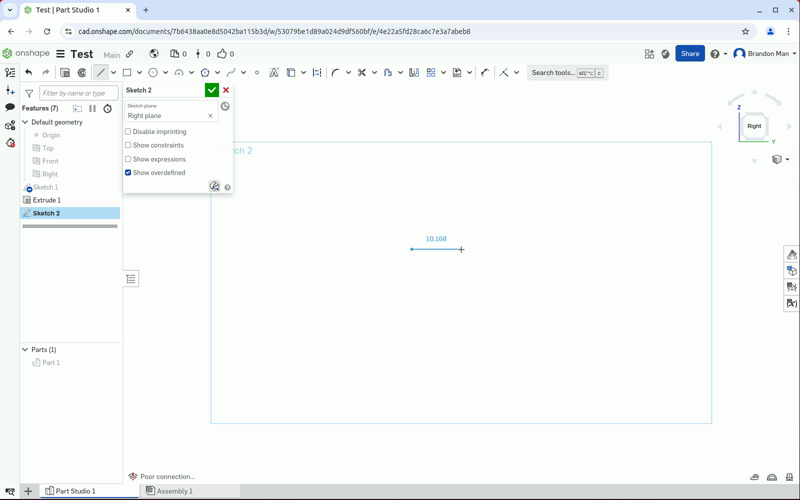
key_down(shift)
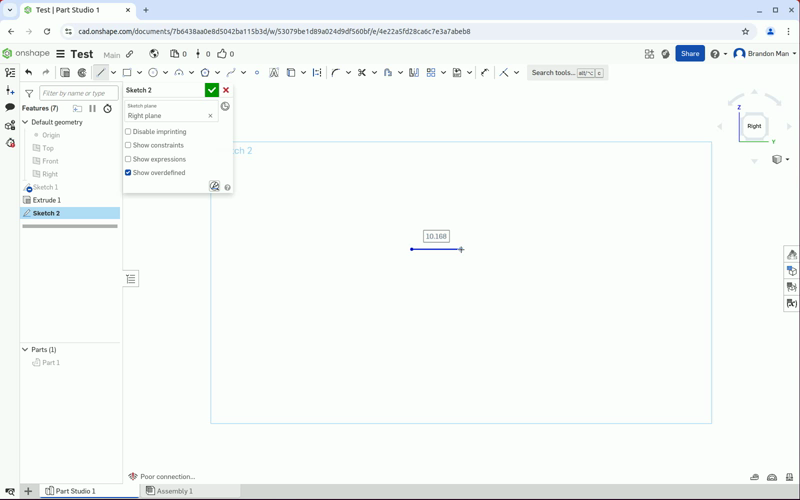
mouse_move(491, 249)
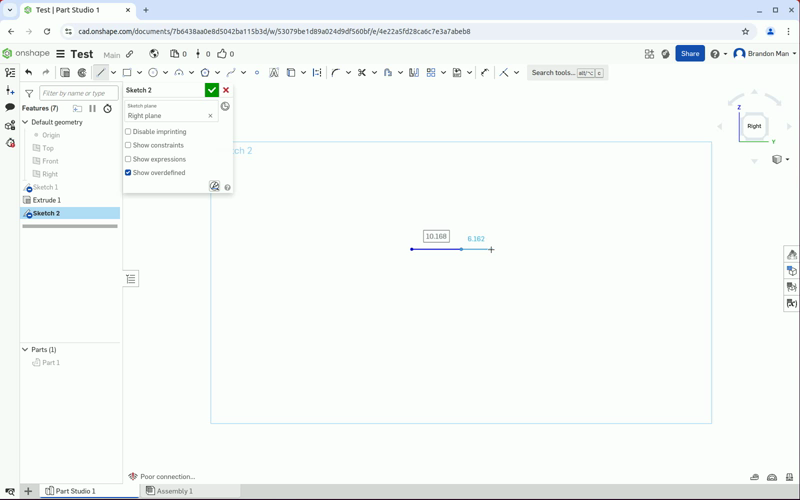
mouse_move(461, 205)
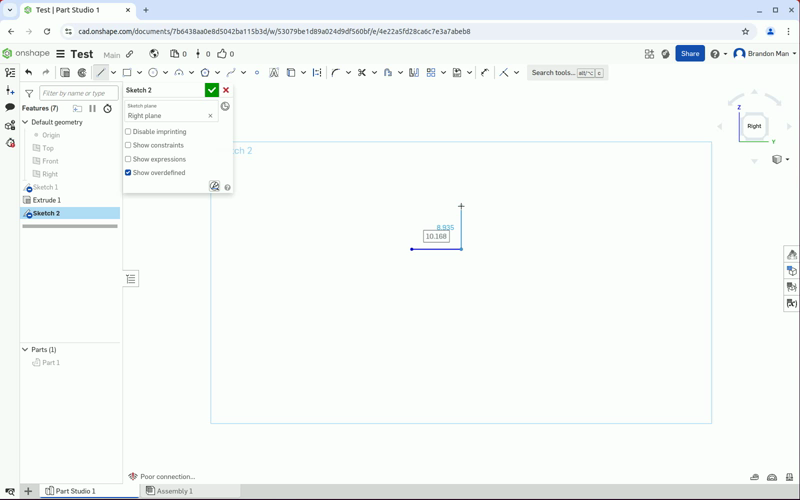
click(461, 205)
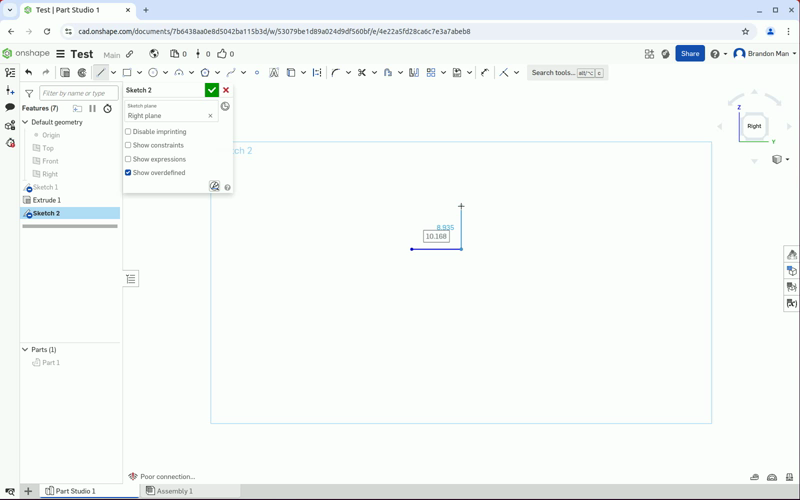
key_up(shift)
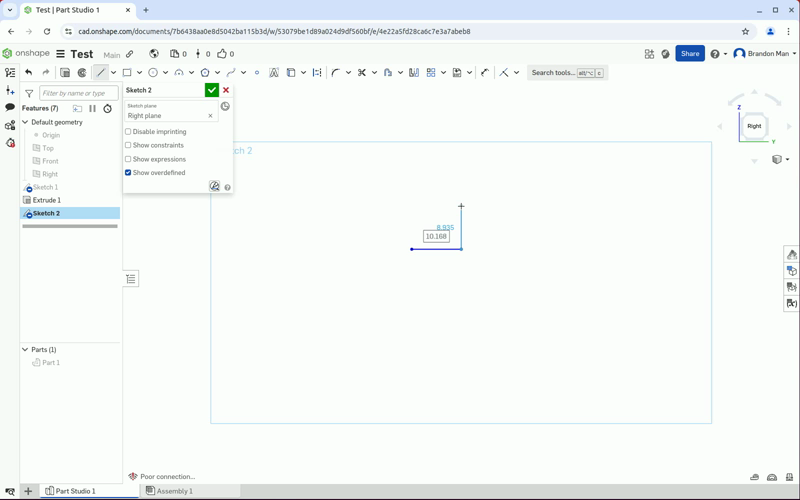
key(esc)
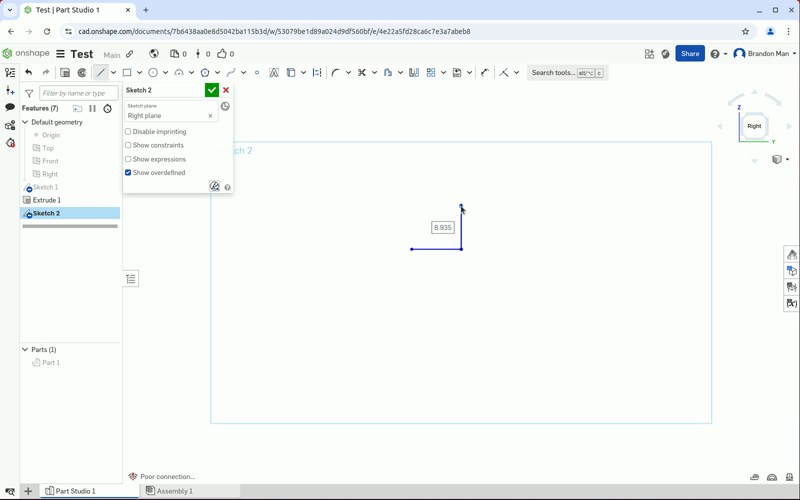
key(a)
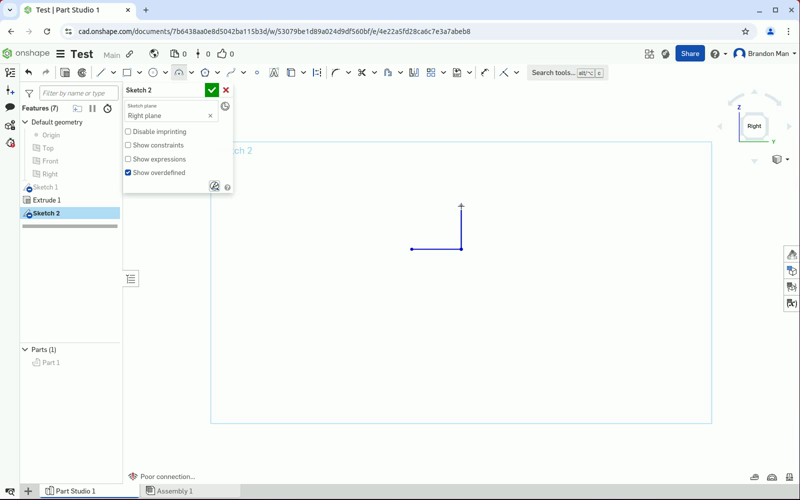
mouse_move(461, 205)
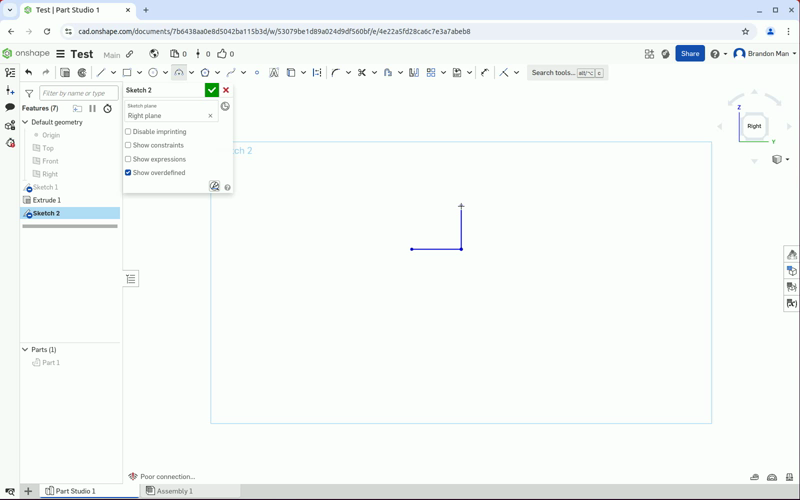
click(461, 205)
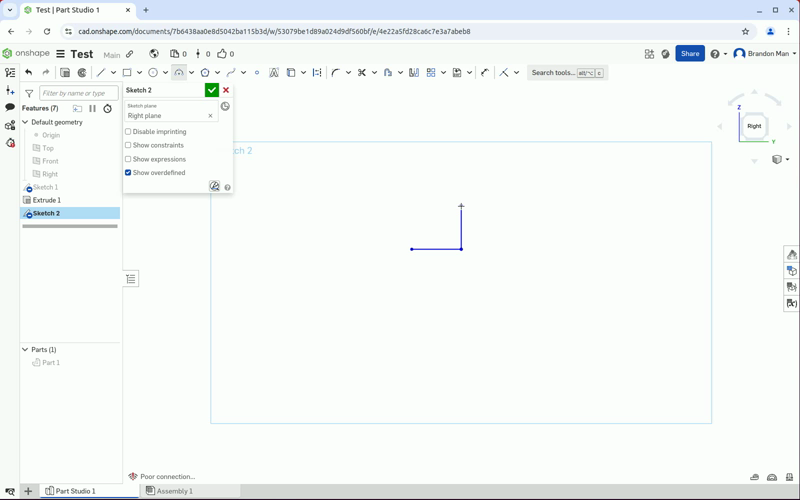
key_down(shift)
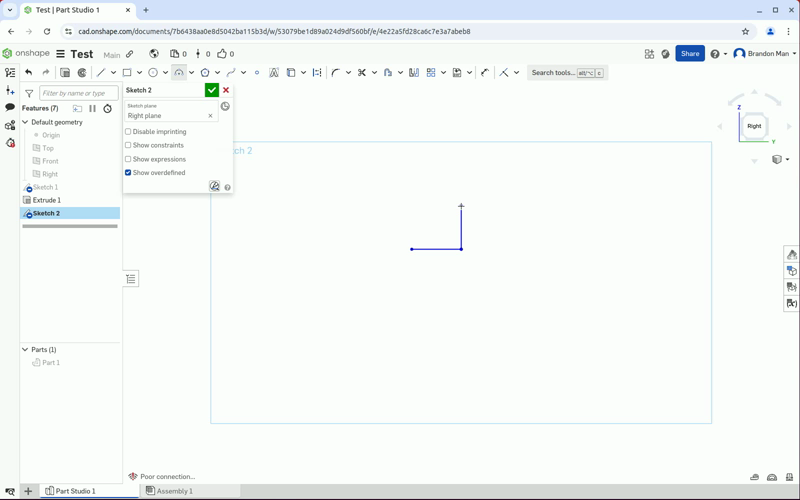
mouse_move(411, 205)
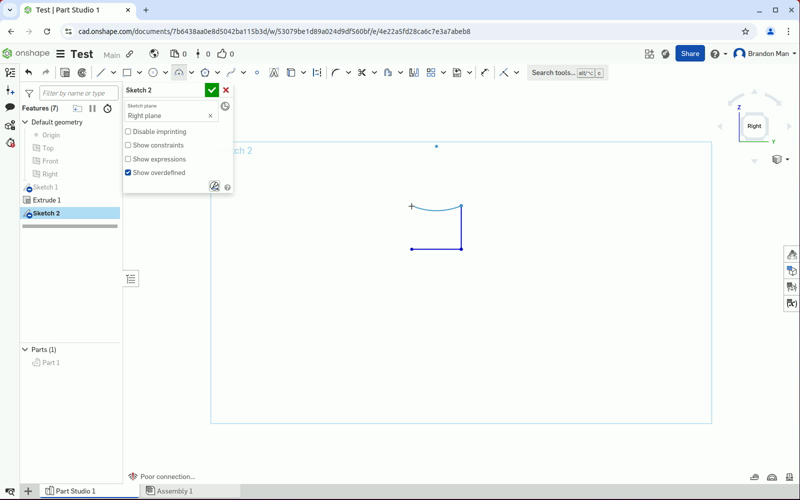
click(411, 205)
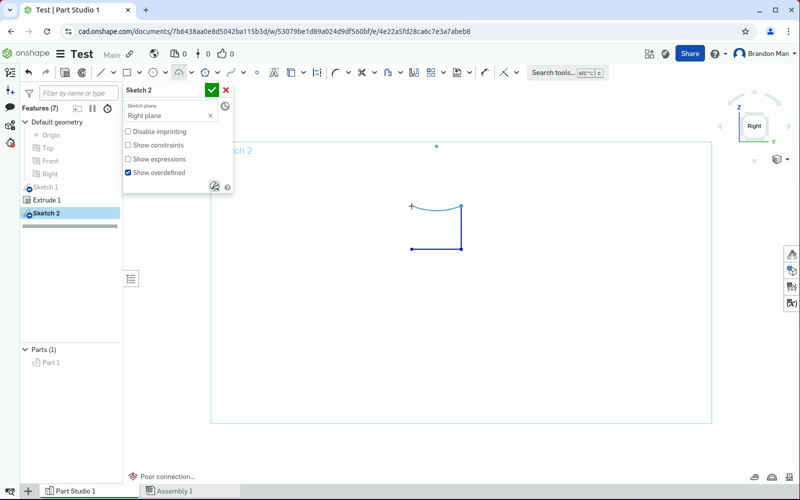
mouse_move(436, 230)
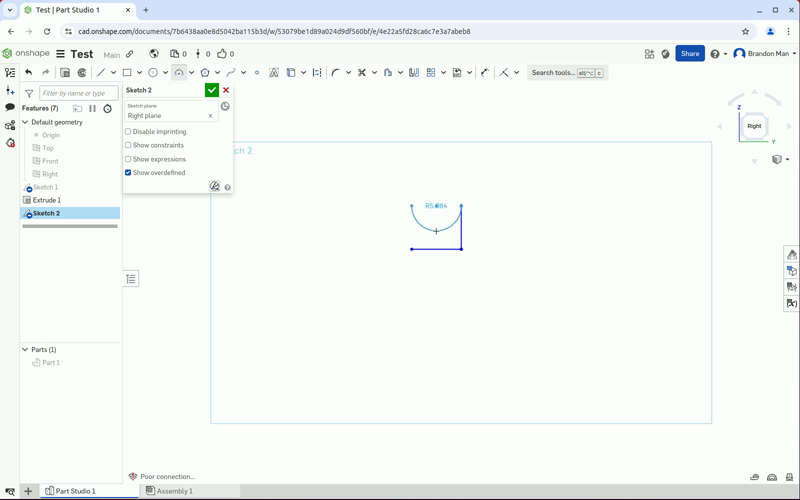
click(436, 230)
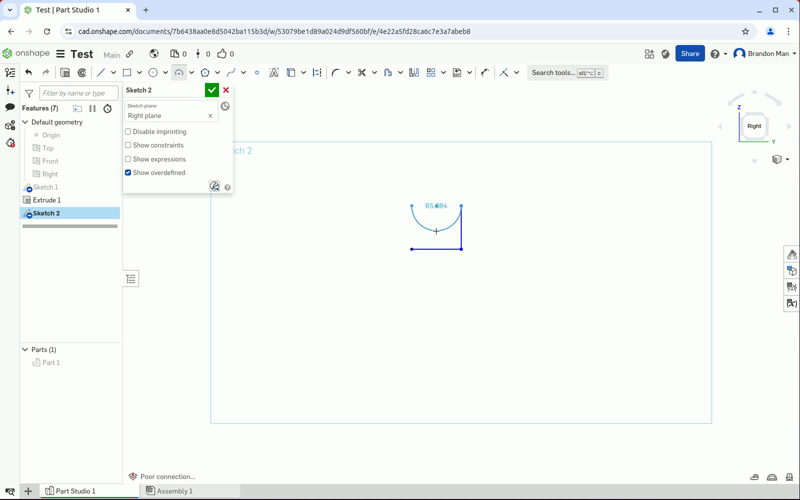
key_up(shift)
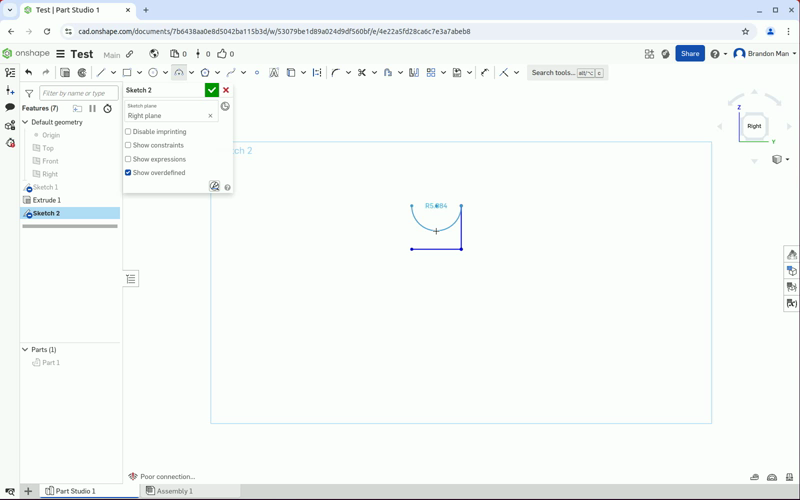
key(esc)
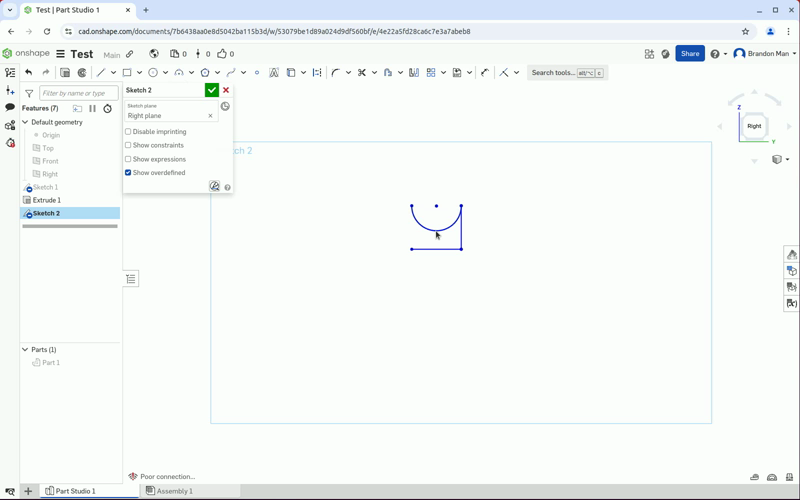
key(l)
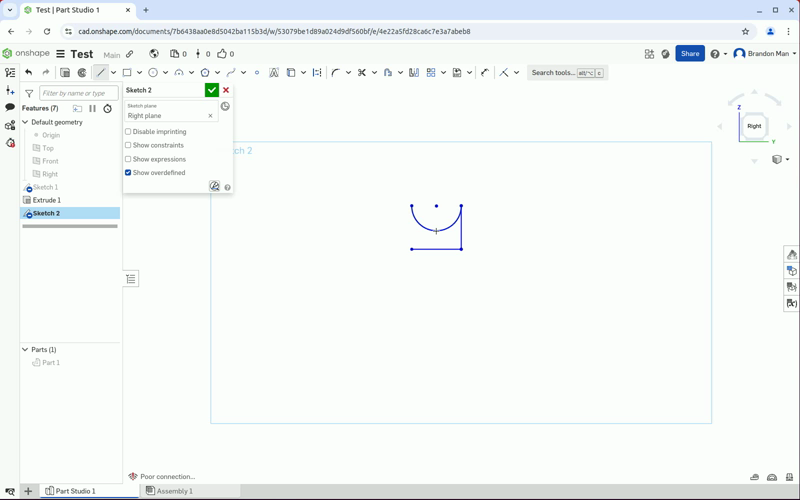
mouse_move(411, 205)
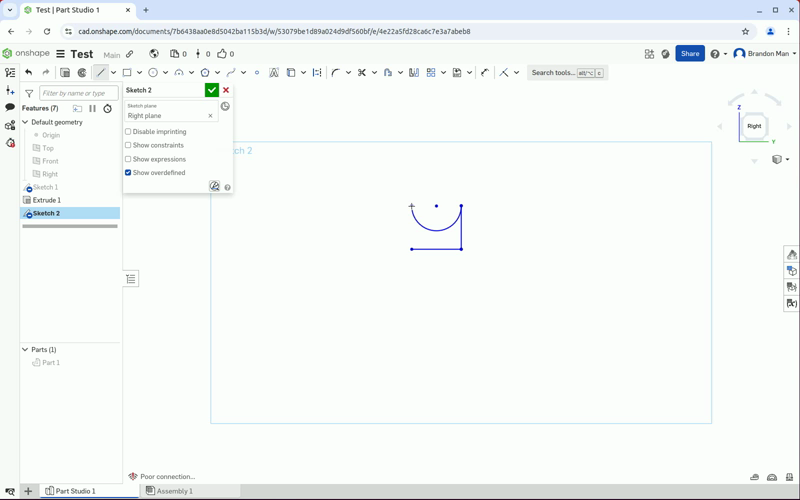
click(411, 205)
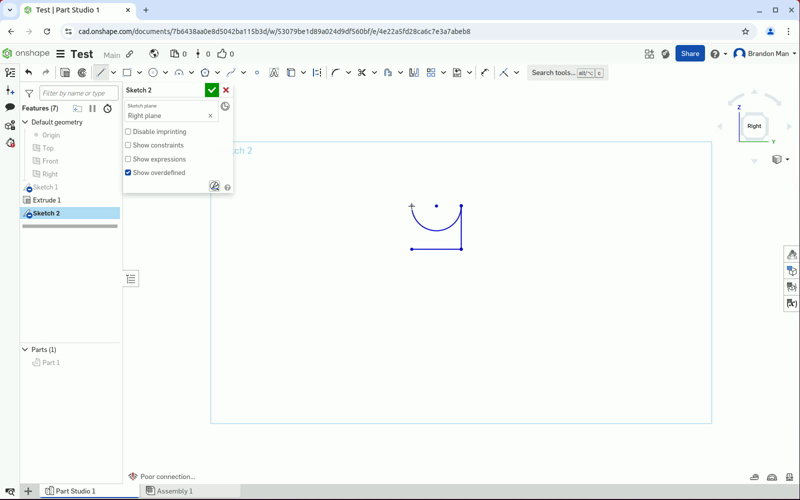
mouse_move(441, 205)
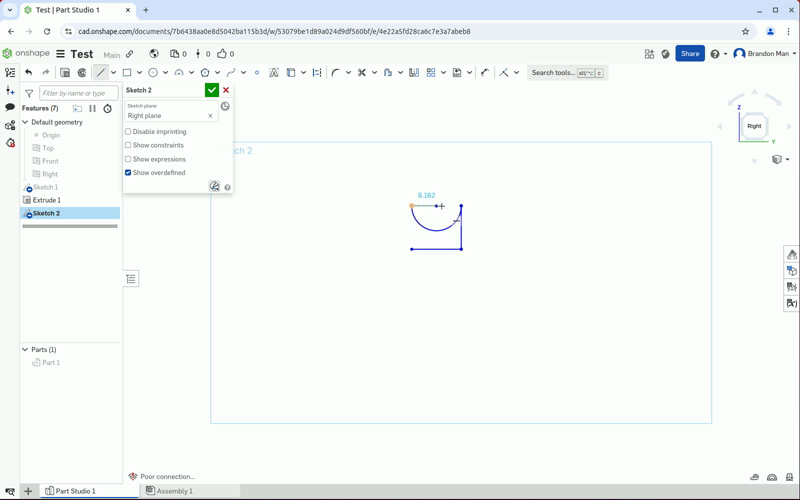
key_down(shift)
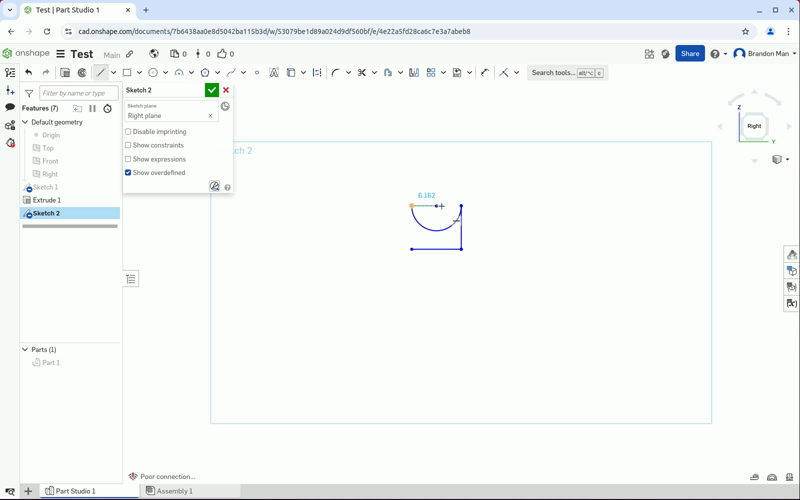
mouse_move(411, 249)
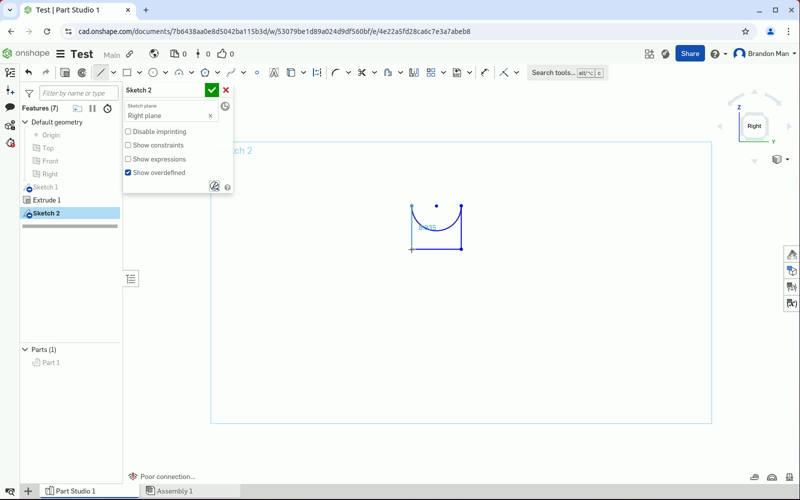
key_up(shift)
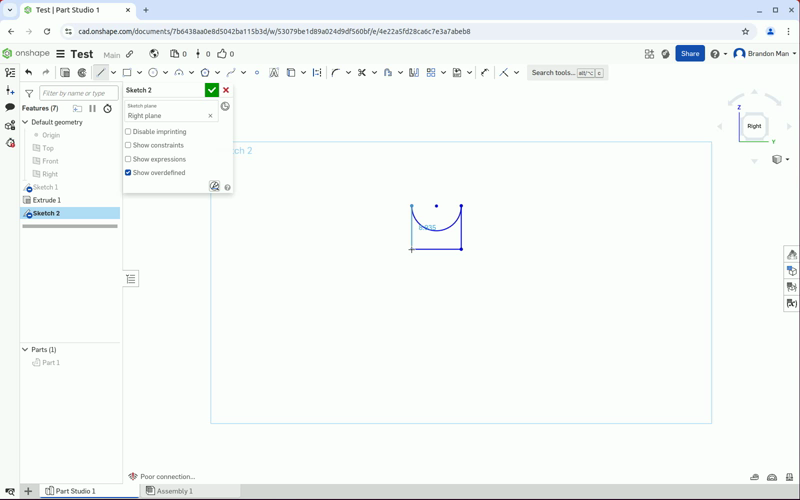
click(411, 249)
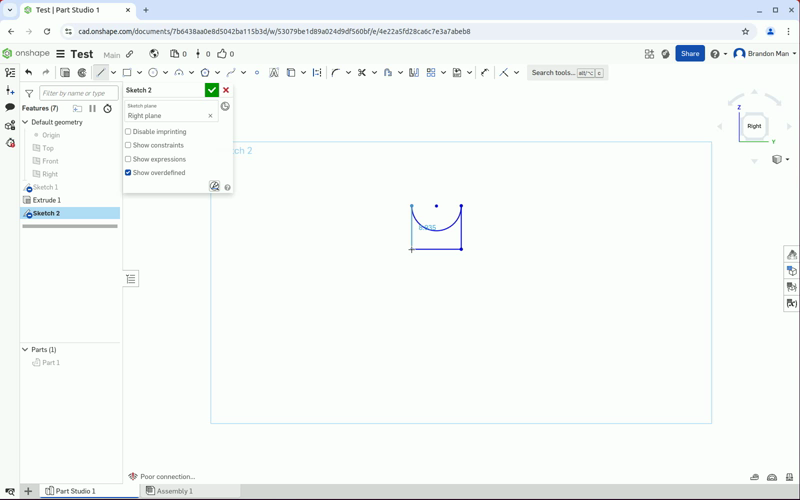
key(esc)
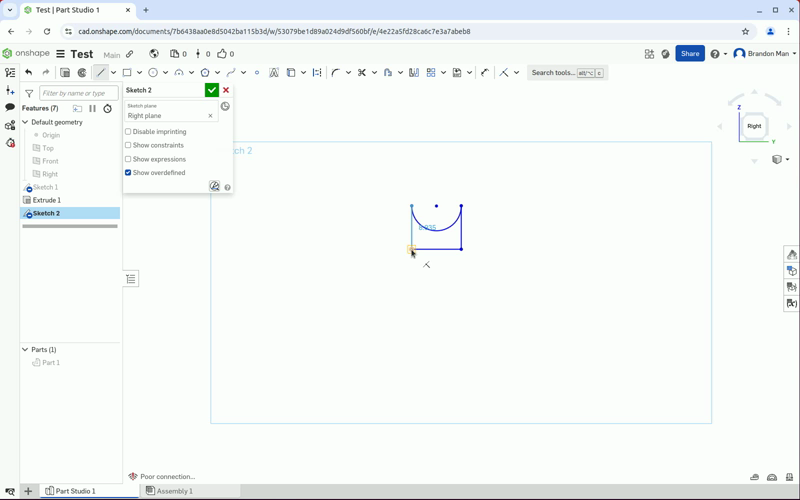
mouse_move(456, 223)
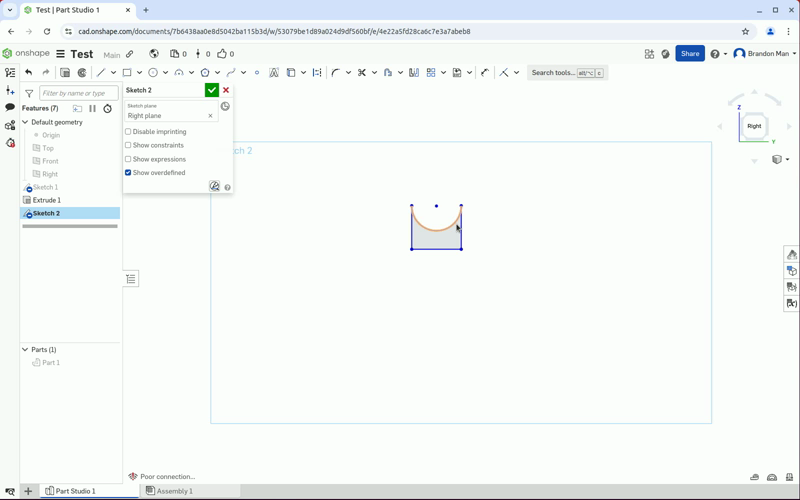
scroll(6)
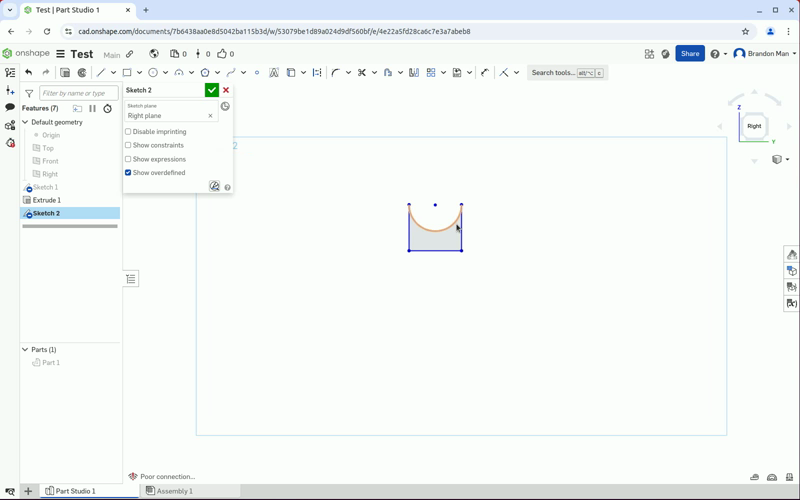
scroll(6)
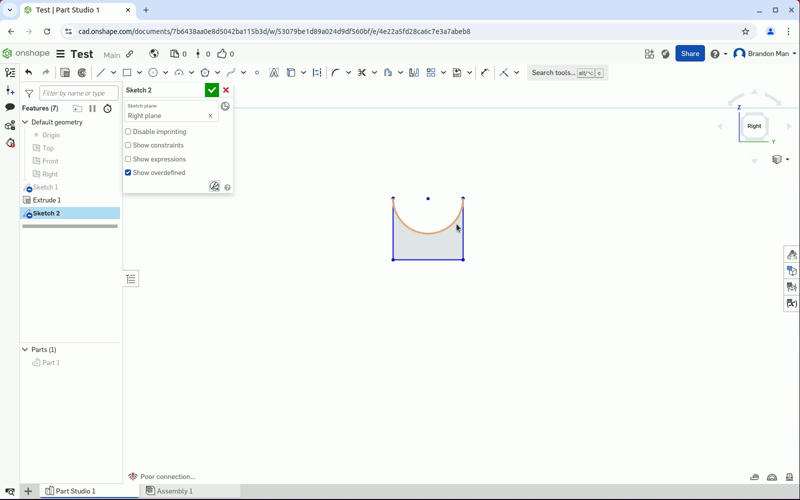
scroll(6)
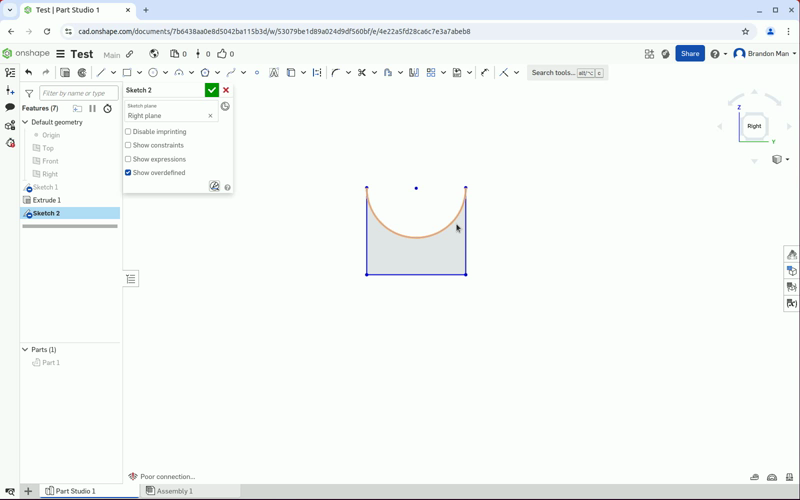
scroll(6)
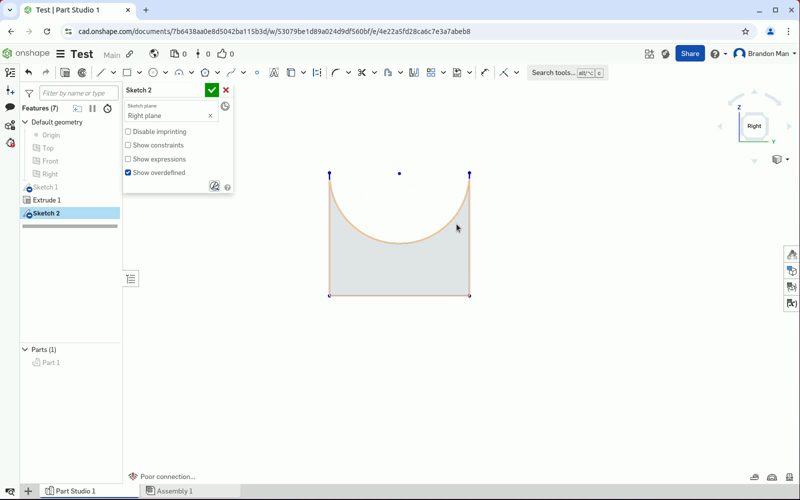
scroll(6)
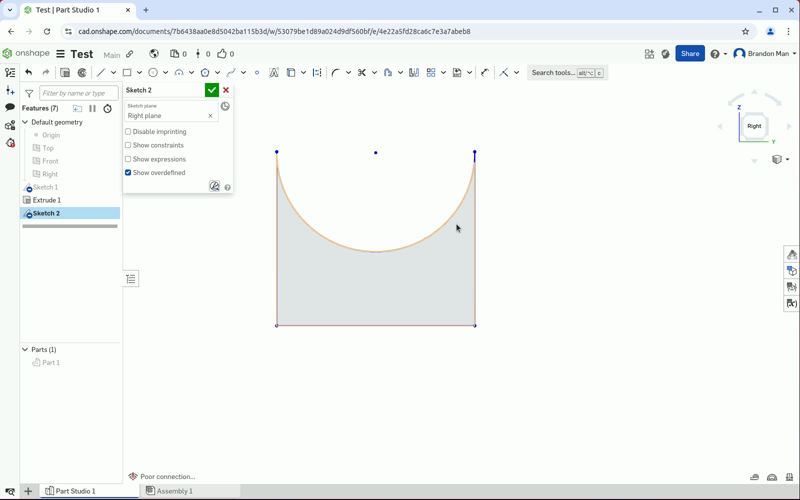
scroll(6)
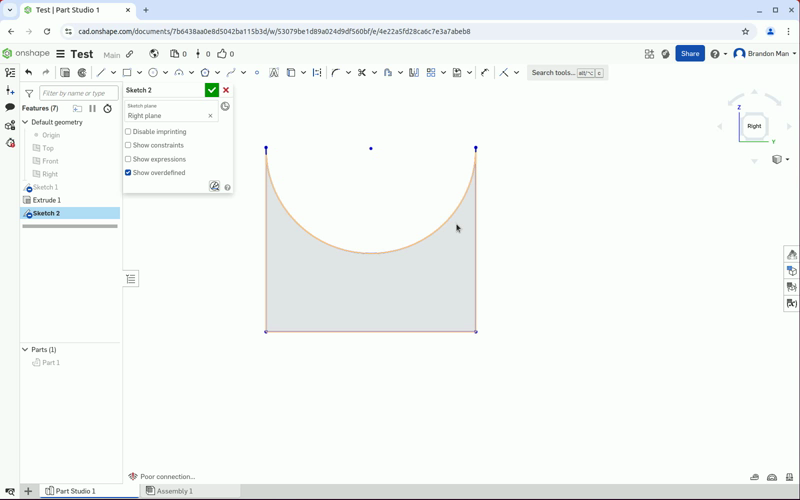
scroll(6)
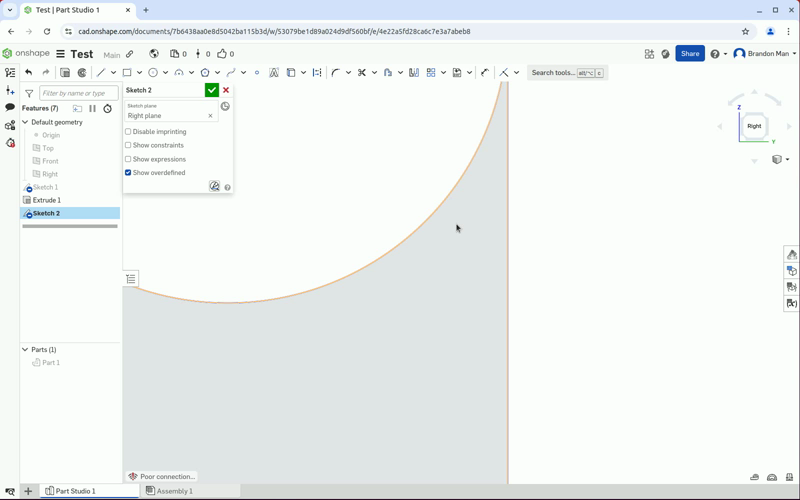
click(456, 223)
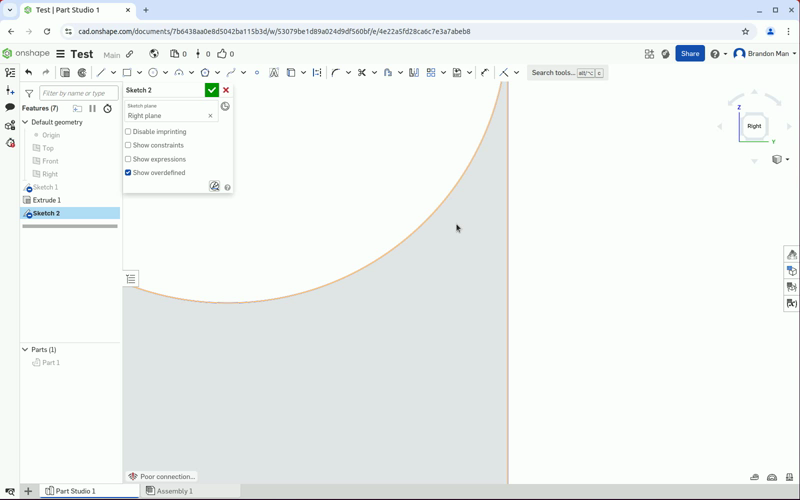
scroll(-6)
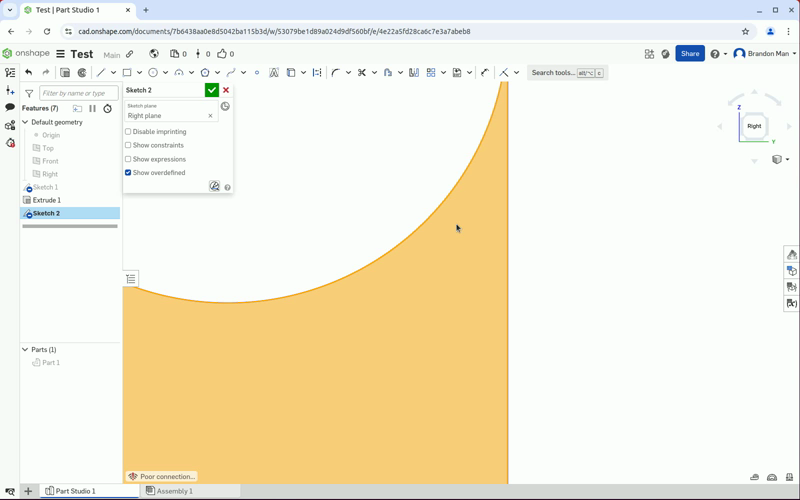
scroll(-6)
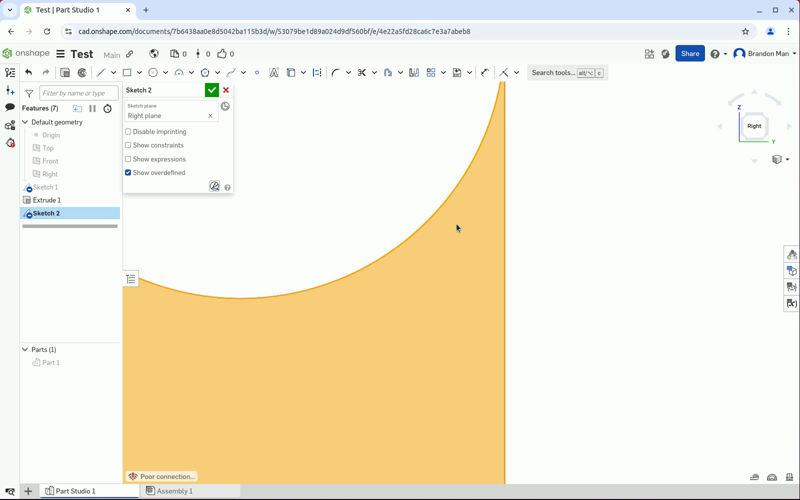
scroll(-6)
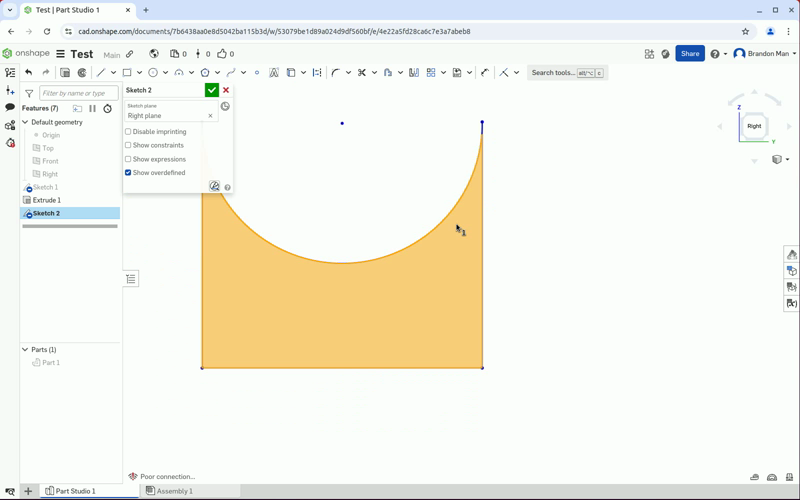
scroll(-6)
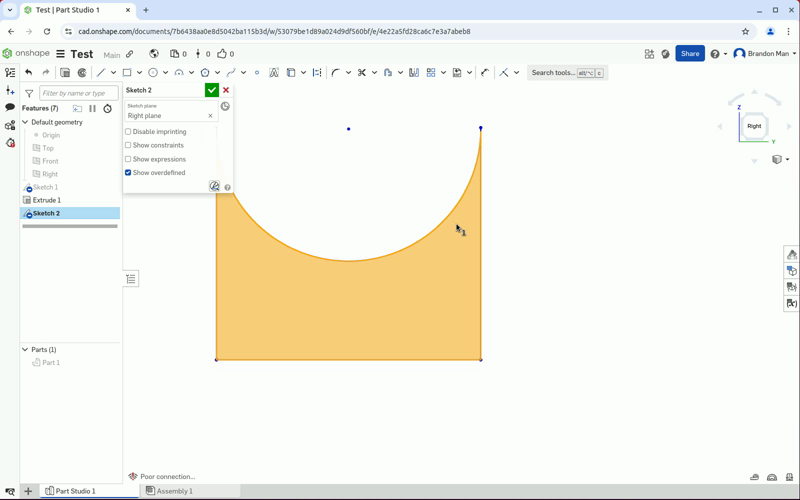
scroll(-6)
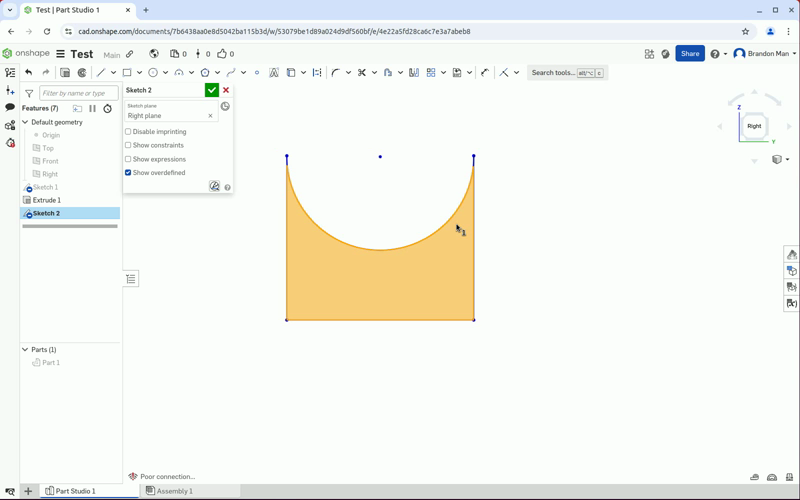
scroll(-6)
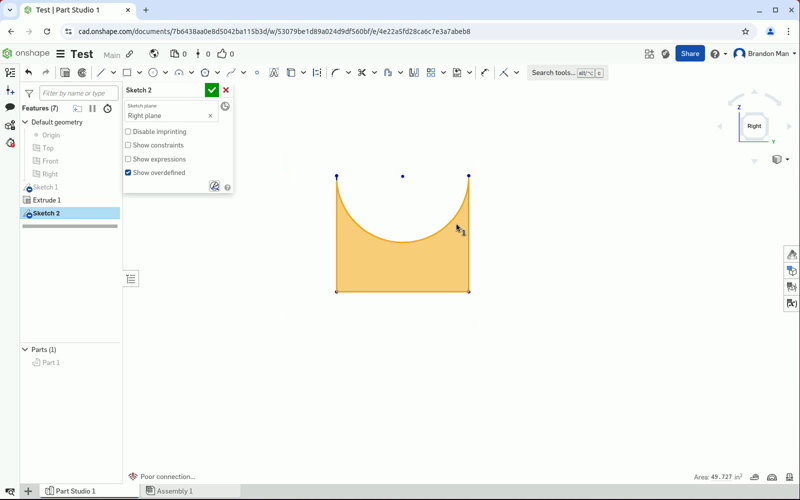
scroll(-6)
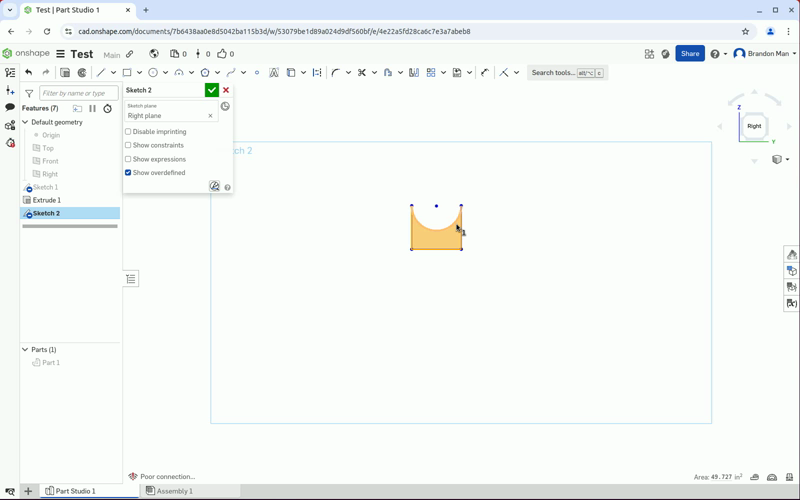
mouse_move(73, 352)
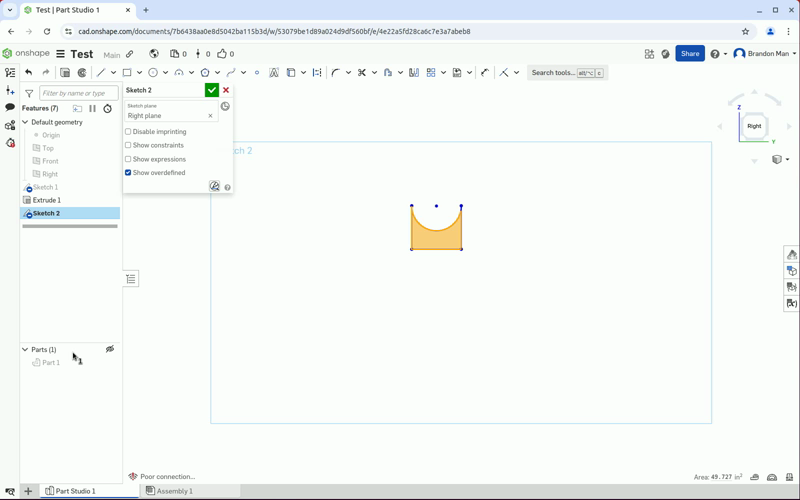
key(shift+y)
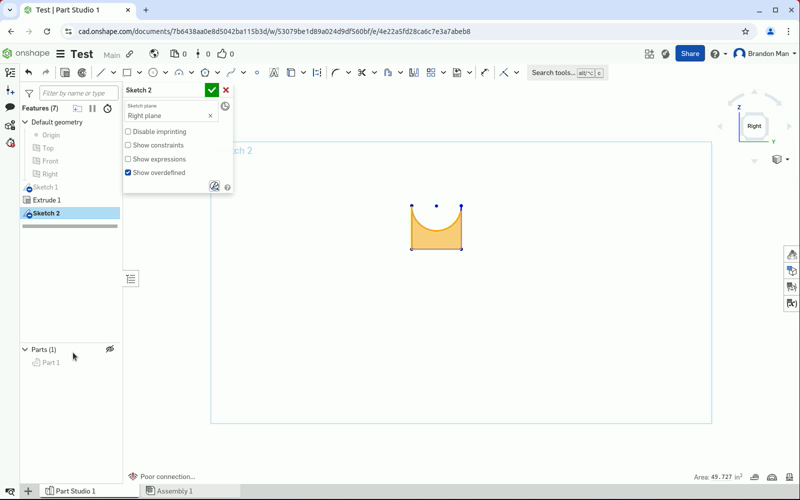
key(shift+e)
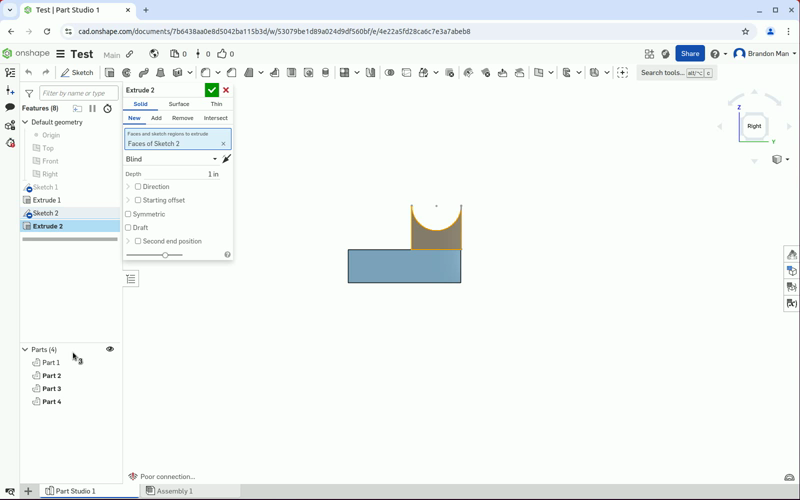
mouse_move(143, 106)
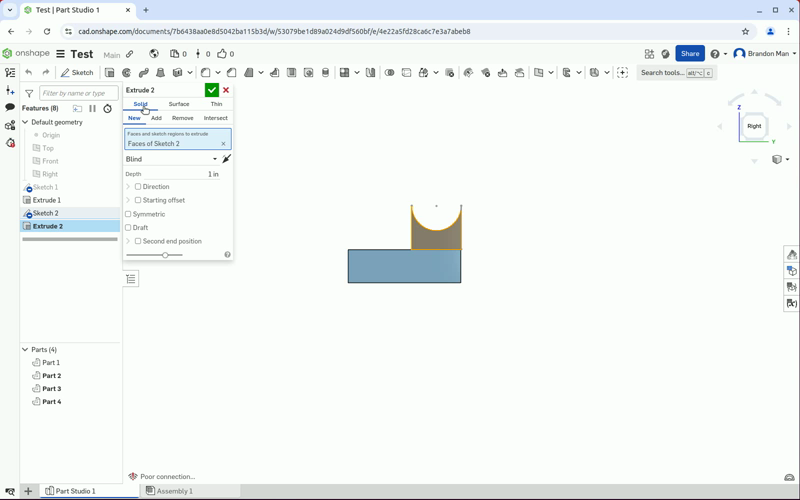
click(143, 106)
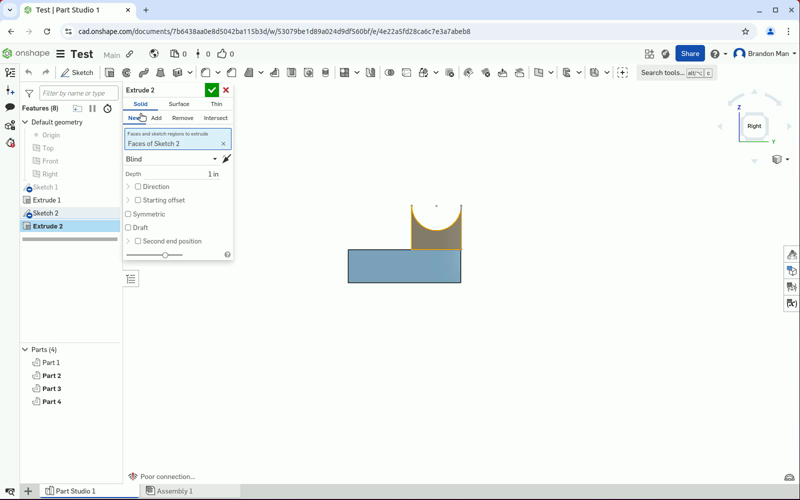
mouse_move(137, 120)
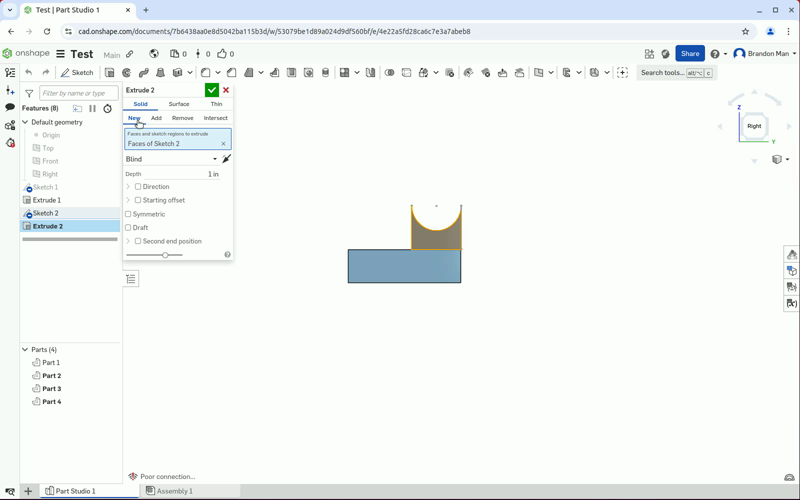
click(137, 120)
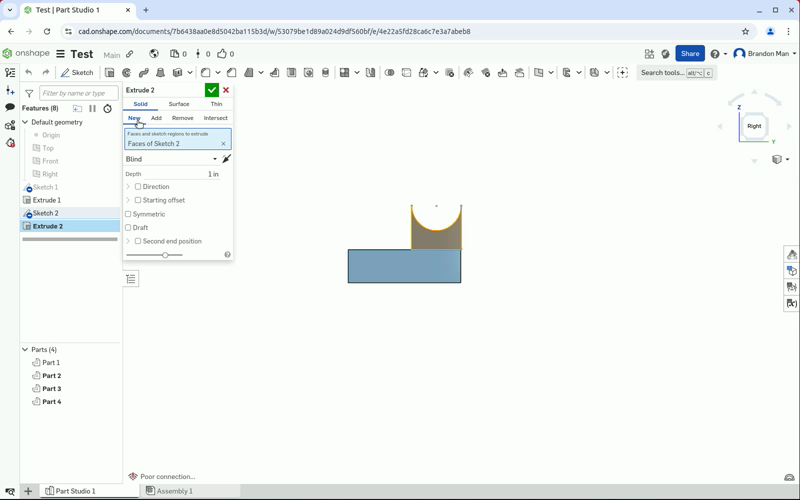
key(tab, 4)
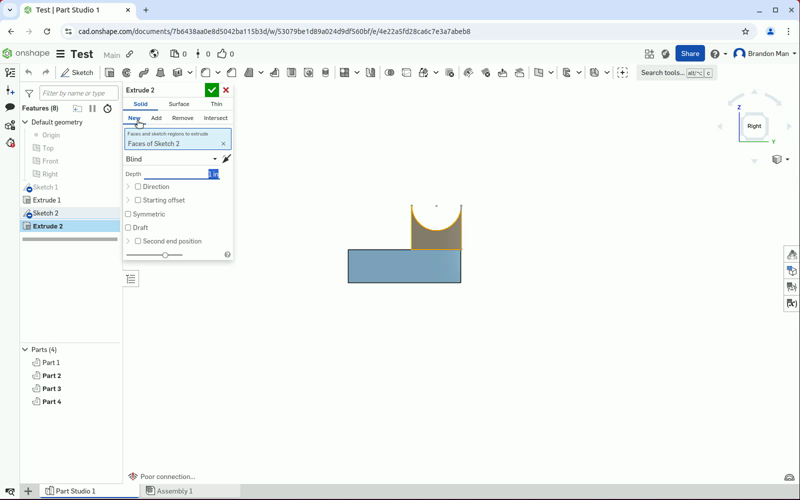
text(18.294)
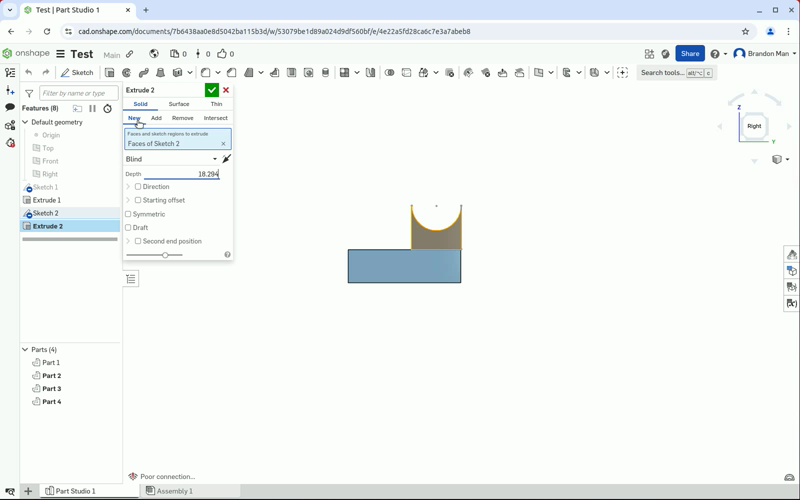
key(tab, 3)
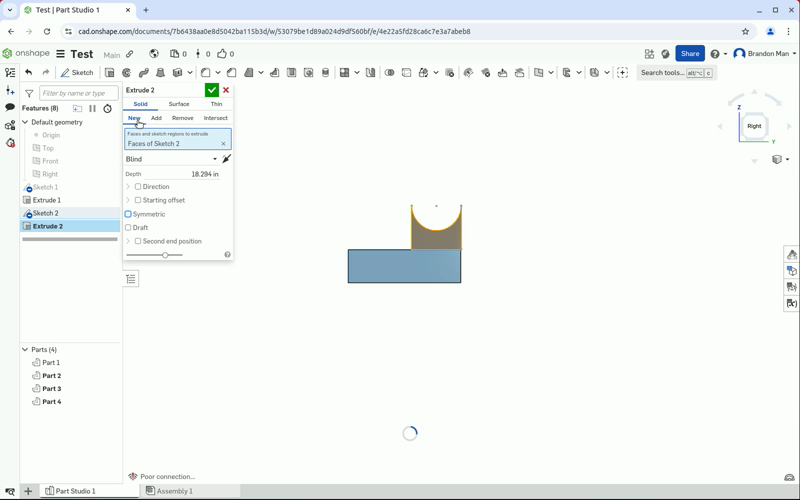
key(space)
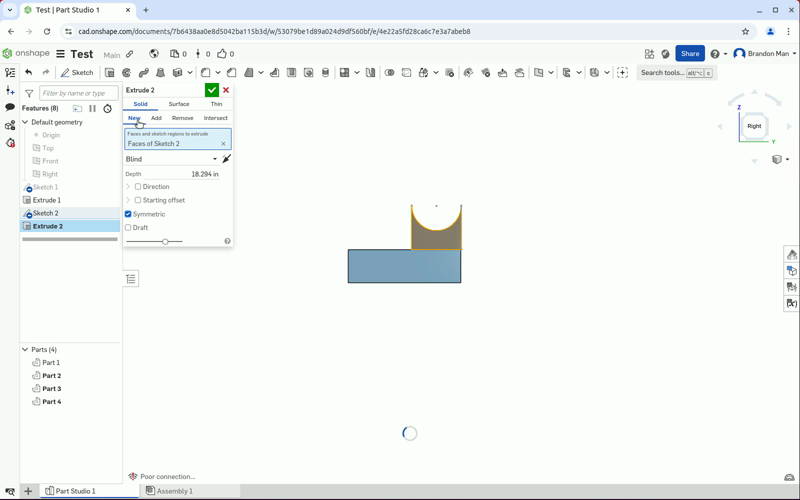
key(enter)
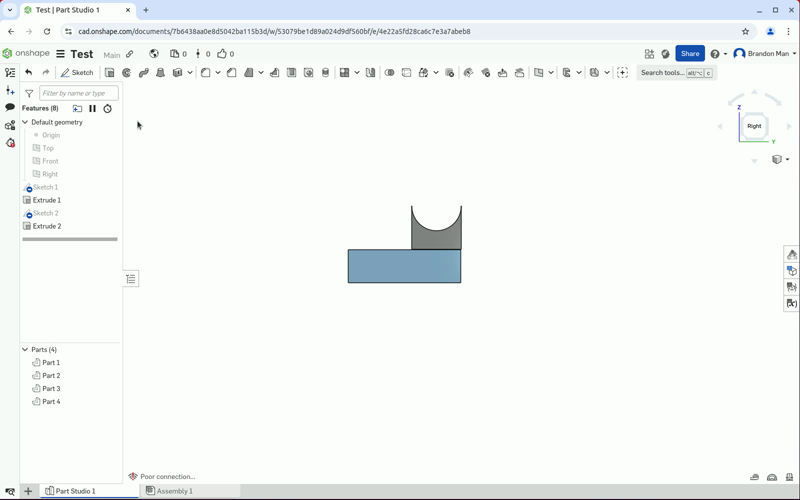
key(shift+h)
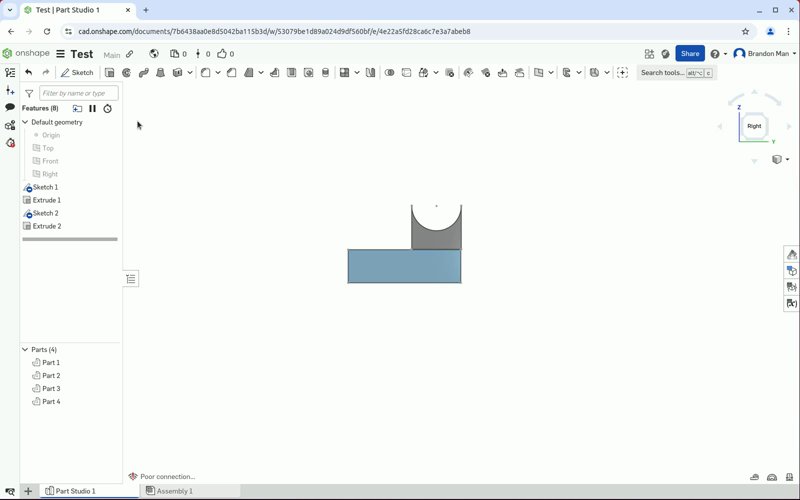
key(shift+h)
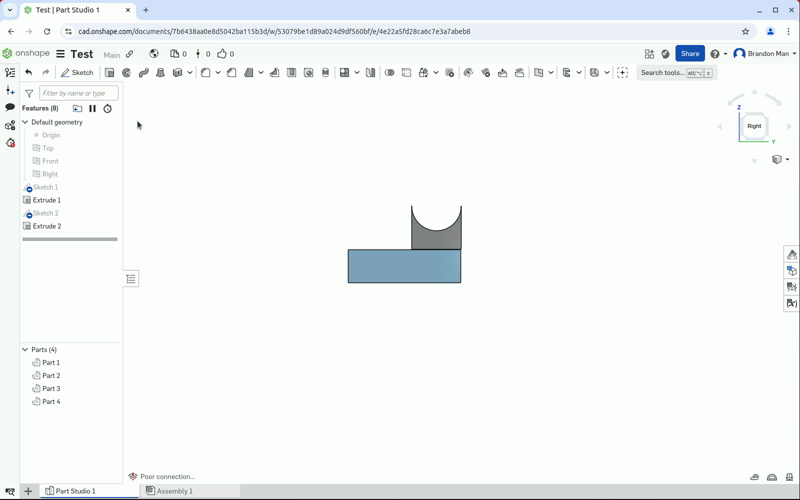
mouse_move(73, 189)
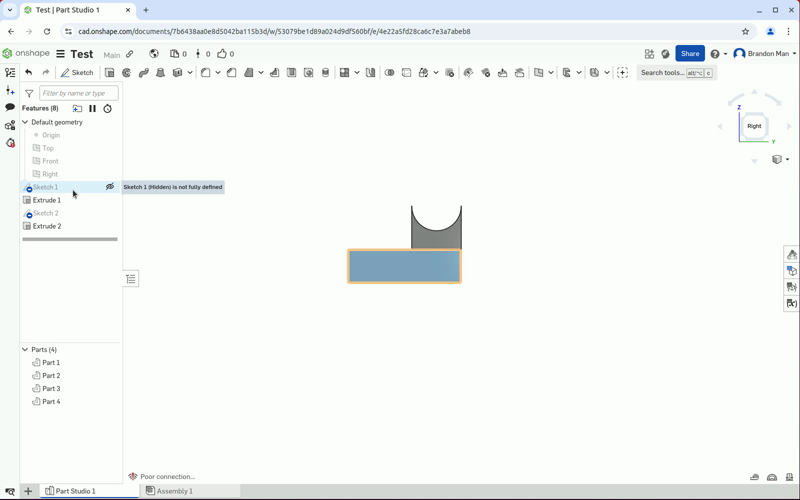
click(73, 189)
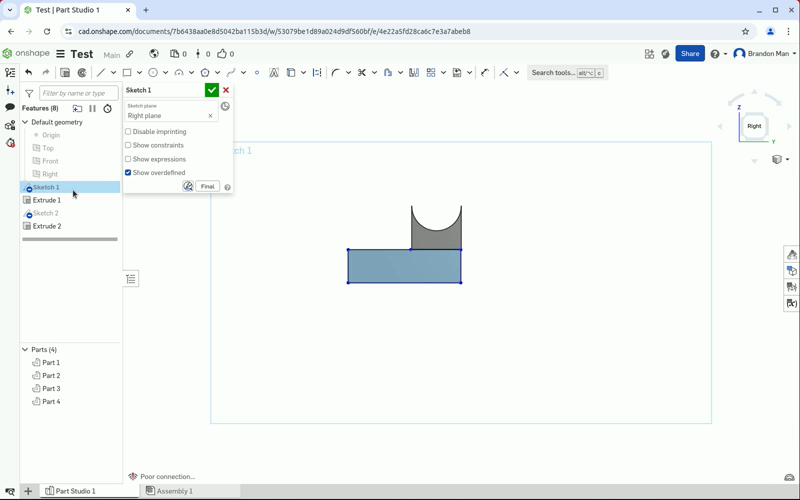
mouse_move(229, 92)
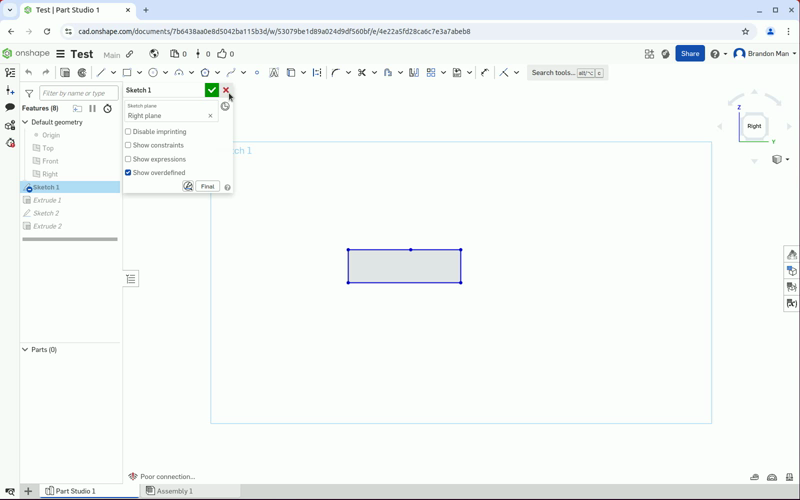
click(229, 92)
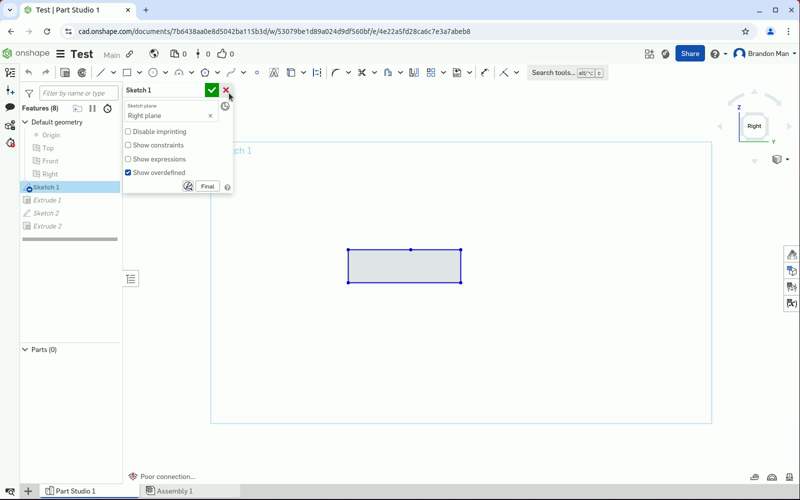
key(shift+s)
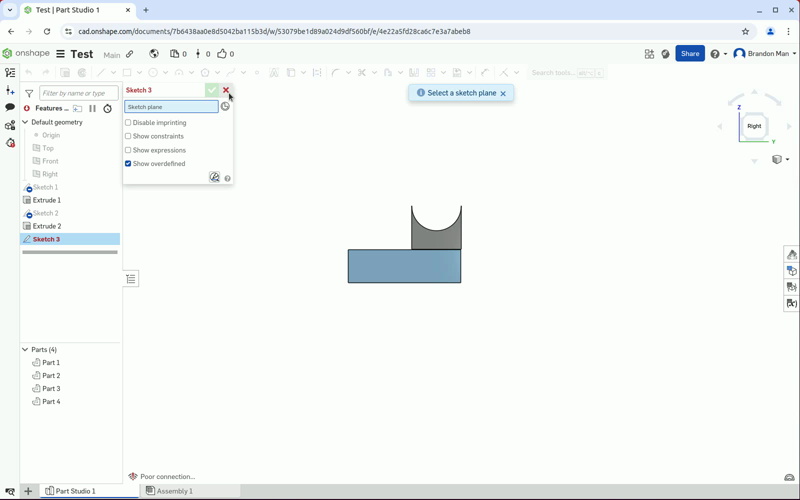
mouse_move(73, 176)
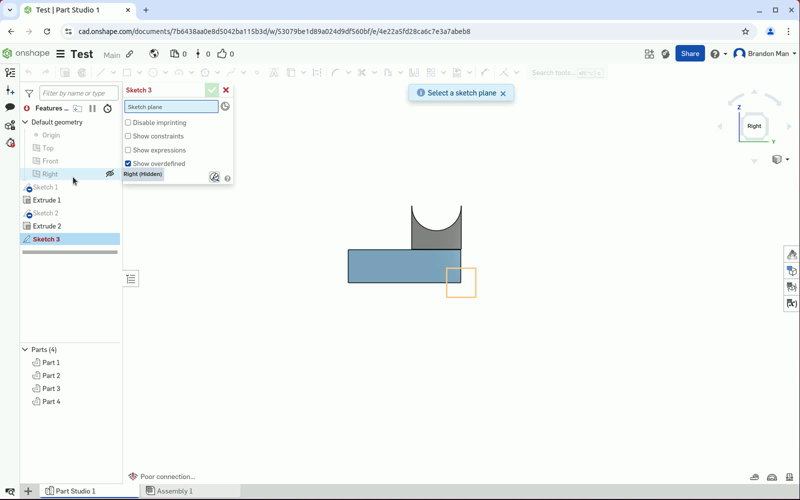
click(73, 176)
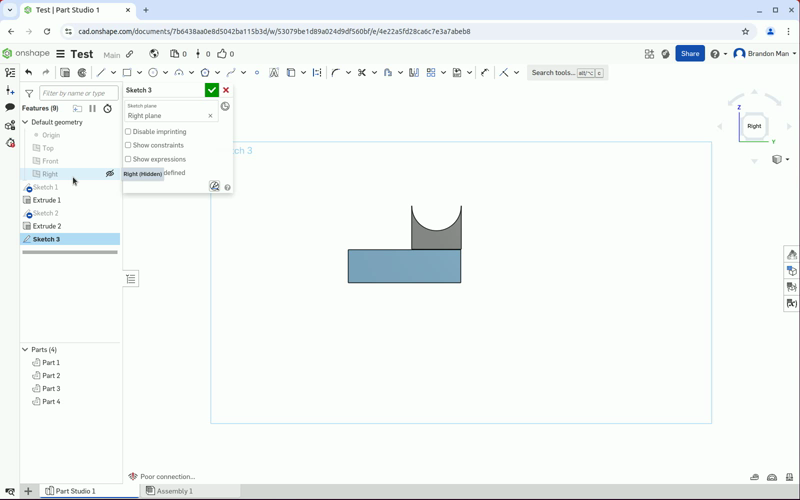
mouse_move(73, 352)
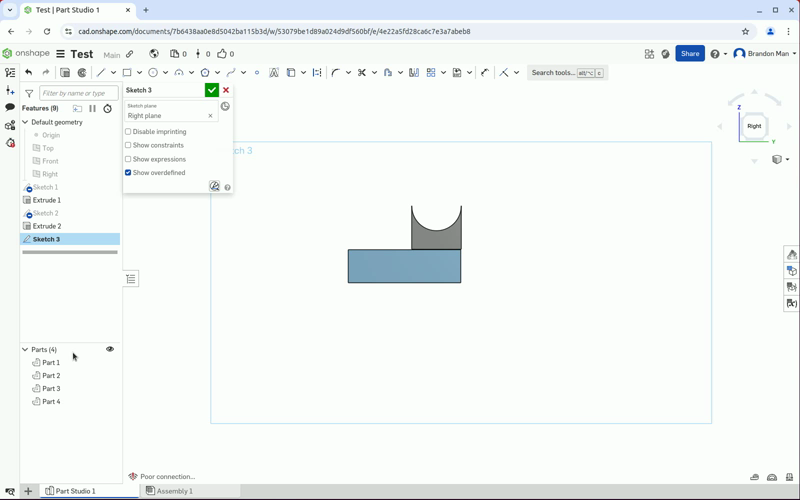
key(y)
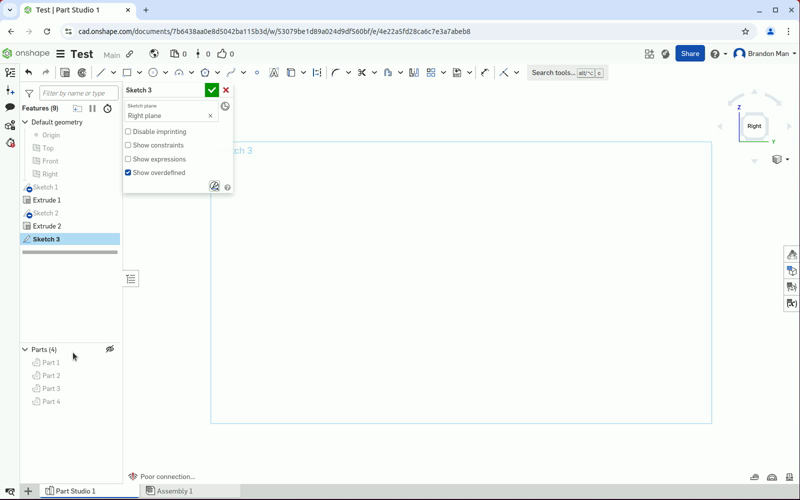
key(l)
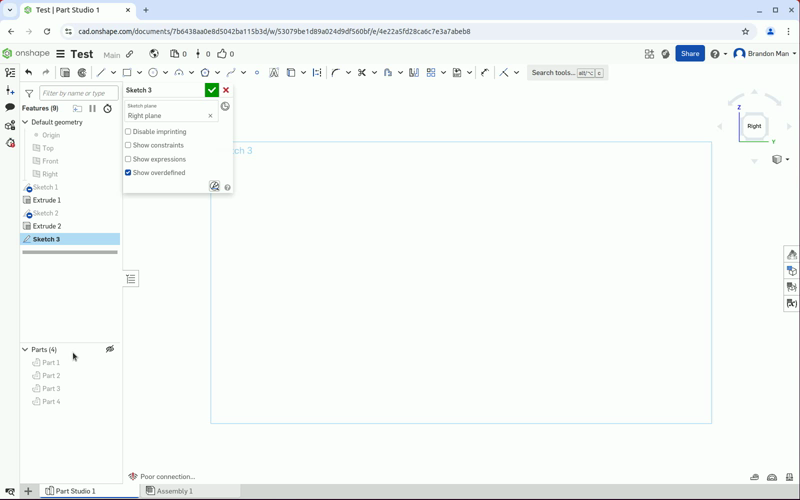
key_down(shift)
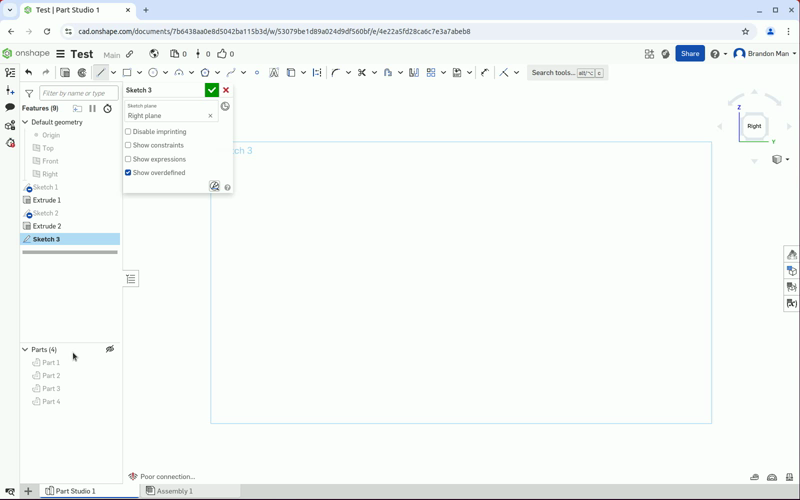
mouse_move(411, 206)
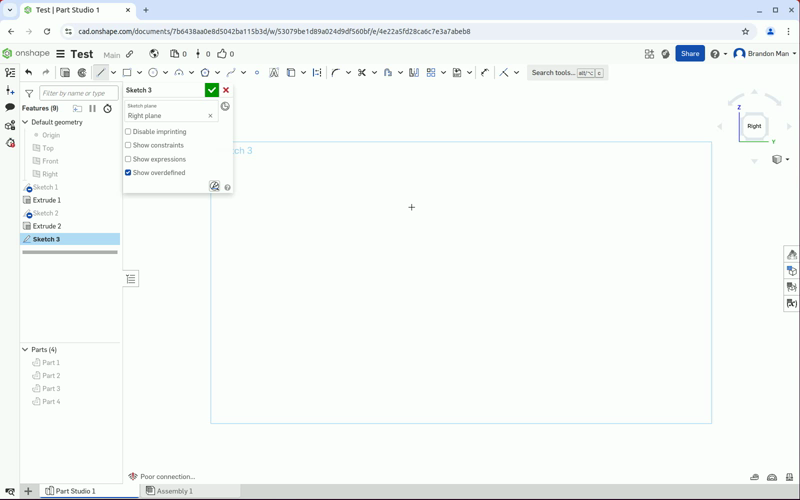
click(411, 206)
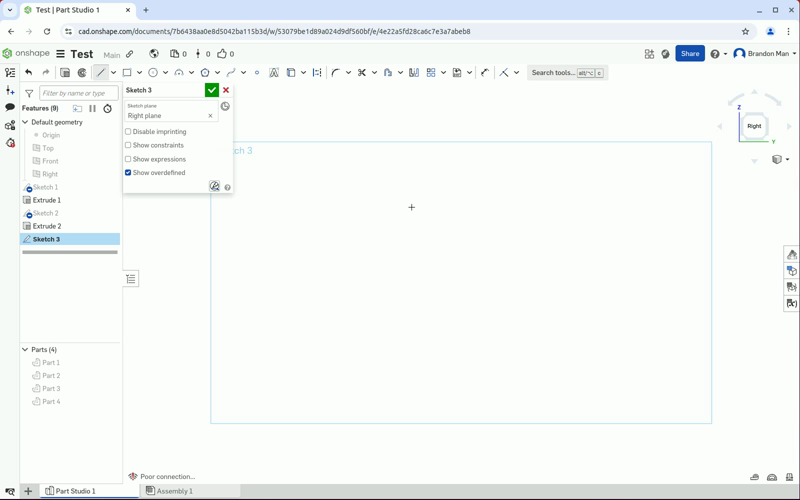
key_up(shift)
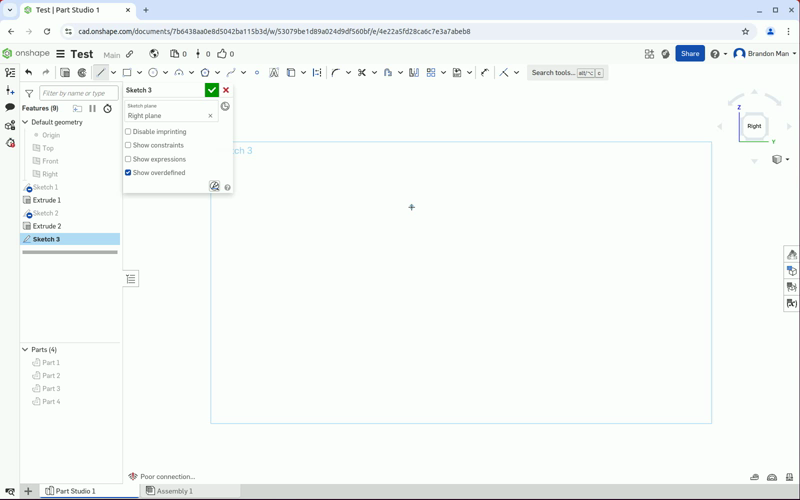
key_down(shift)
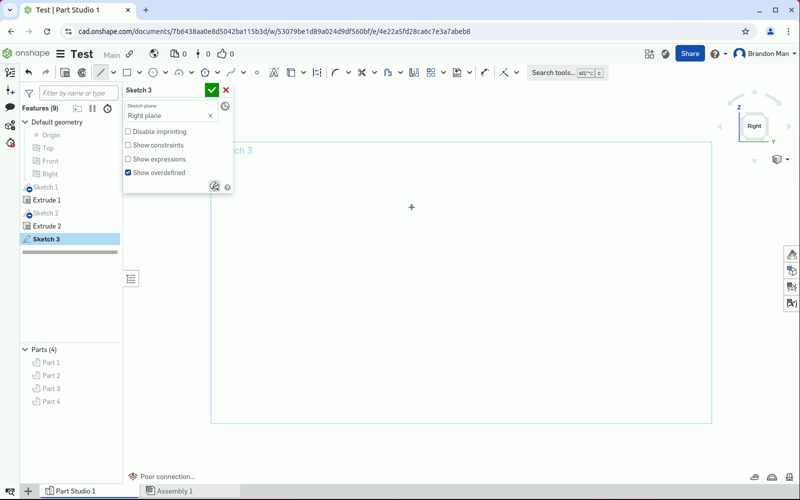
mouse_move(441, 206)
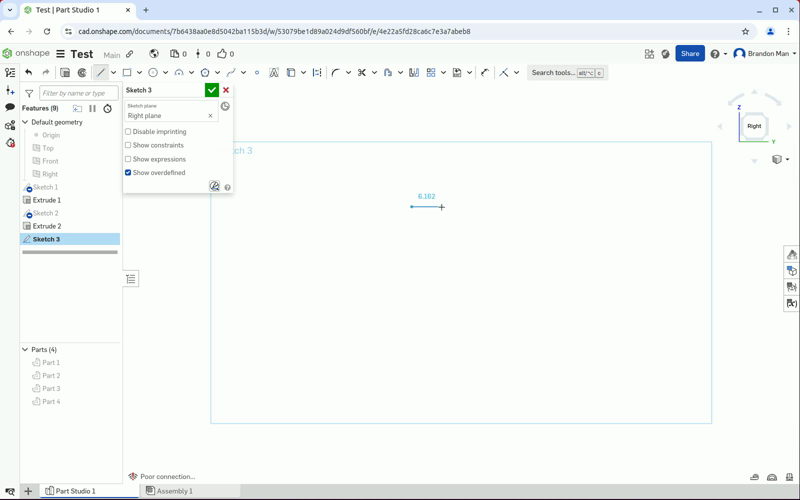
mouse_move(425, 206)
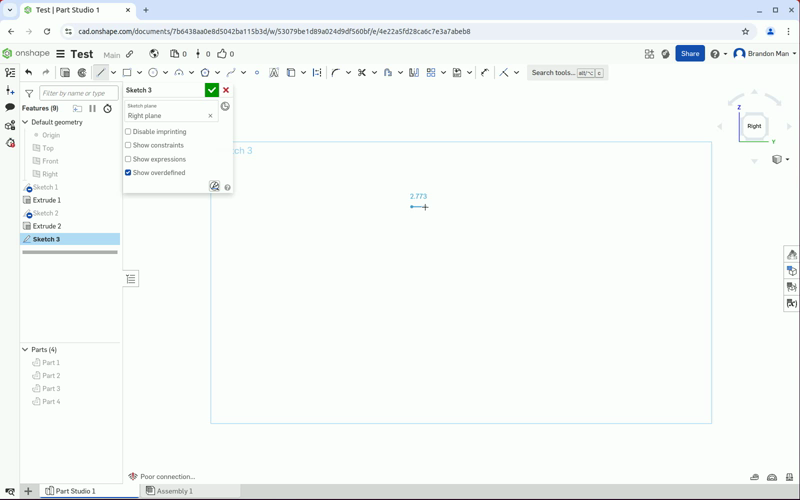
click(425, 206)
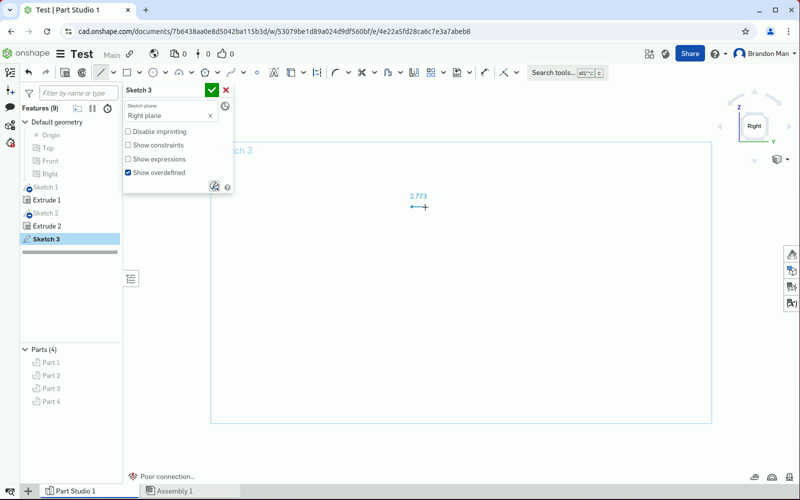
key_up(shift)
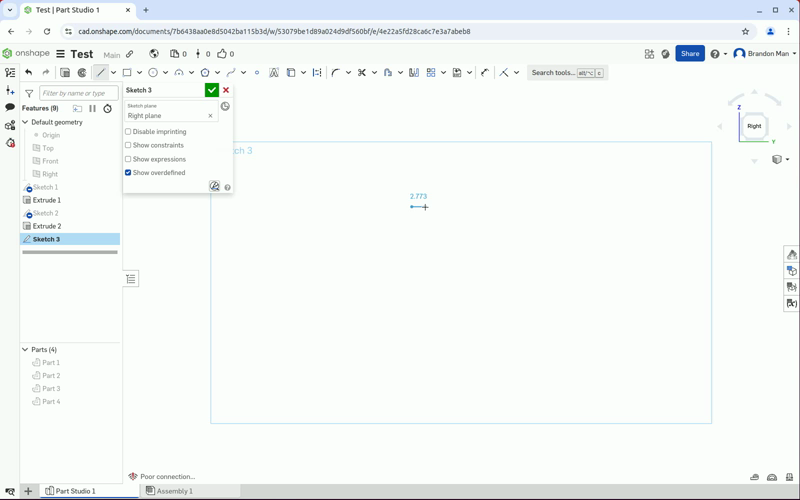
key(esc)
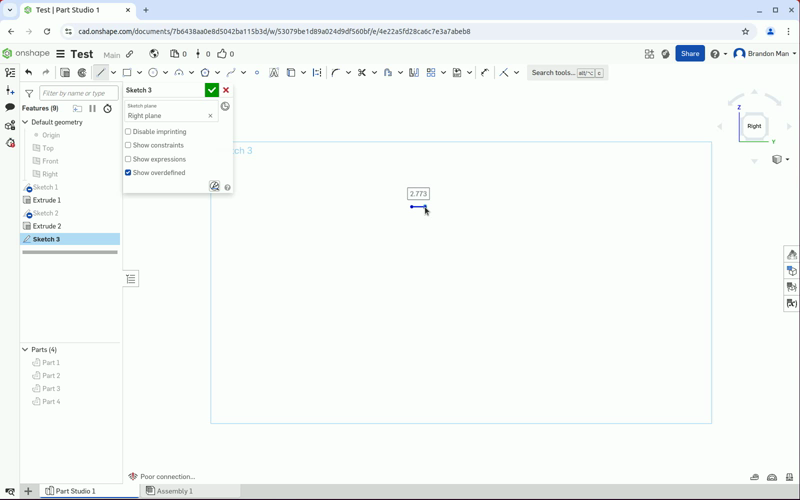
key(a)
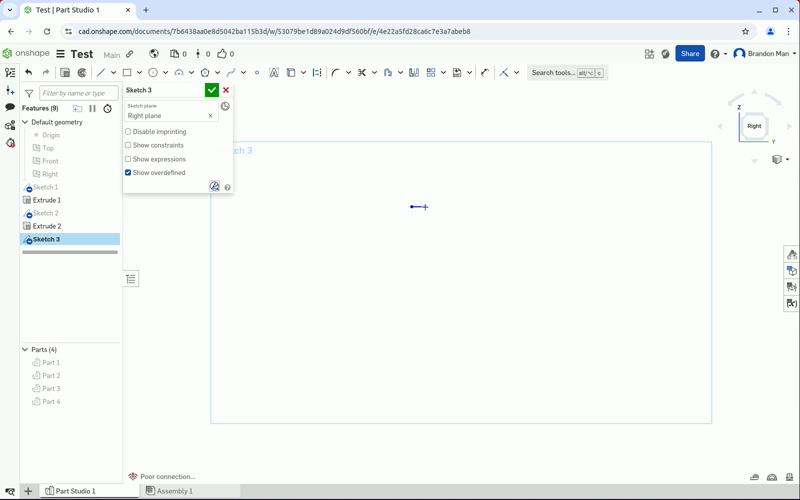
mouse_move(425, 206)
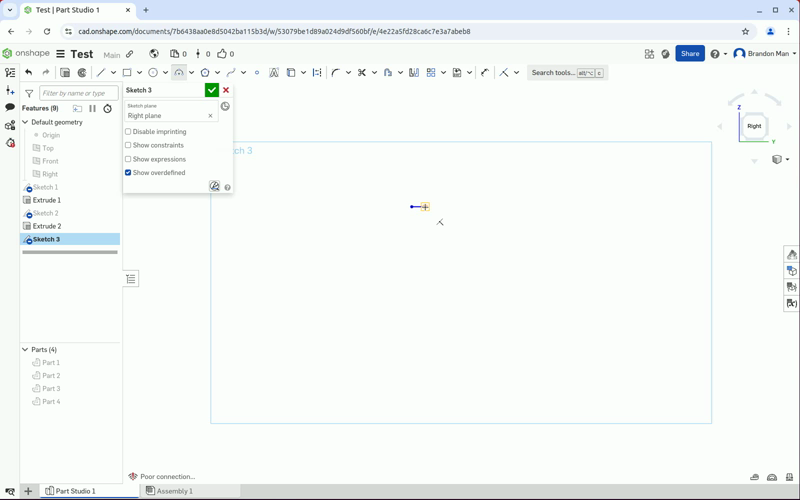
click(425, 206)
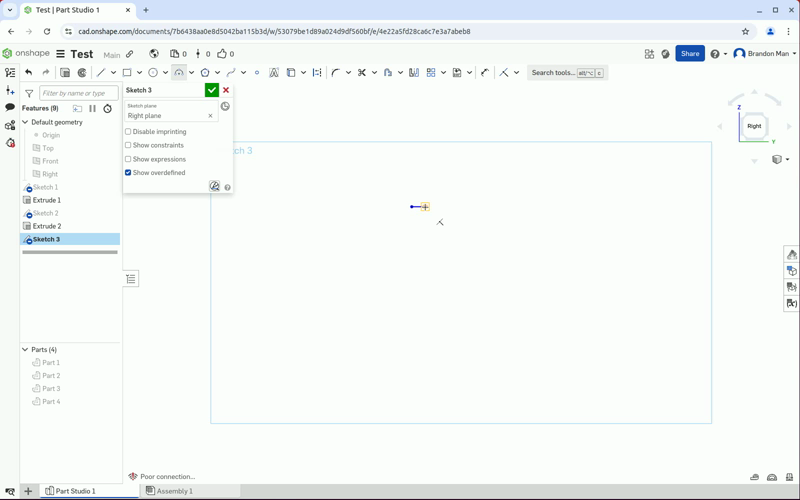
key_down(shift)
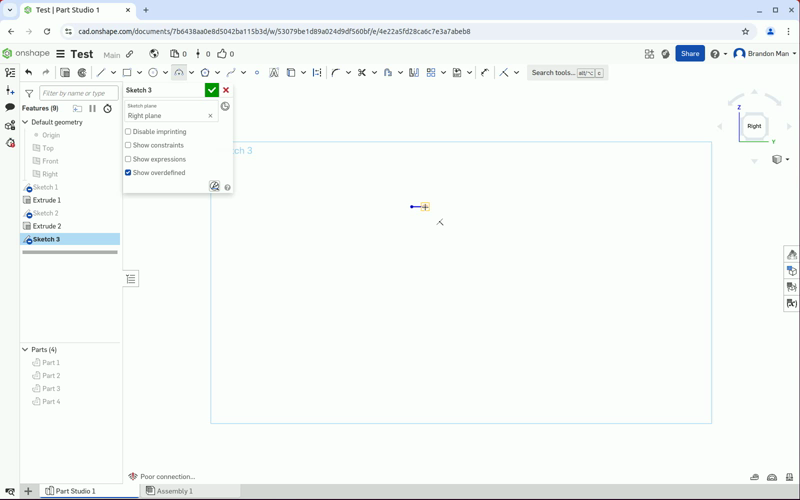
mouse_move(447, 206)
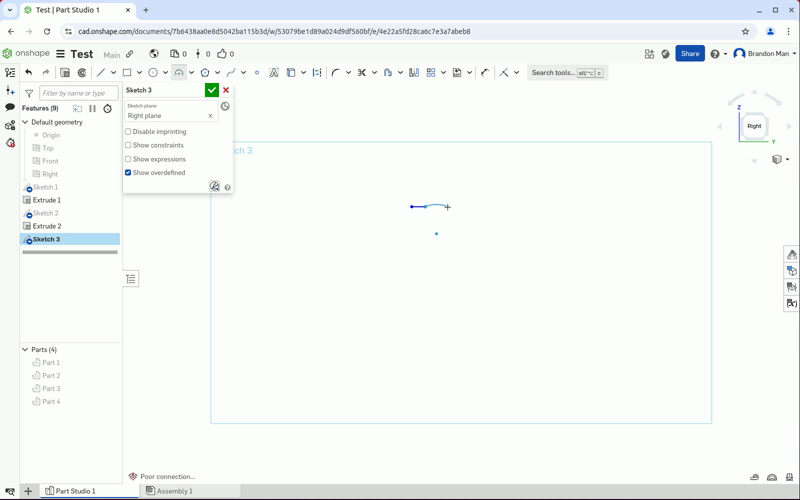
click(447, 206)
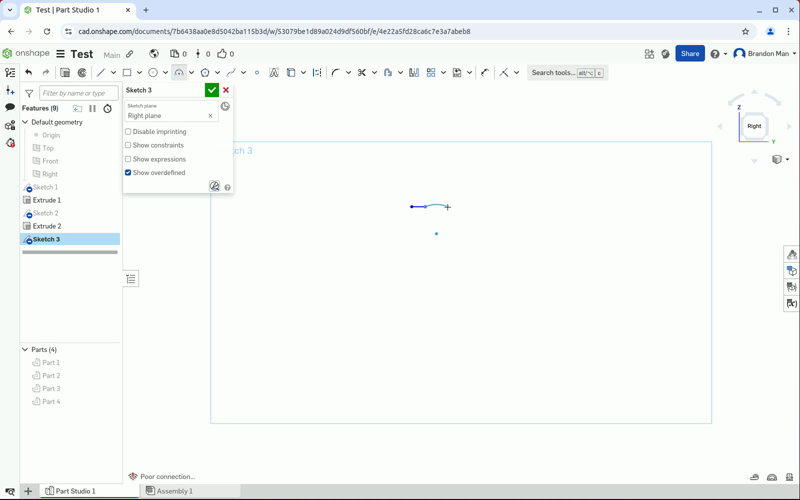
mouse_move(436, 195)
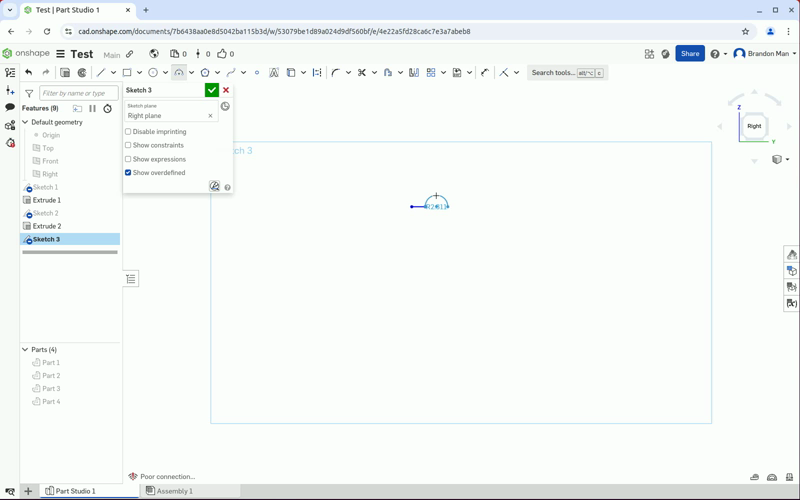
click(436, 195)
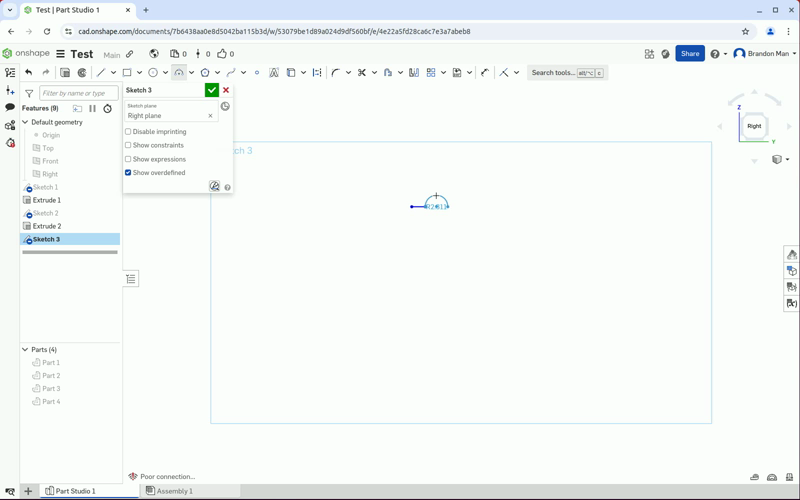
key_up(shift)
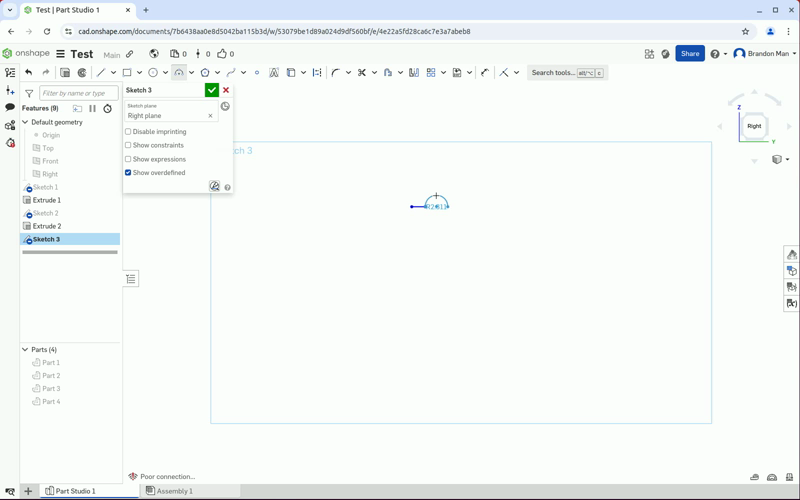
key(esc)
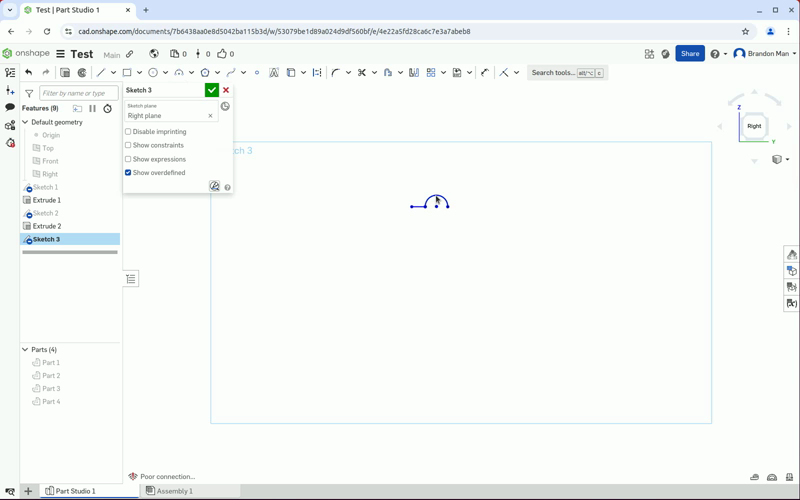
key(l)
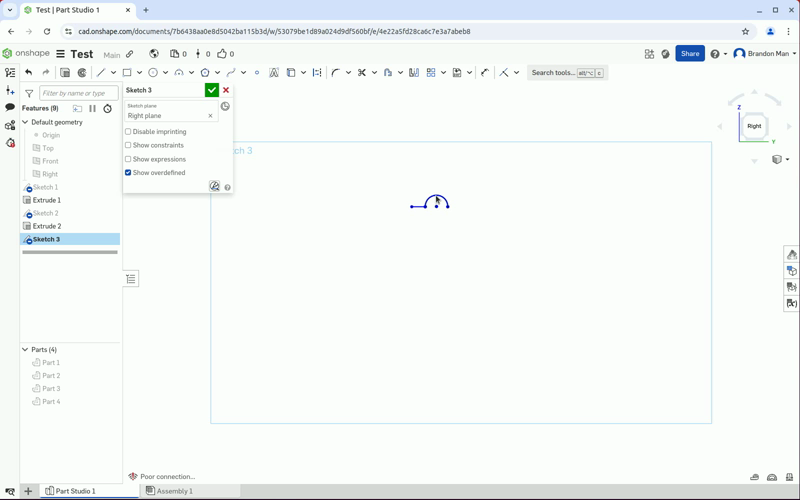
mouse_move(447, 206)
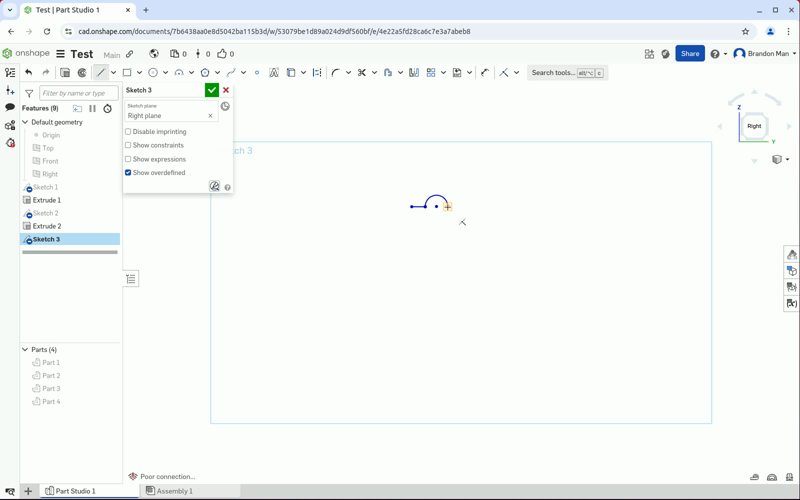
click(447, 206)
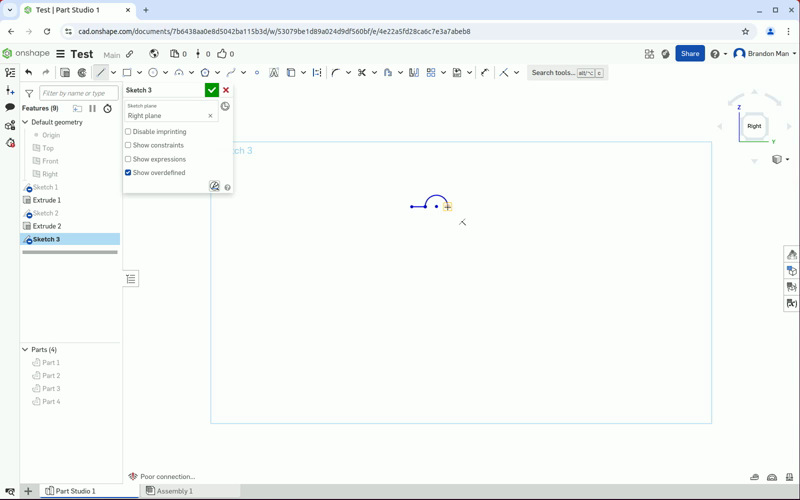
key_down(shift)
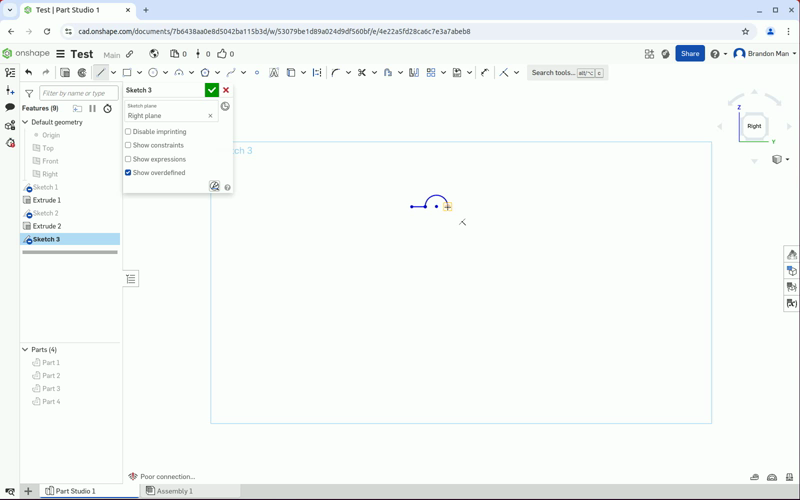
mouse_move(477, 206)
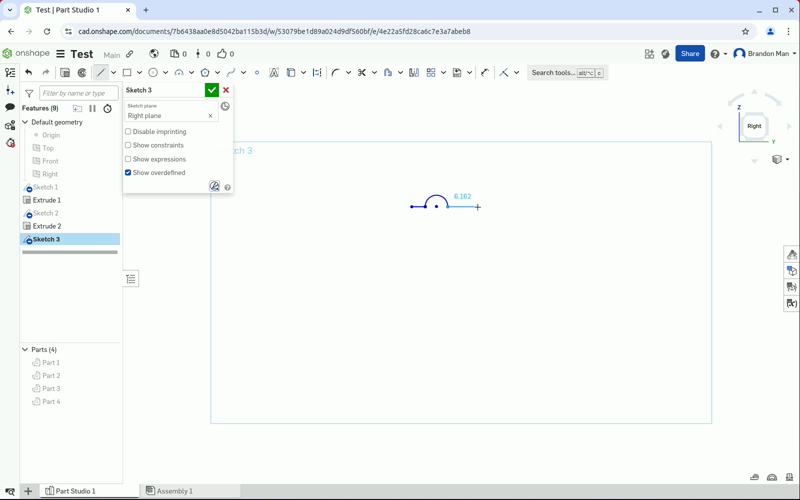
mouse_move(461, 206)
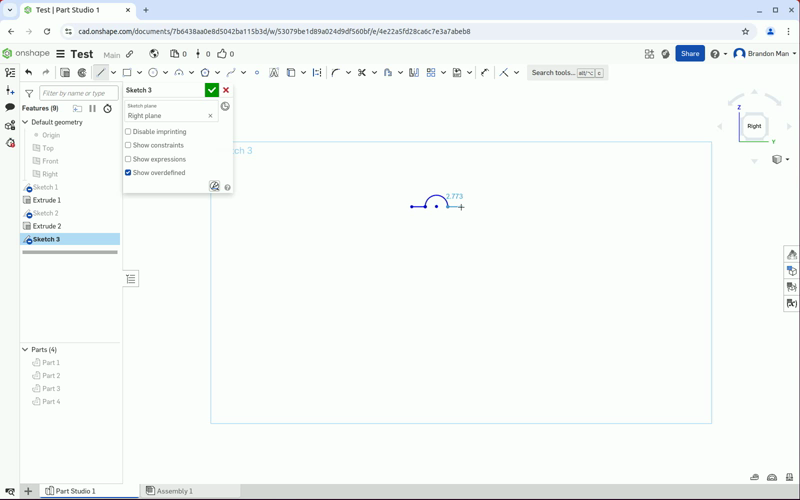
click(461, 206)
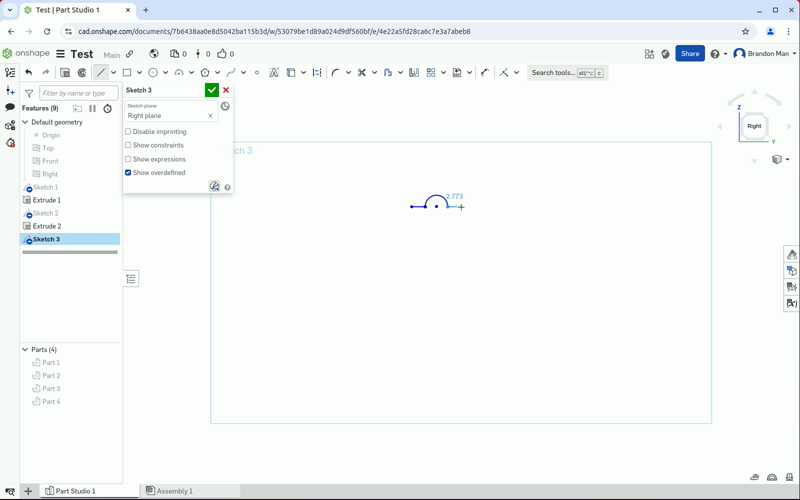
key_up(shift)
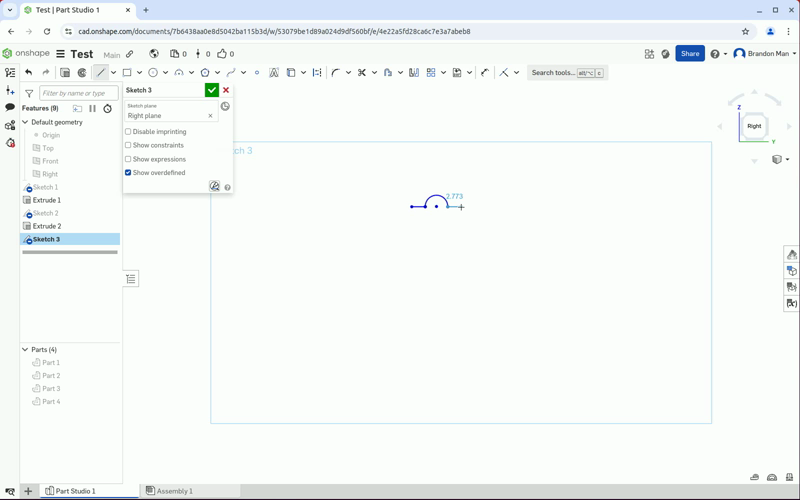
key(esc)
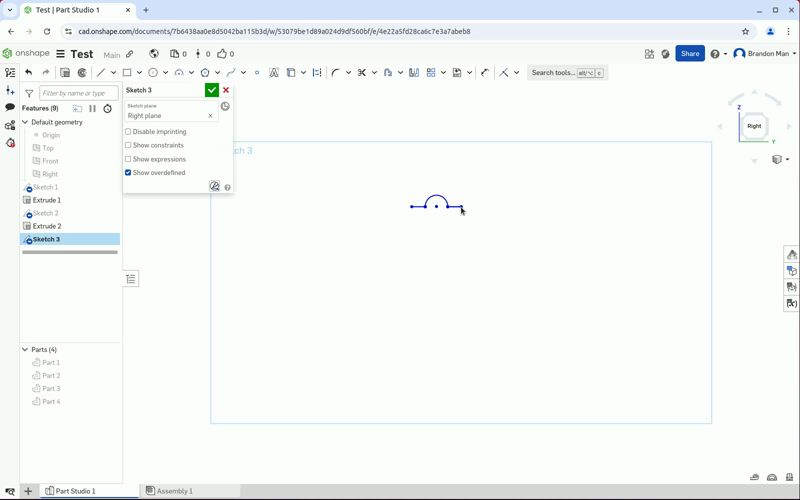
key(a)
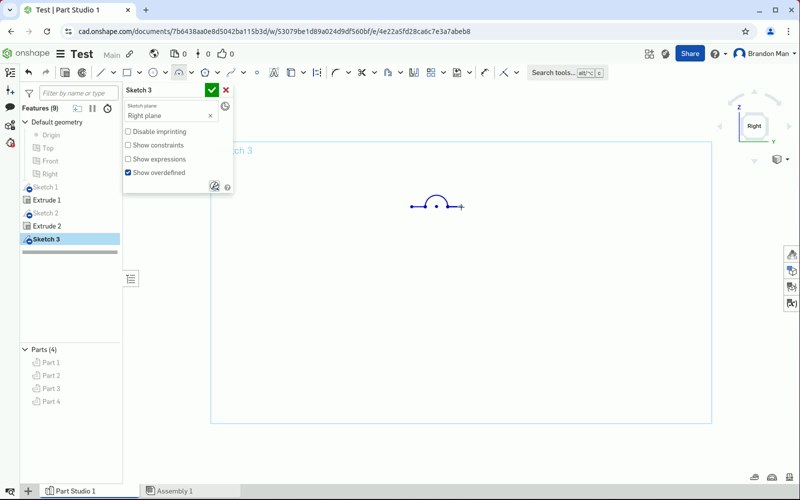
mouse_move(461, 206)
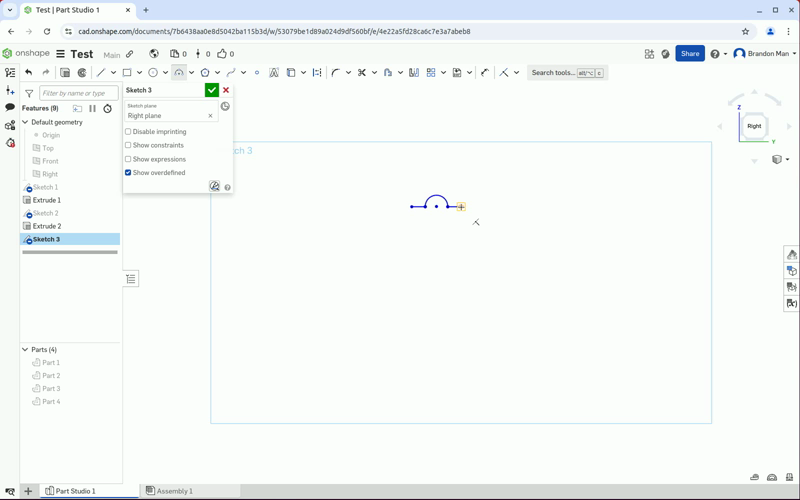
click(461, 206)
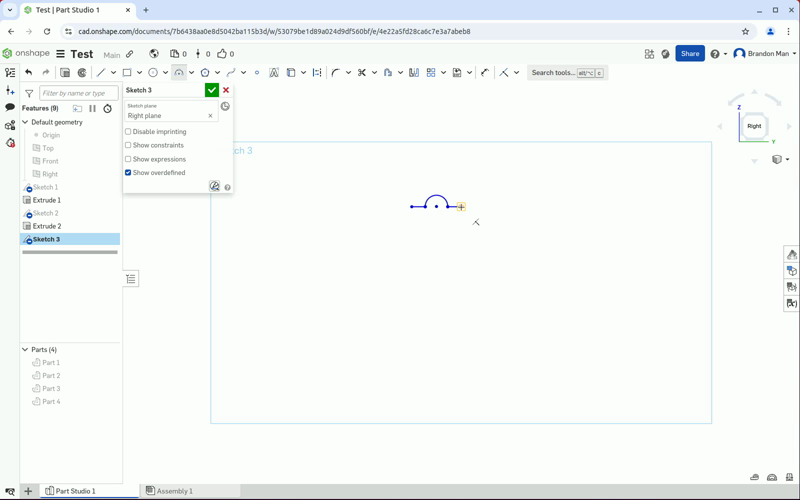
mouse_move(411, 206)
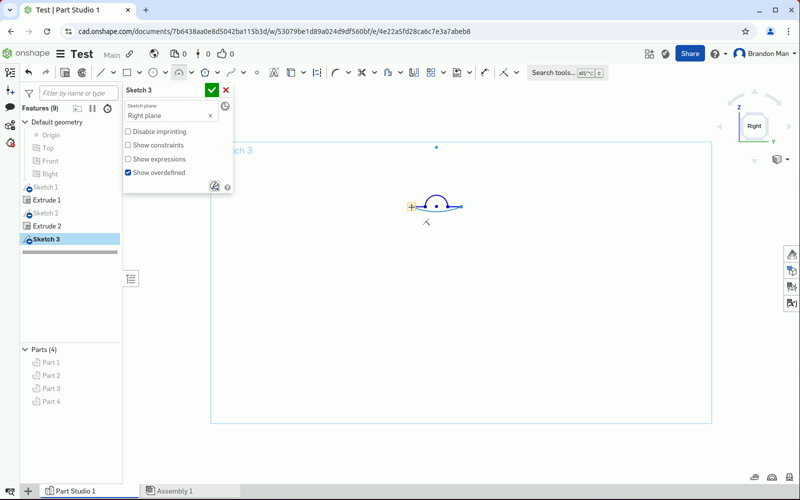
click(411, 206)
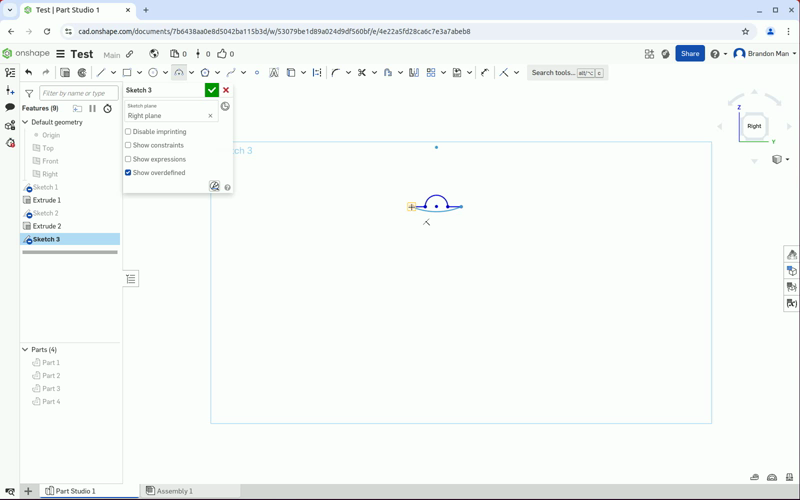
key_down(shift)
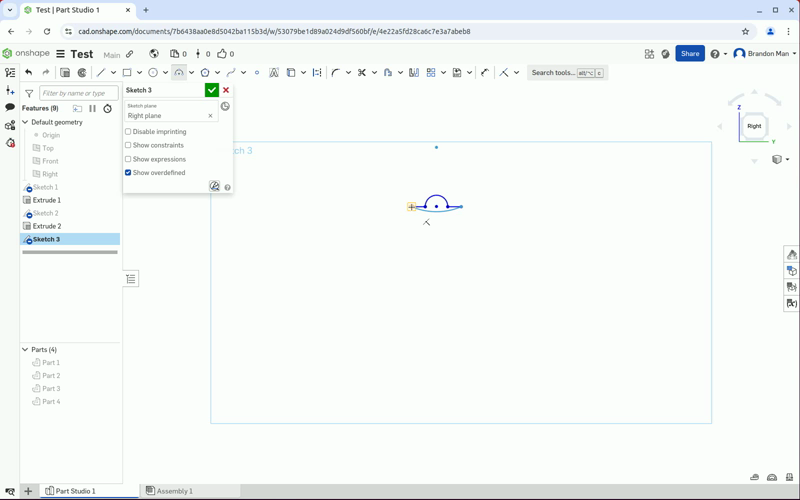
mouse_move(436, 181)
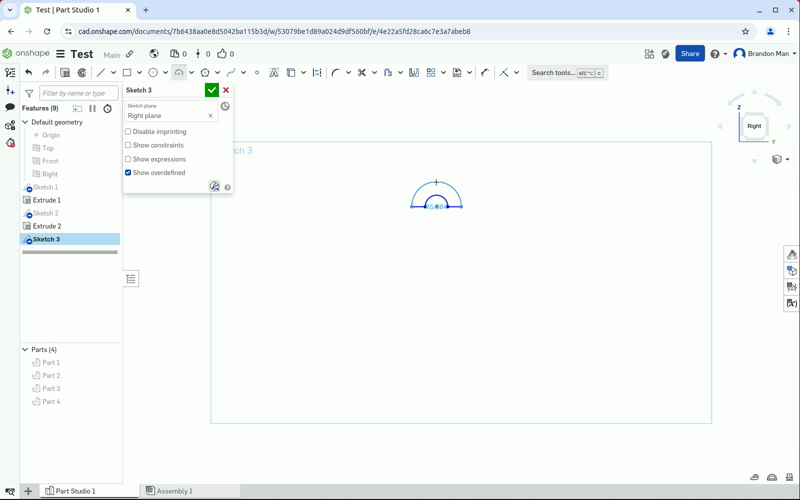
click(436, 181)
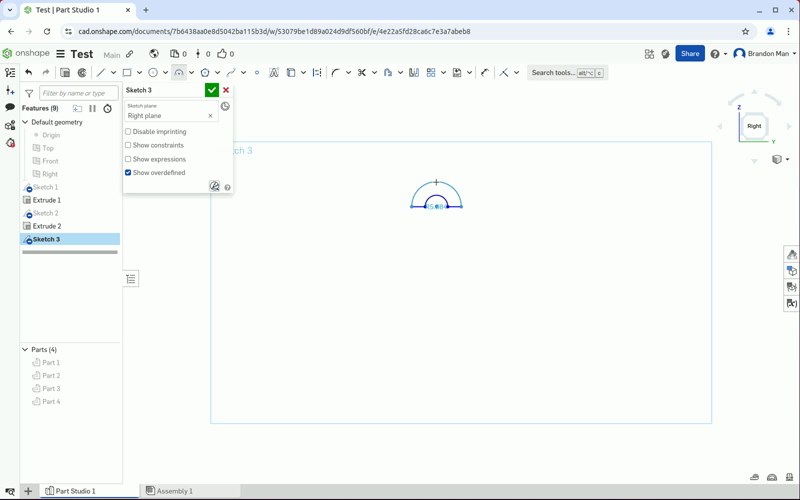
key_up(shift)
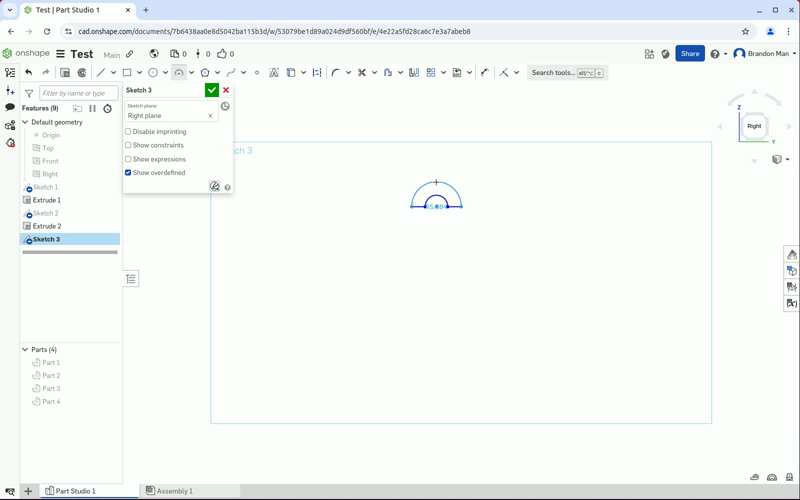
key(esc)
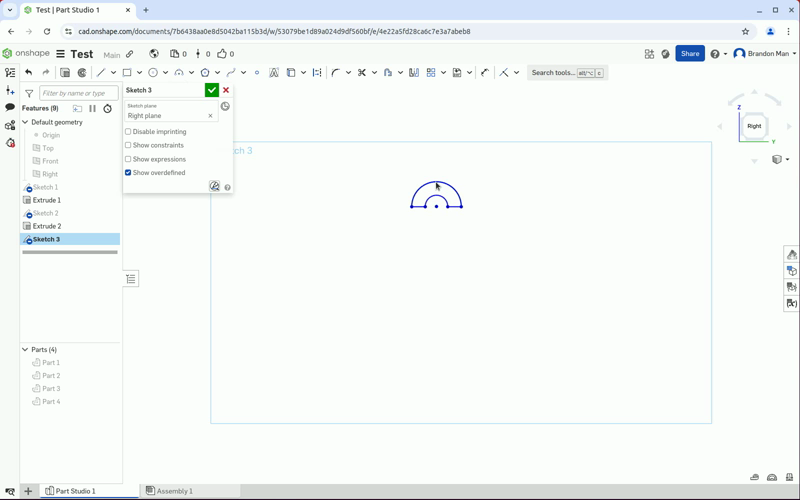
mouse_move(414, 198)
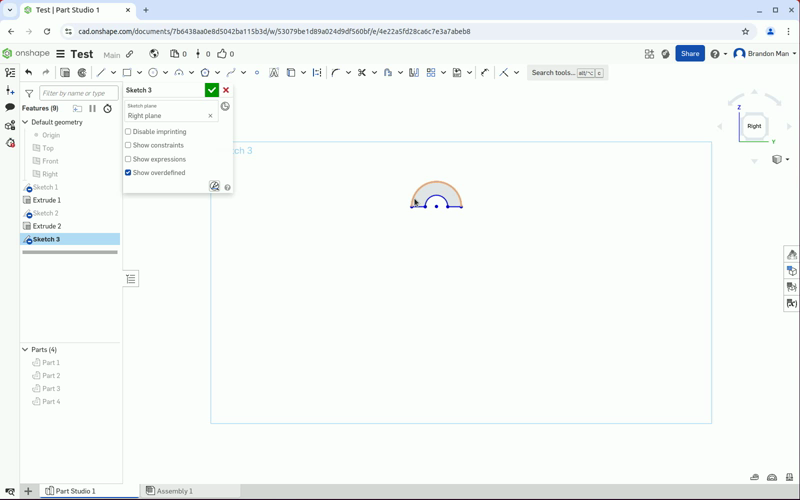
scroll(6)
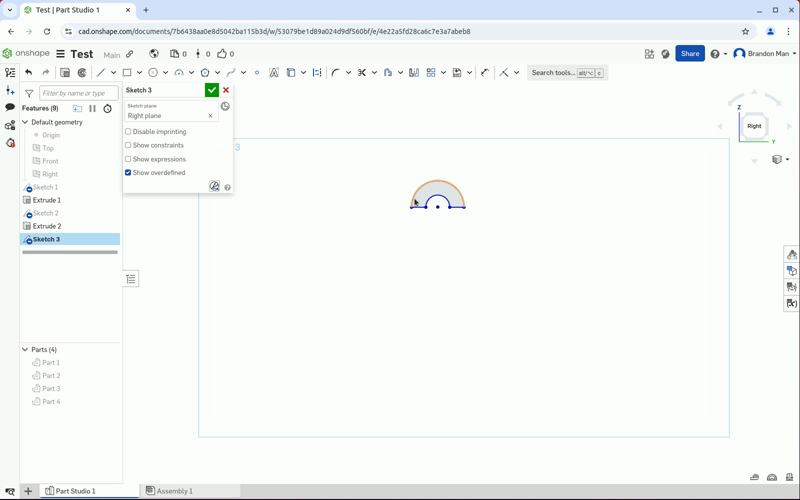
scroll(6)
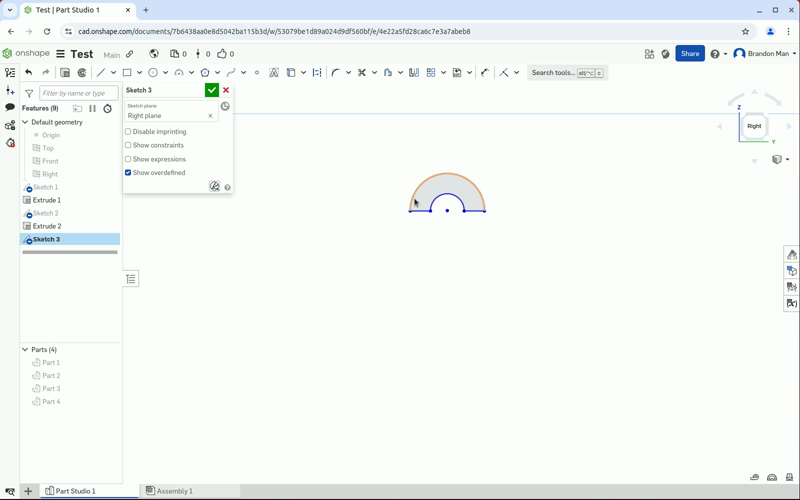
scroll(6)
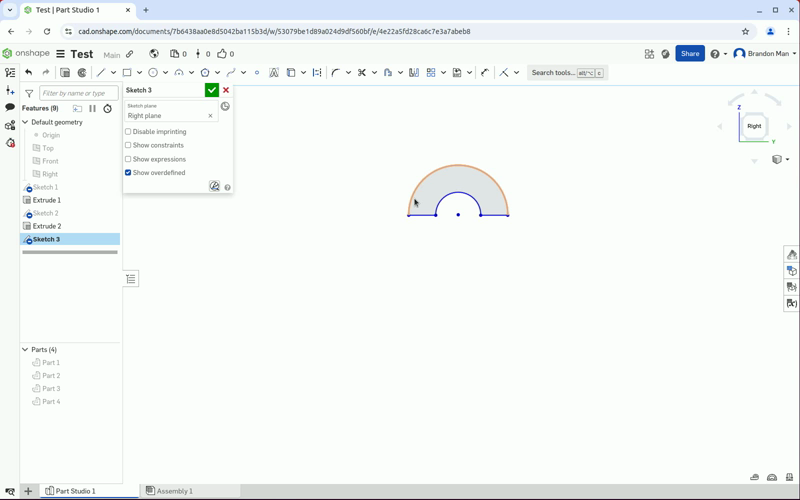
scroll(6)
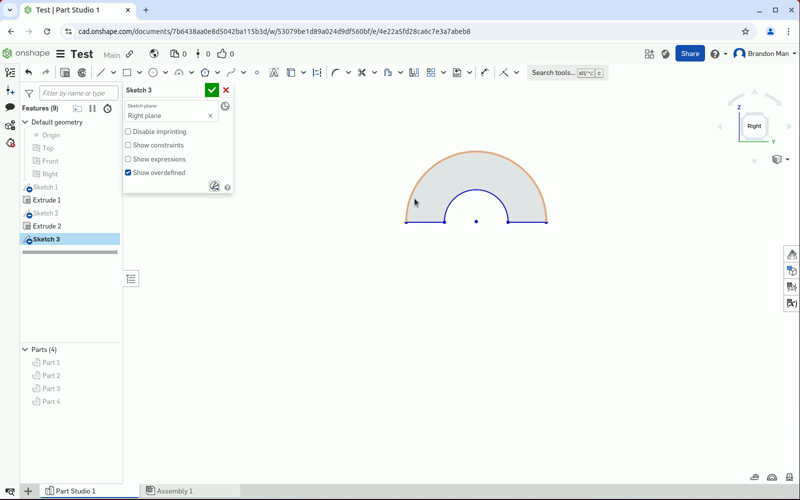
scroll(6)
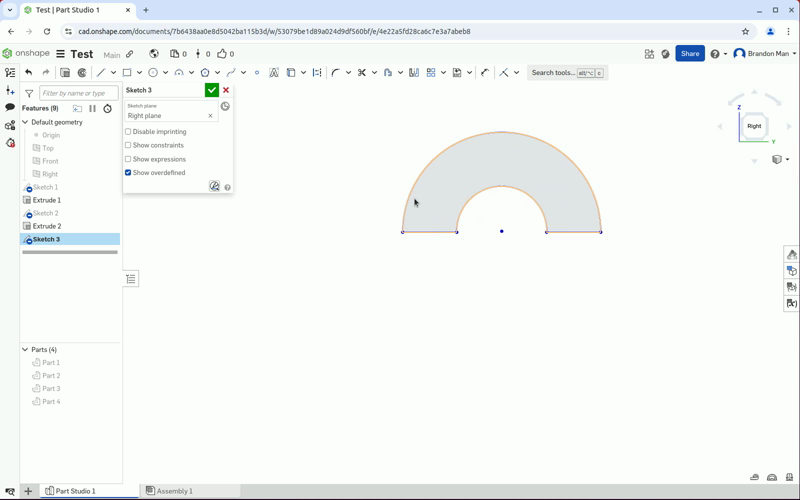
scroll(6)
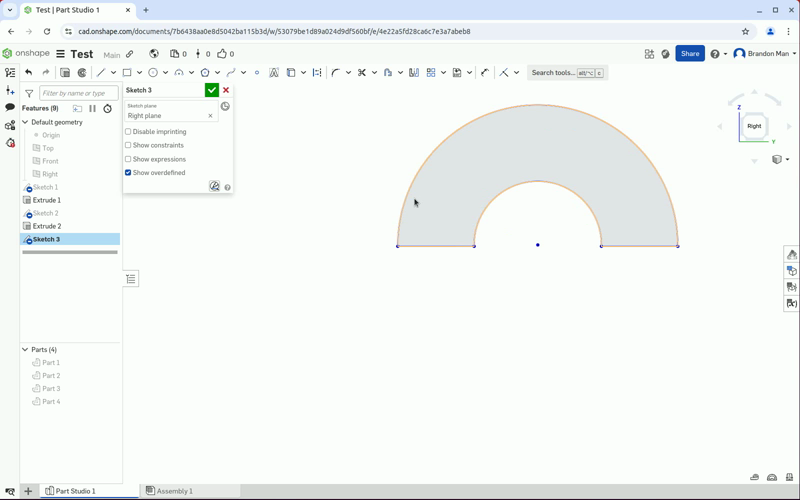
scroll(6)
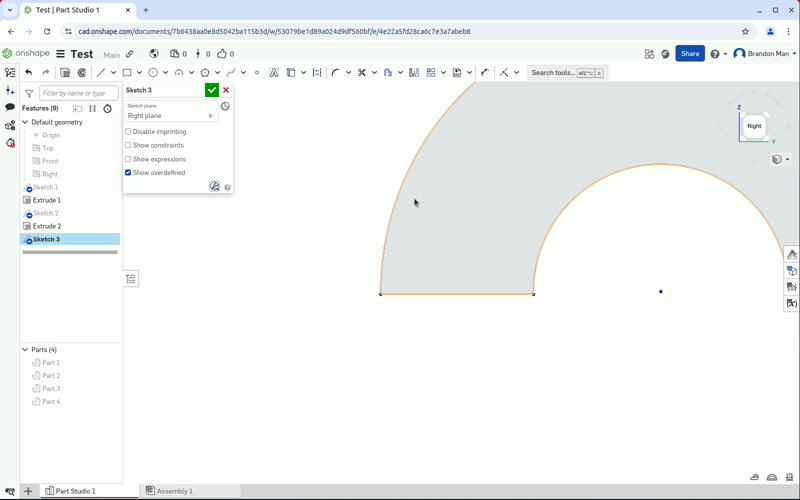
click(414, 198)
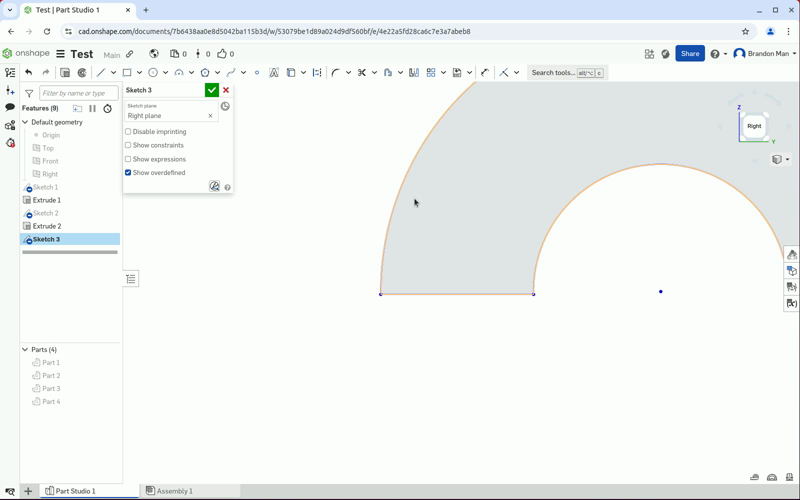
scroll(-6)
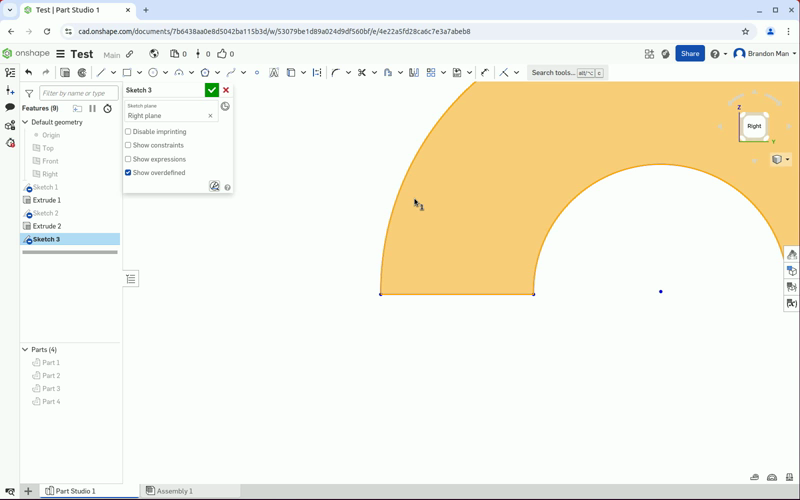
scroll(-6)
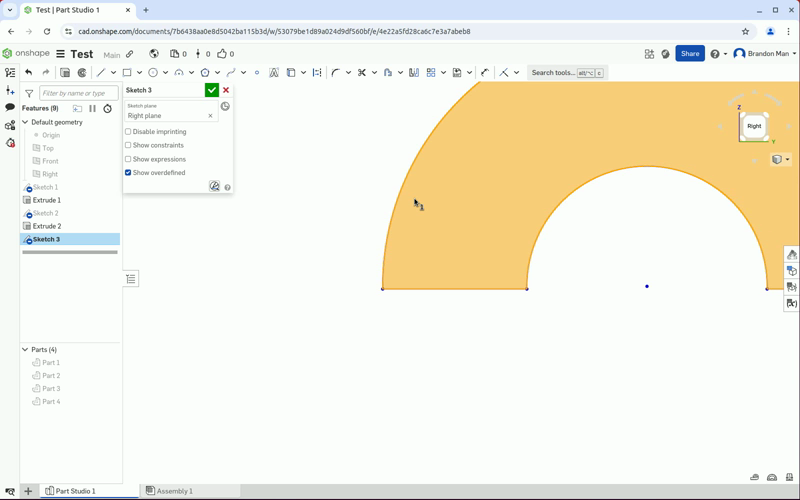
scroll(-6)
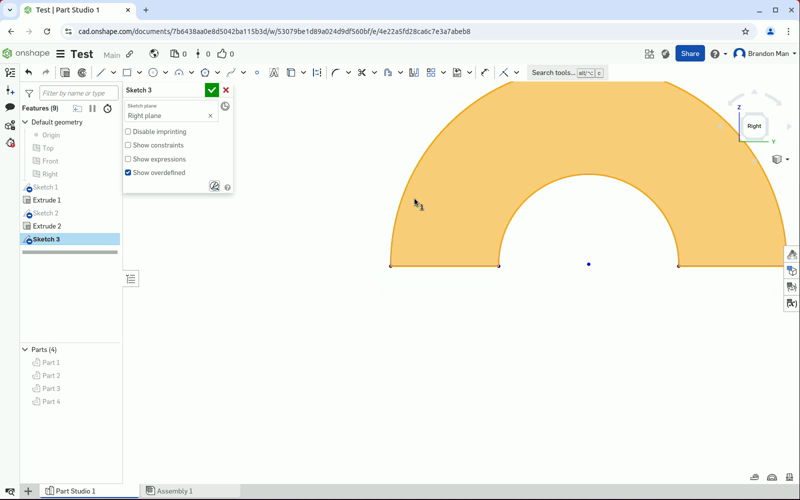
scroll(-6)
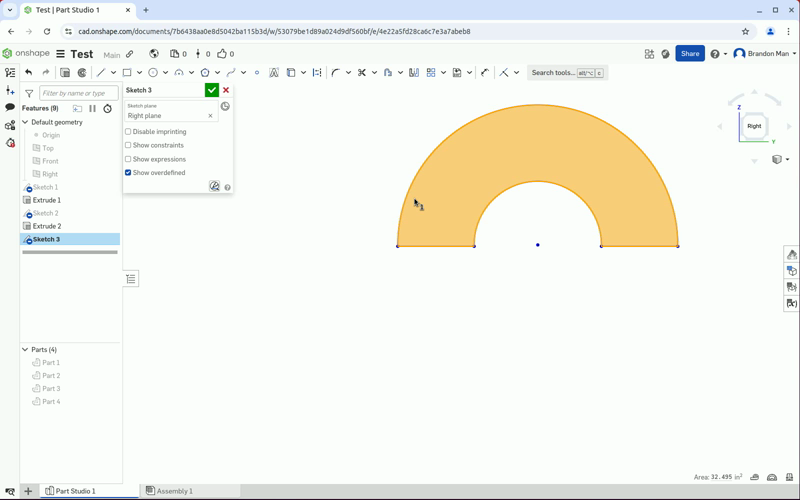
scroll(-6)
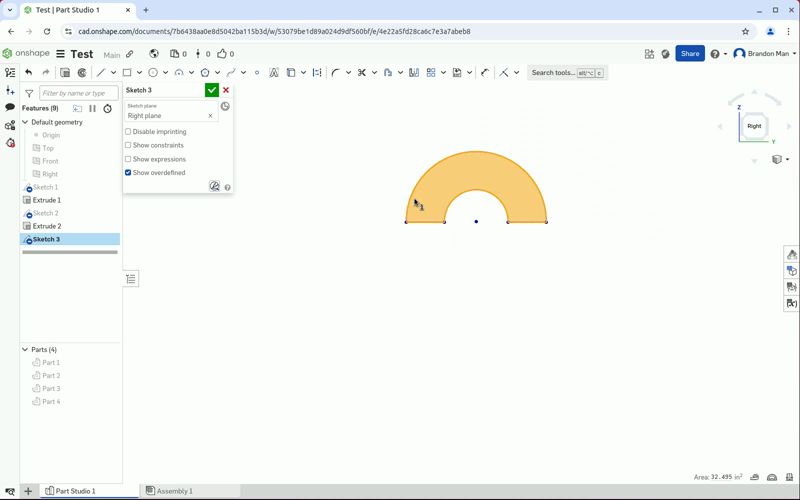
scroll(-6)
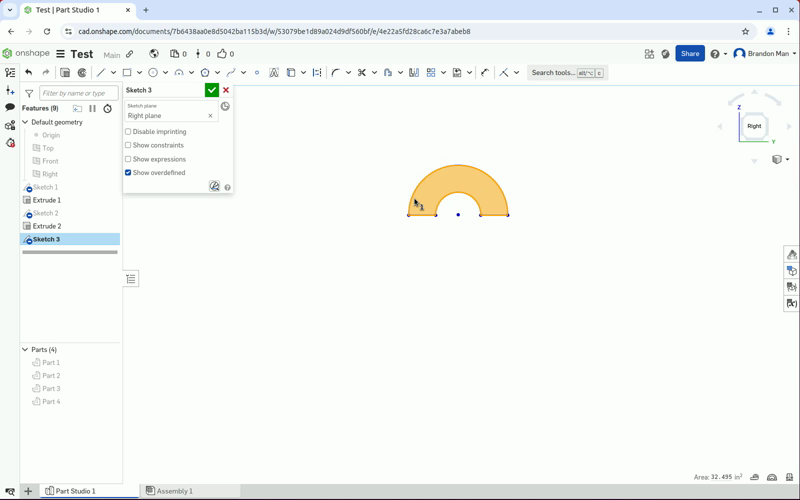
scroll(-6)
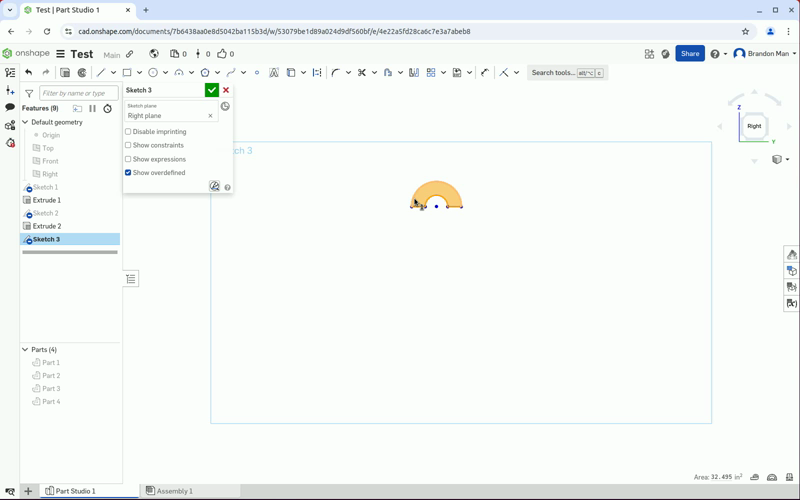
mouse_move(73, 352)
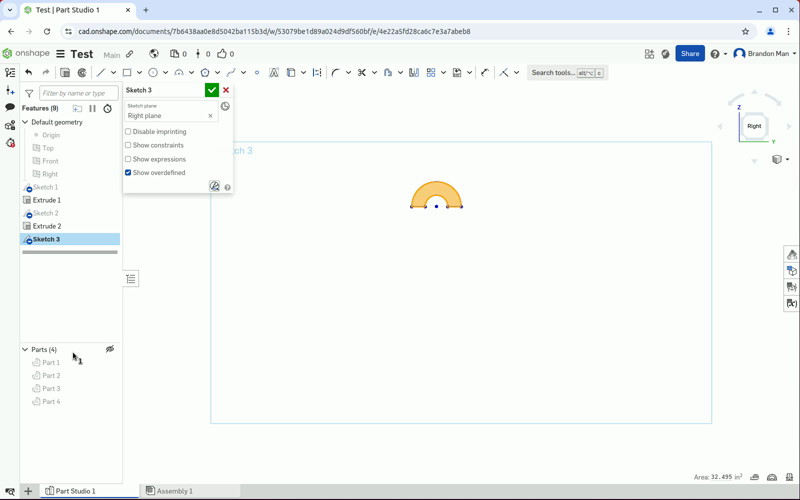
key(shift+y)
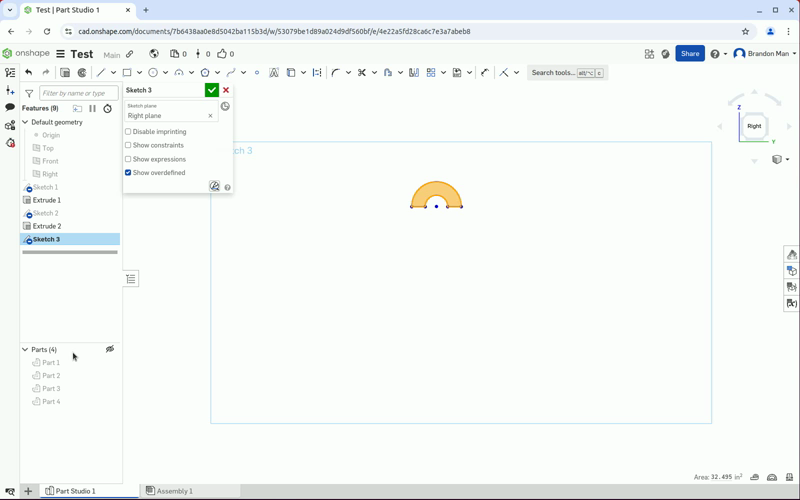
key(shift+e)
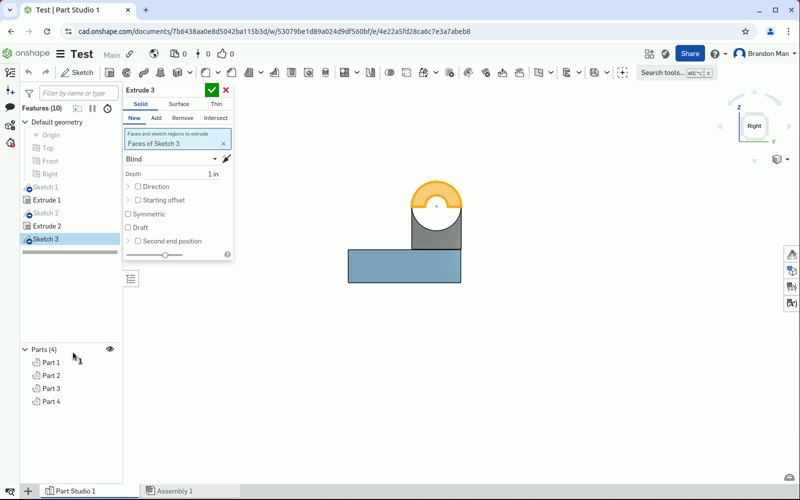
mouse_move(143, 106)
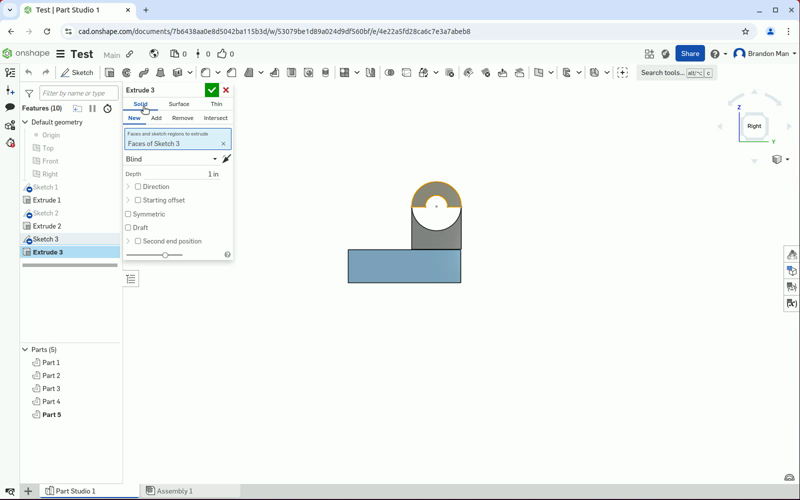
click(143, 106)
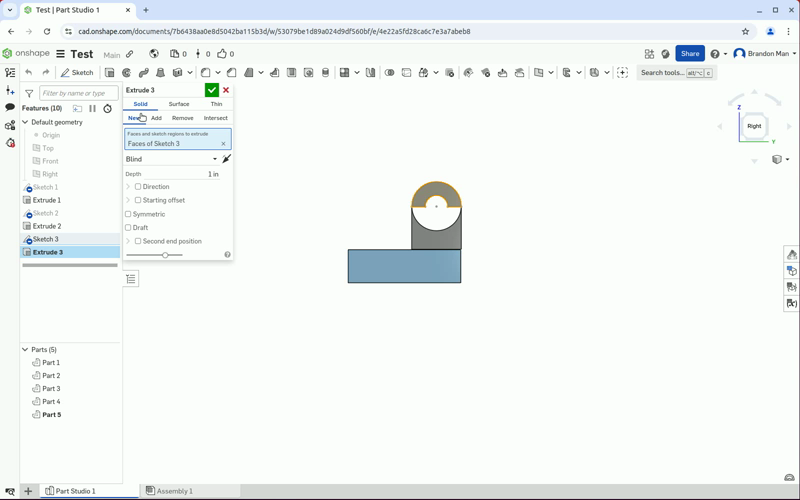
mouse_move(137, 120)
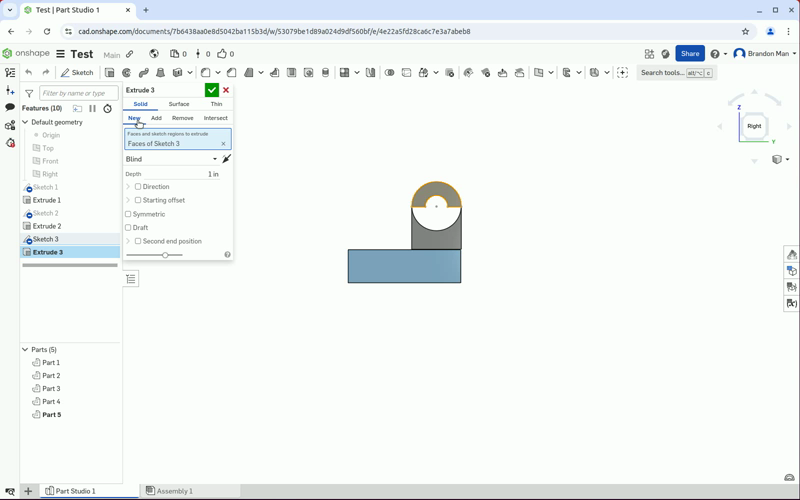
click(137, 120)
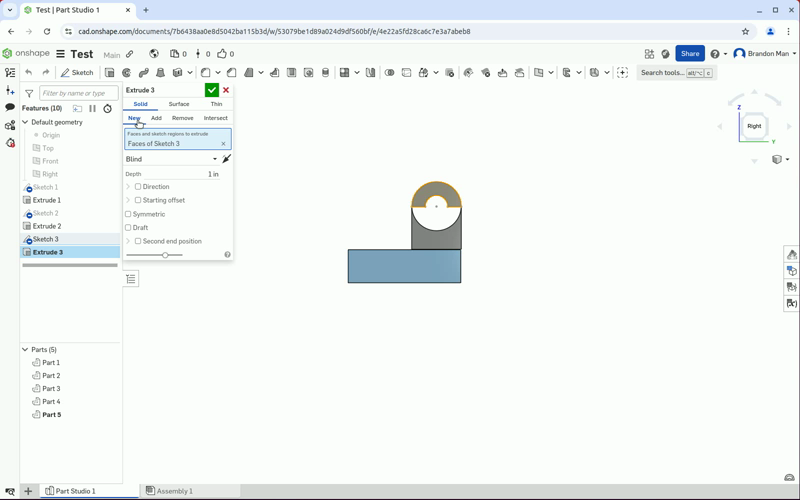
key(tab, 4)
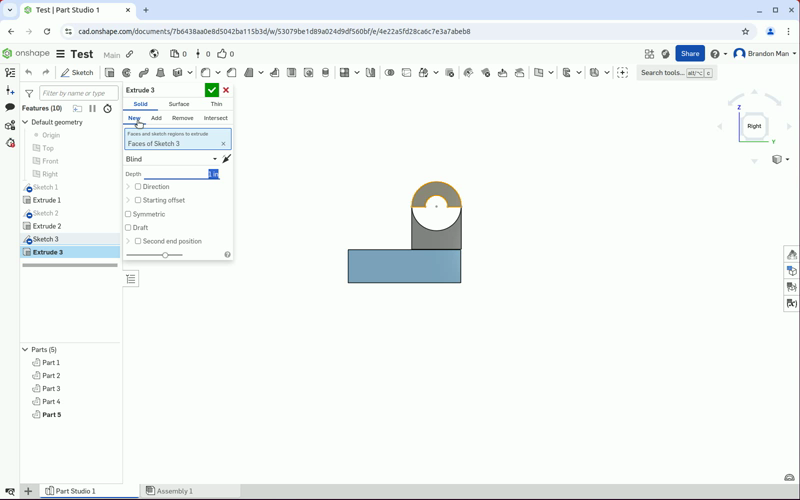
text(18.294)
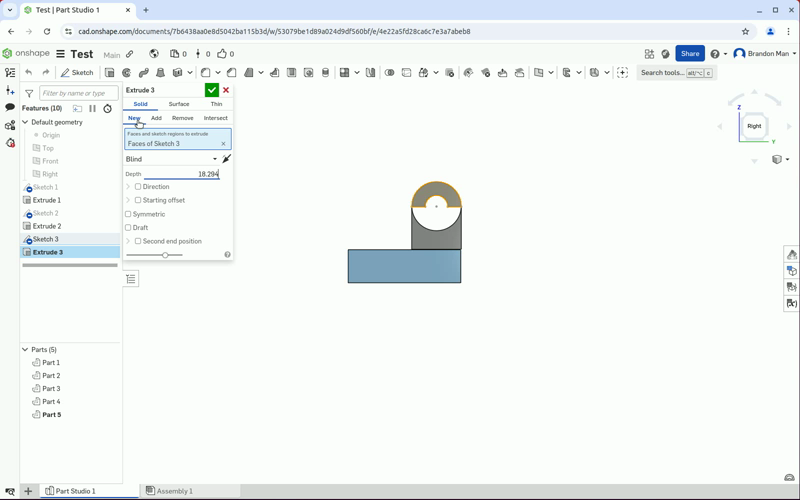
key(tab, 3)
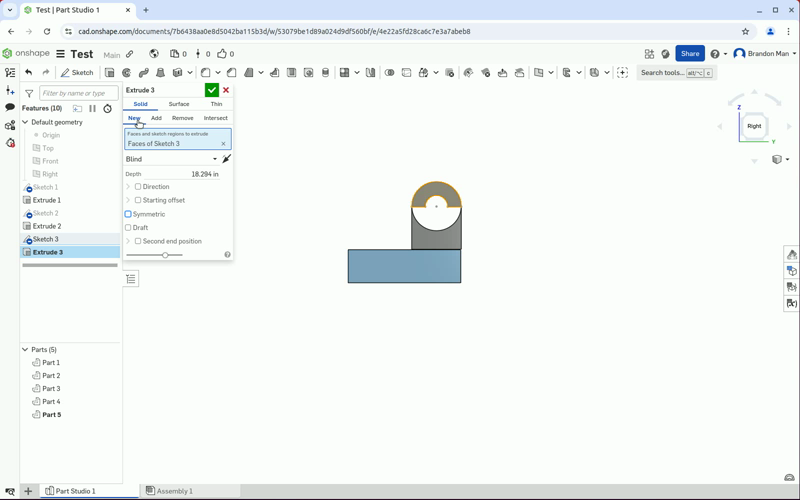
key(space)
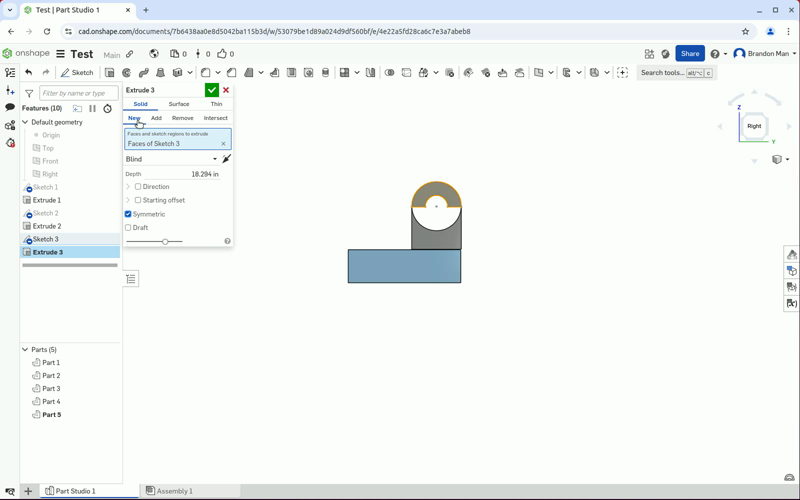
key(enter)
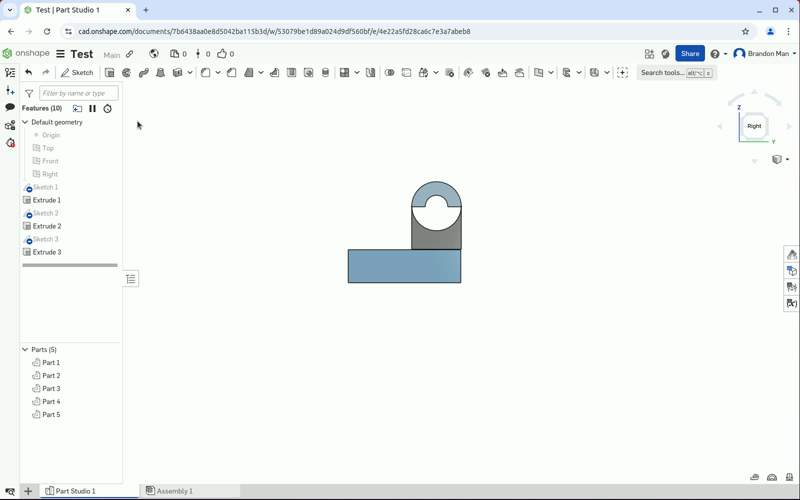
key(shift+h)
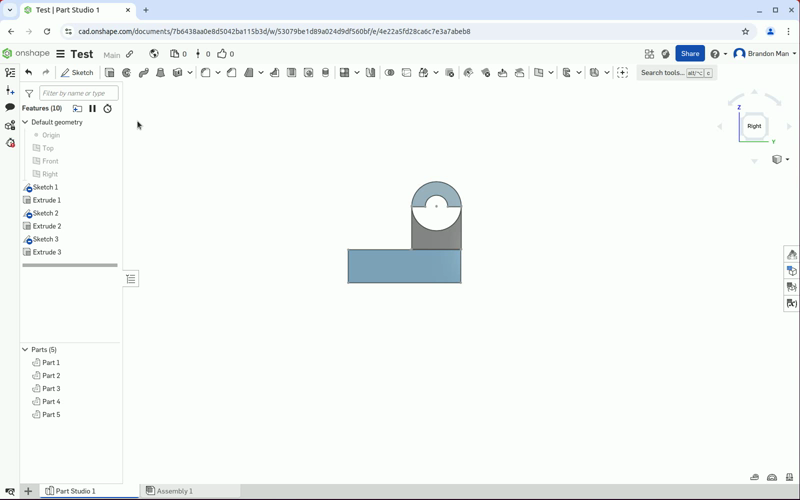
key(shift+h)
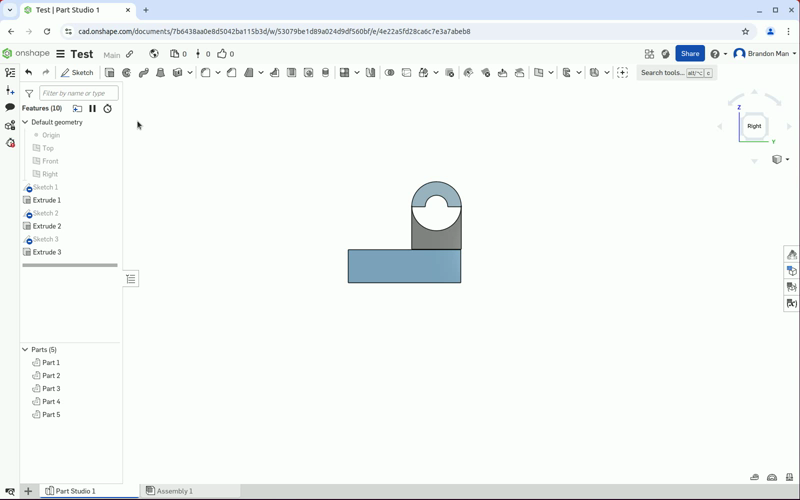
mouse_move(73, 189)
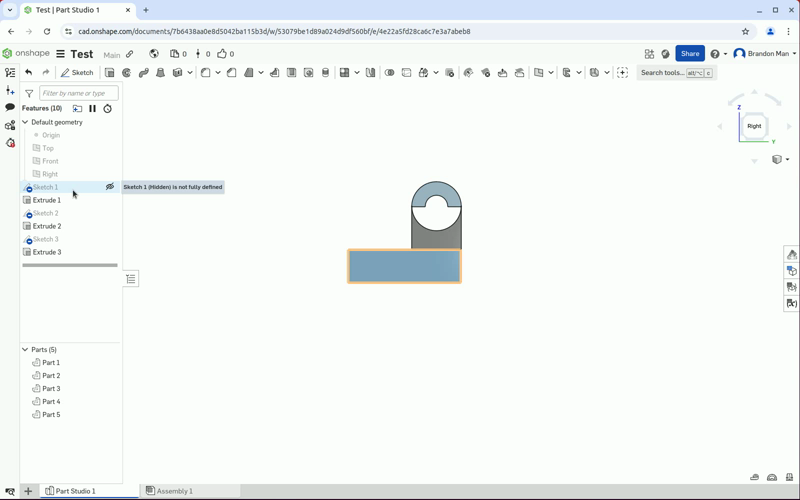
click(73, 189)
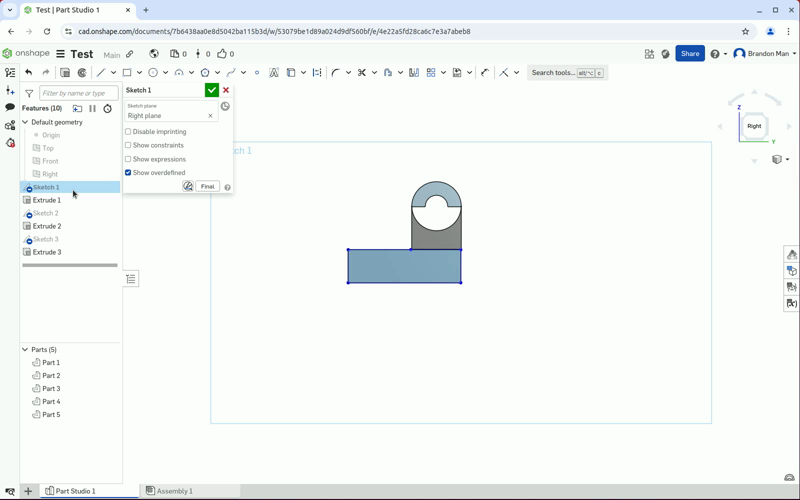
mouse_move(229, 92)
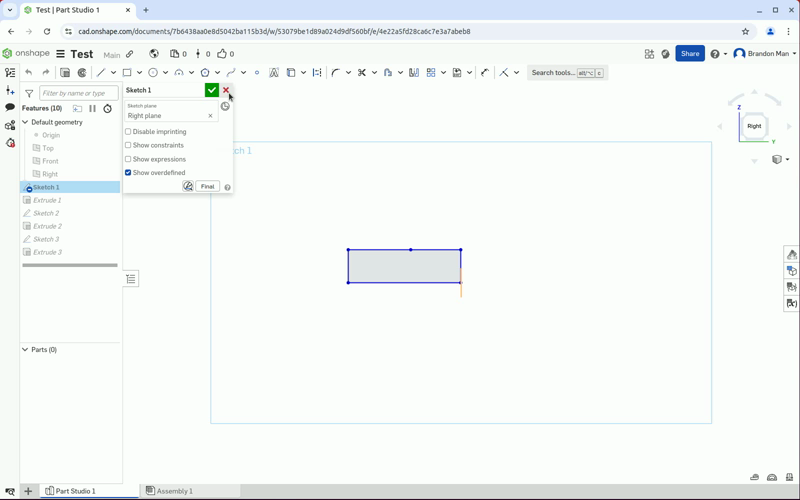
click(229, 92)
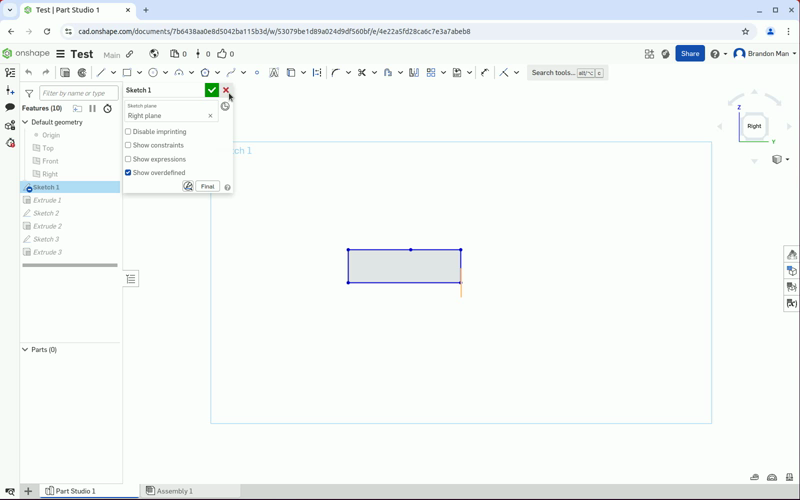
key(shift+s)
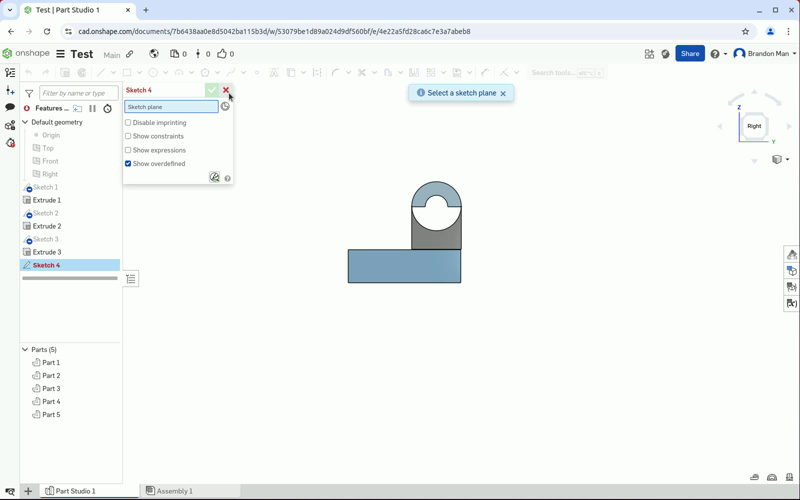
mouse_move(73, 176)
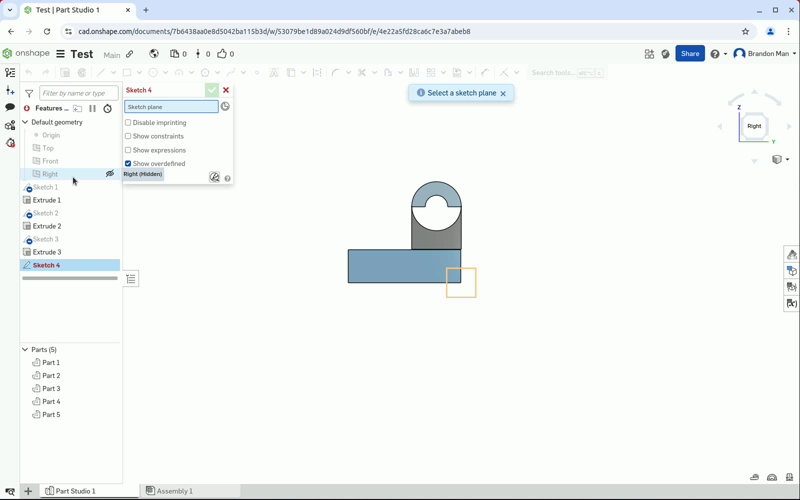
click(73, 176)
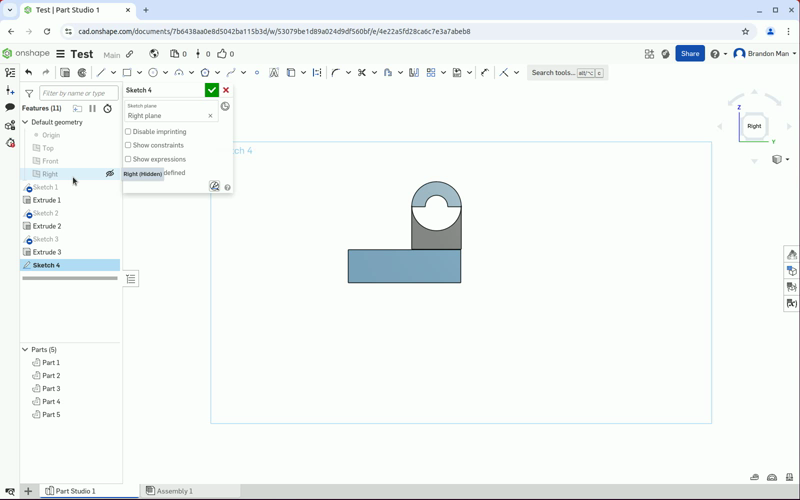
mouse_move(73, 352)
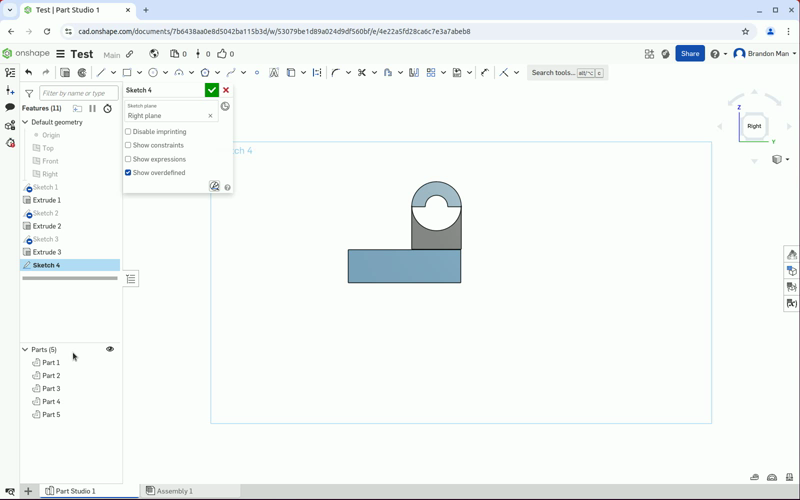
key(y)
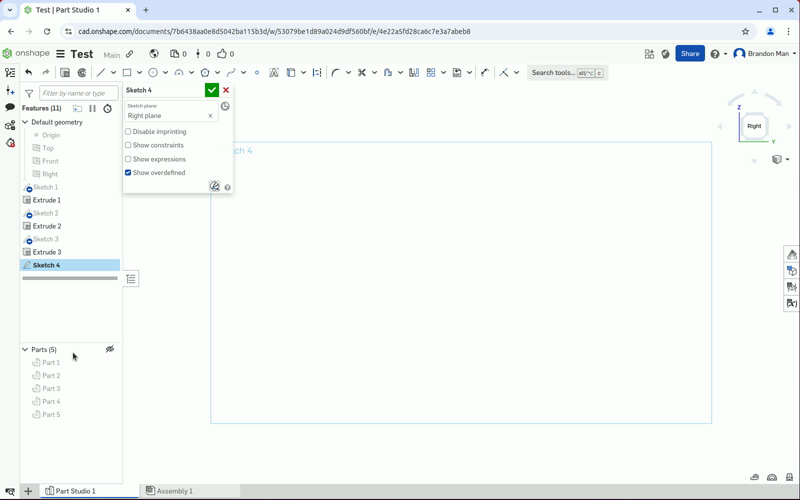
key(a)
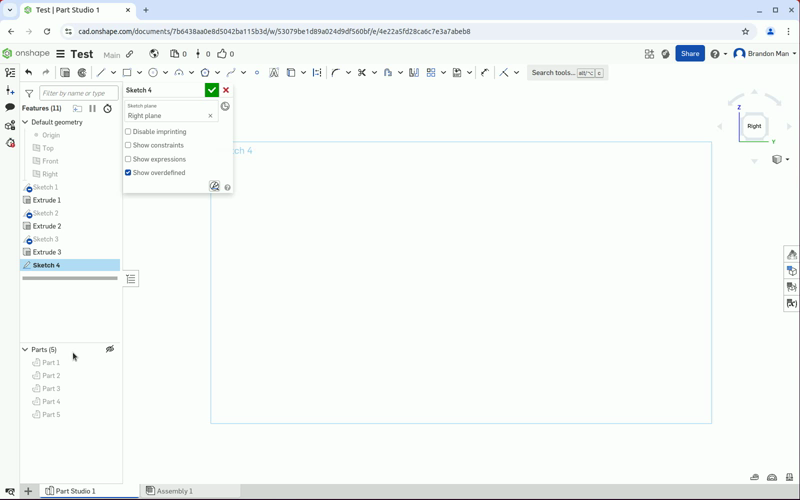
key_down(shift)
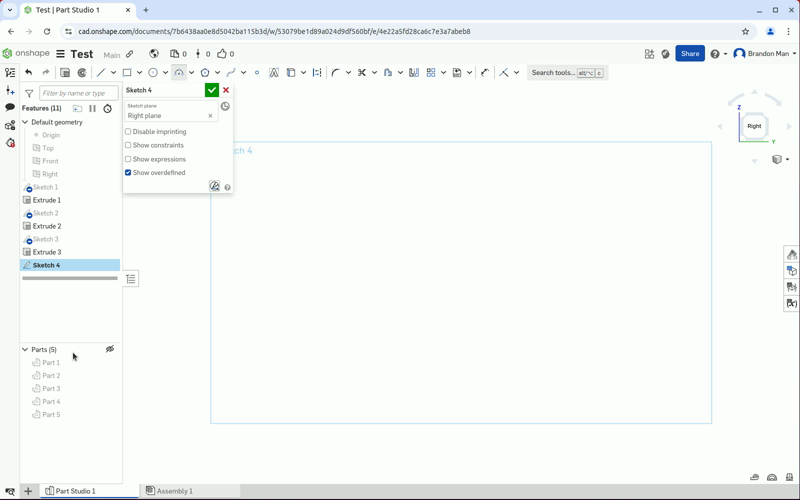
mouse_move(411, 206)
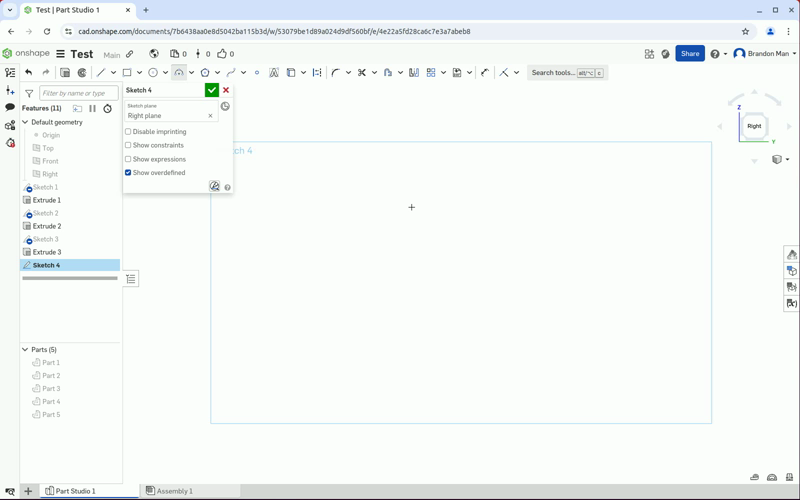
click(411, 206)
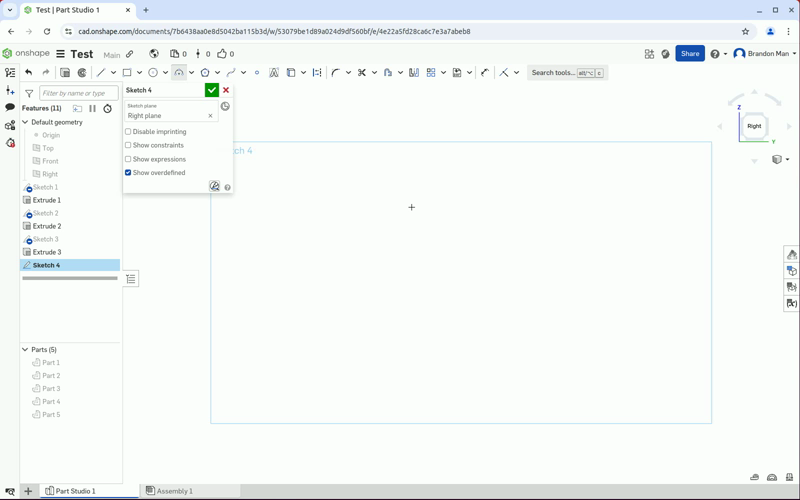
key_up(shift)
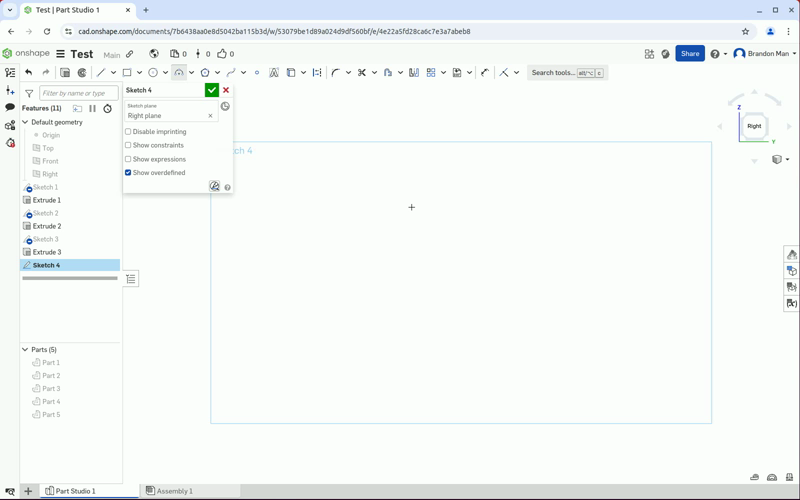
key_down(shift)
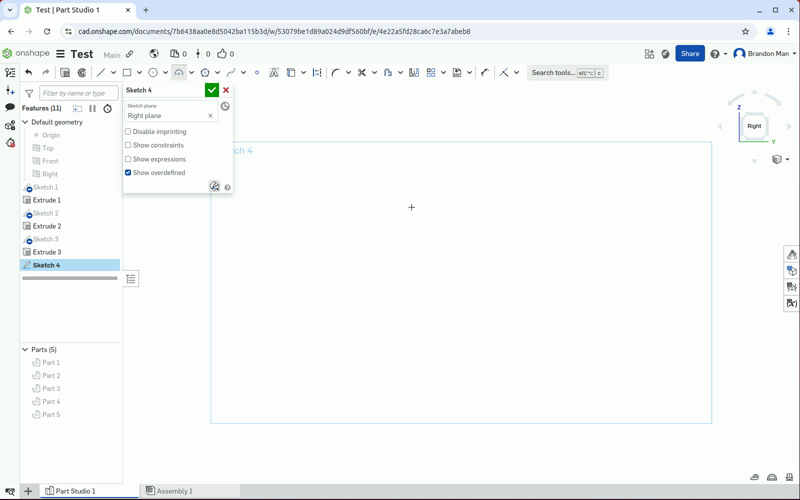
mouse_move(461, 206)
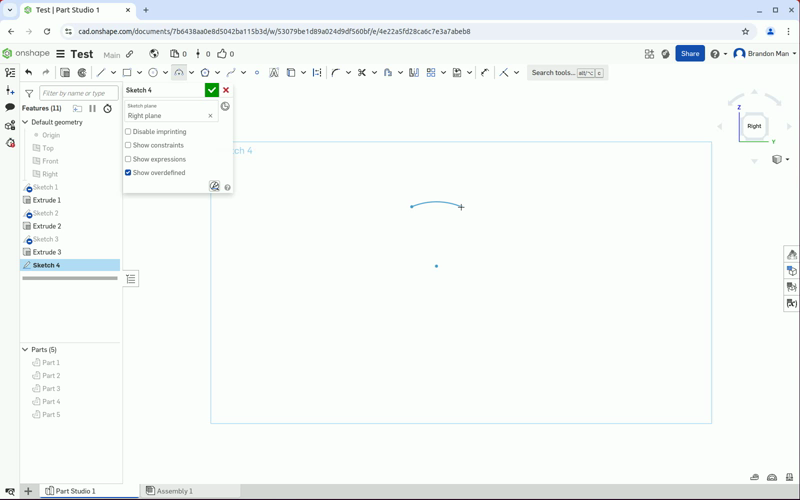
click(461, 206)
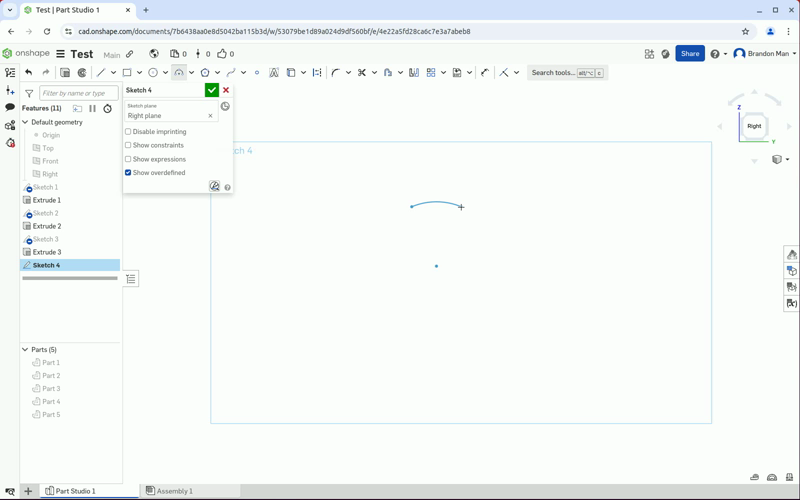
mouse_move(436, 231)
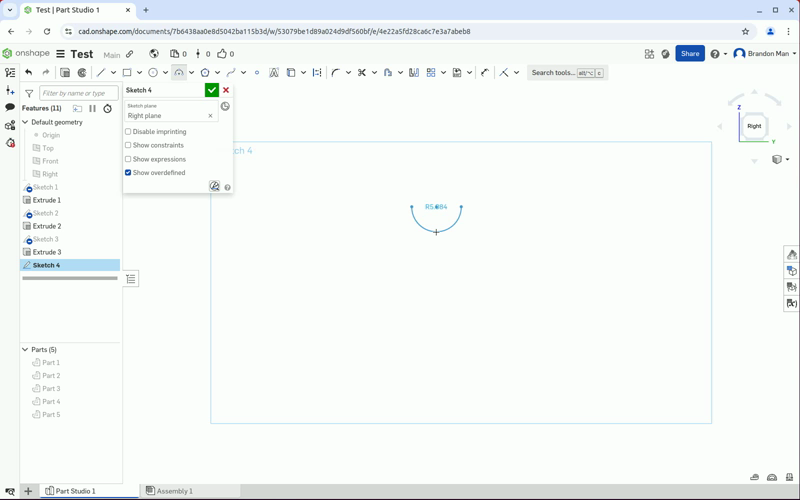
click(436, 231)
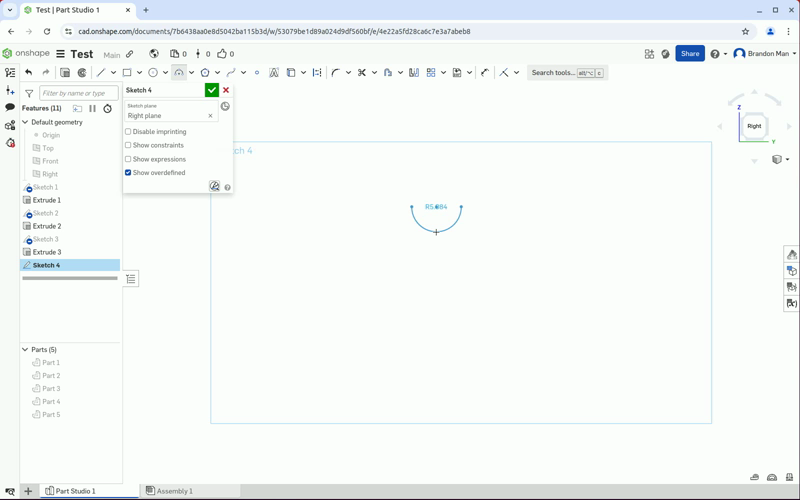
key_up(shift)
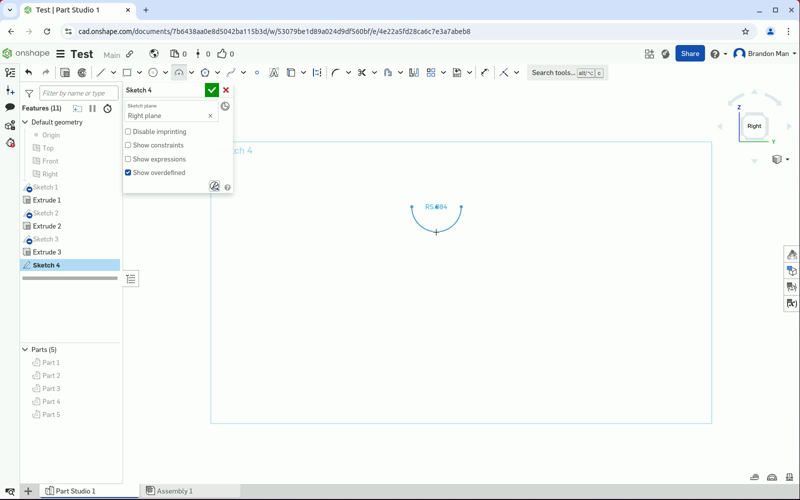
key(esc)
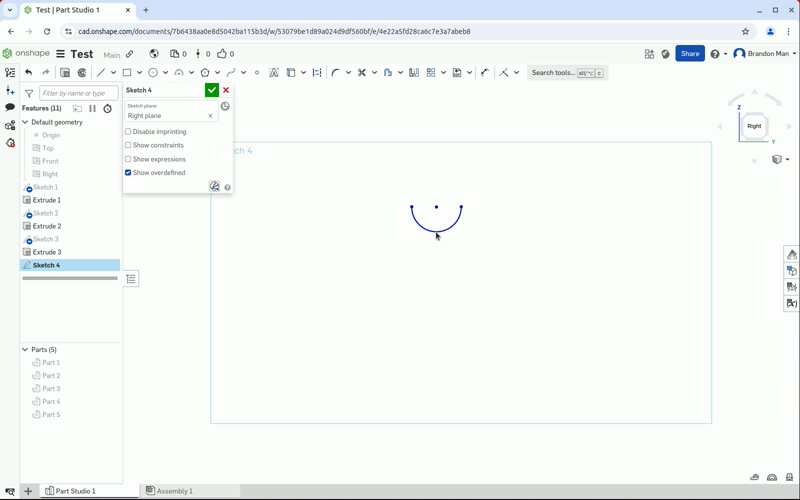
key(l)
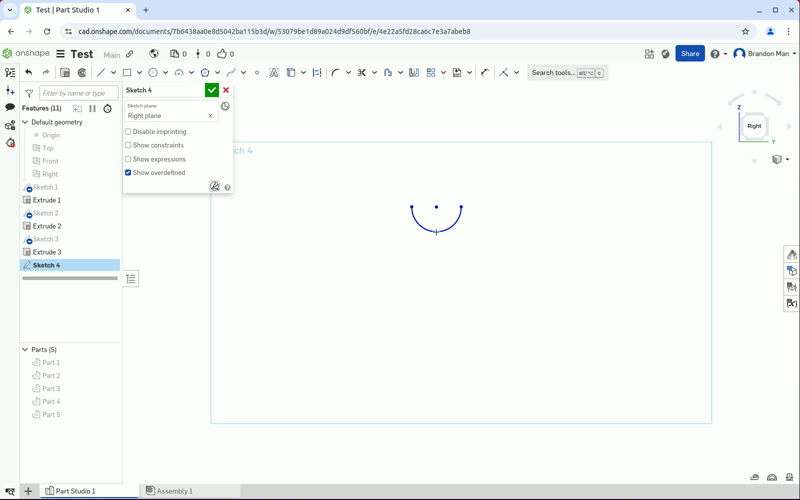
mouse_move(461, 206)
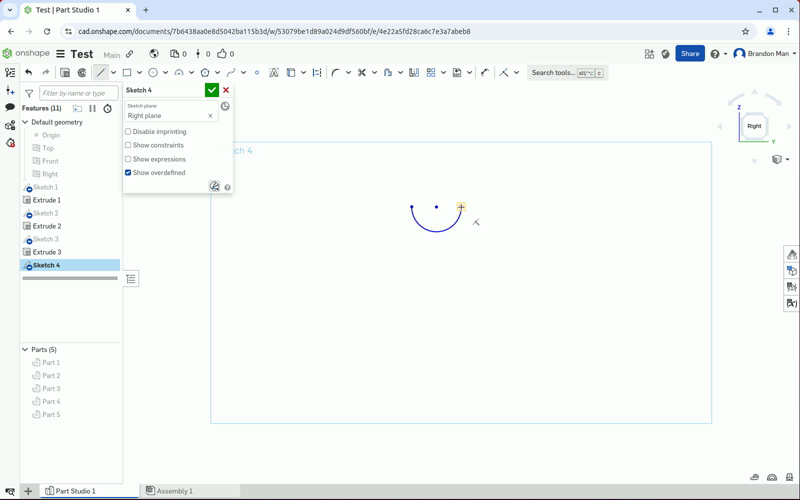
click(461, 206)
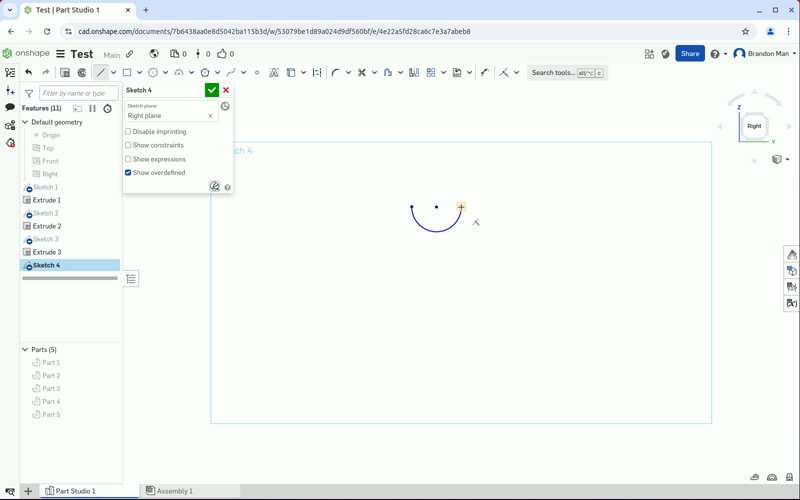
key_down(shift)
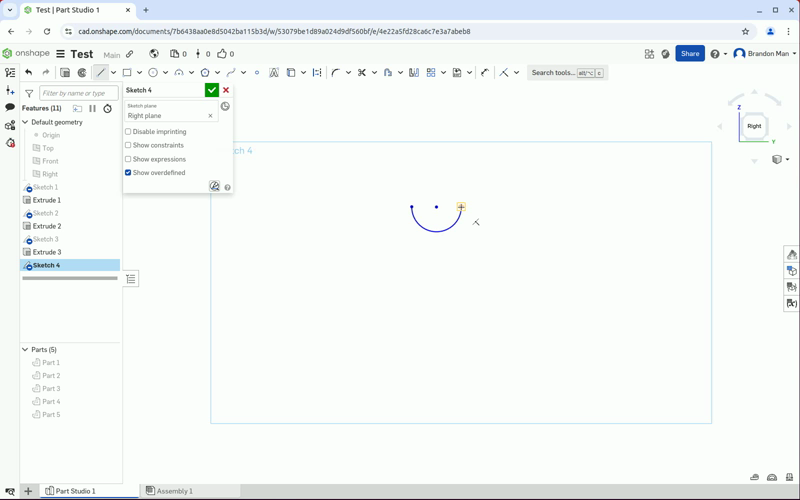
mouse_move(491, 206)
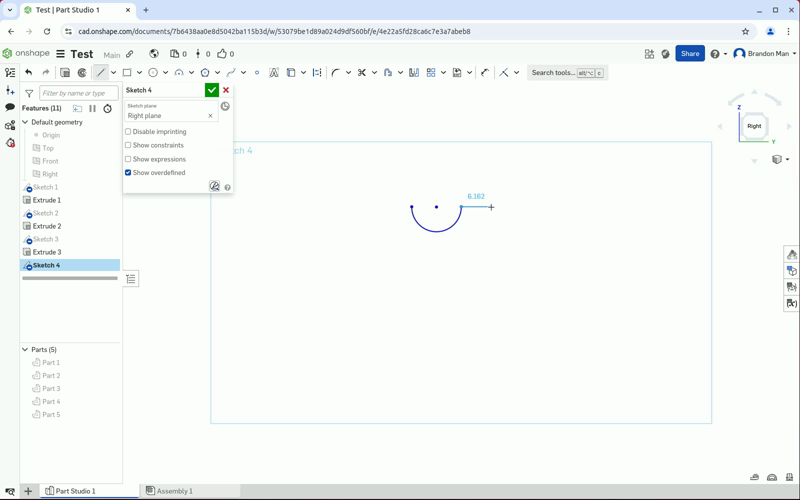
mouse_move(447, 206)
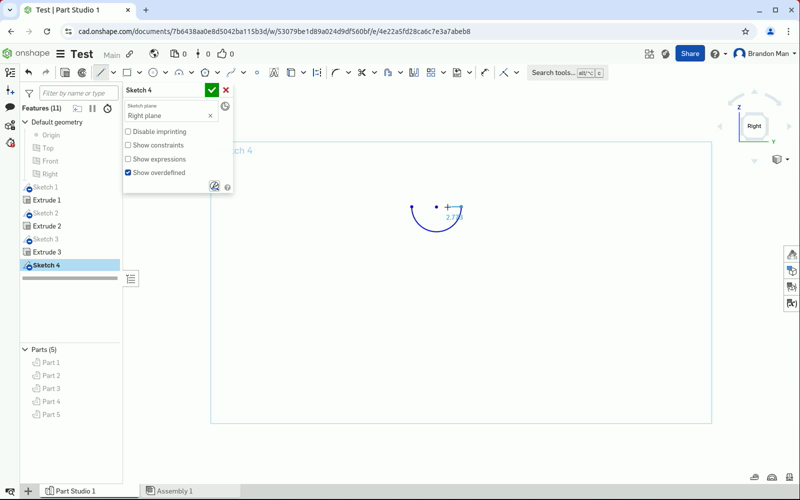
click(447, 206)
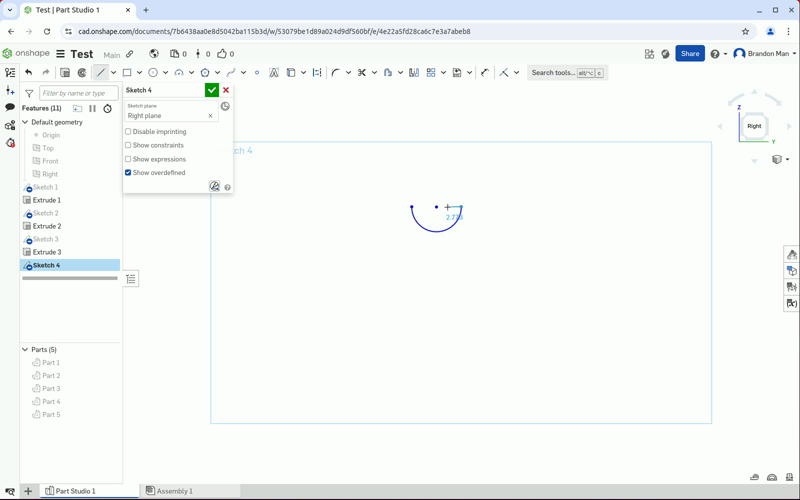
key_up(shift)
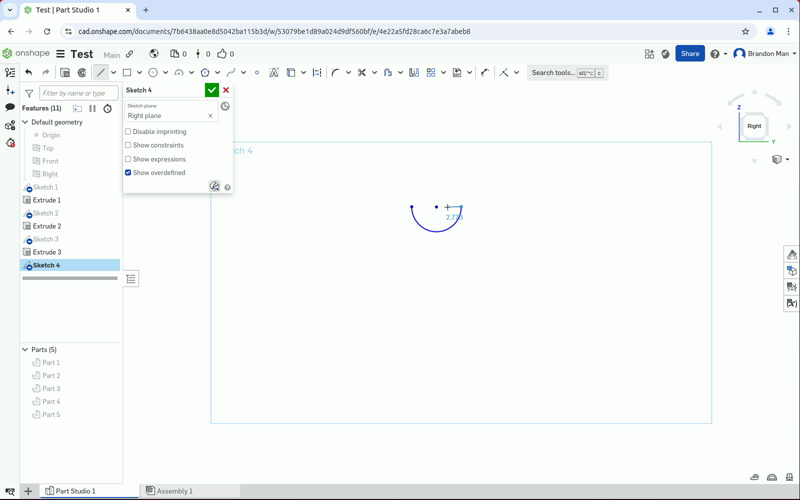
key(esc)
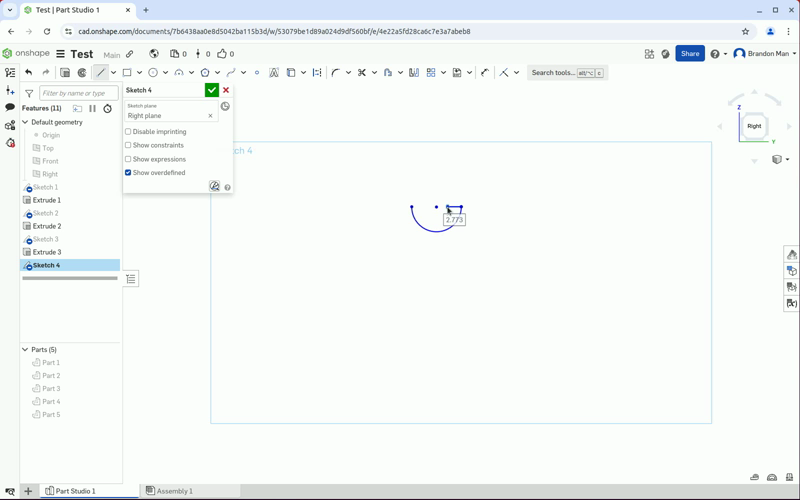
key(a)
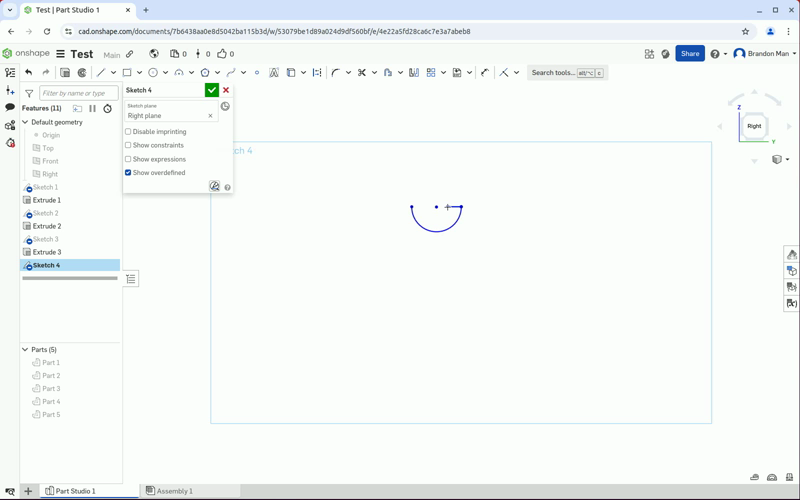
mouse_move(447, 206)
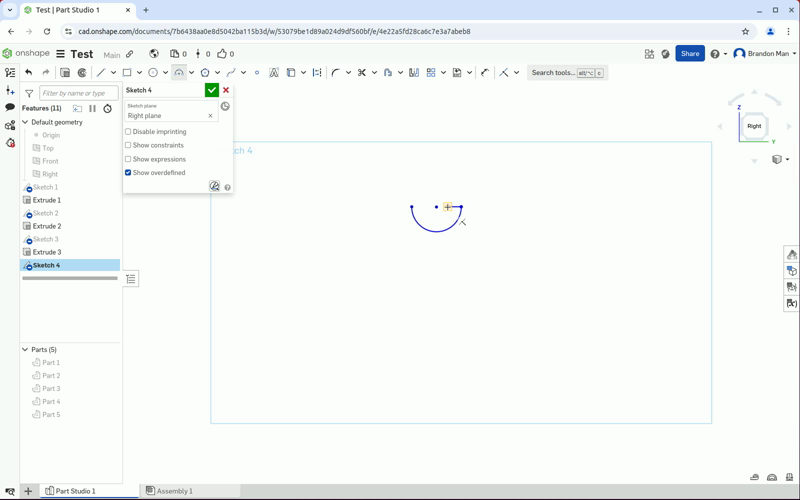
click(447, 206)
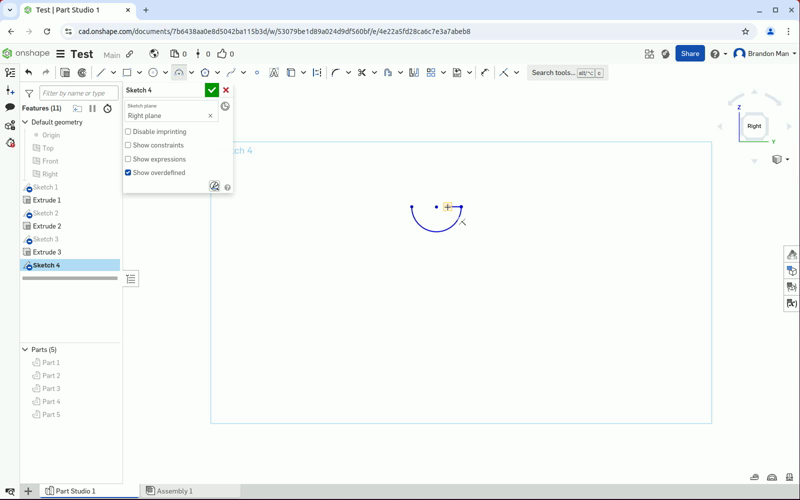
key_down(shift)
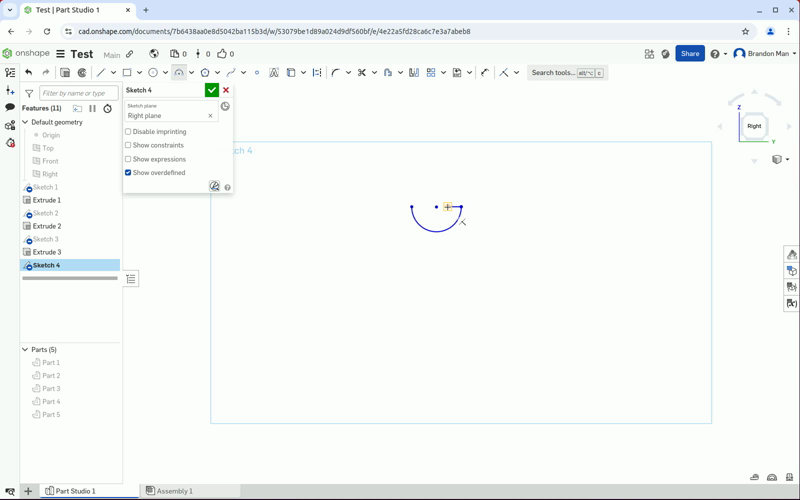
mouse_move(425, 206)
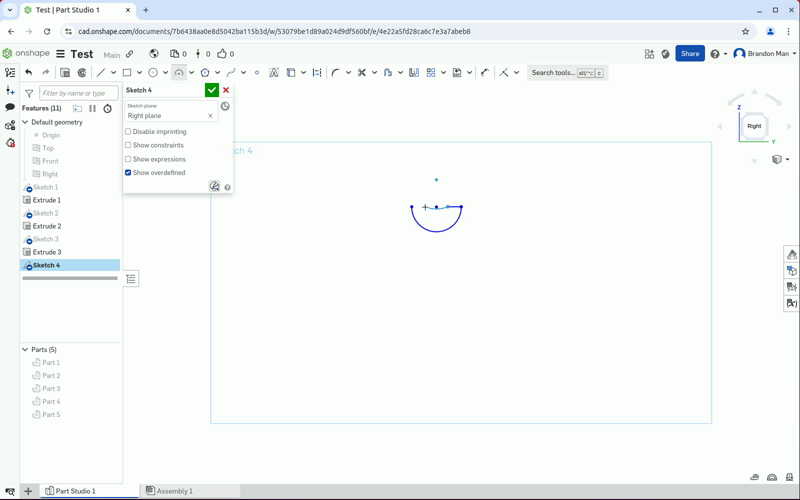
click(425, 206)
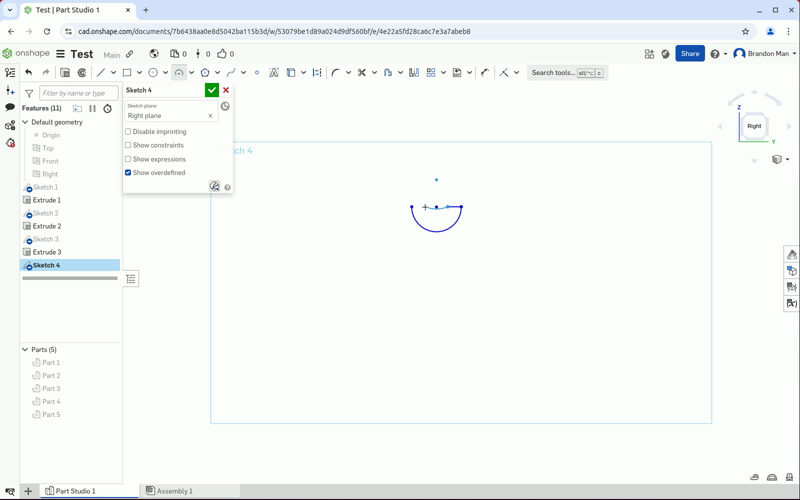
mouse_move(436, 218)
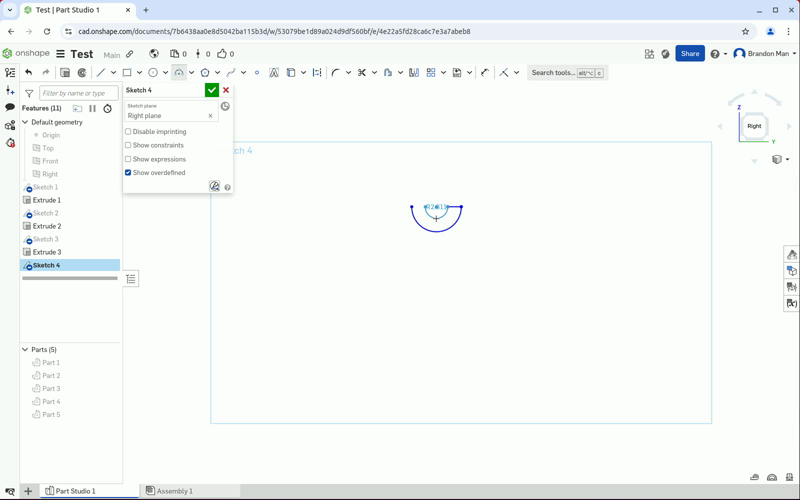
click(436, 218)
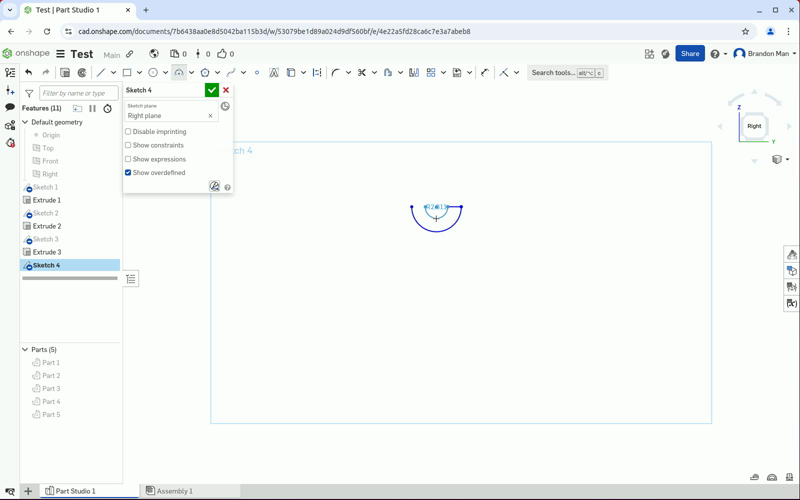
key_up(shift)
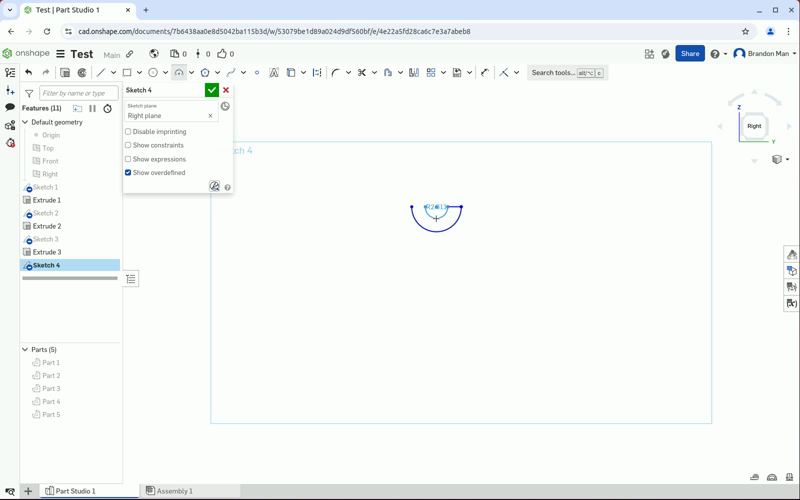
key(esc)
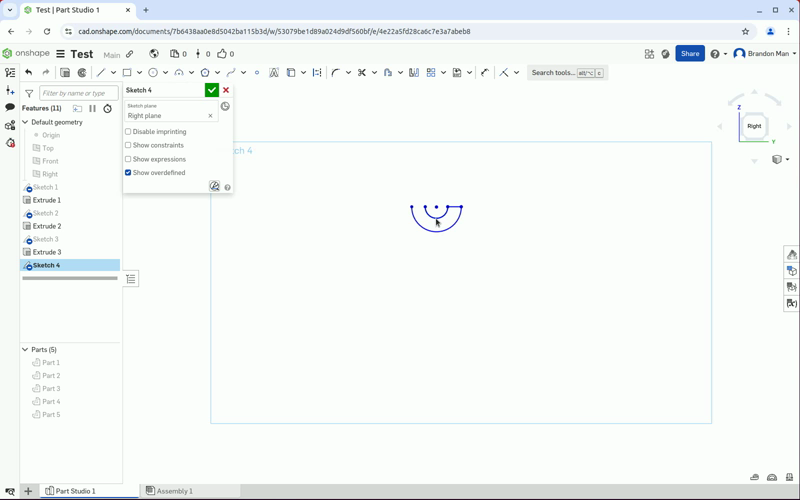
key(l)
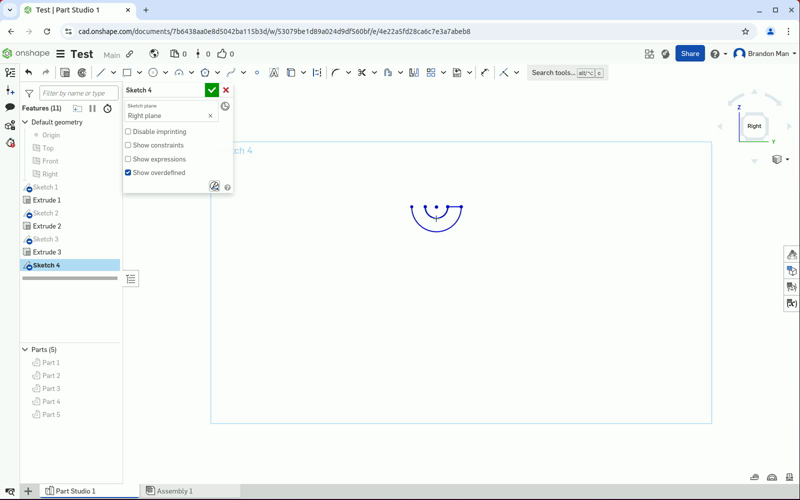
mouse_move(425, 206)
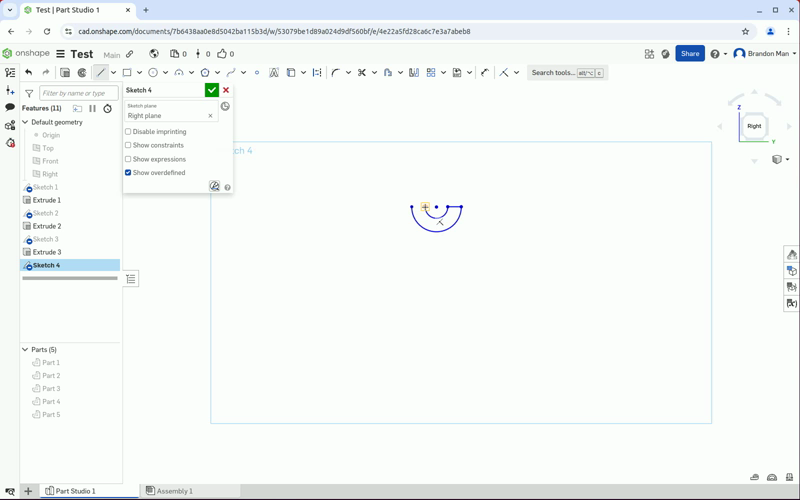
click(425, 206)
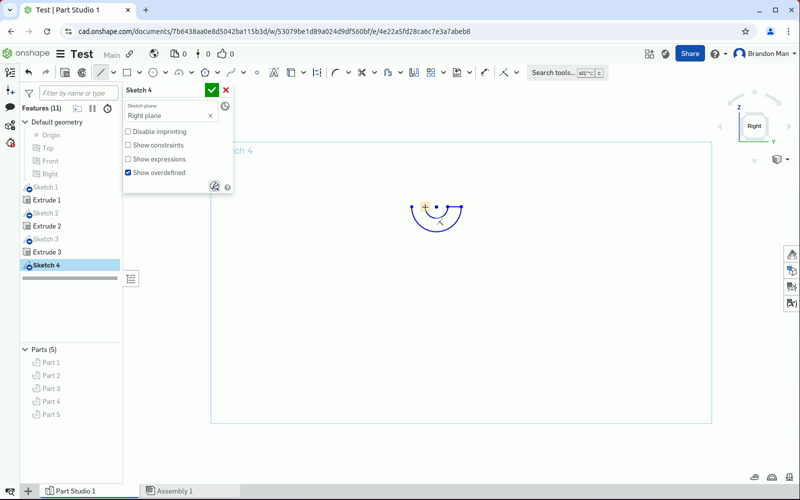
mouse_move(455, 206)
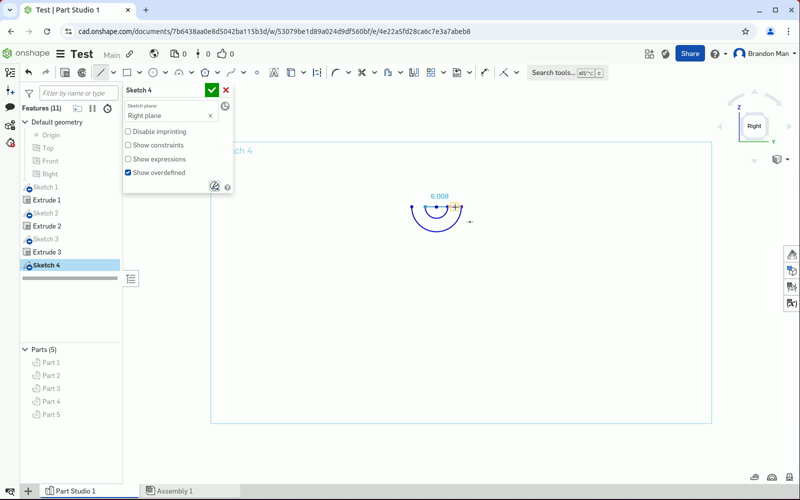
key_down(shift)
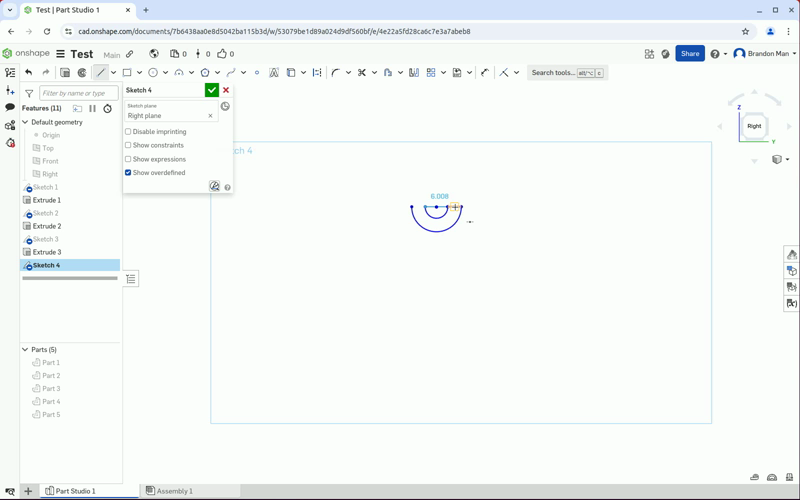
mouse_move(411, 206)
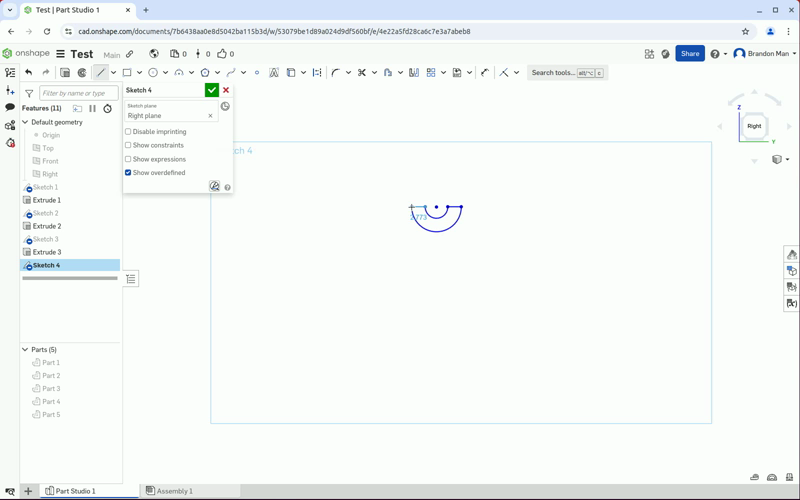
key_up(shift)
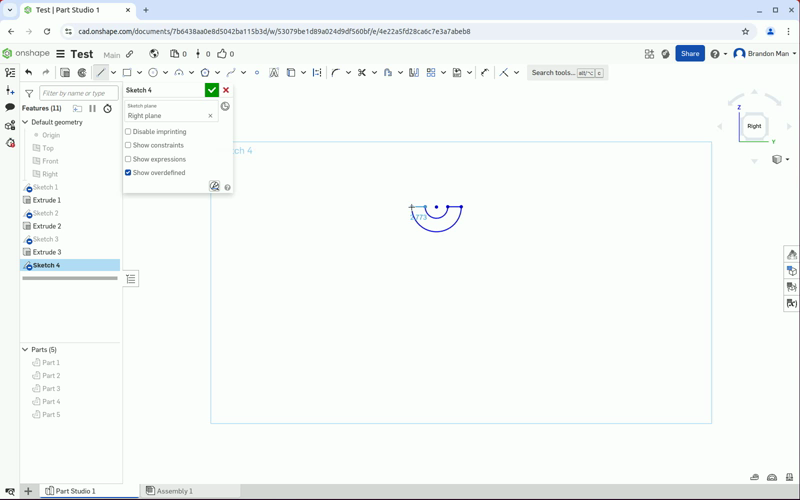
click(411, 206)
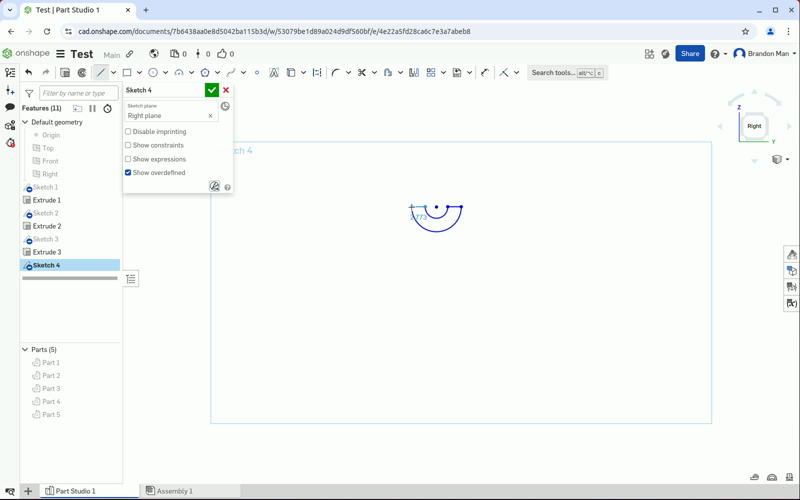
key(esc)
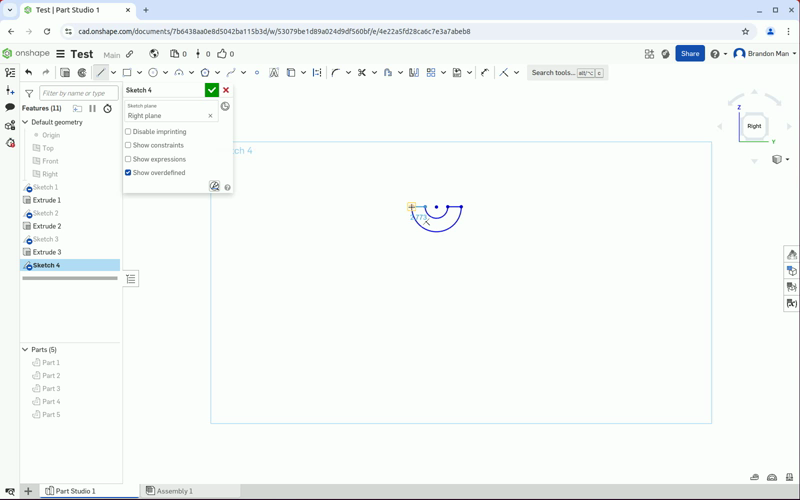
mouse_move(448, 220)
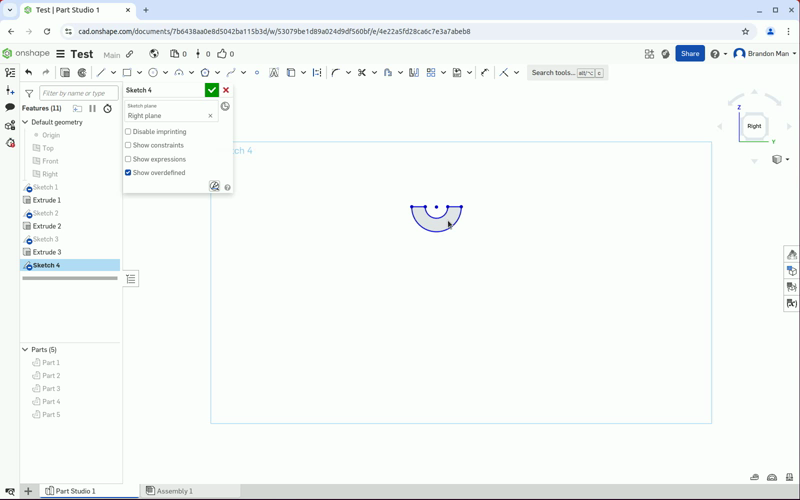
scroll(6)
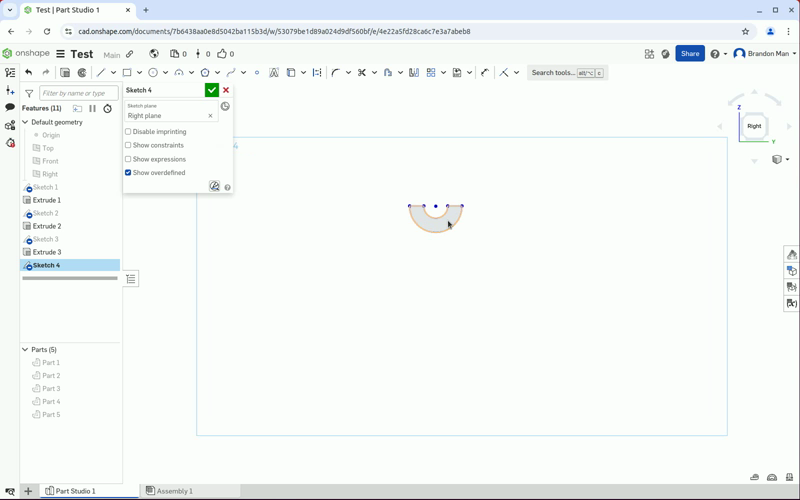
scroll(6)
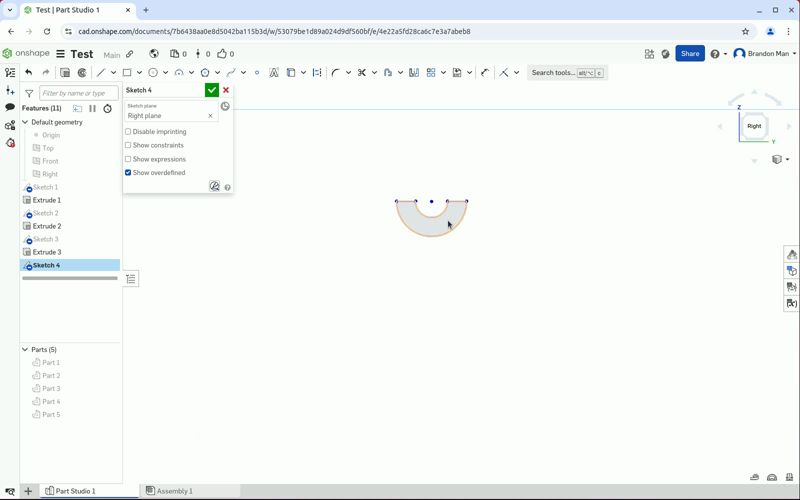
scroll(6)
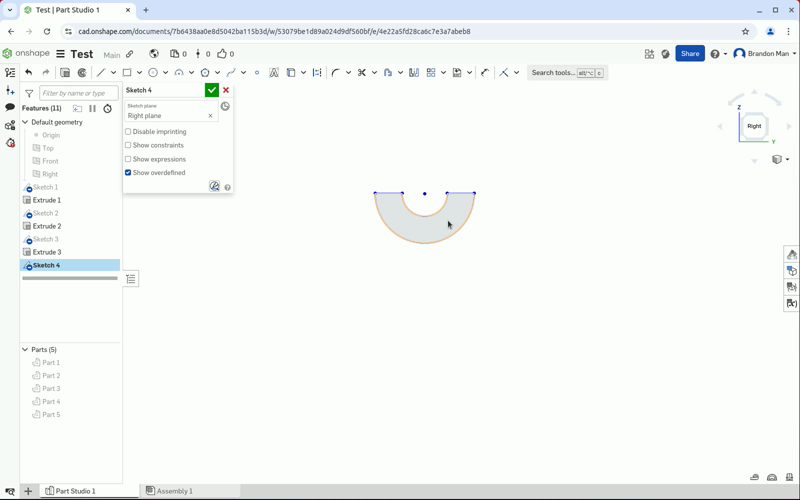
scroll(6)
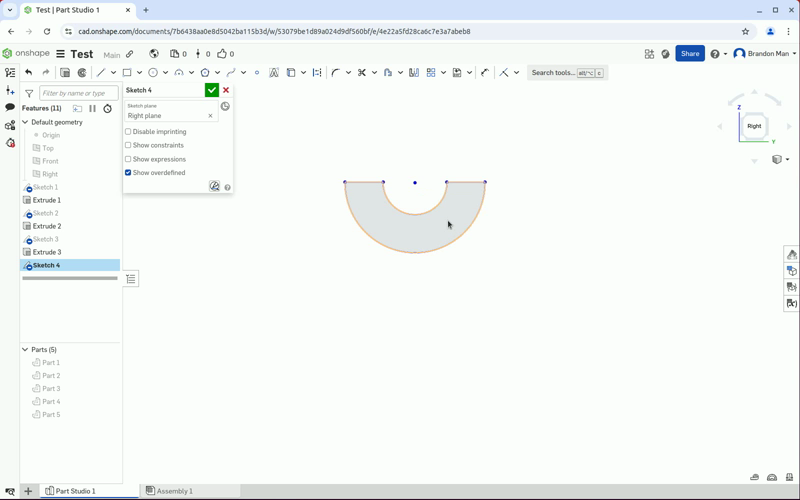
scroll(6)
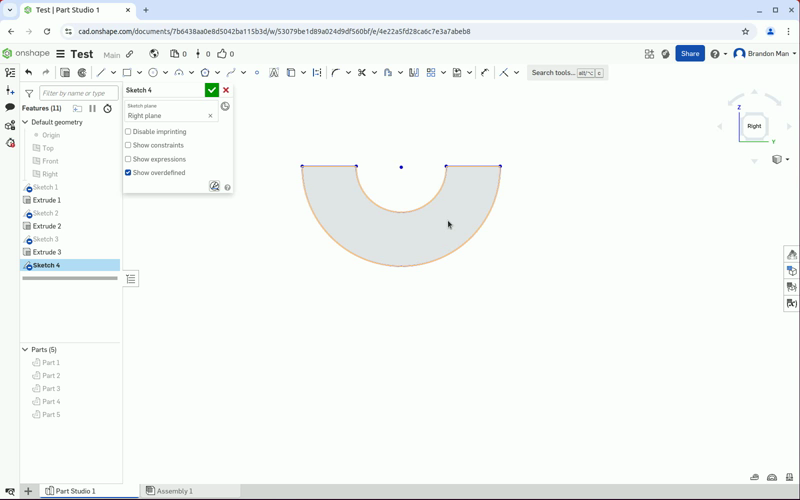
scroll(6)
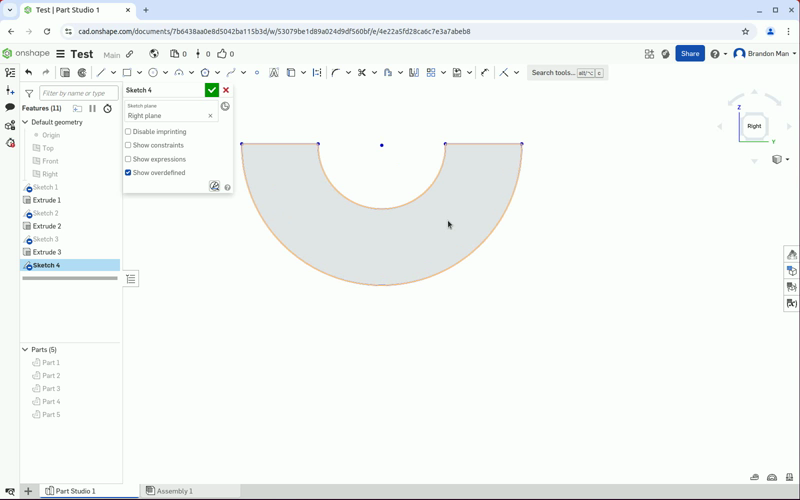
scroll(6)
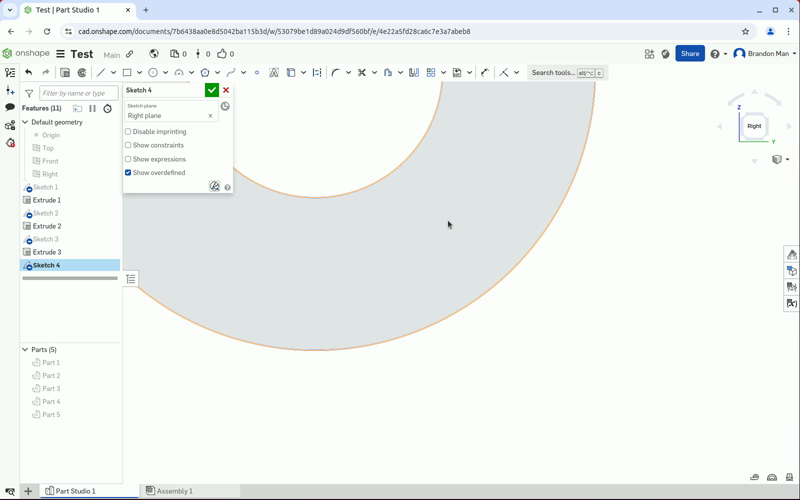
click(448, 220)
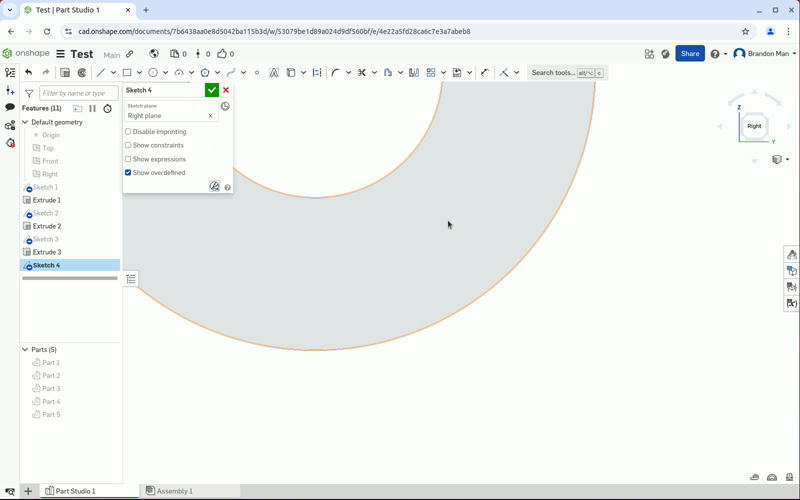
scroll(-6)
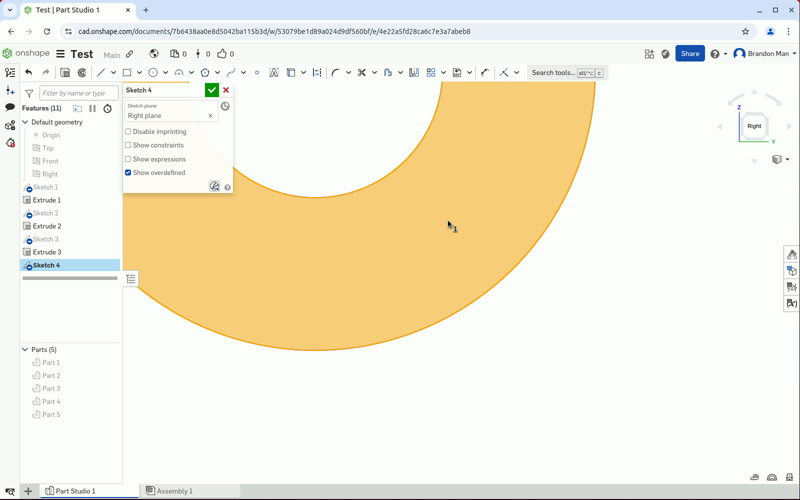
scroll(-6)
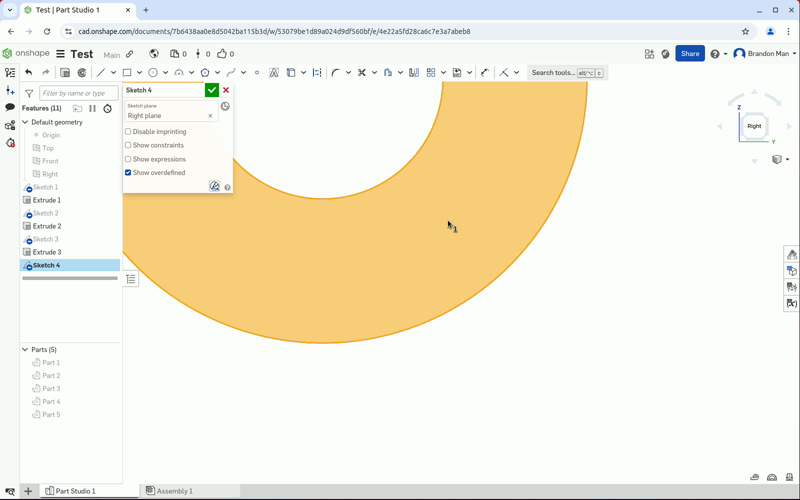
scroll(-6)
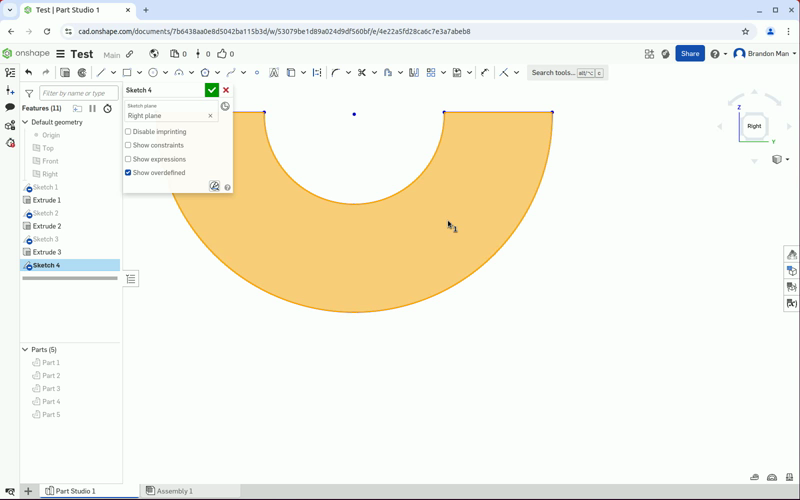
scroll(-6)
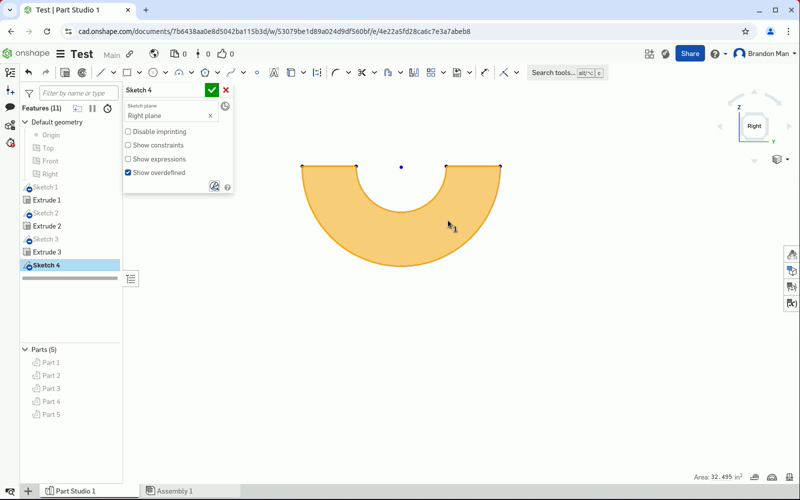
scroll(-6)
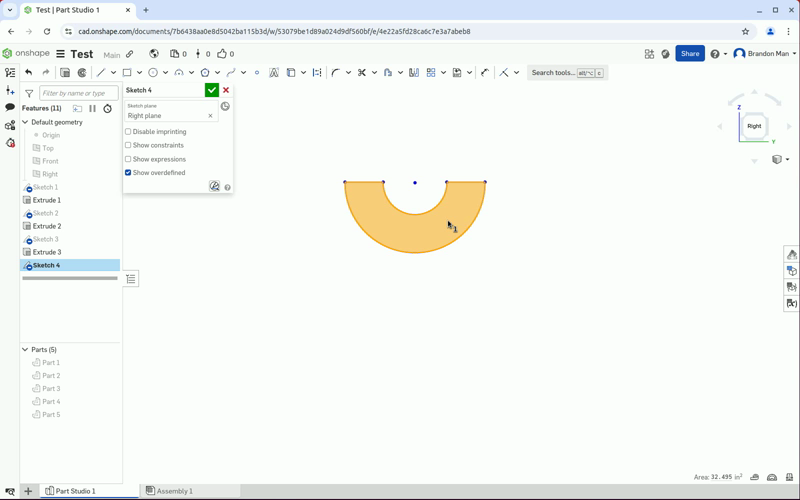
scroll(-6)
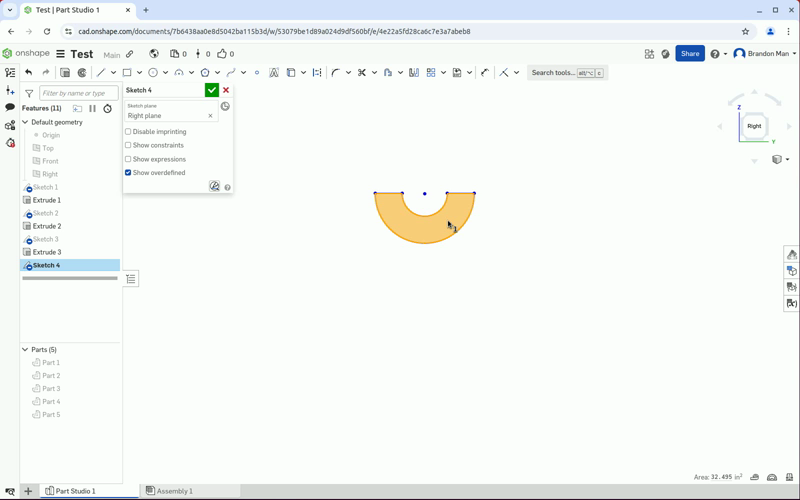
scroll(-6)
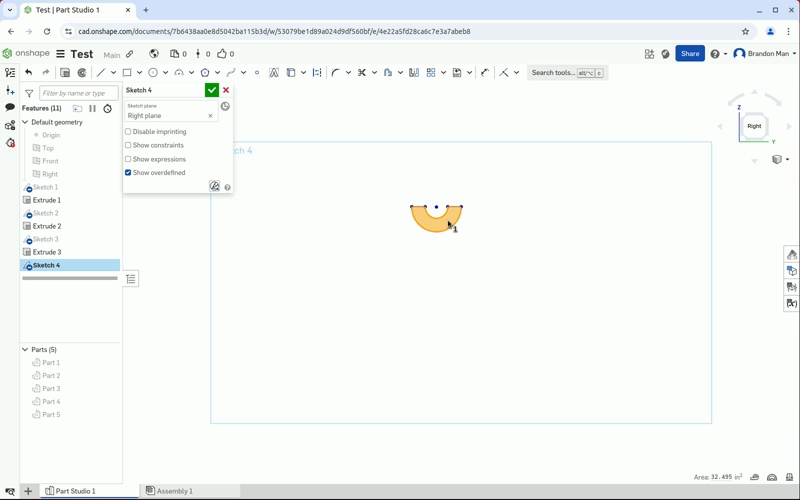
mouse_move(73, 352)
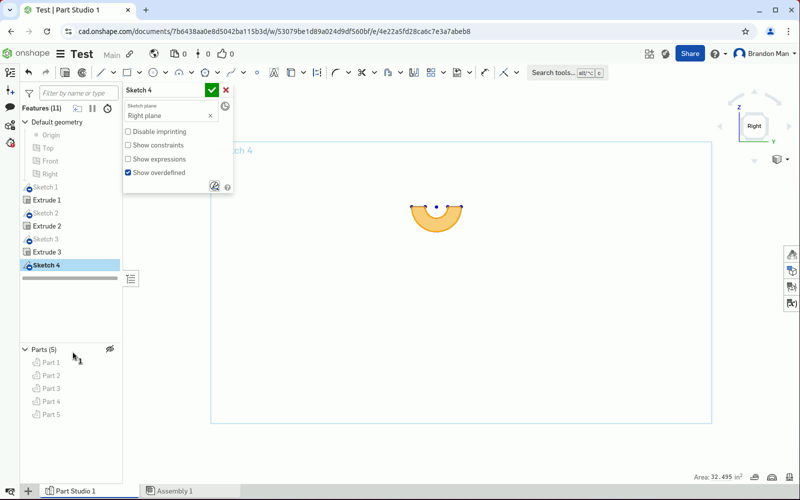
key(shift+y)
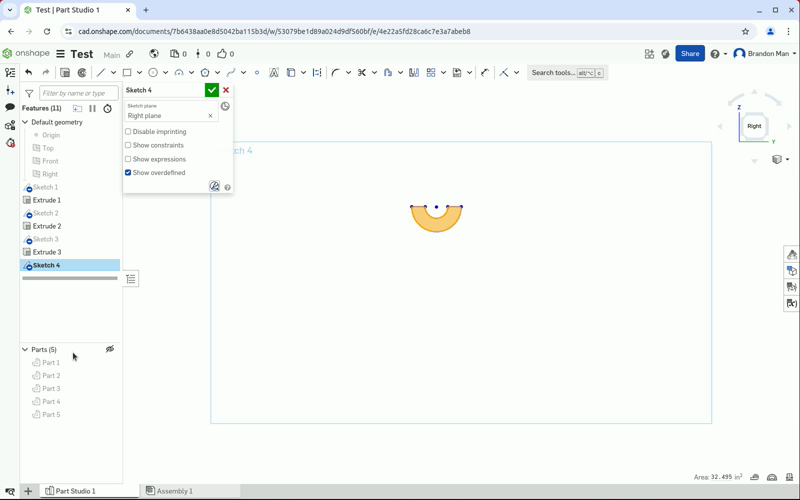
key(shift+e)
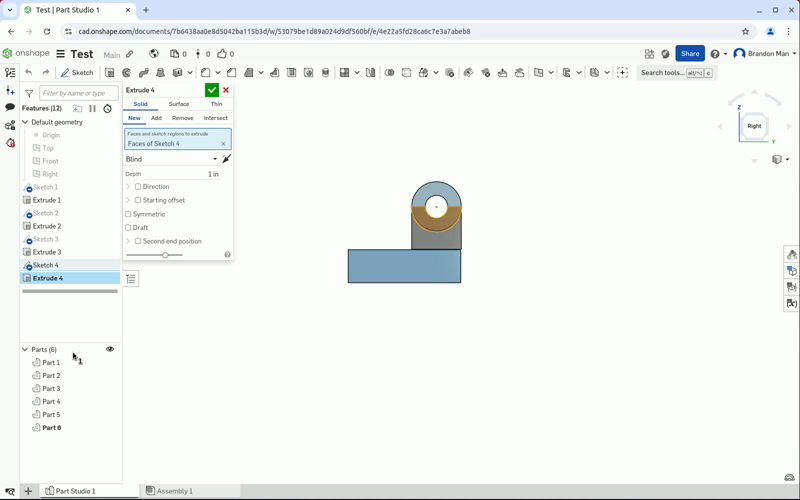
mouse_move(143, 106)
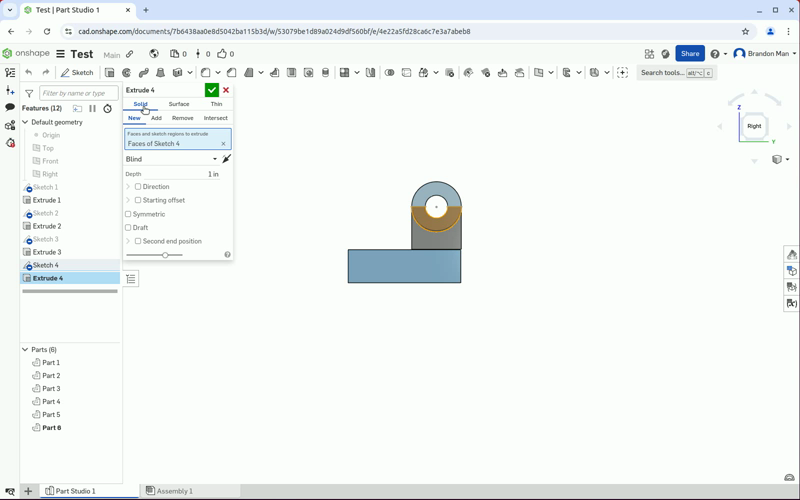
click(143, 106)
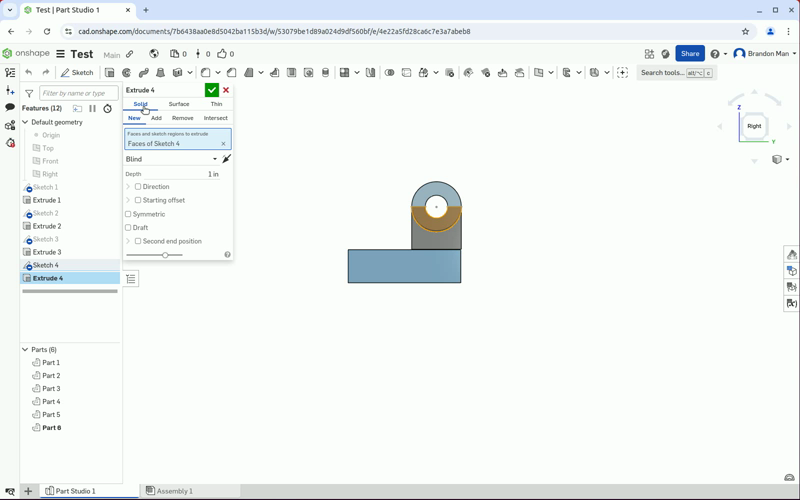
mouse_move(137, 120)
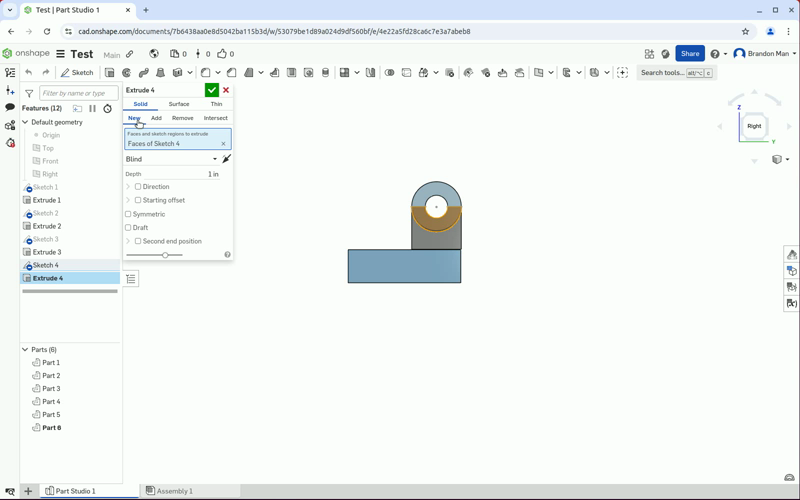
click(137, 120)
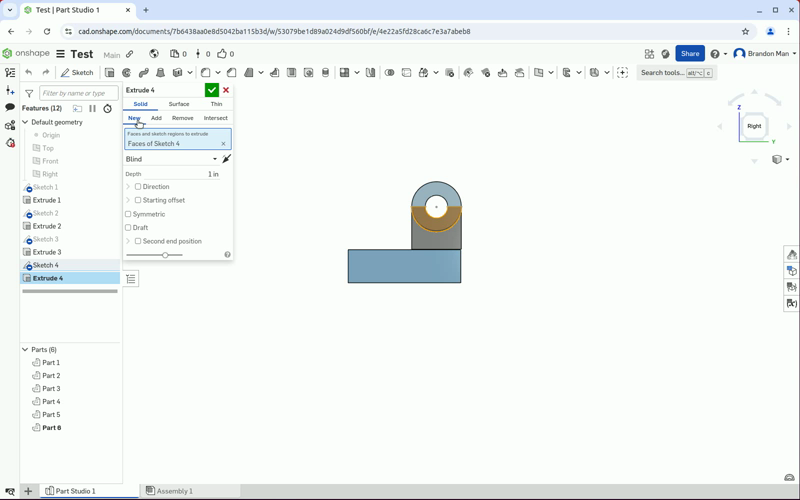
key(tab, 4)
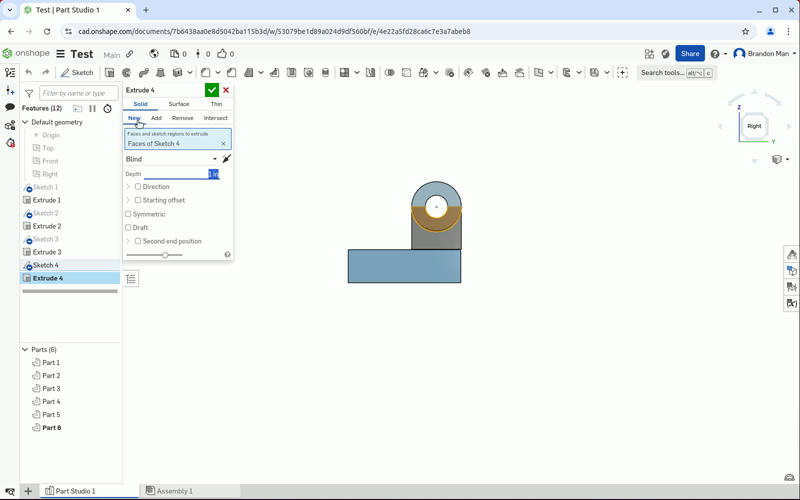
text(18.294)
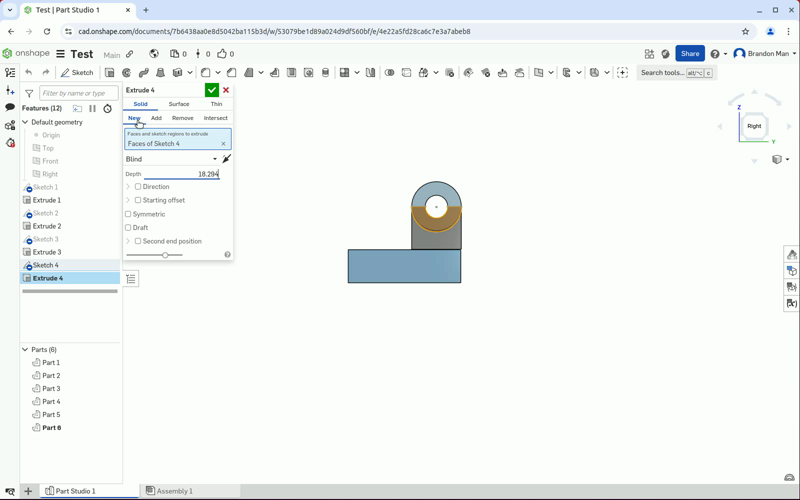
key(tab, 3)
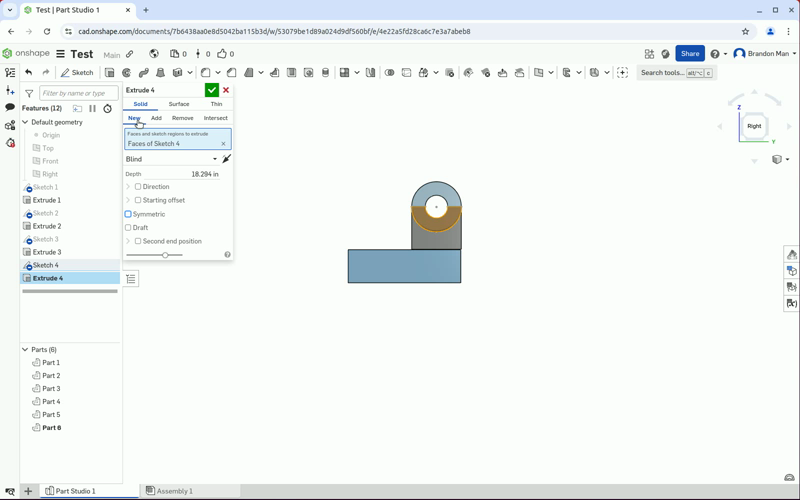
key(space)
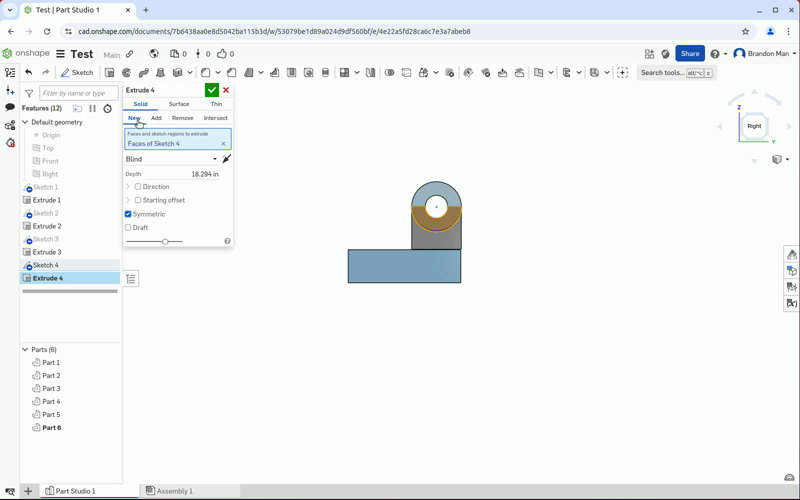
key(enter)
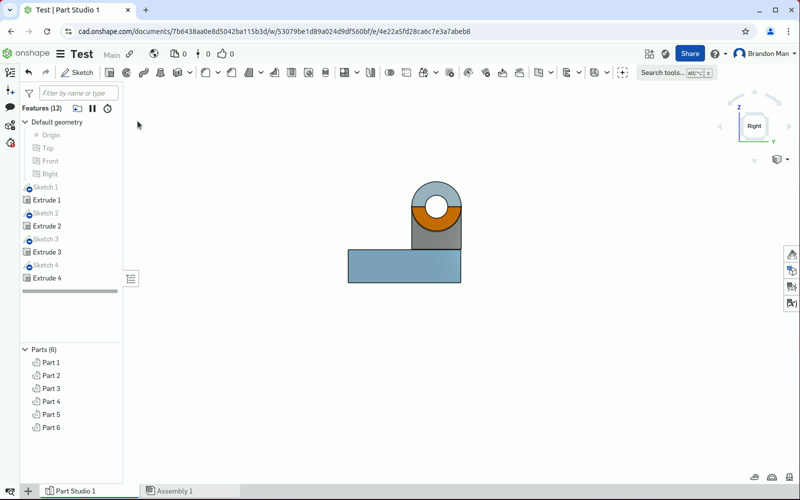
key(shift+h)
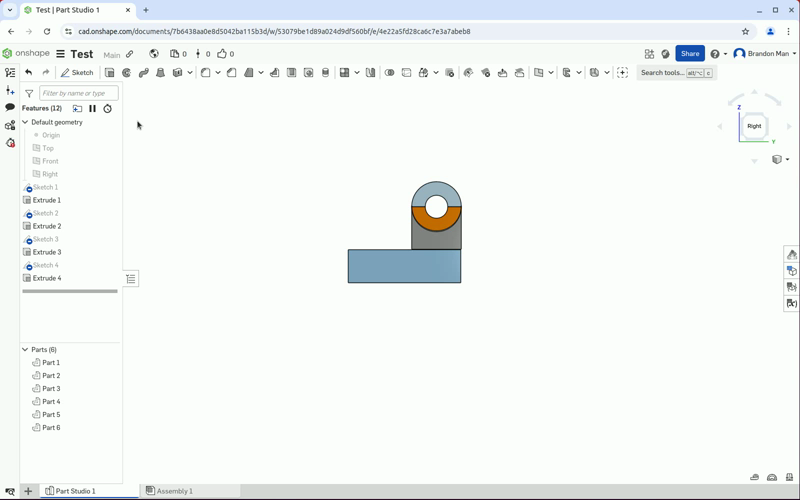
key(shift+h)
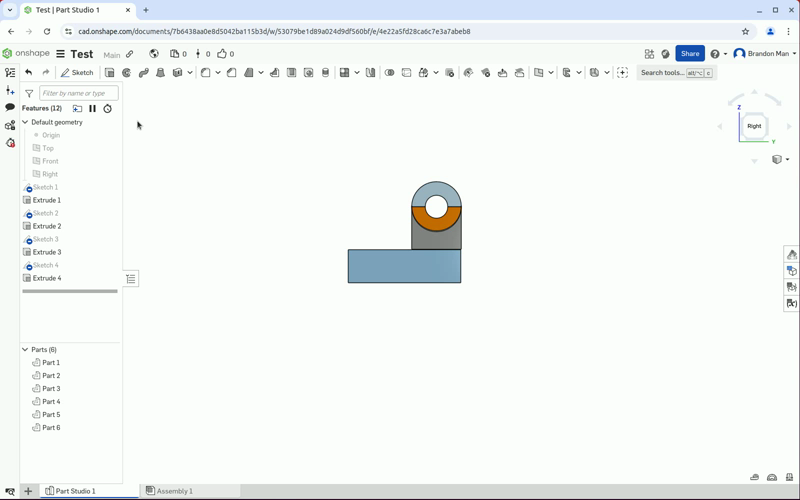
mouse_move(73, 189)
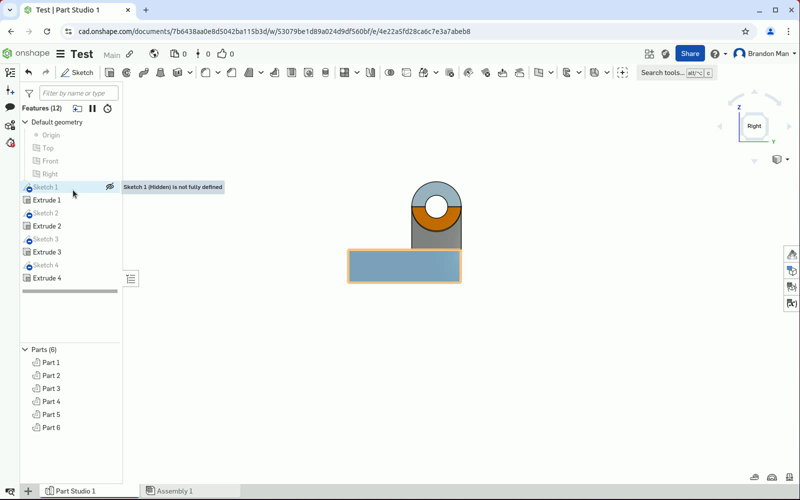
click(73, 189)
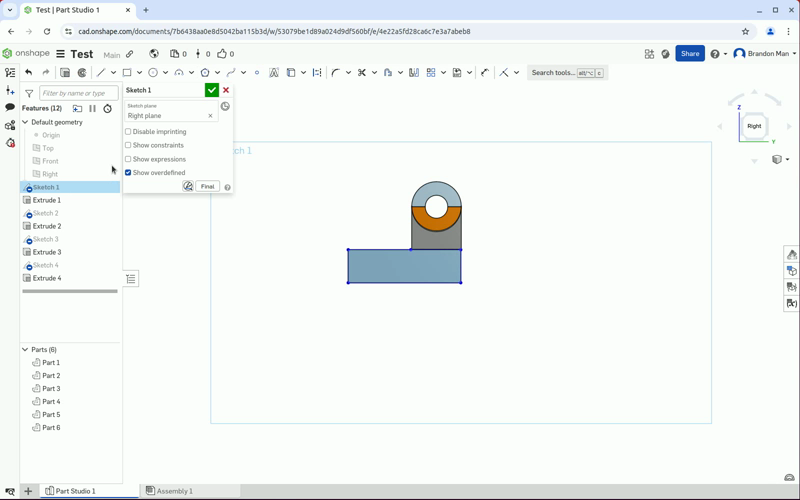
mouse_move(229, 92)
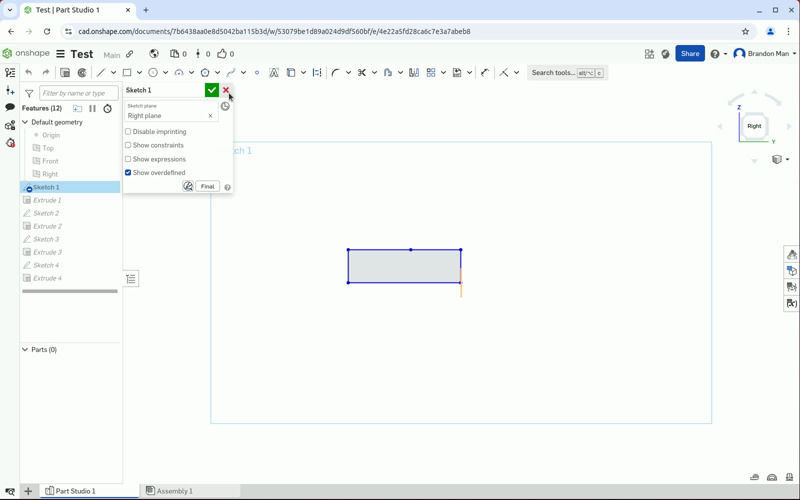
click(229, 92)
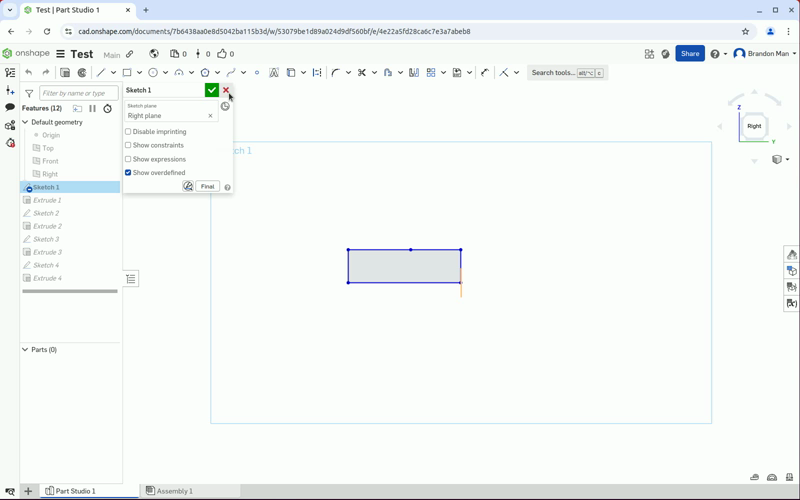
key(shift+s)
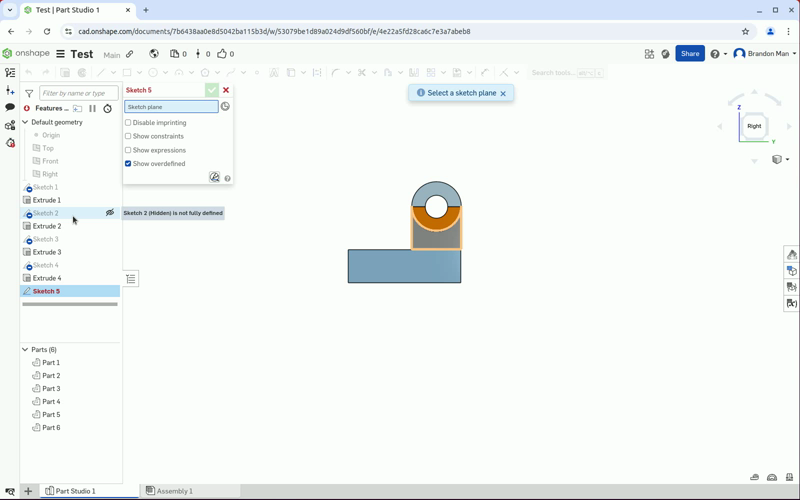
scroll(3)
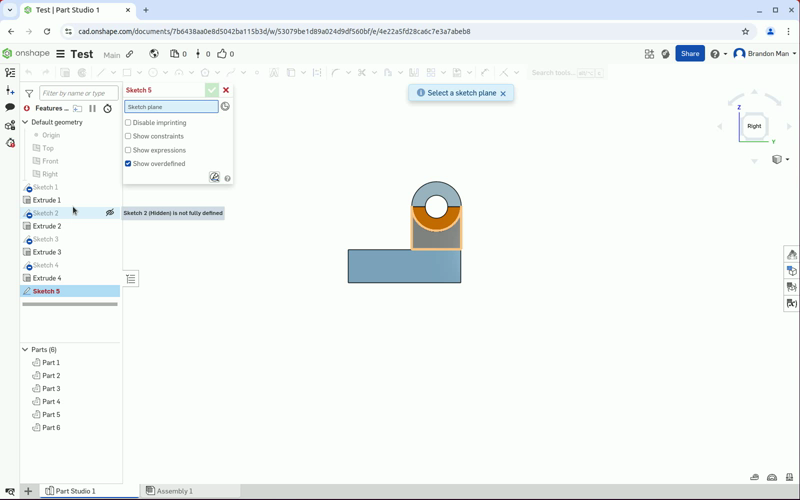
mouse_move(73, 176)
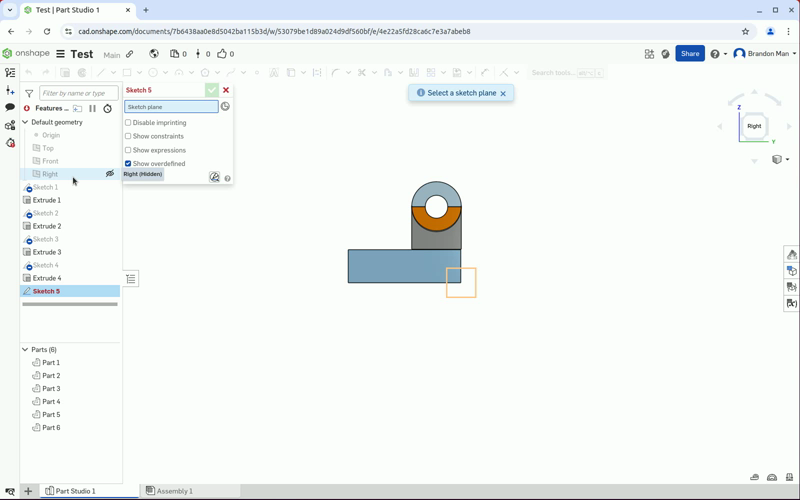
click(73, 176)
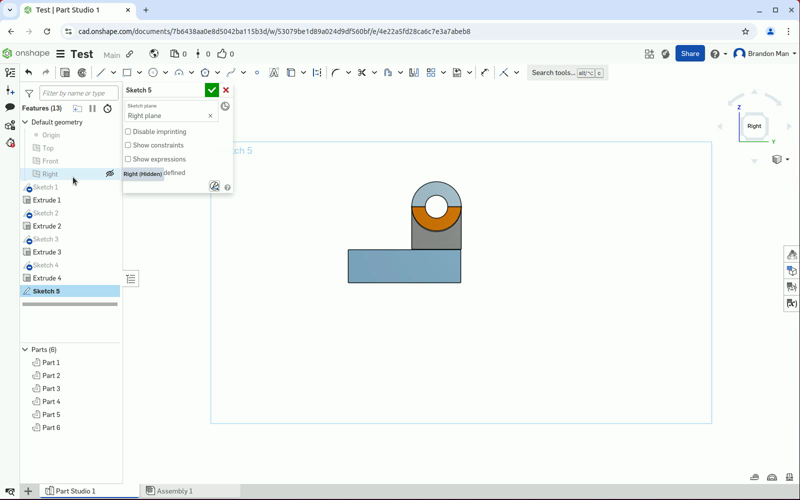
mouse_move(73, 352)
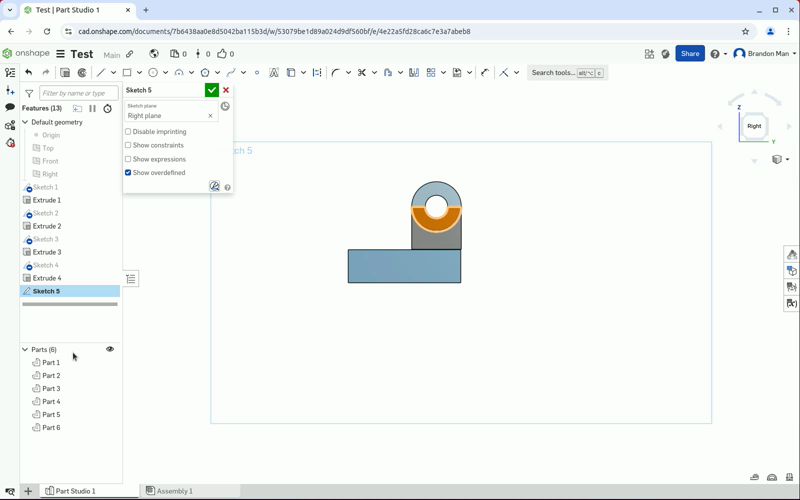
key(y)
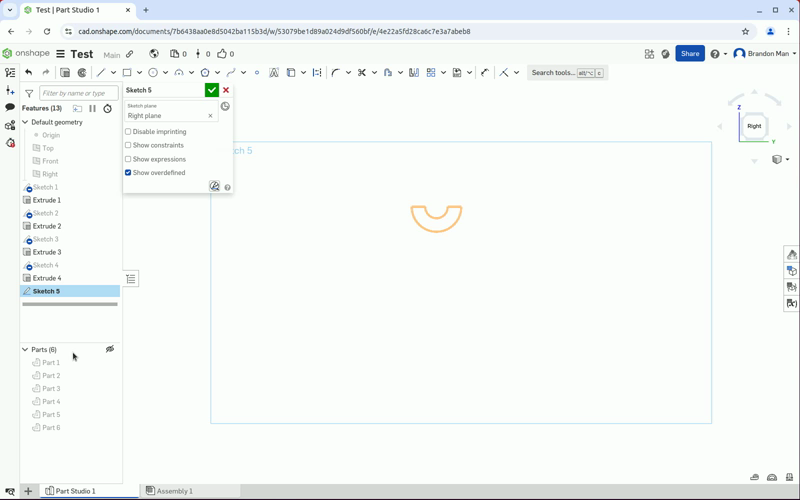
key(l)
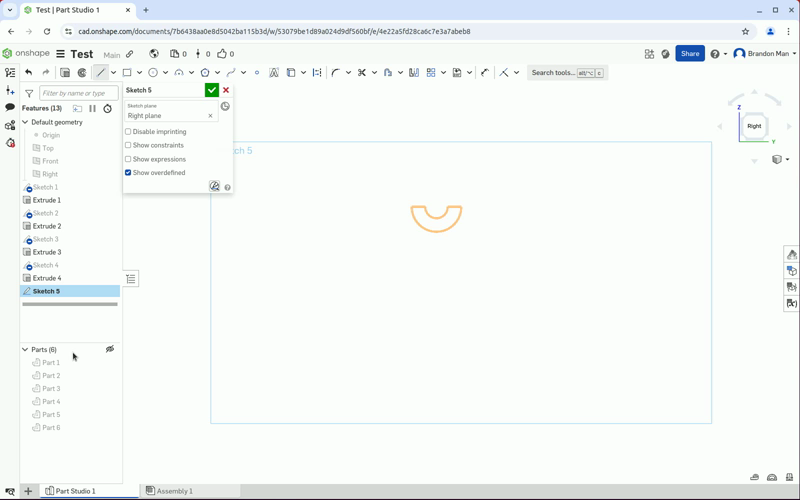
key_down(shift)
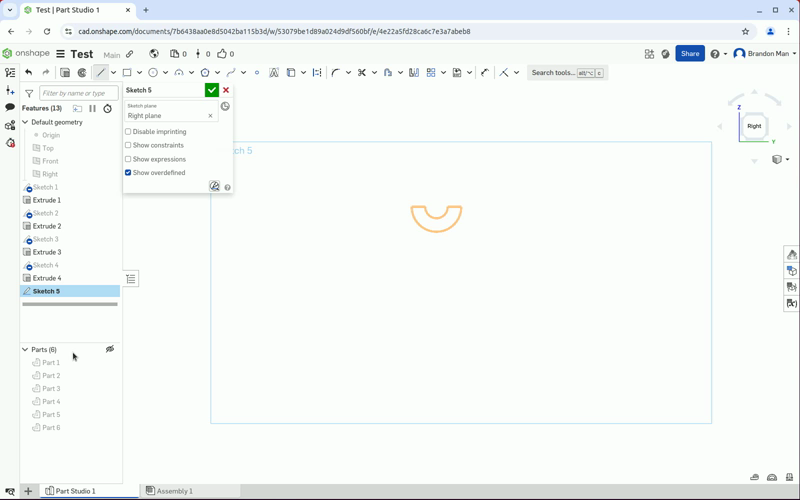
mouse_move(411, 249)
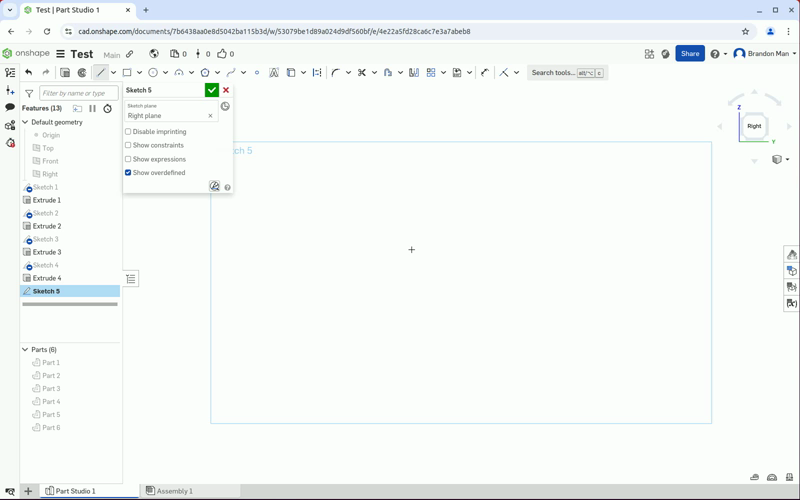
click(411, 249)
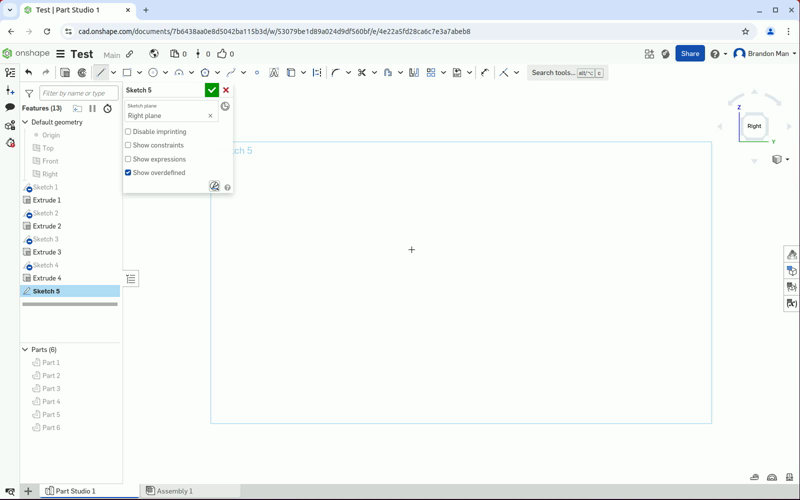
key_up(shift)
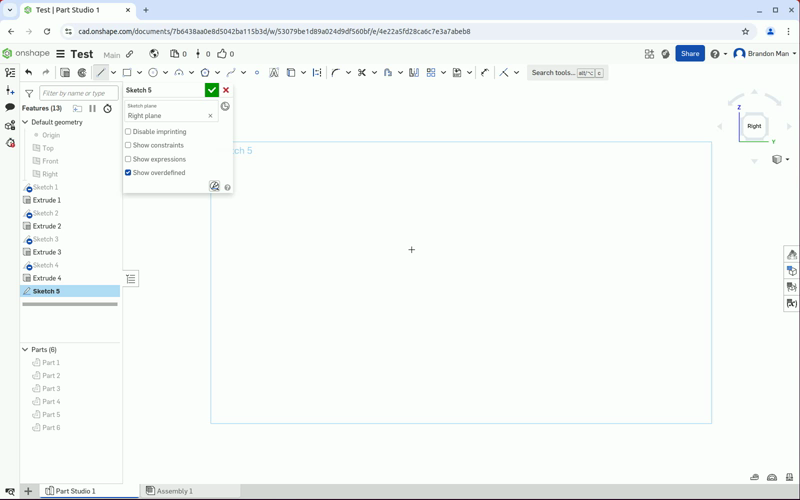
key_down(shift)
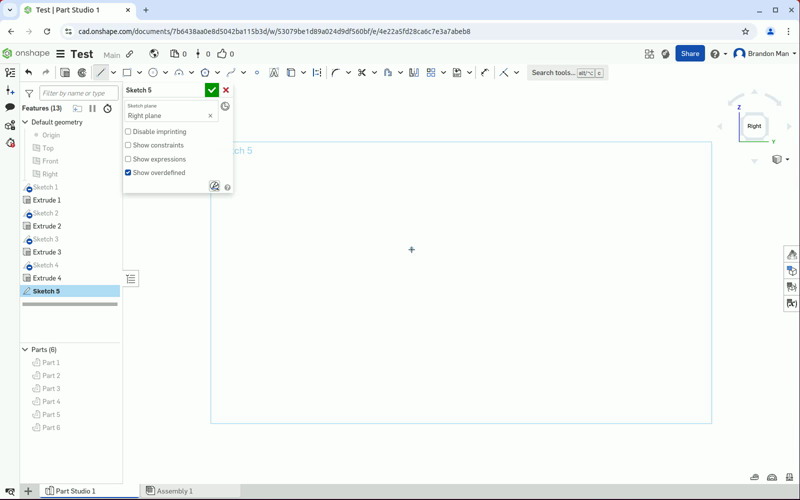
mouse_move(441, 249)
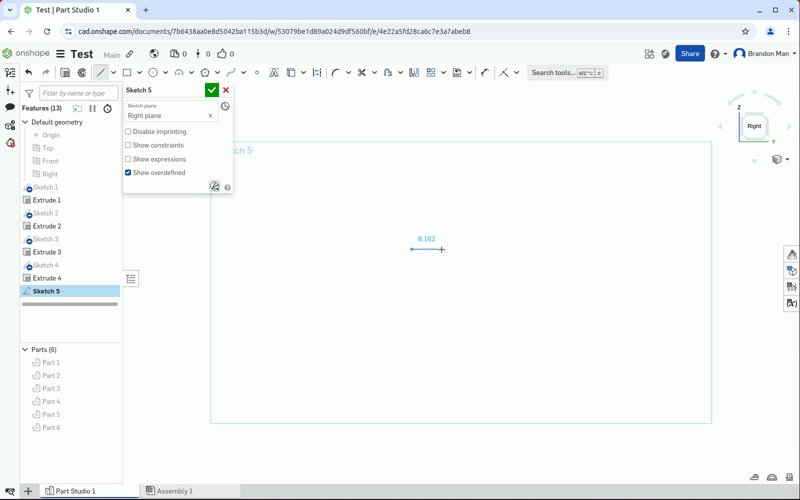
mouse_move(461, 249)
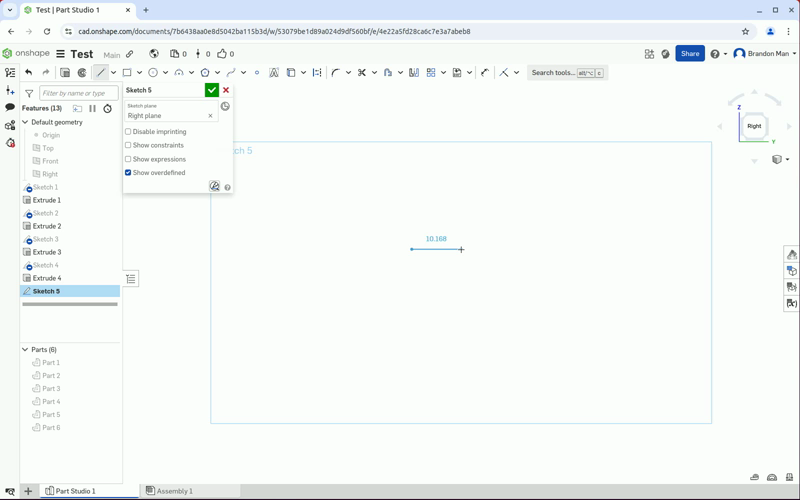
click(461, 249)
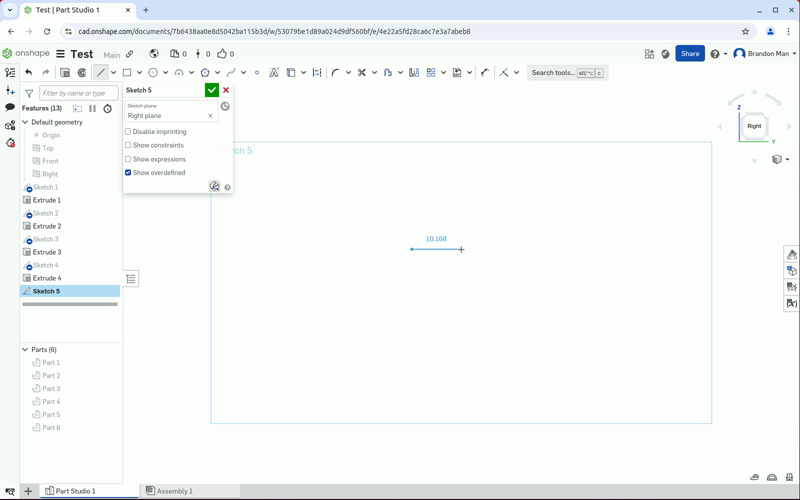
key_up(shift)
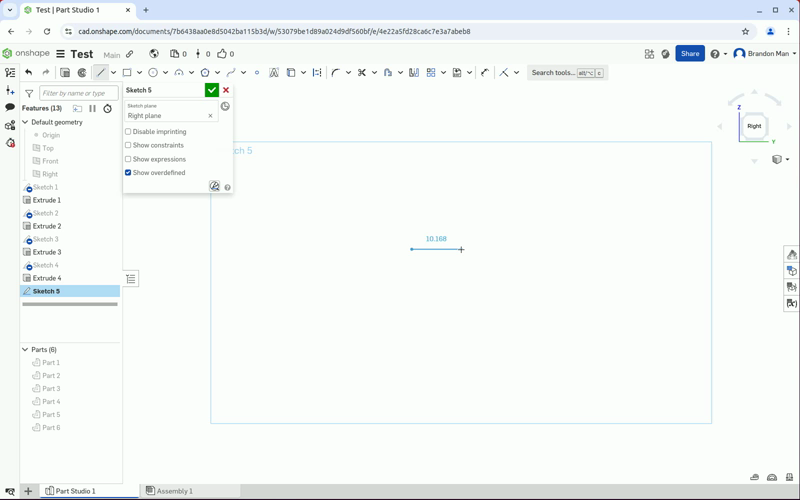
key_down(shift)
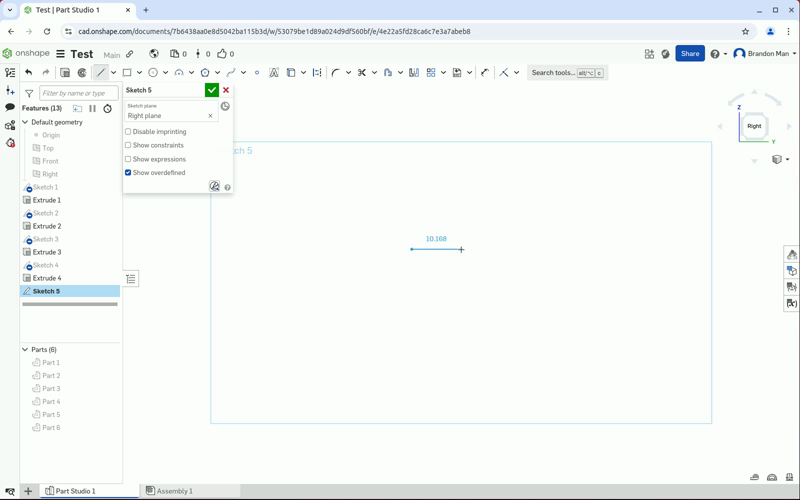
mouse_move(491, 249)
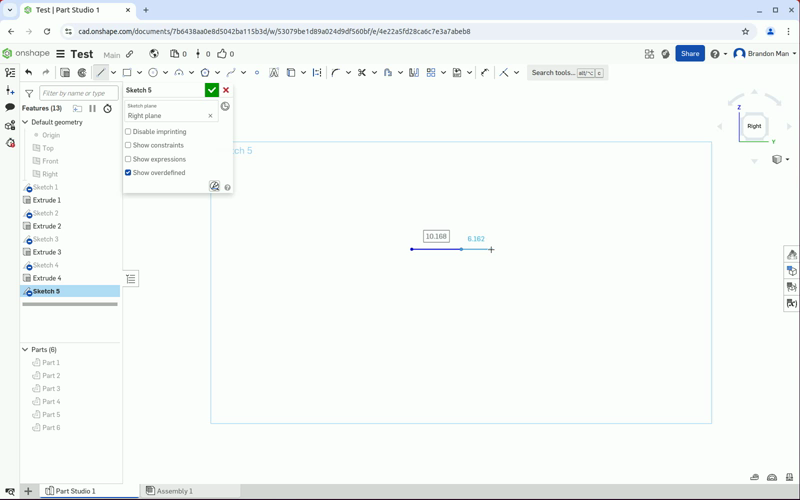
mouse_move(461, 205)
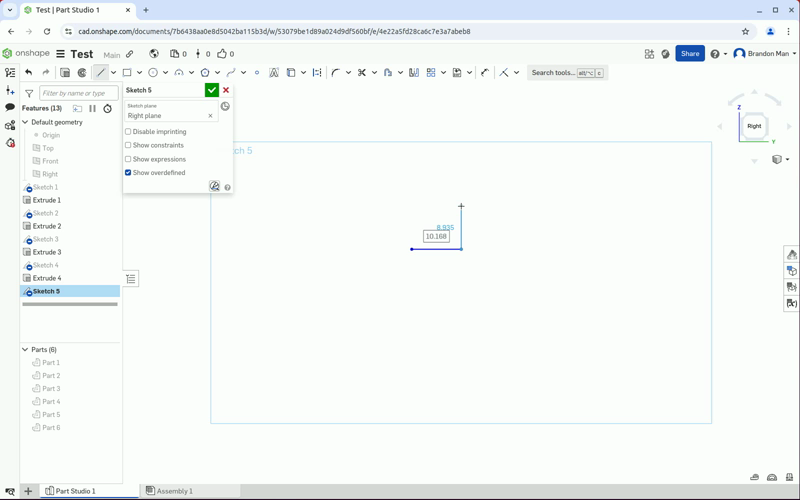
click(461, 205)
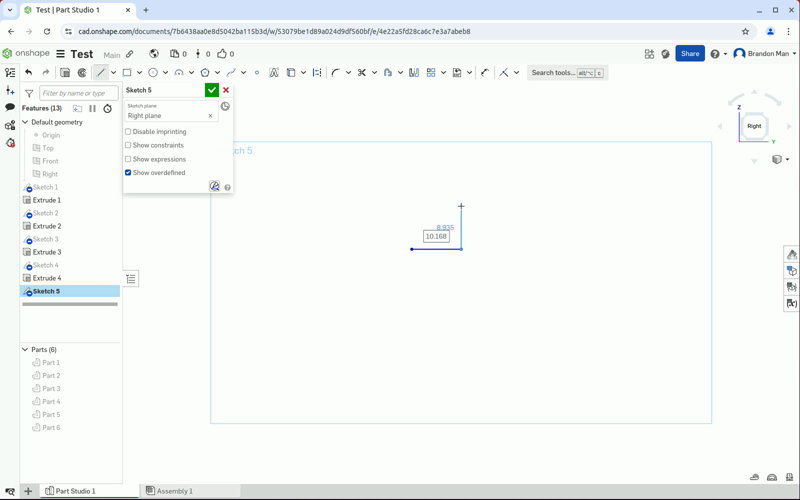
key_up(shift)
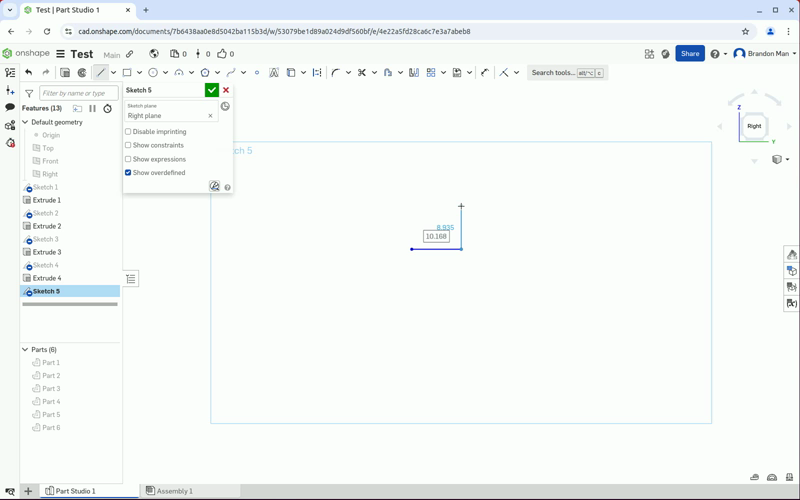
key(esc)
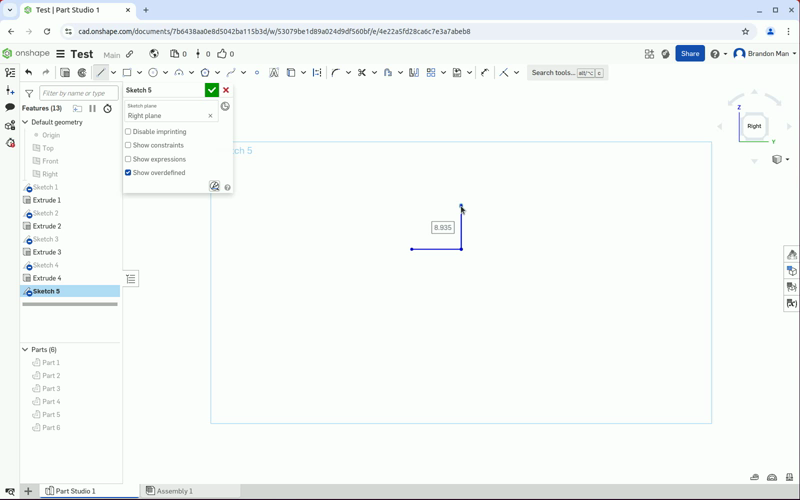
key(a)
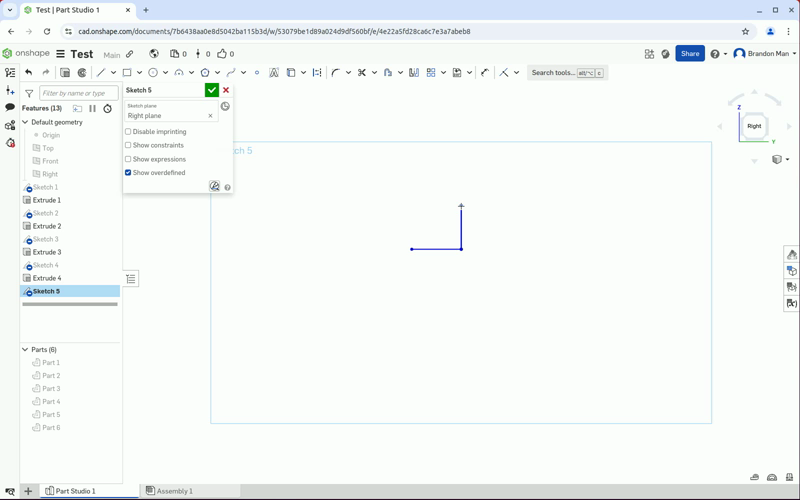
mouse_move(461, 205)
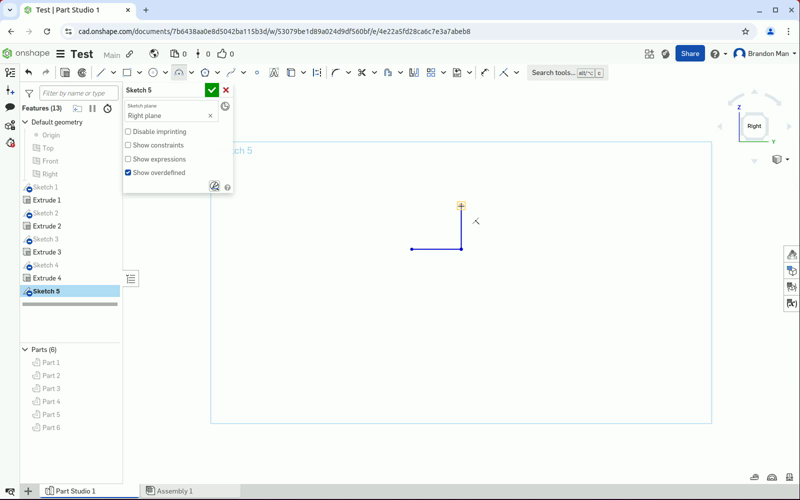
click(461, 205)
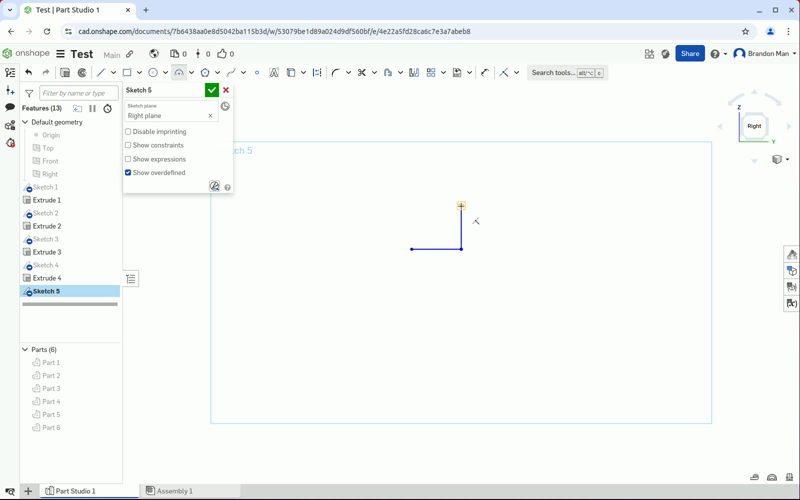
key_down(shift)
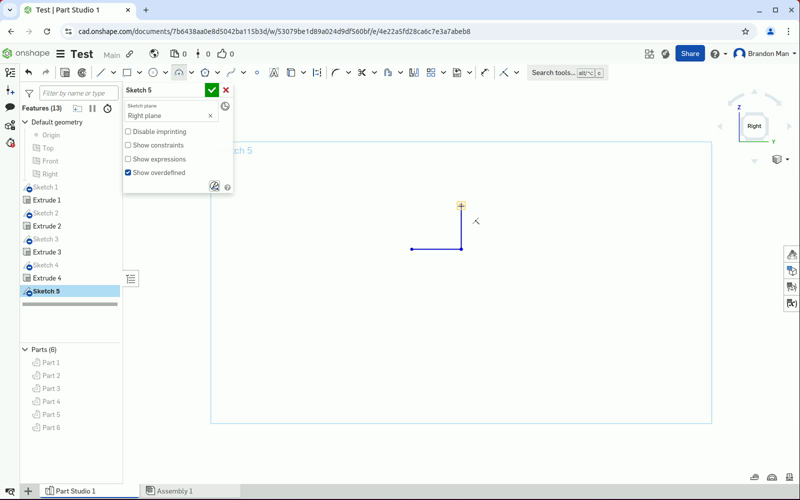
mouse_move(411, 205)
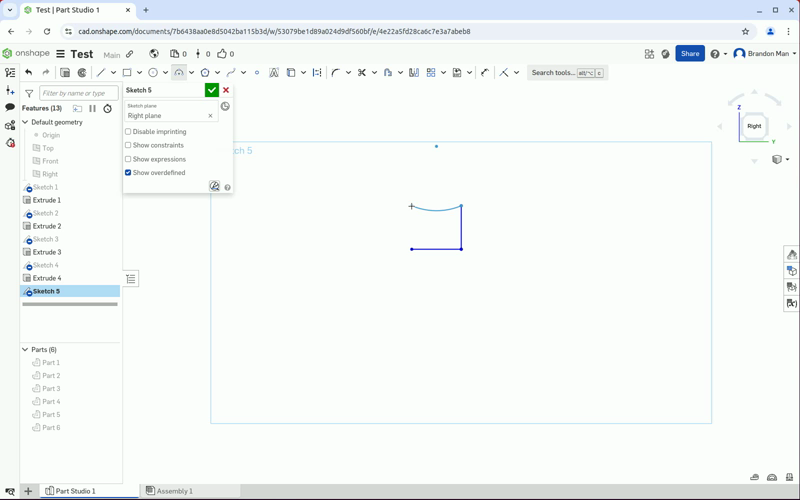
click(411, 205)
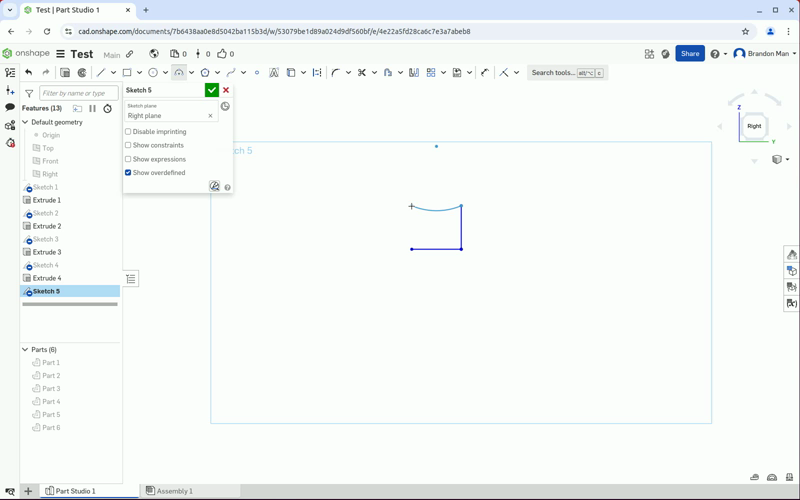
mouse_move(436, 230)
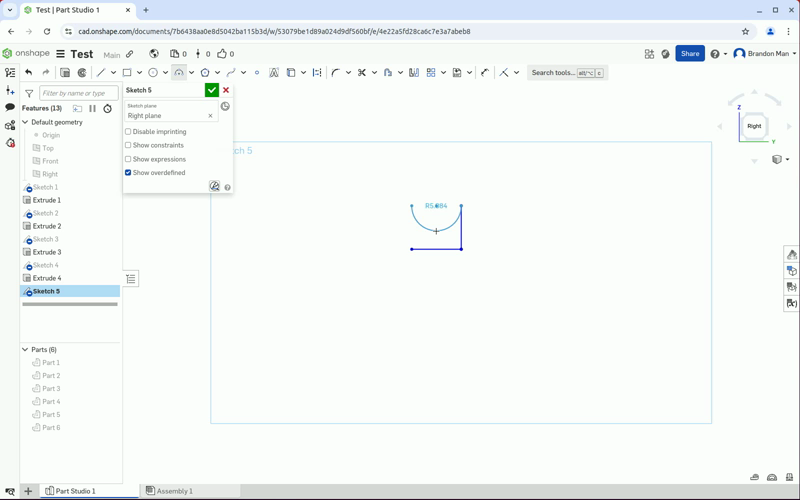
click(436, 230)
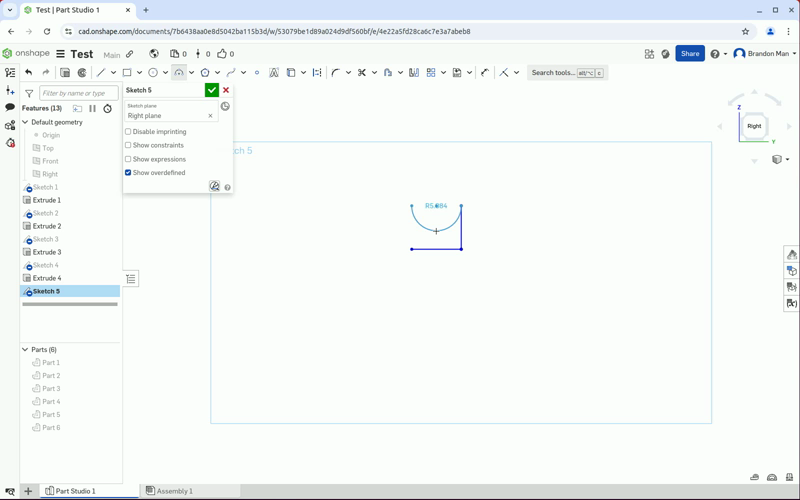
key_up(shift)
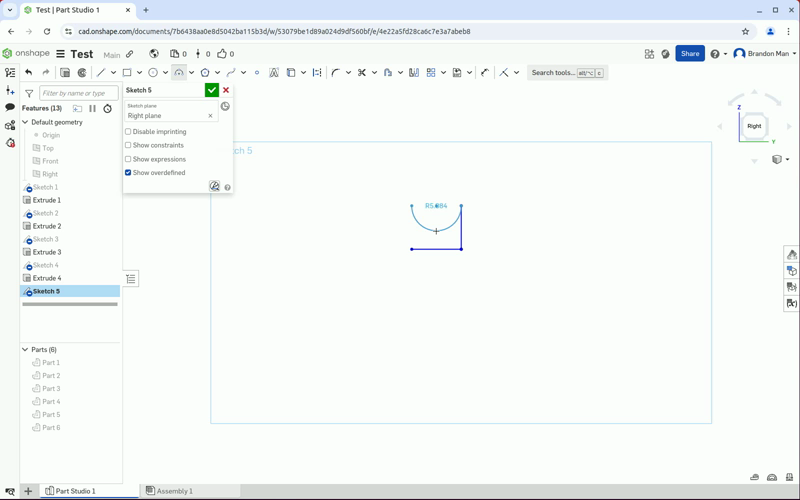
key(esc)
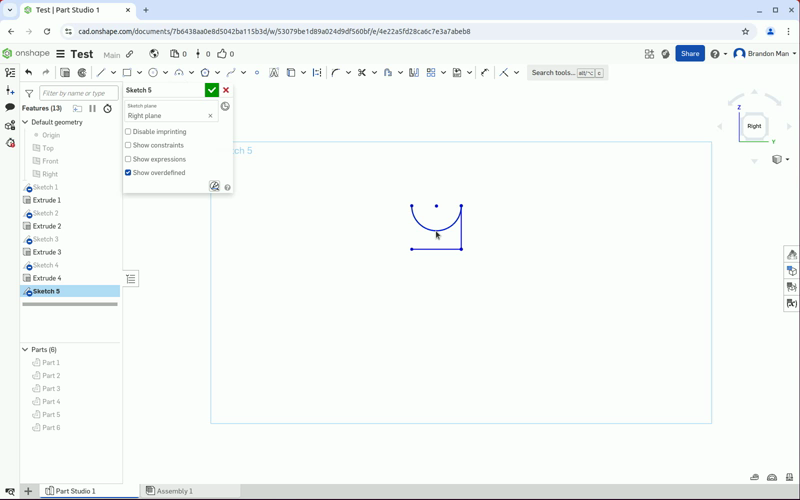
key(l)
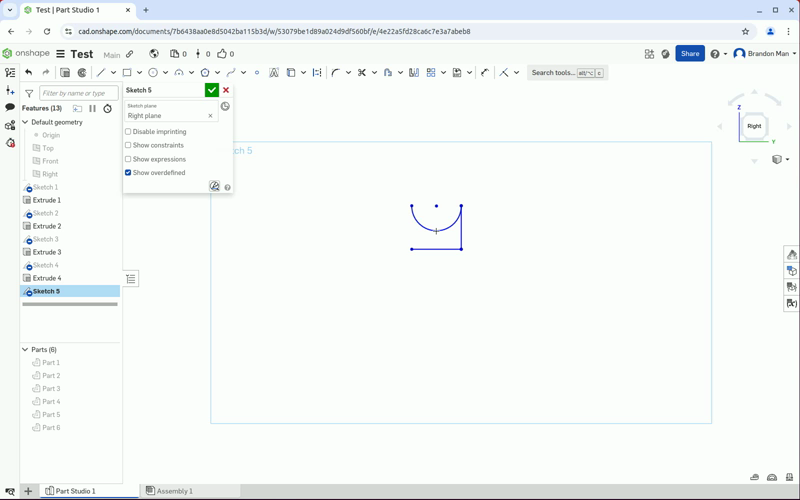
mouse_move(411, 205)
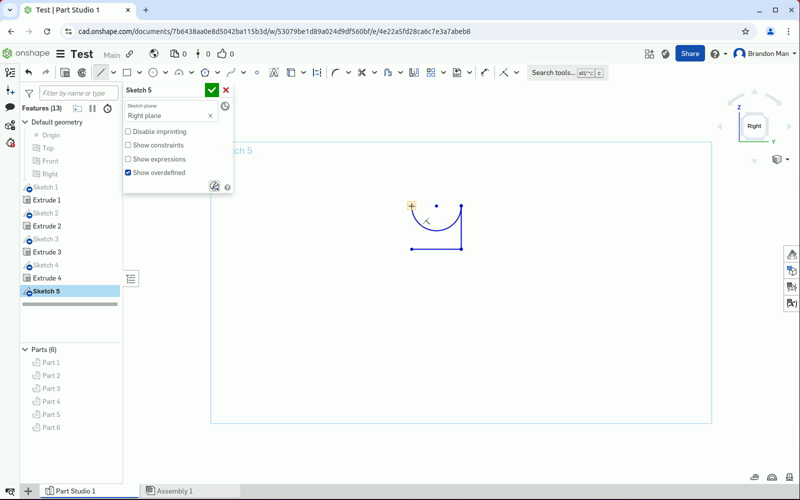
click(411, 205)
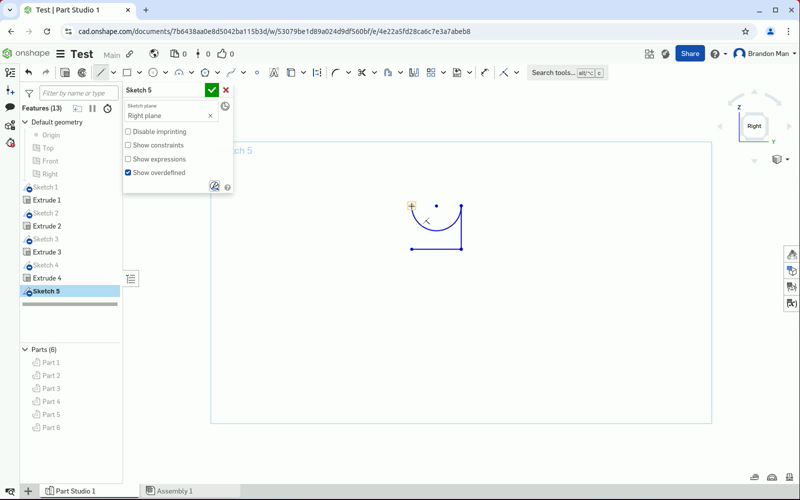
mouse_move(441, 205)
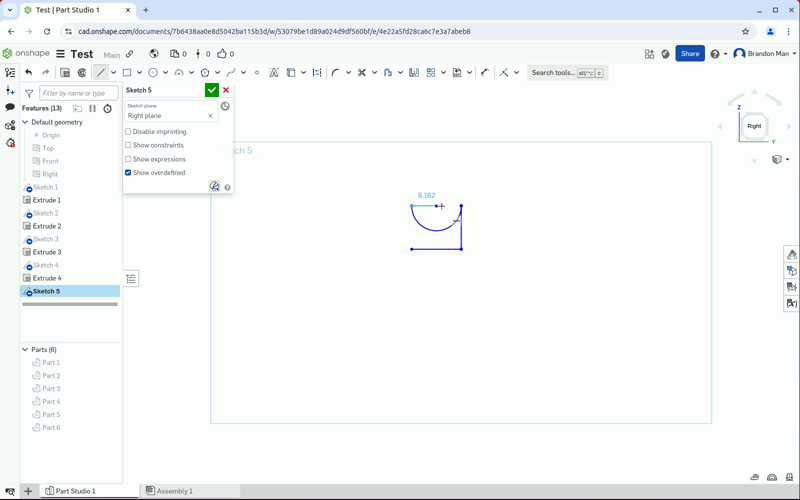
key_down(shift)
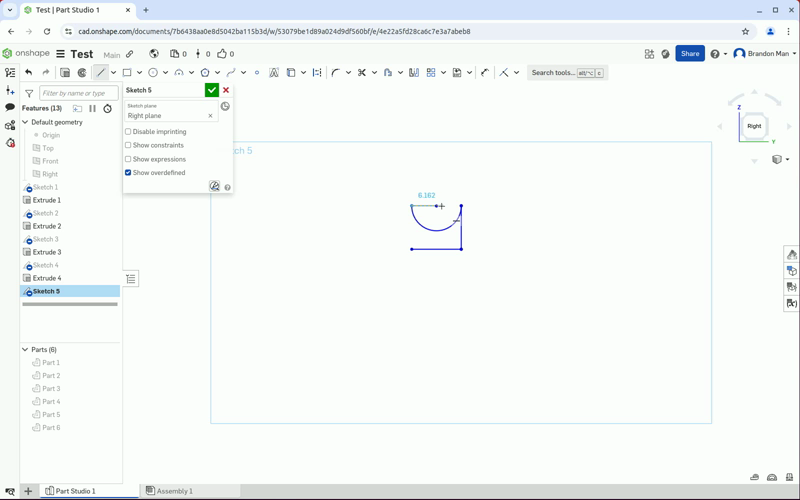
mouse_move(411, 249)
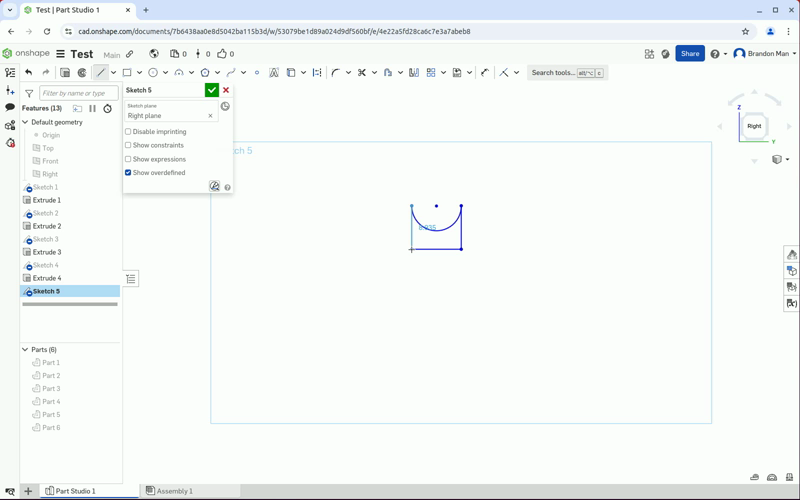
key_up(shift)
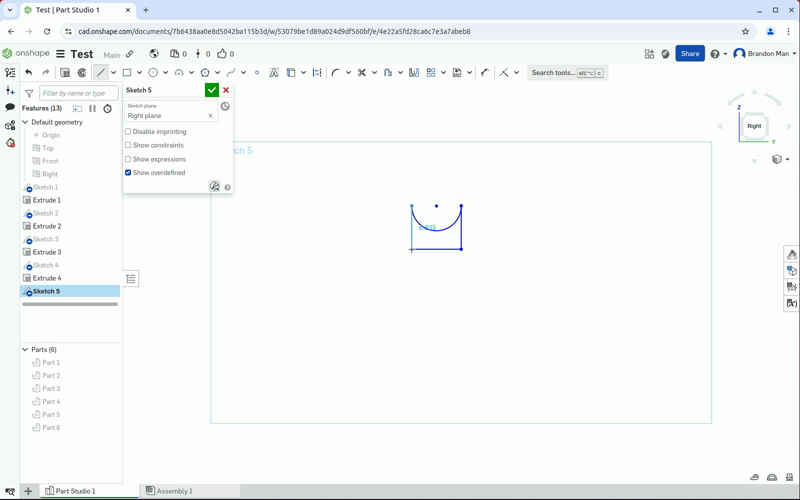
click(411, 249)
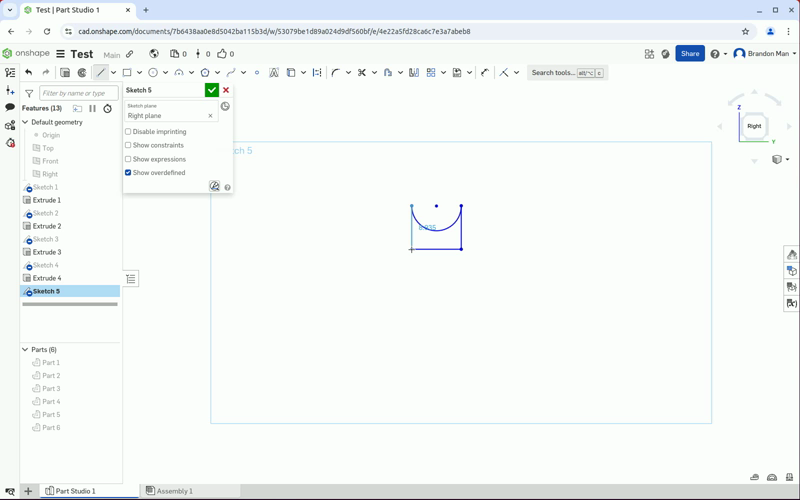
key(esc)
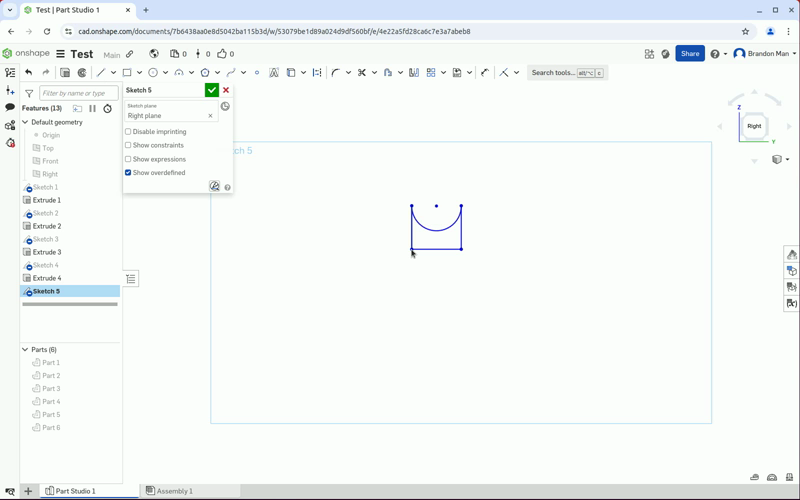
mouse_move(422, 237)
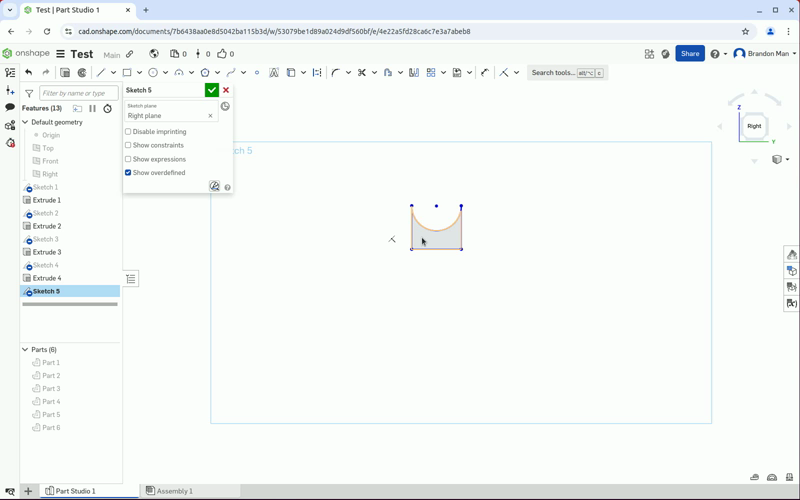
scroll(6)
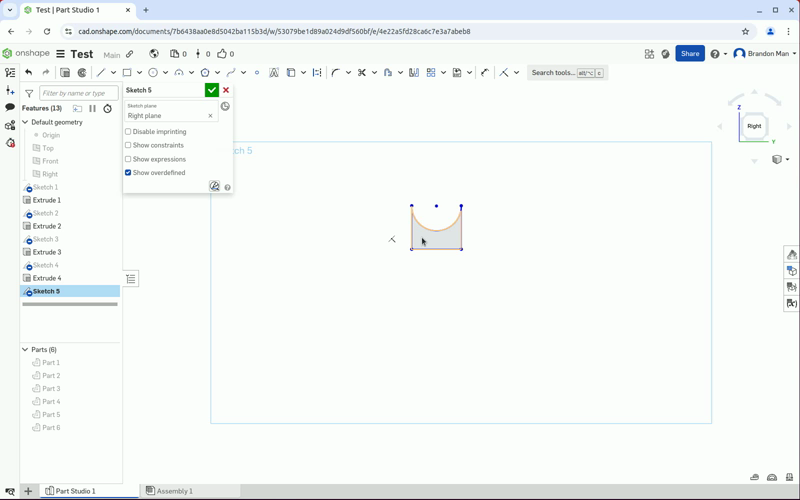
scroll(6)
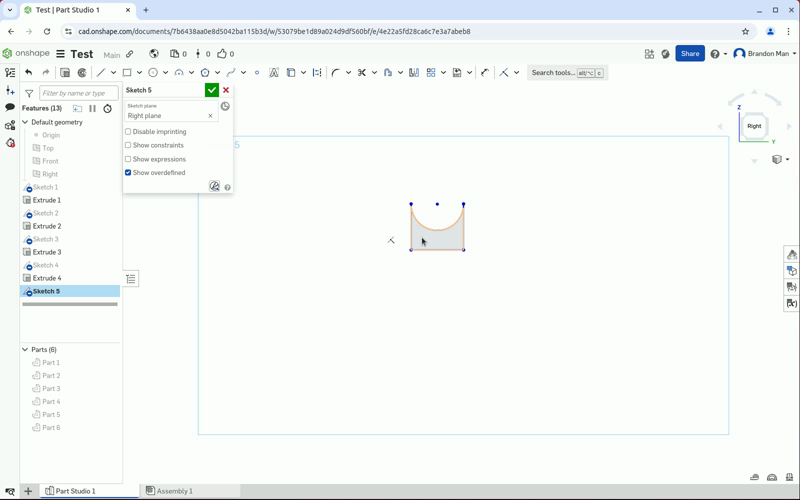
scroll(6)
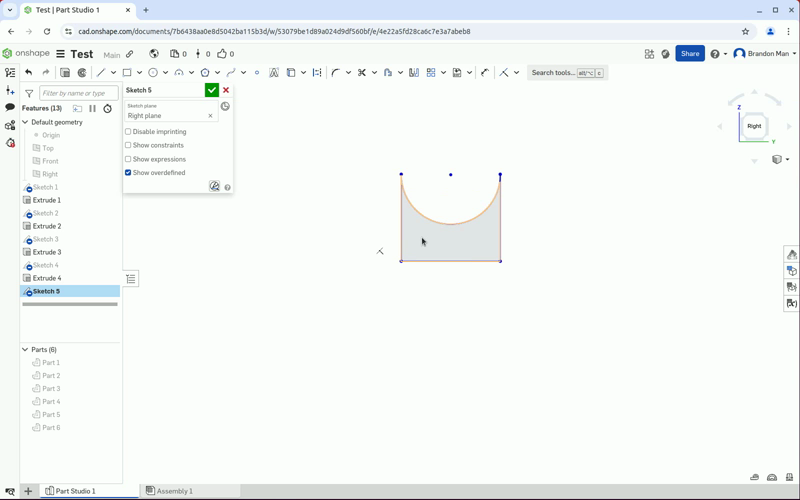
scroll(6)
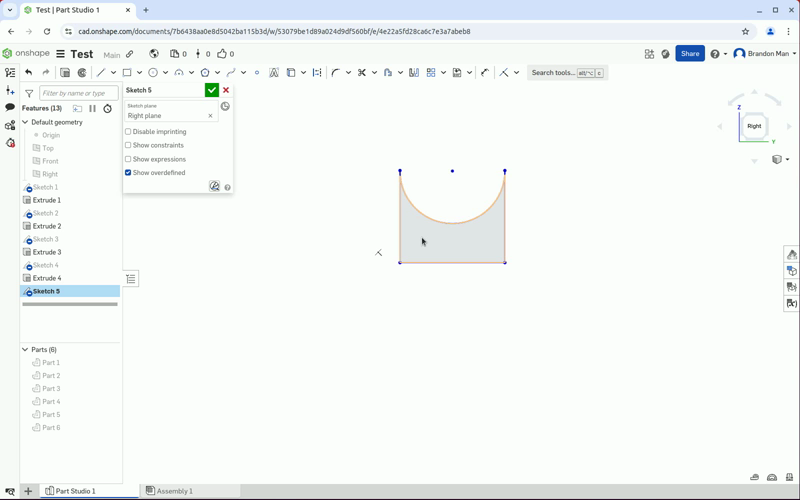
scroll(6)
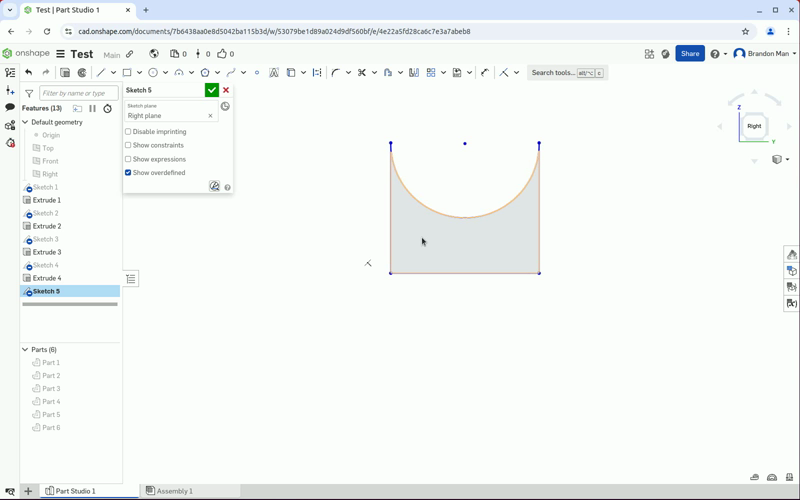
scroll(6)
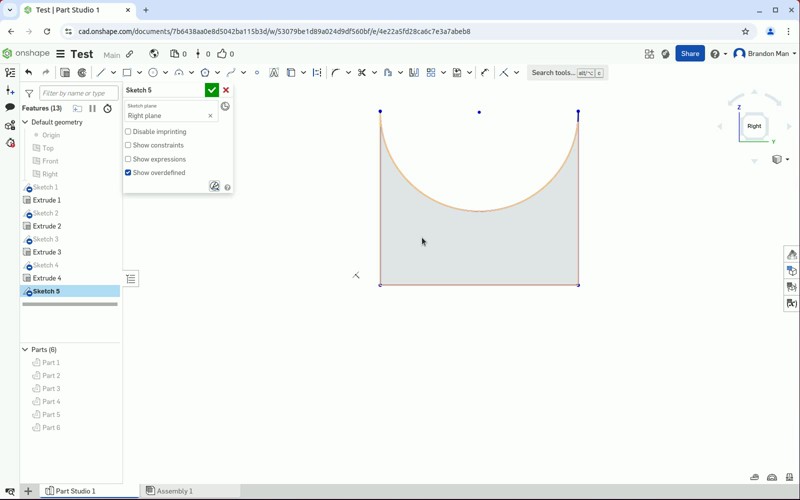
scroll(6)
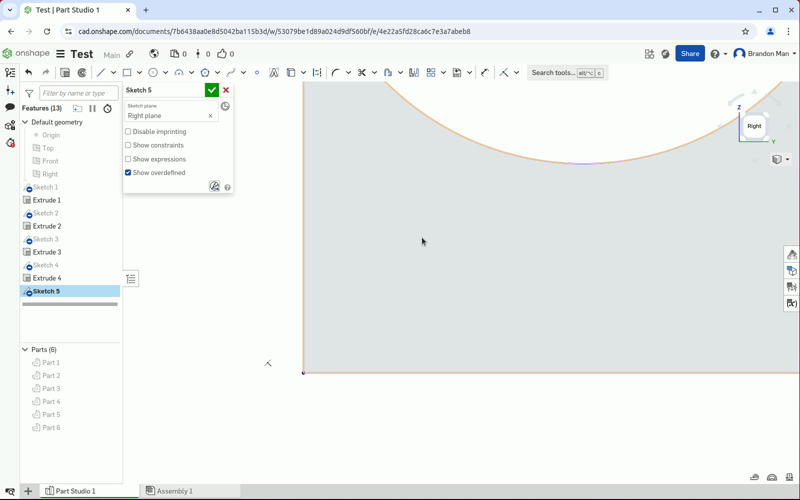
click(422, 237)
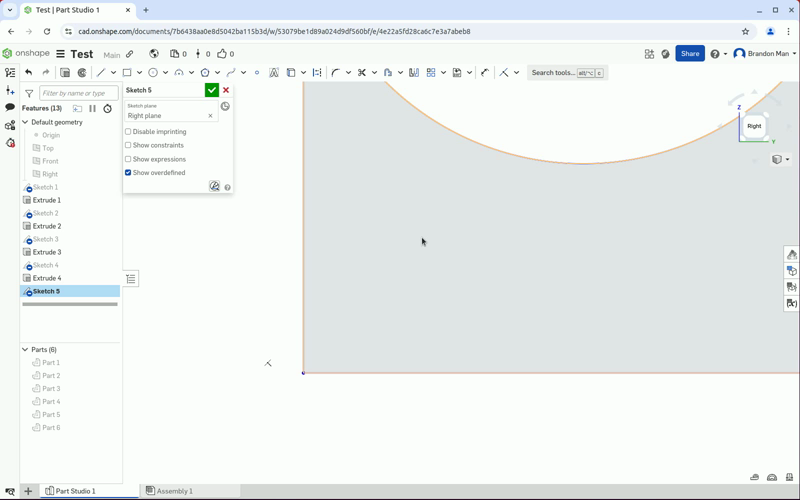
scroll(-6)
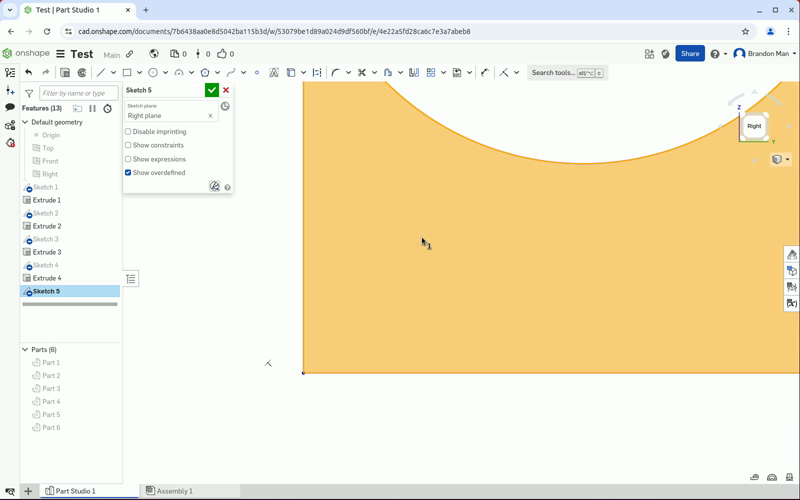
scroll(-6)
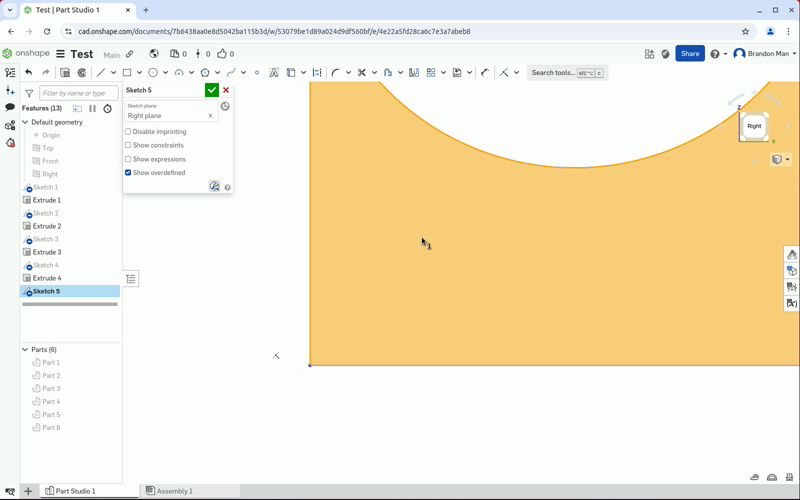
scroll(-6)
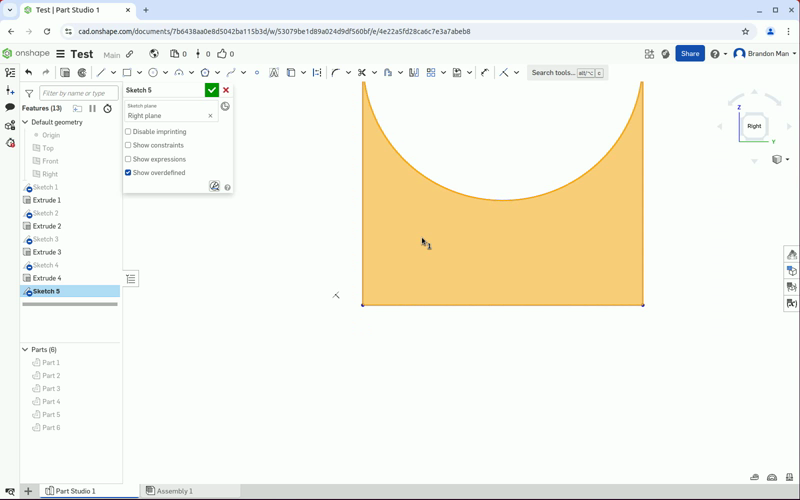
scroll(-6)
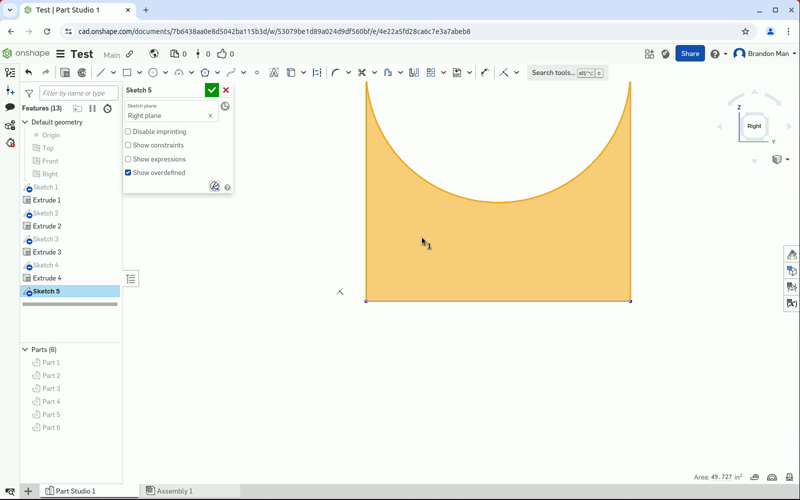
scroll(-6)
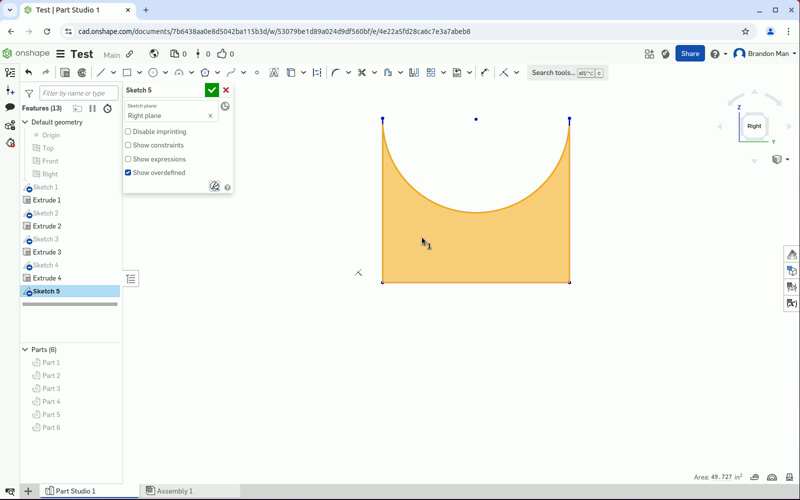
scroll(-6)
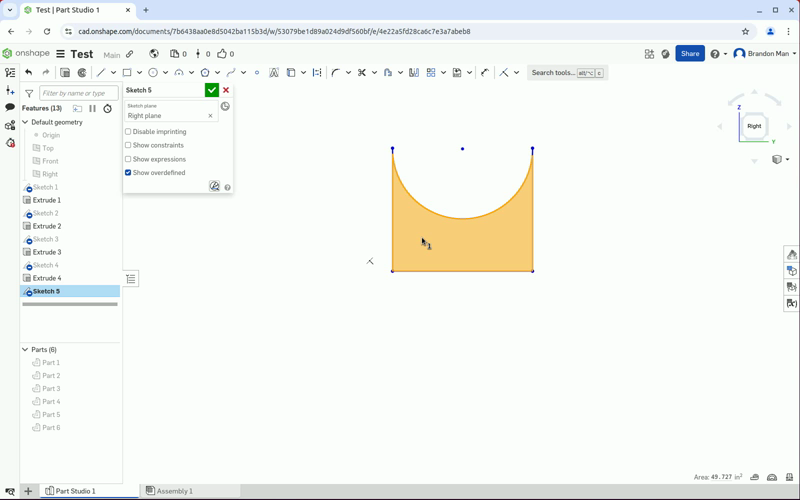
scroll(-6)
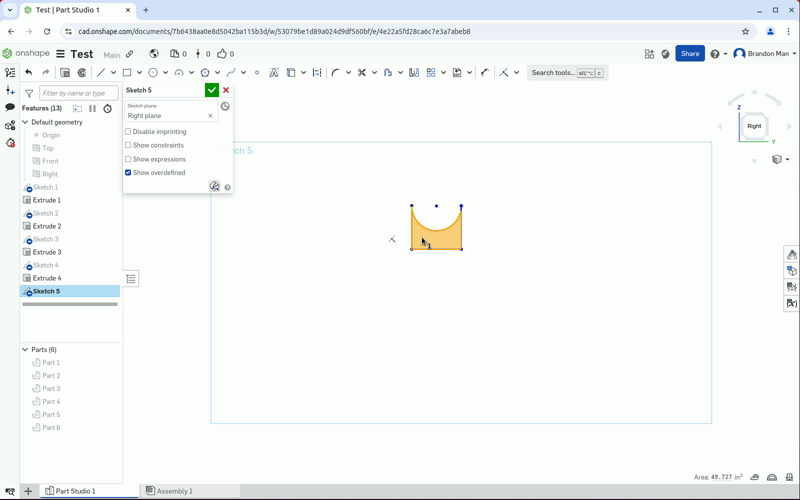
mouse_move(73, 352)
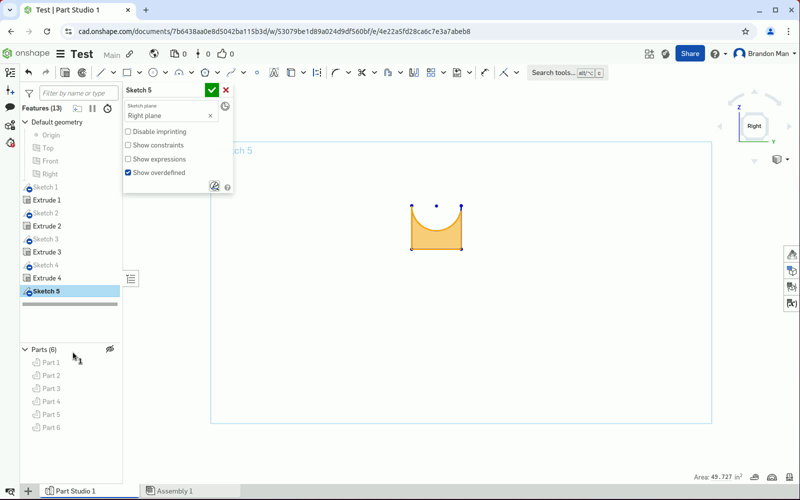
key(shift+y)
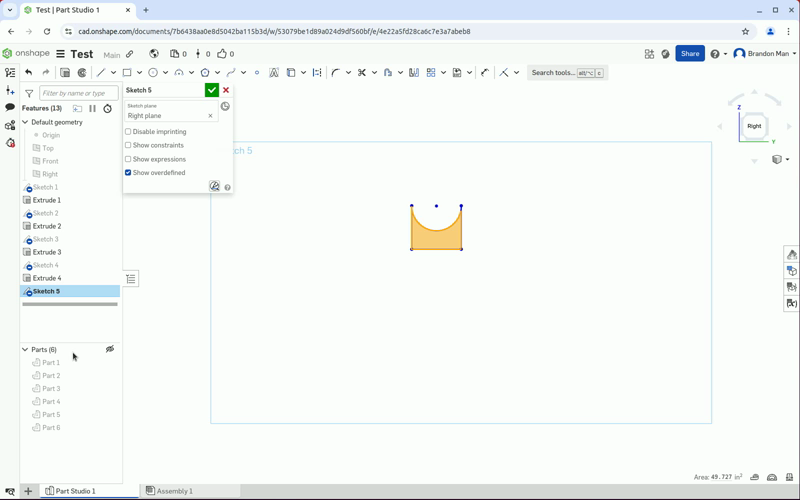
key(shift+e)
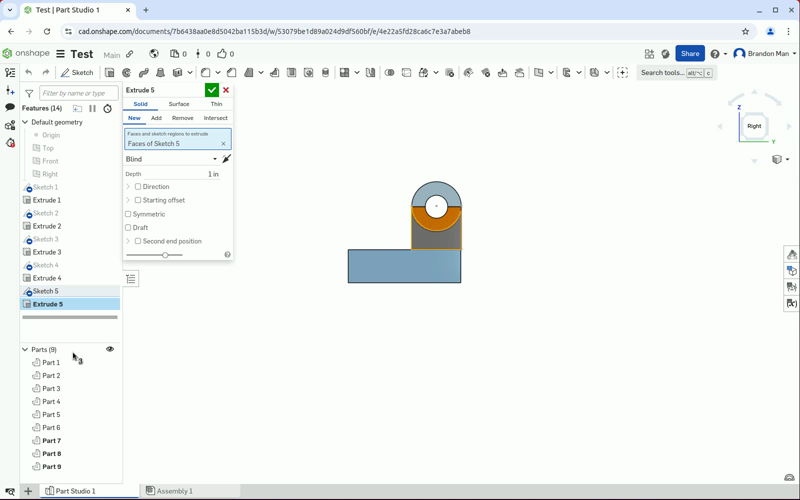
mouse_move(143, 106)
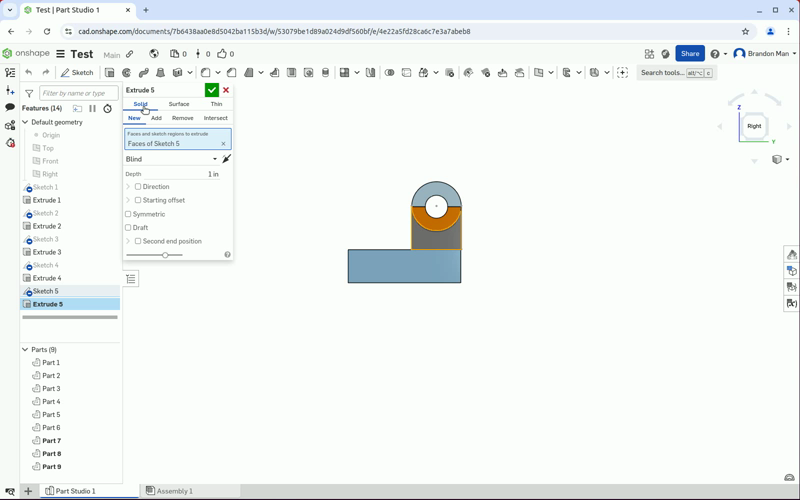
click(143, 106)
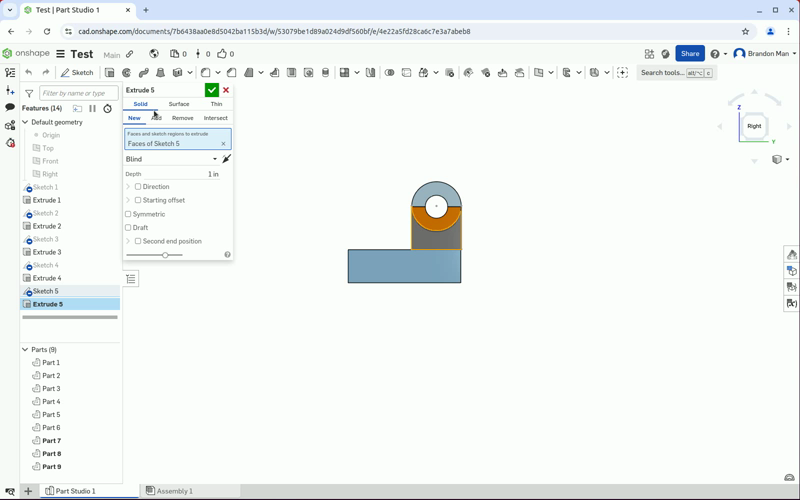
mouse_move(186, 120)
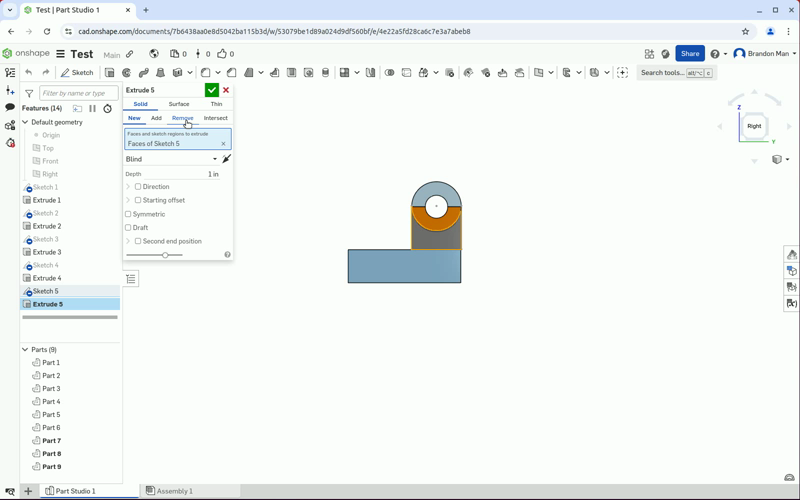
click(186, 120)
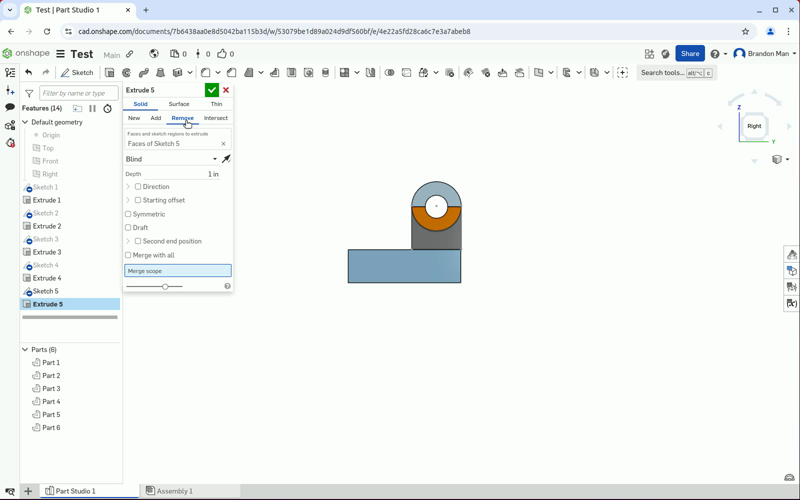
key(tab, 4)
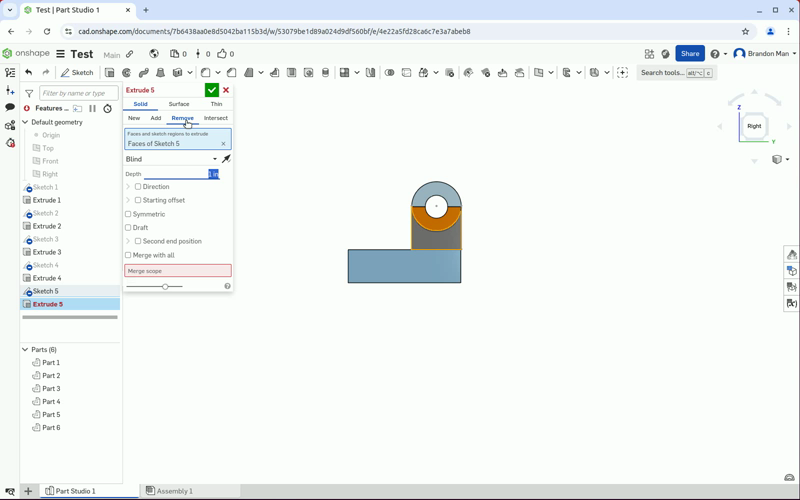
text(-11.072)
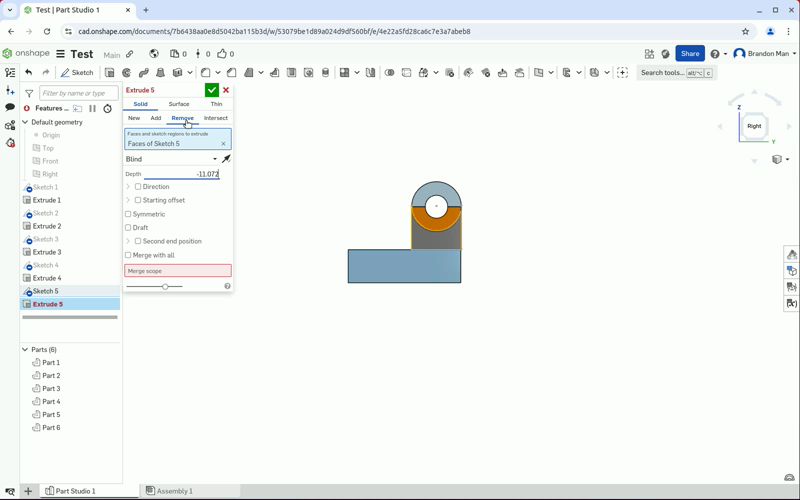
key(tab, 3)
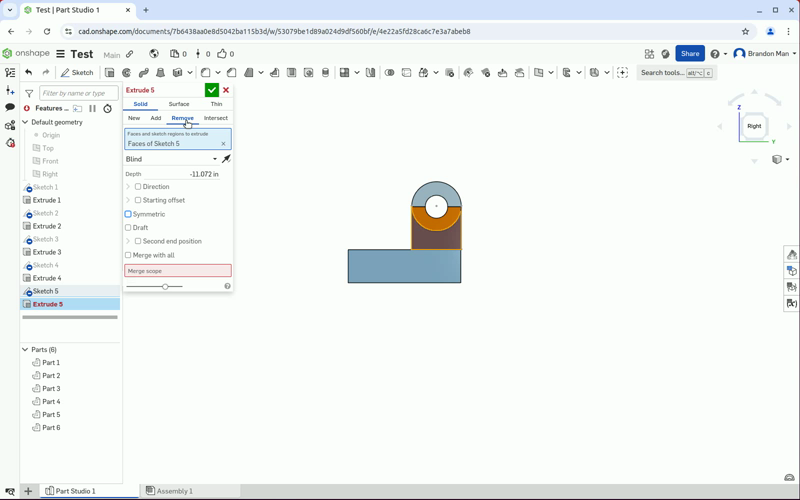
key(space)
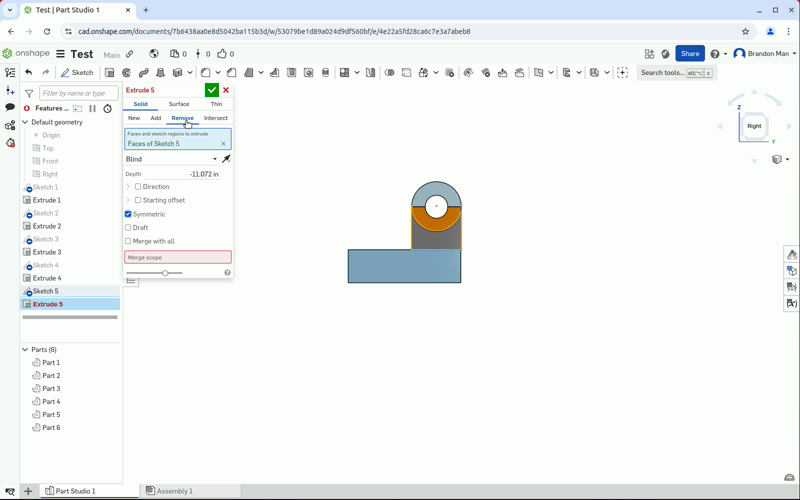
key(tab, 2)
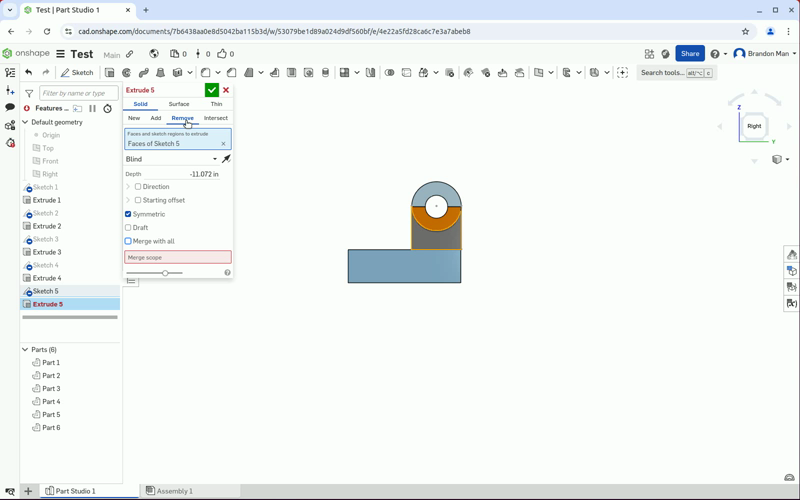
key(space)
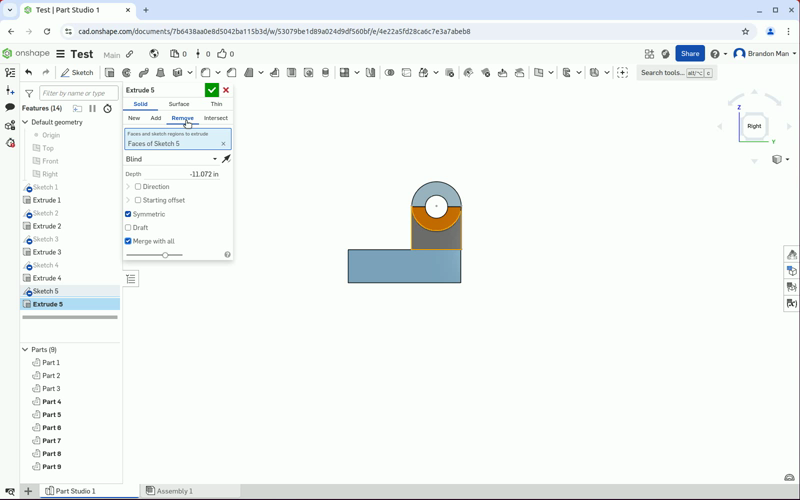
key(enter)
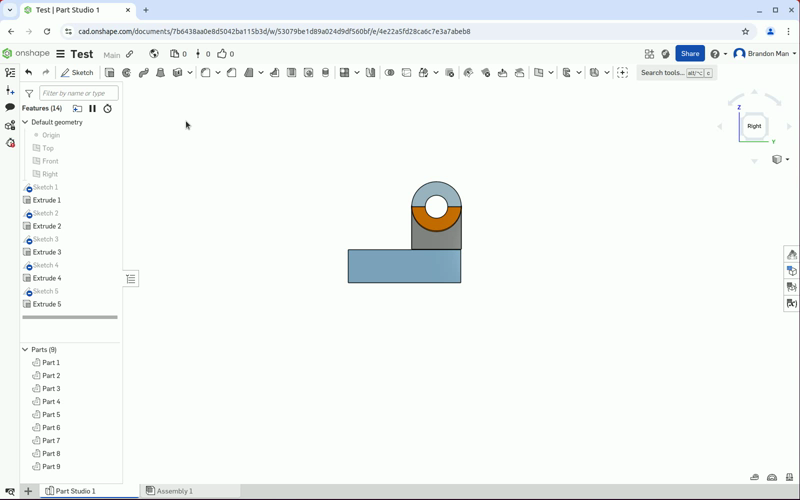
key(shift+h)
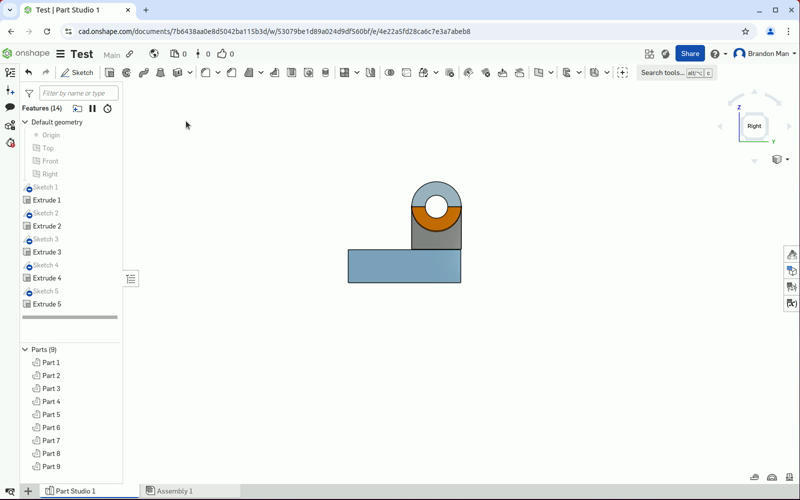
key(shift+h)
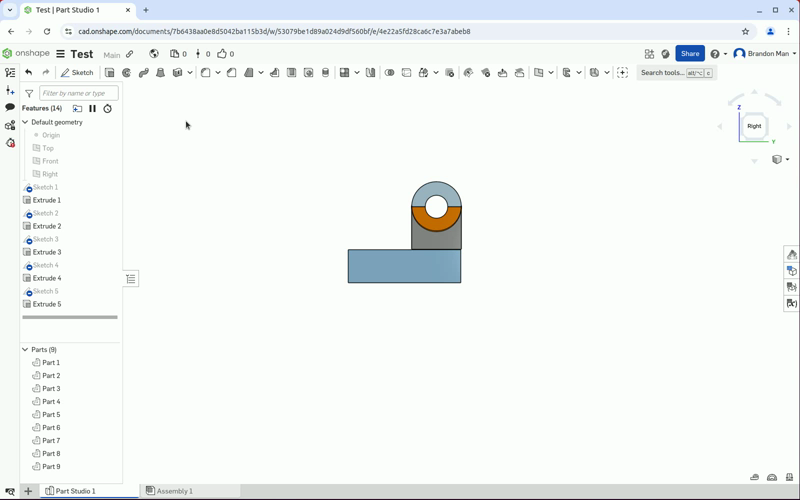
mouse_move(73, 189)
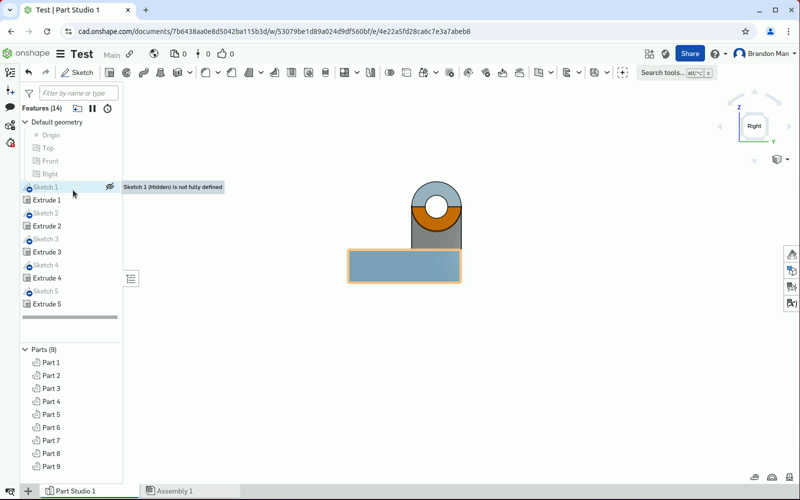
click(73, 189)
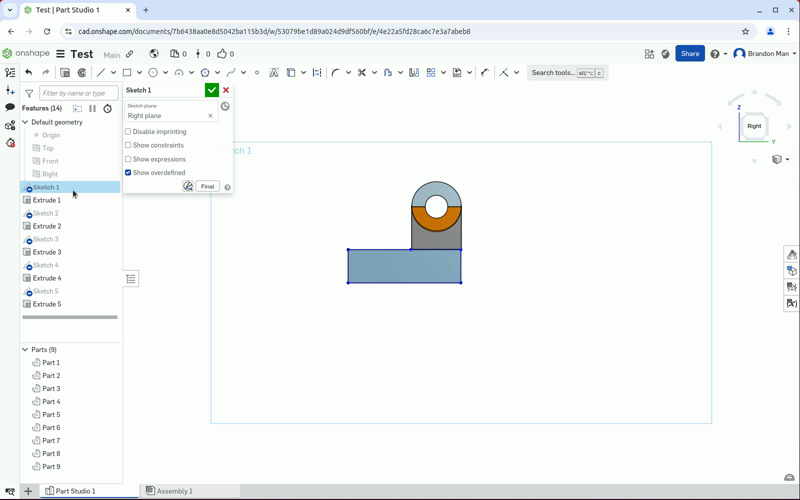
mouse_move(229, 92)
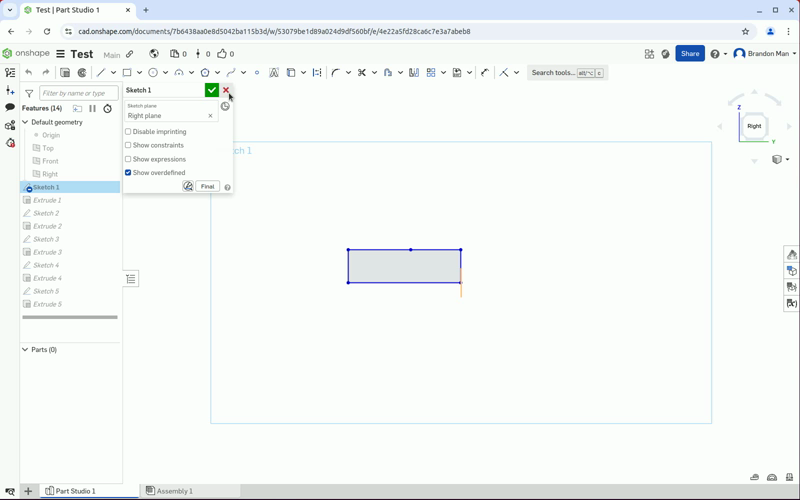
click(229, 92)
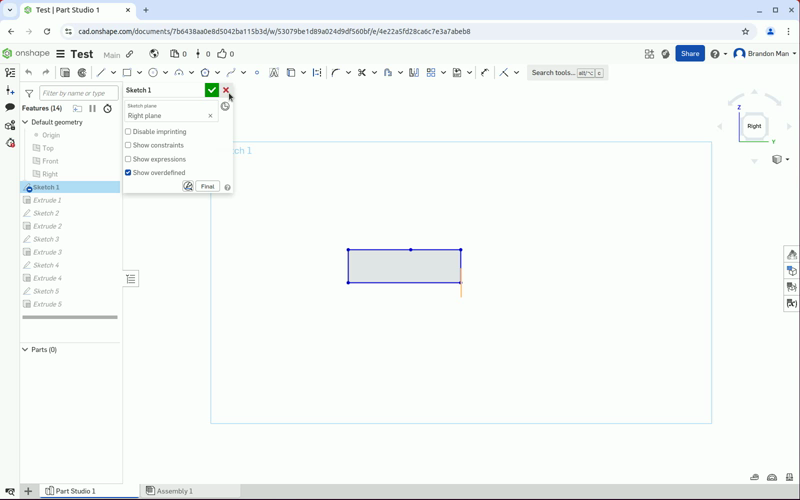
key(shift+s)
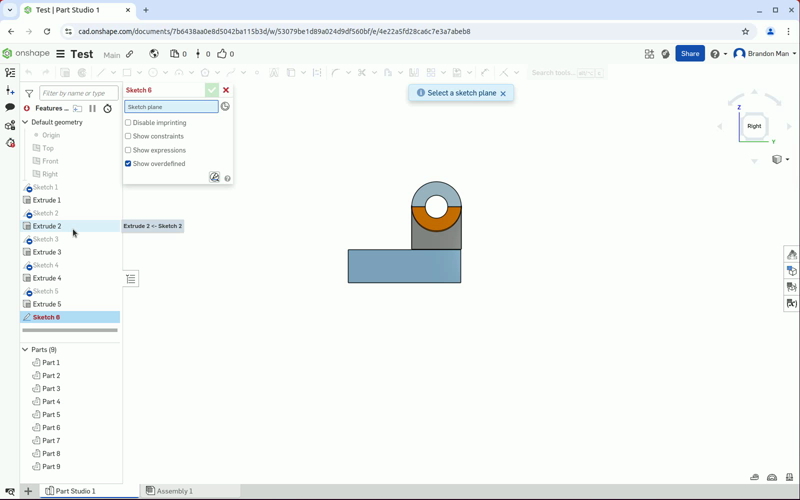
scroll(3)
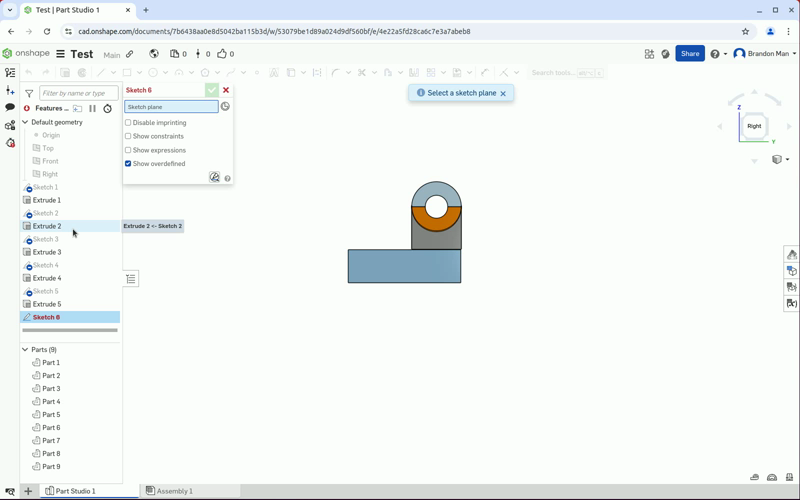
mouse_move(73, 176)
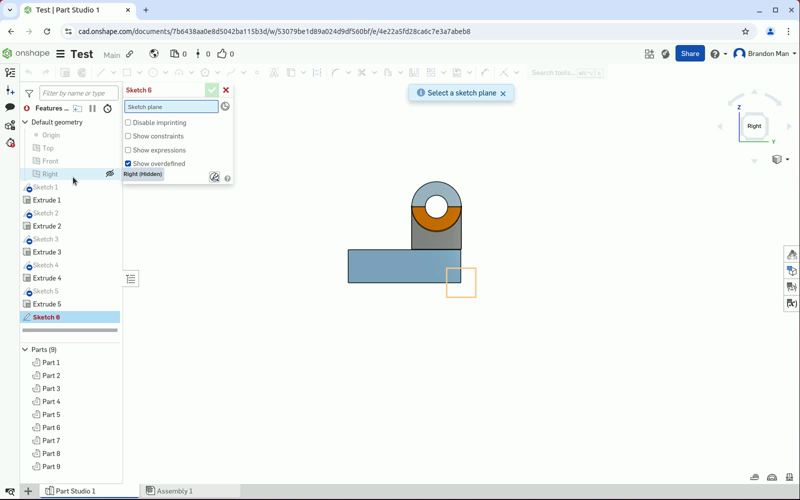
click(73, 176)
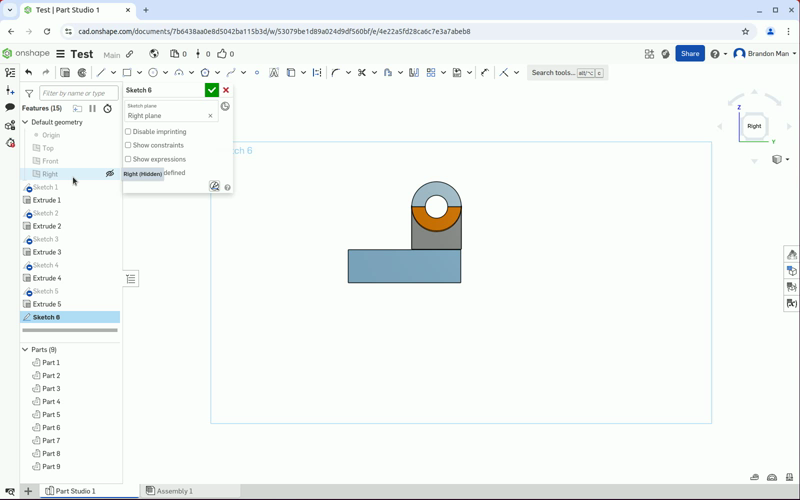
mouse_move(73, 352)
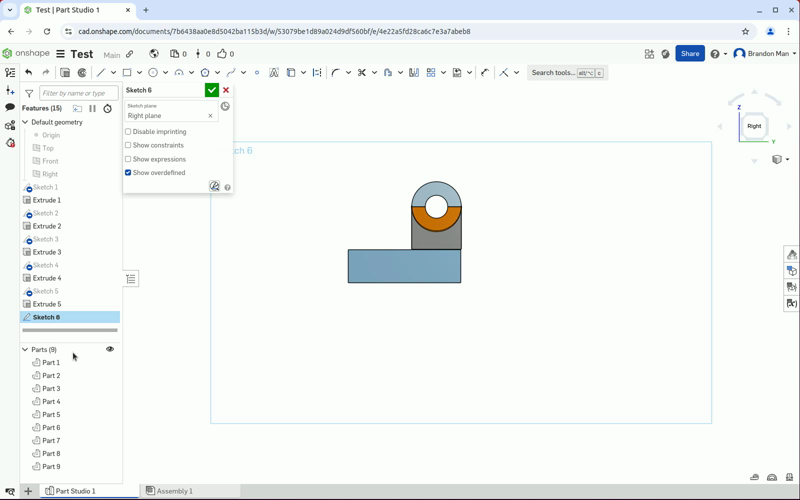
key(y)
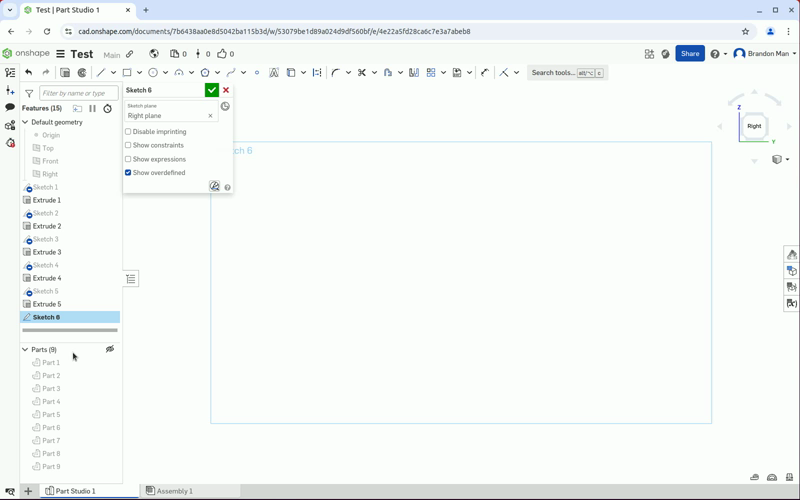
key(a)
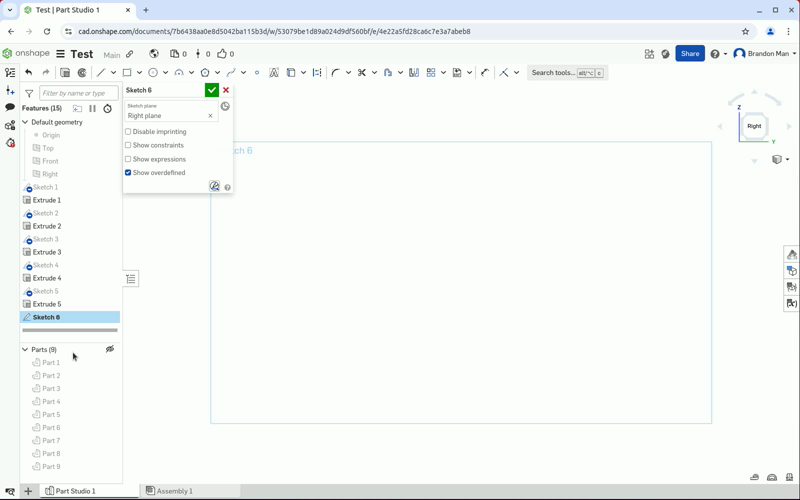
key_down(shift)
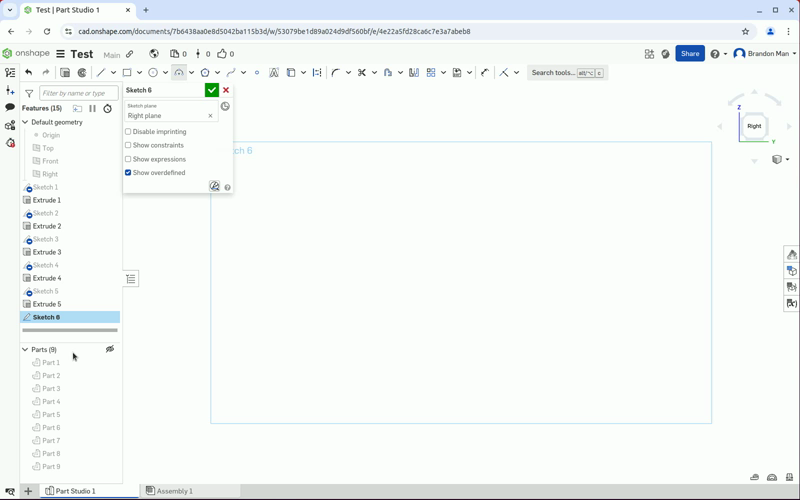
mouse_move(411, 206)
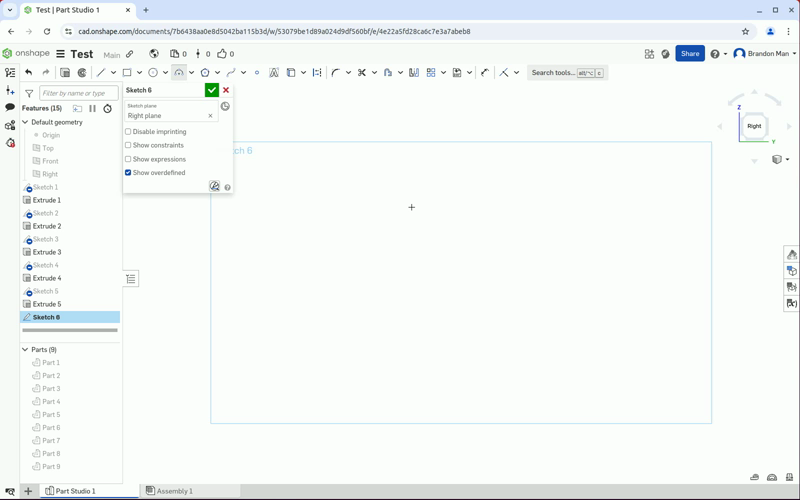
click(411, 206)
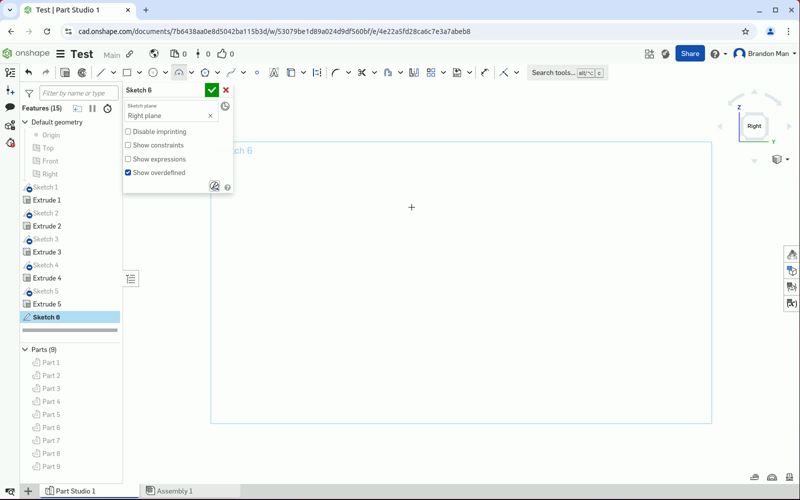
key_up(shift)
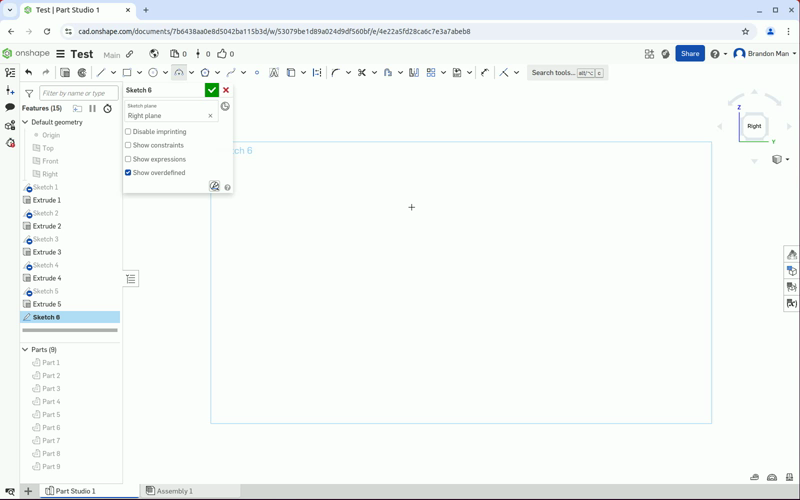
key_down(shift)
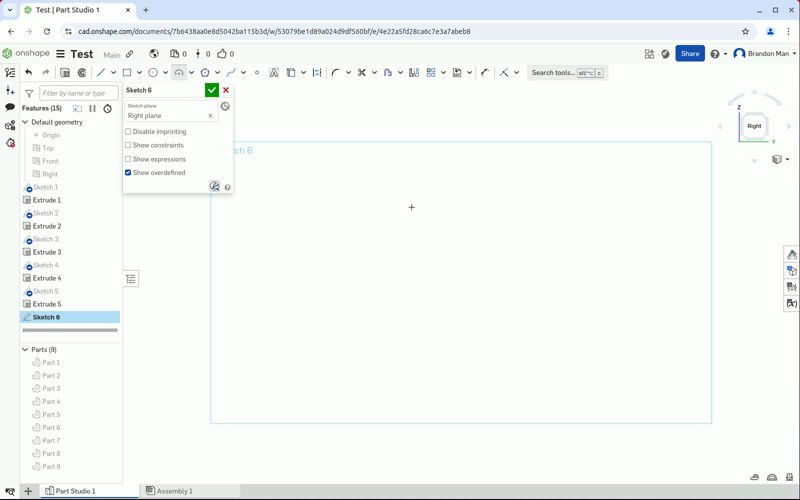
mouse_move(461, 206)
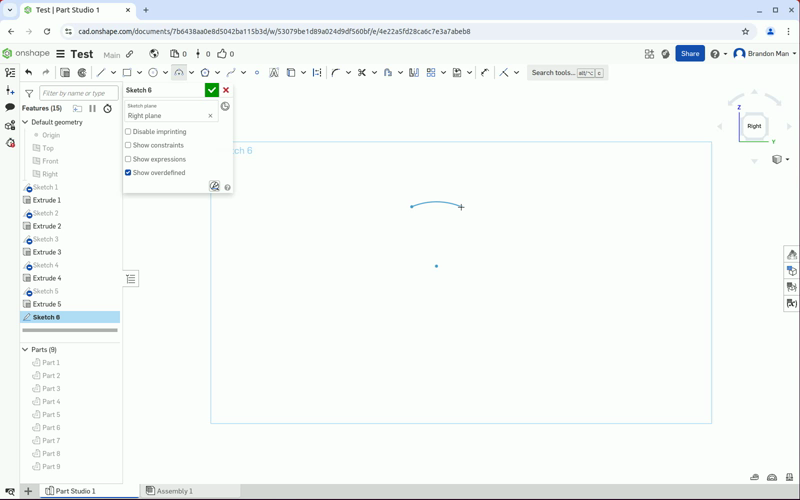
click(461, 206)
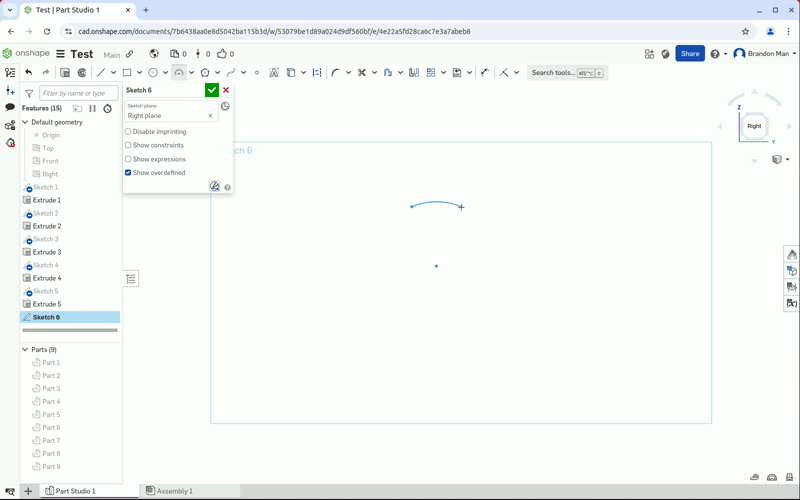
mouse_move(436, 231)
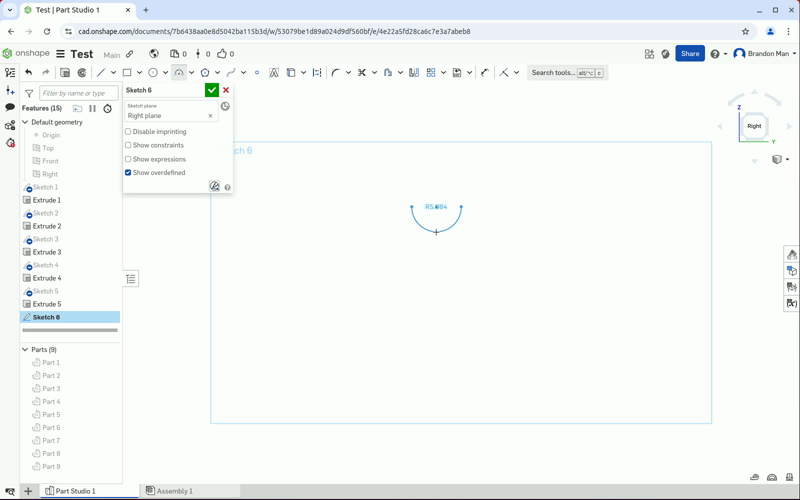
click(436, 231)
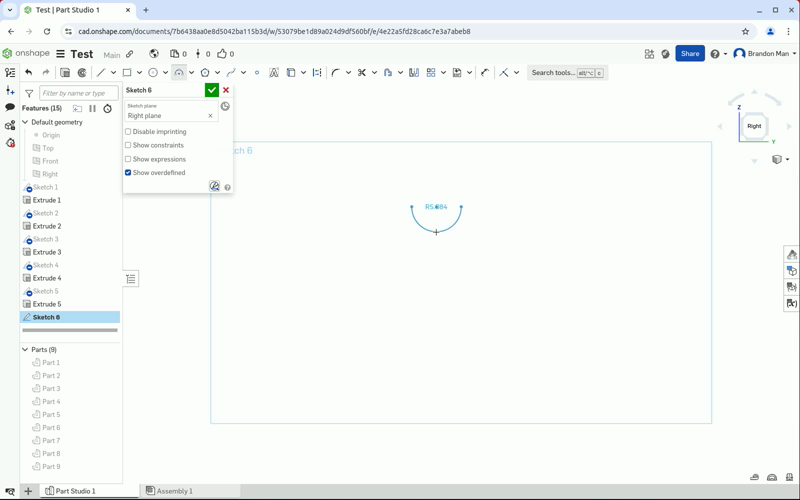
key_up(shift)
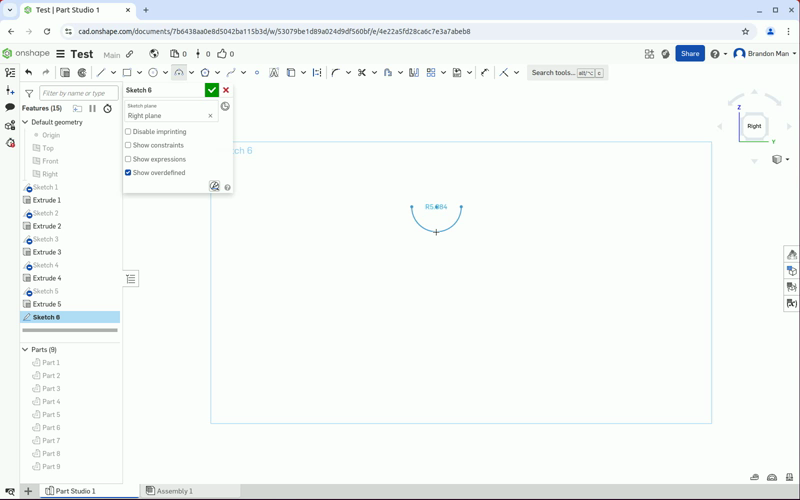
key(esc)
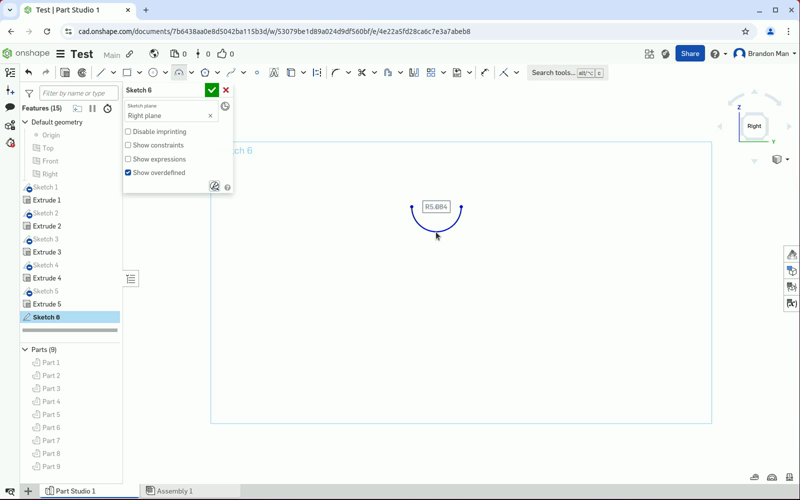
key(l)
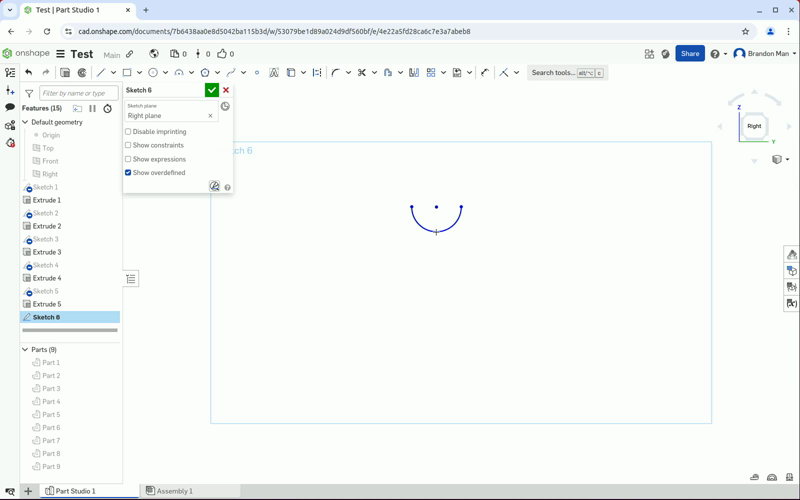
mouse_move(461, 206)
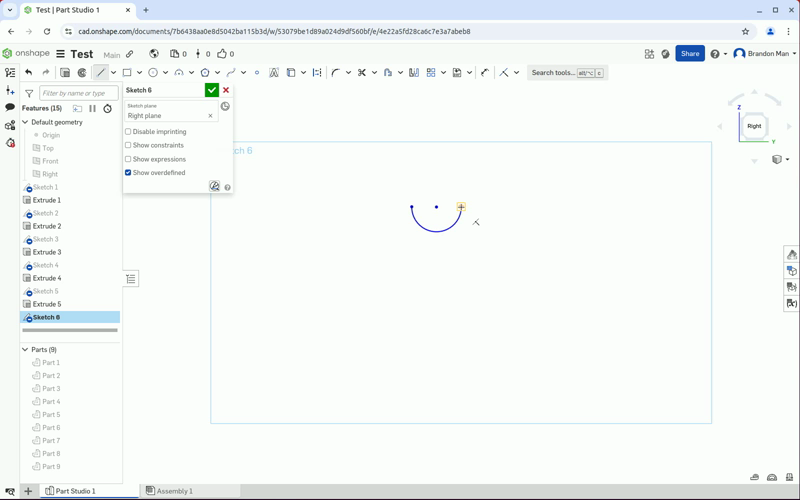
click(461, 206)
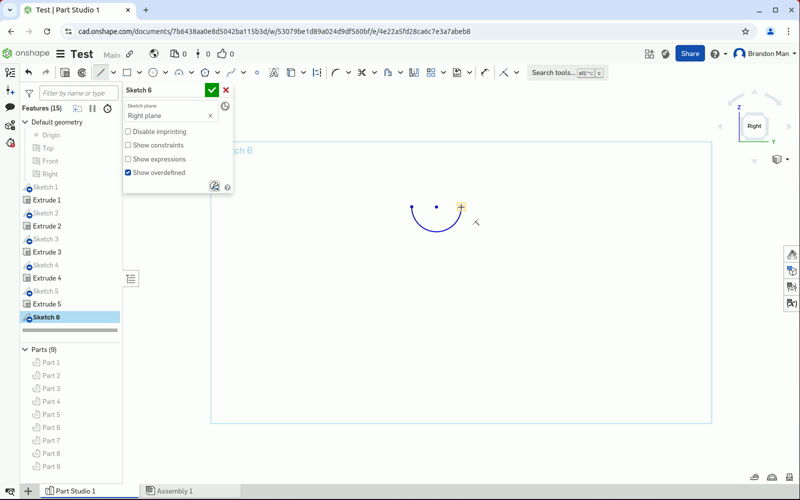
key_down(shift)
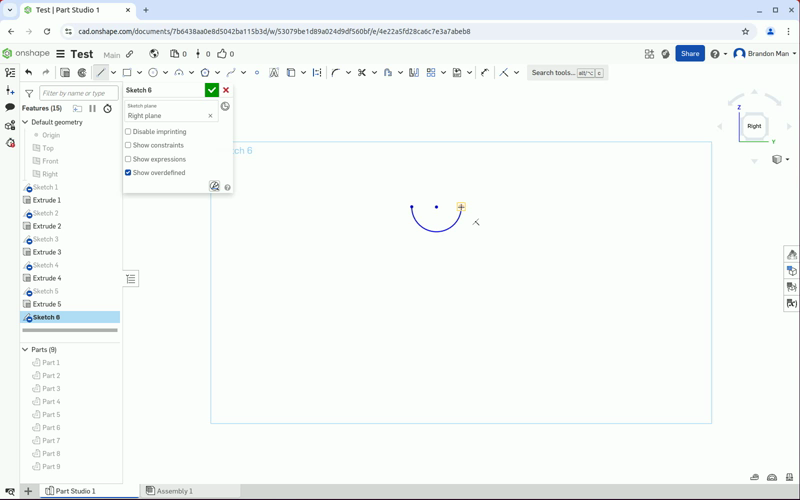
mouse_move(491, 206)
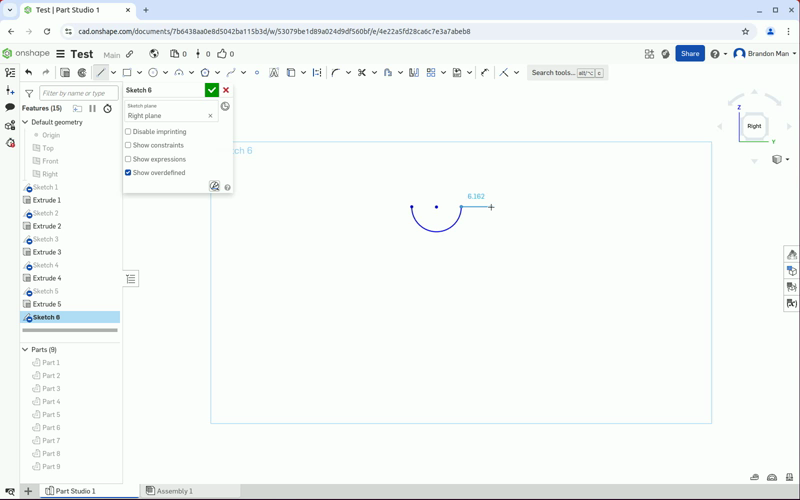
mouse_move(447, 206)
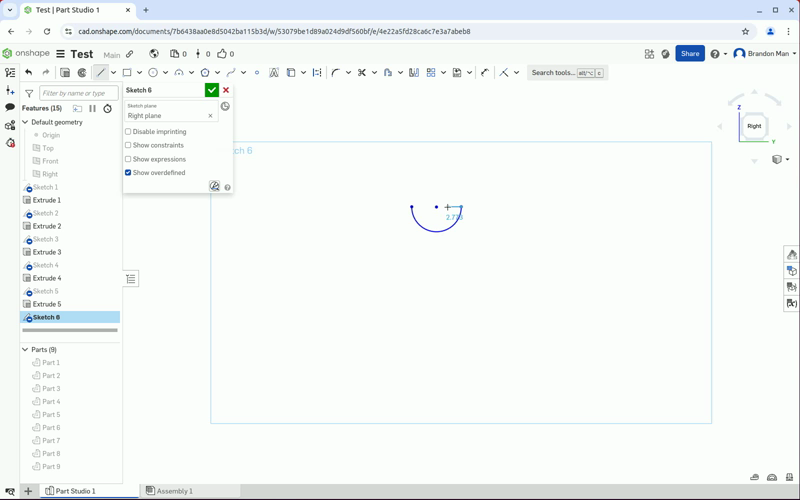
click(447, 206)
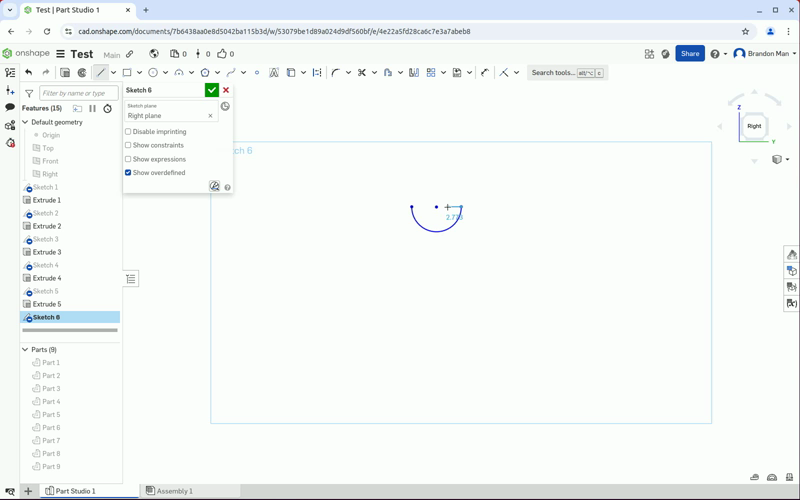
key_up(shift)
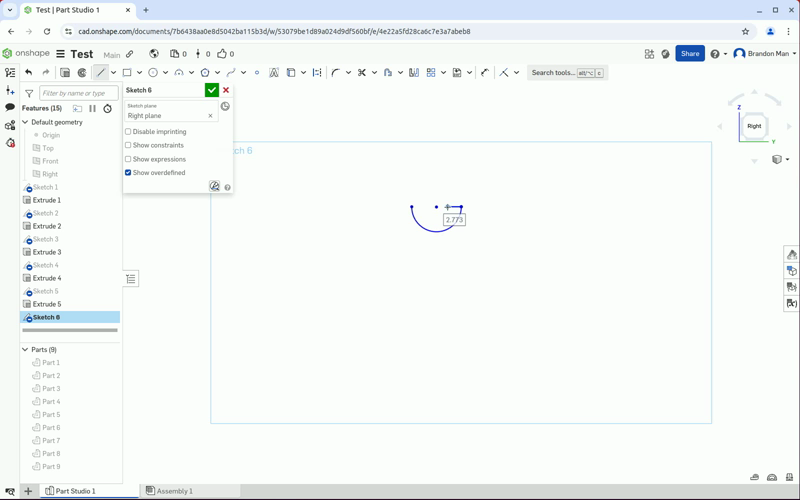
key(esc)
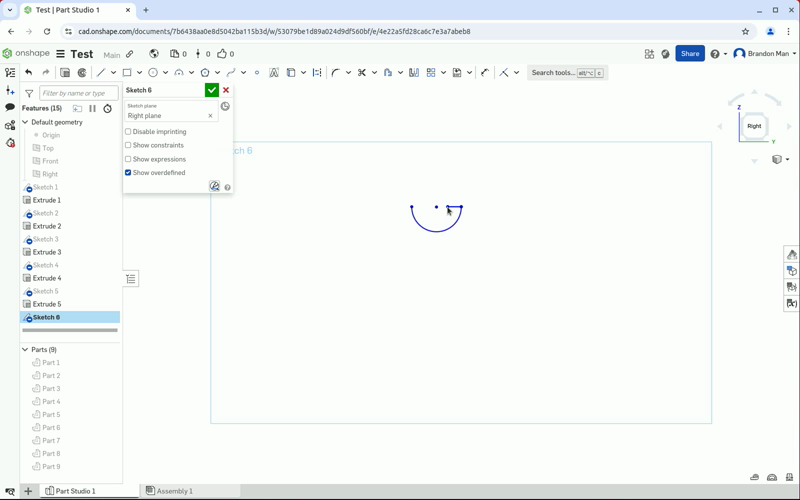
key(a)
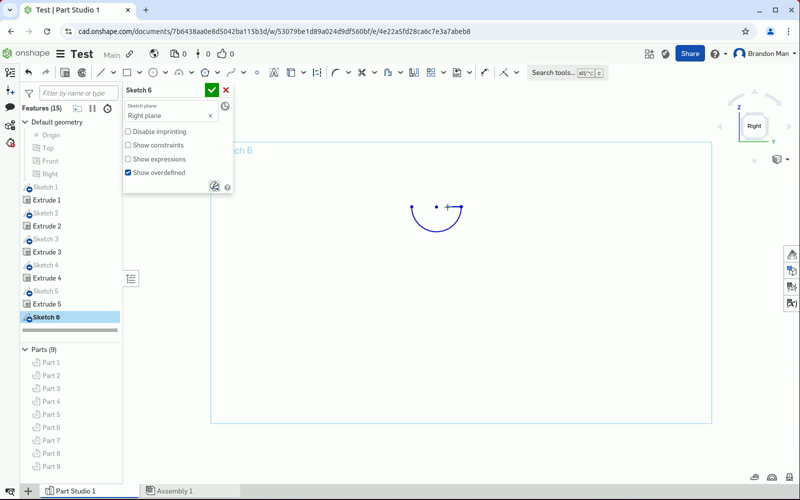
mouse_move(447, 206)
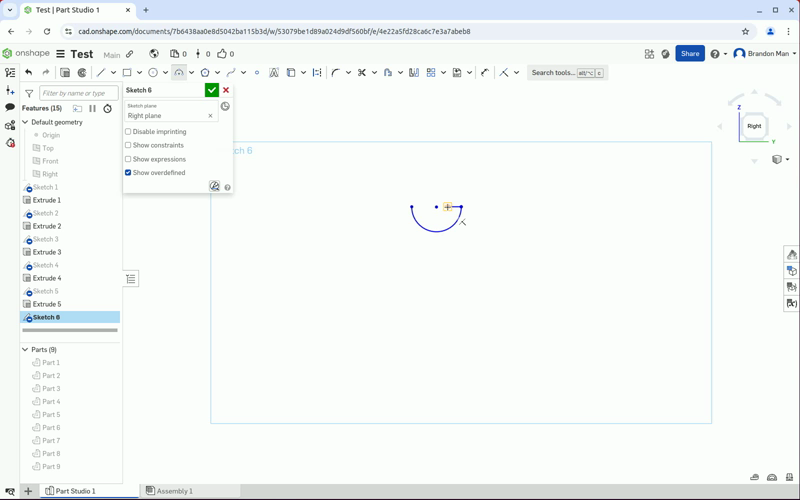
click(447, 206)
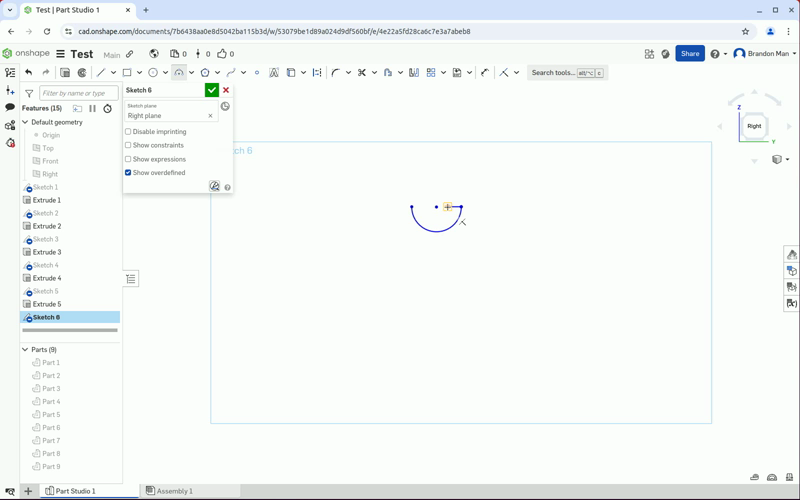
key_down(shift)
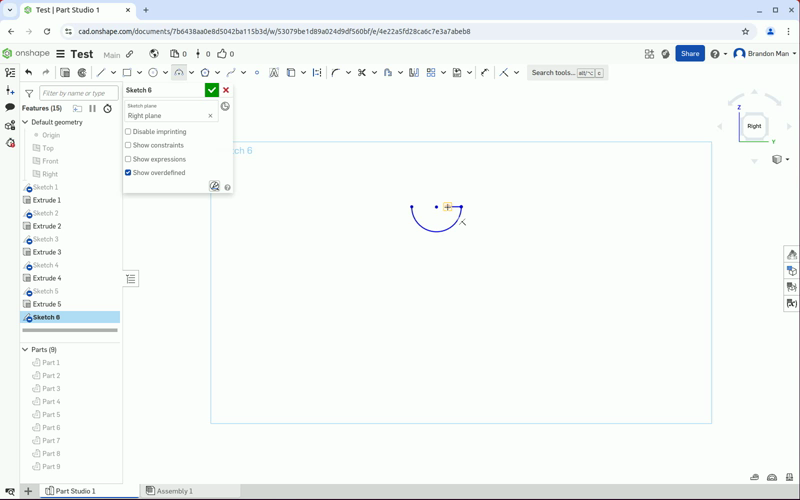
mouse_move(425, 206)
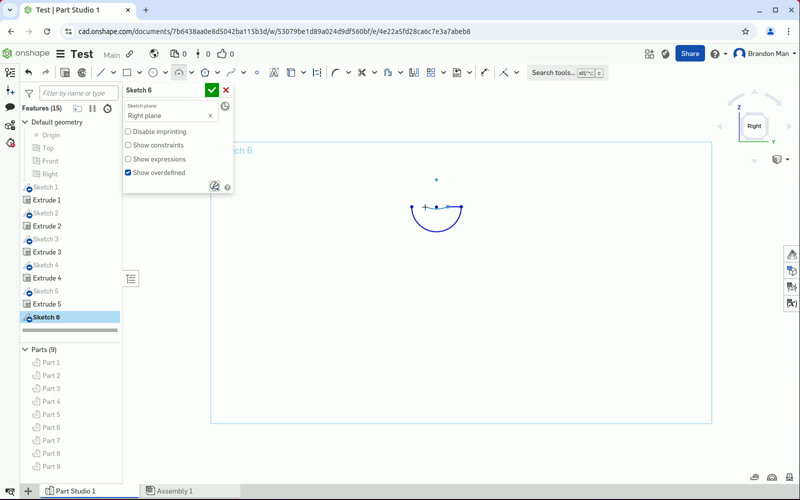
click(425, 206)
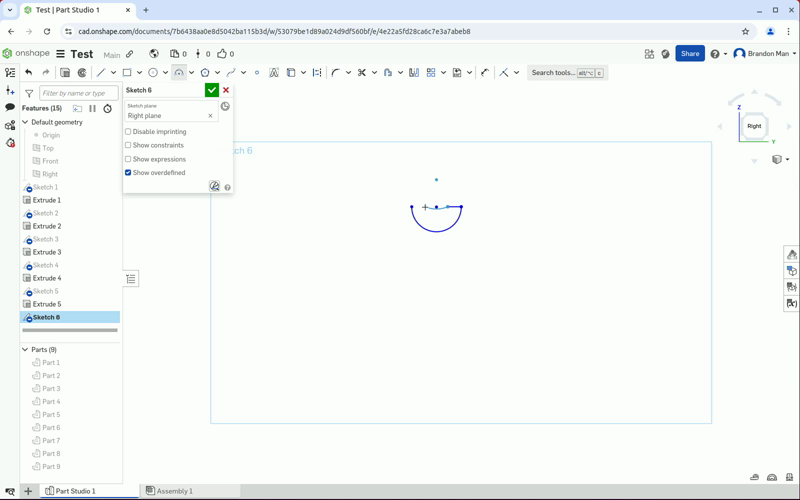
mouse_move(436, 218)
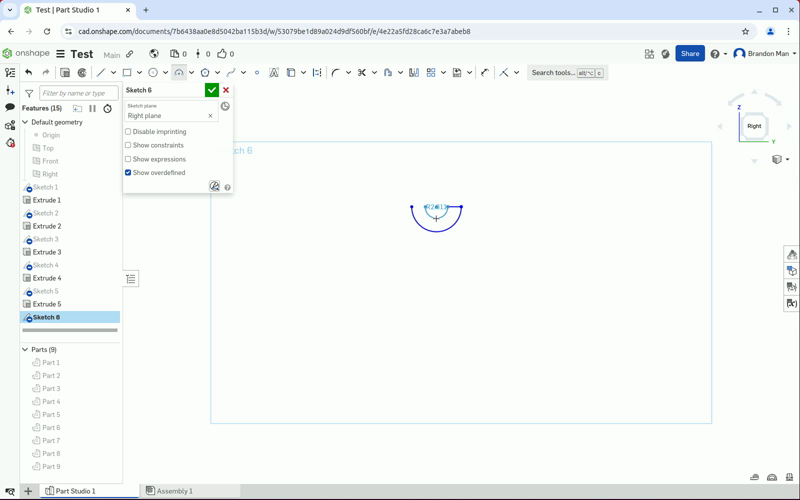
click(436, 218)
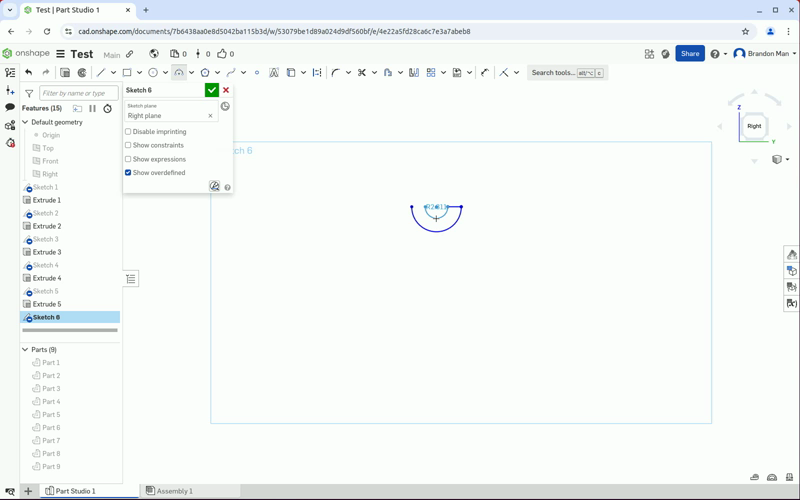
key_up(shift)
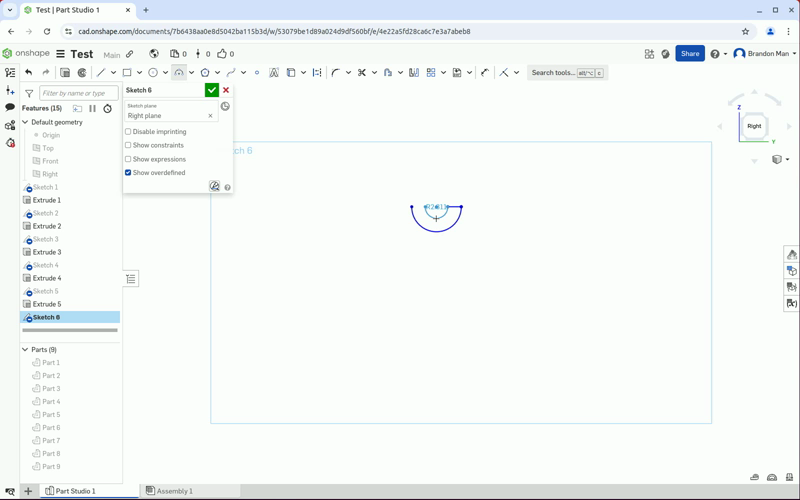
key(esc)
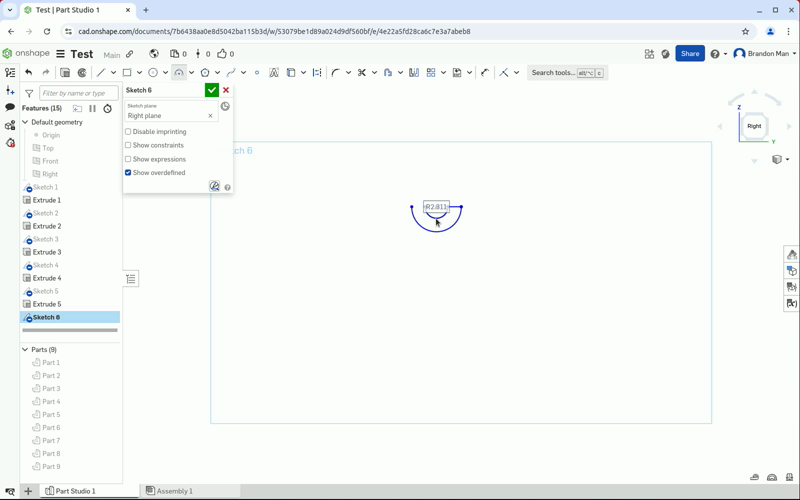
key(l)
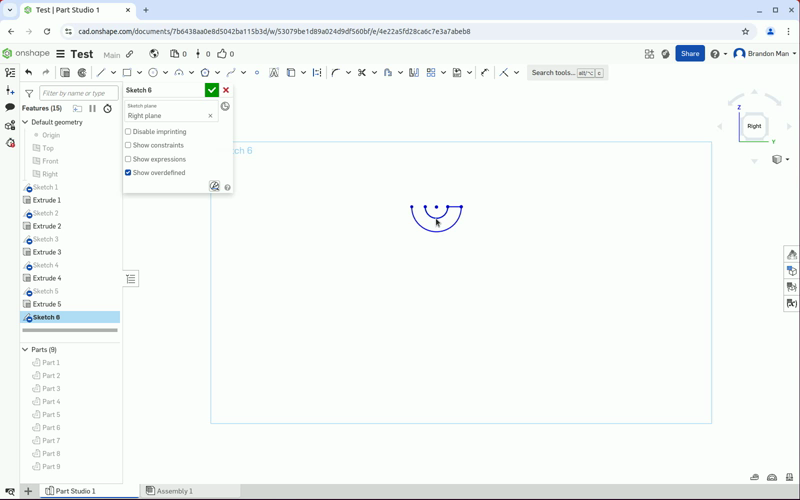
mouse_move(425, 206)
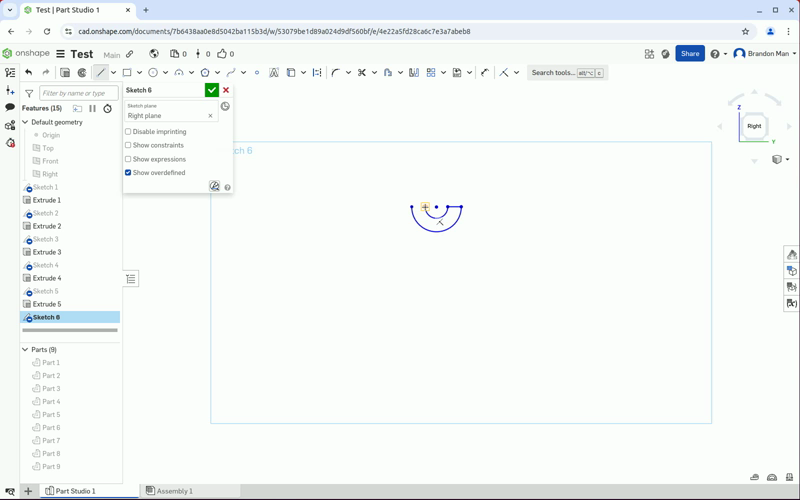
click(425, 206)
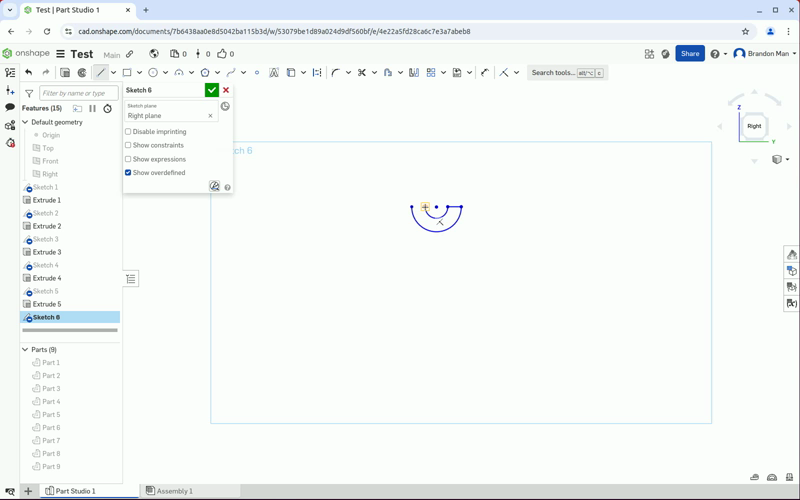
mouse_move(455, 206)
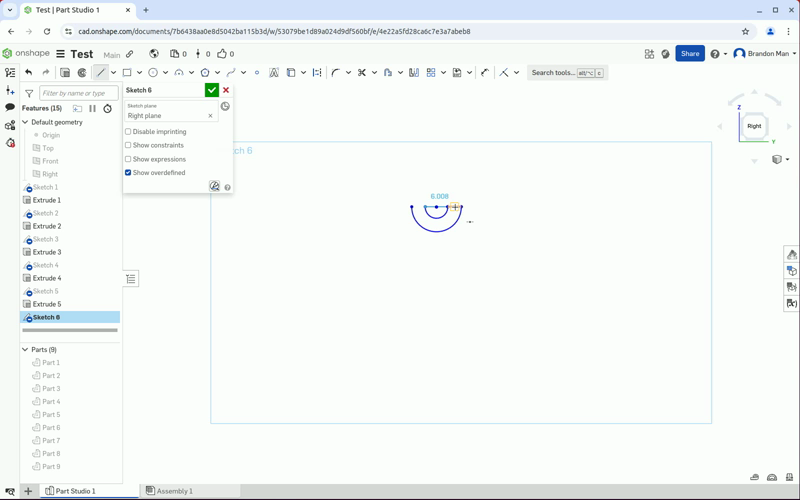
key_down(shift)
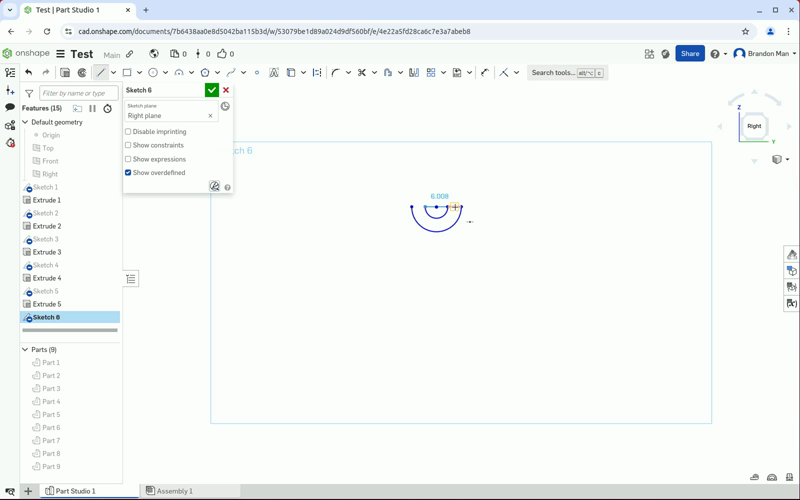
mouse_move(411, 206)
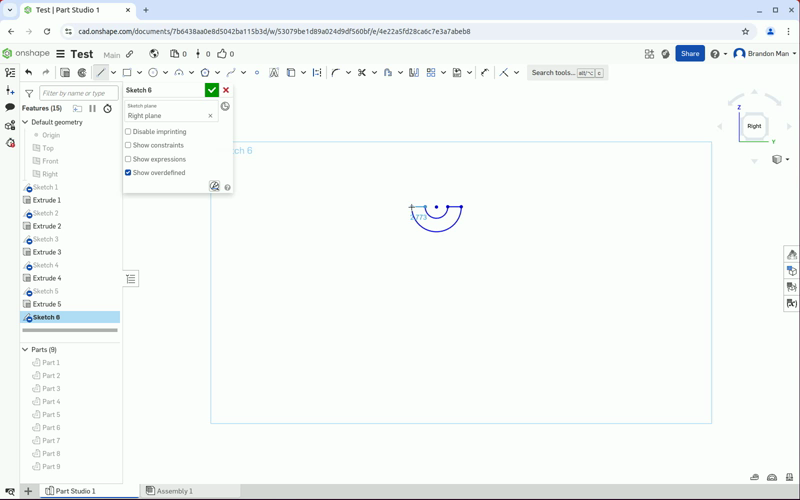
key_up(shift)
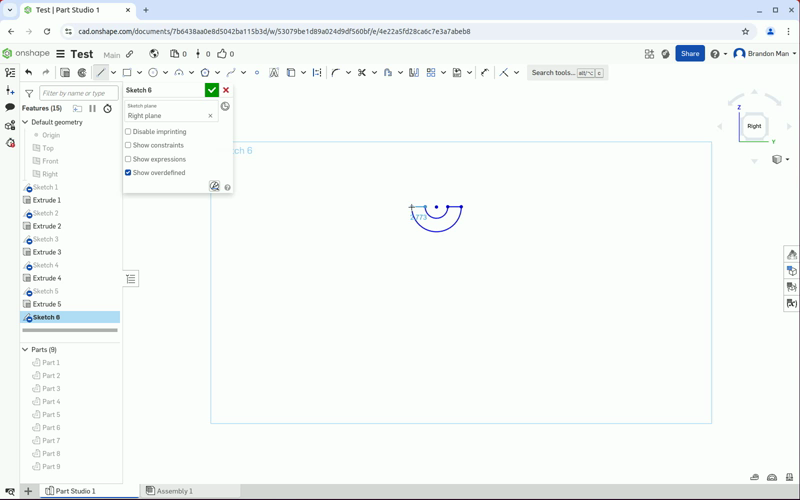
click(411, 206)
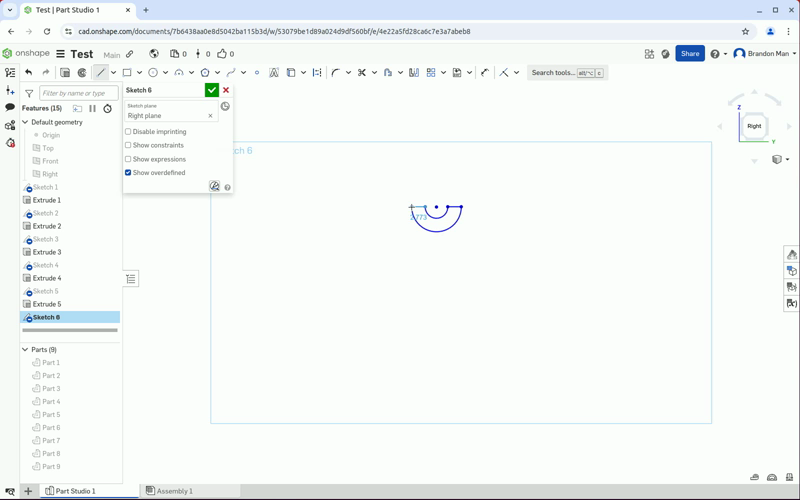
key(esc)
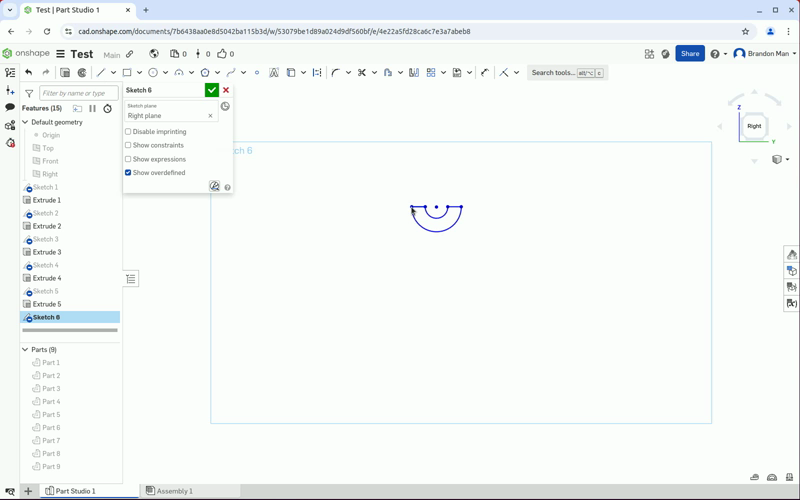
mouse_move(418, 213)
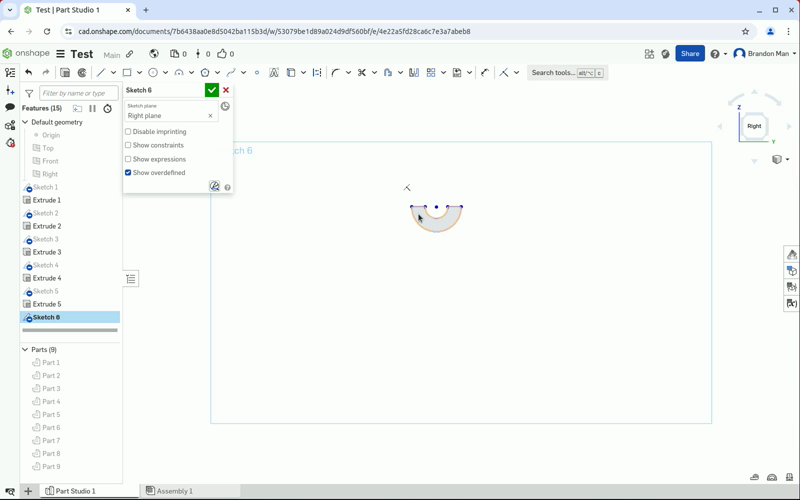
scroll(6)
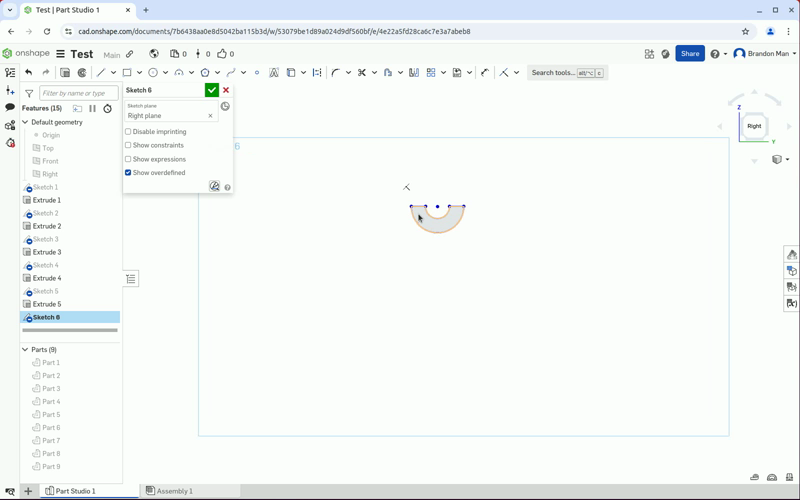
scroll(6)
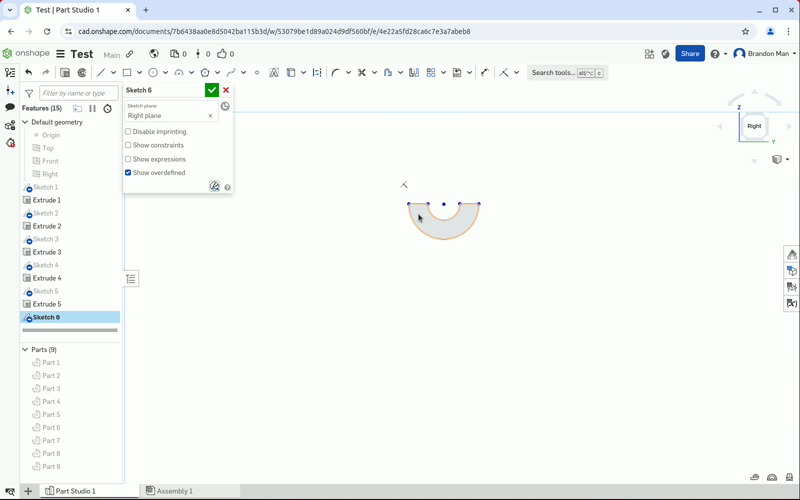
scroll(6)
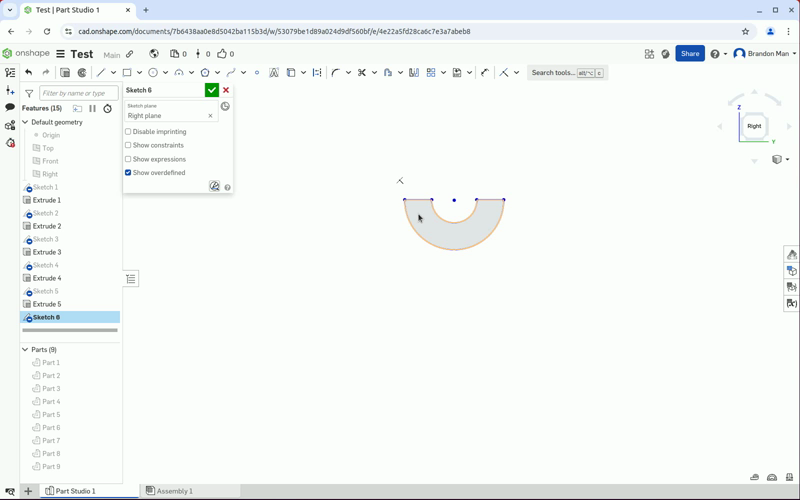
scroll(6)
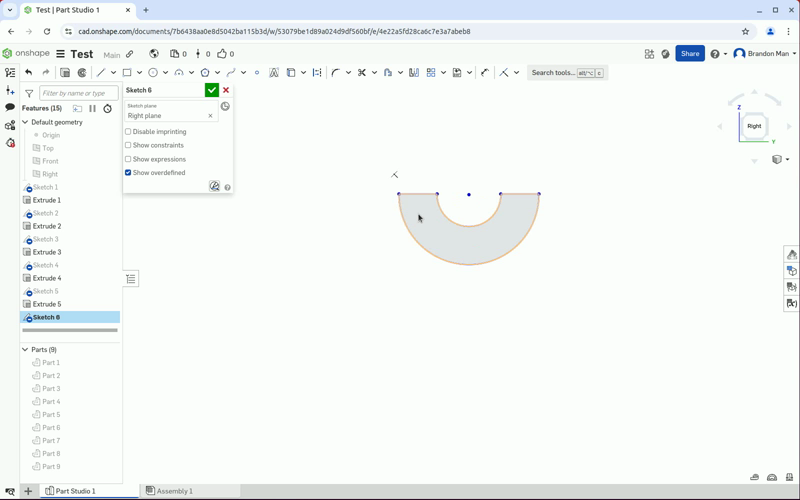
scroll(6)
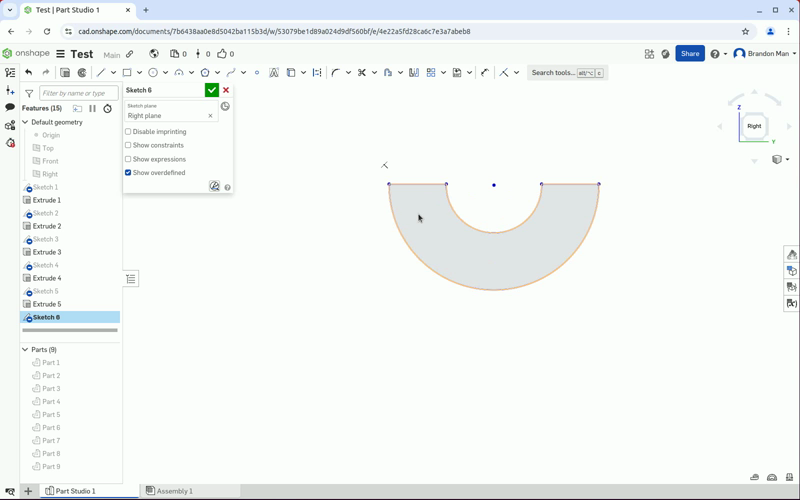
scroll(6)
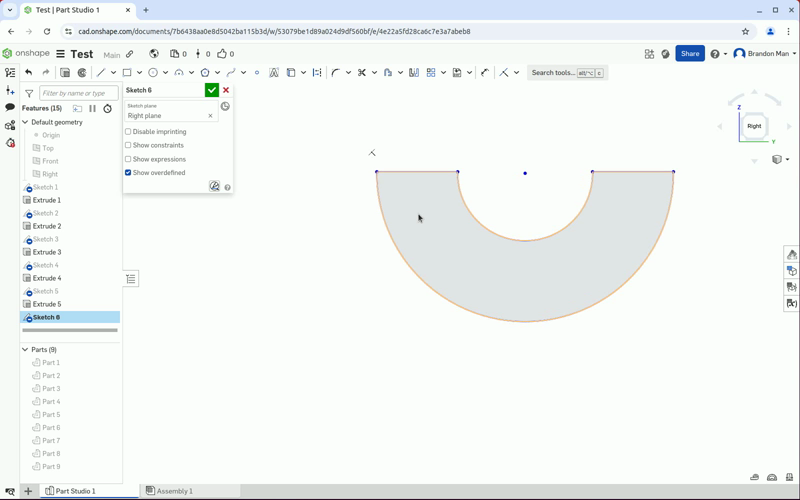
scroll(6)
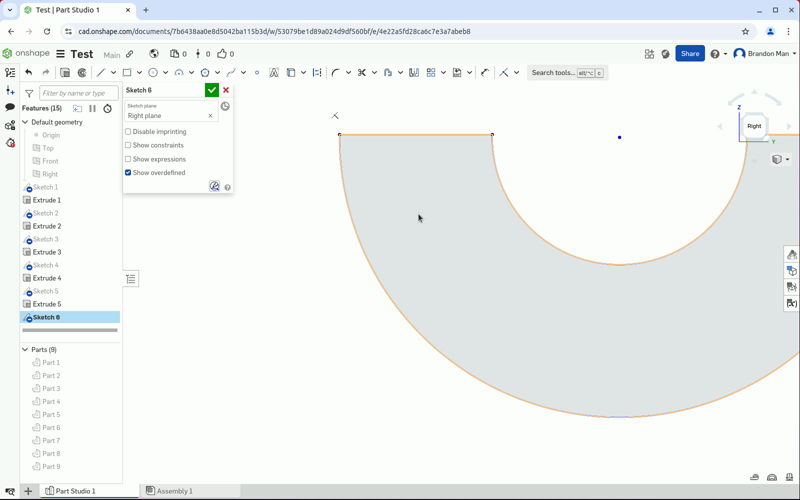
click(418, 213)
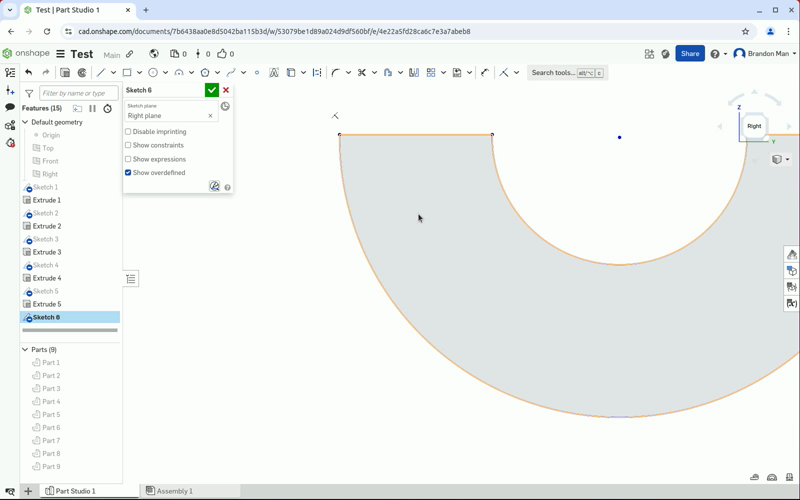
scroll(-6)
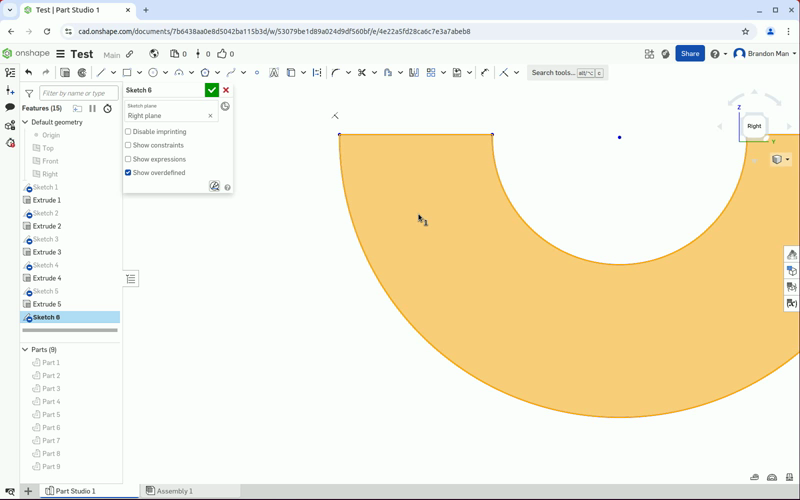
scroll(-6)
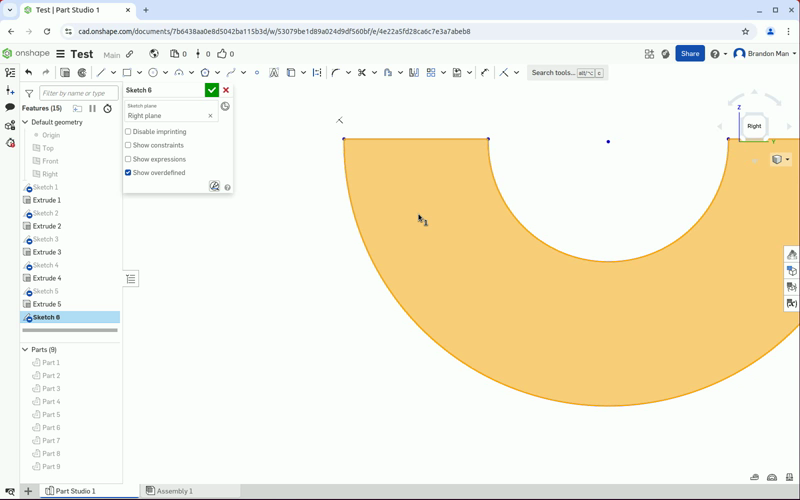
scroll(-6)
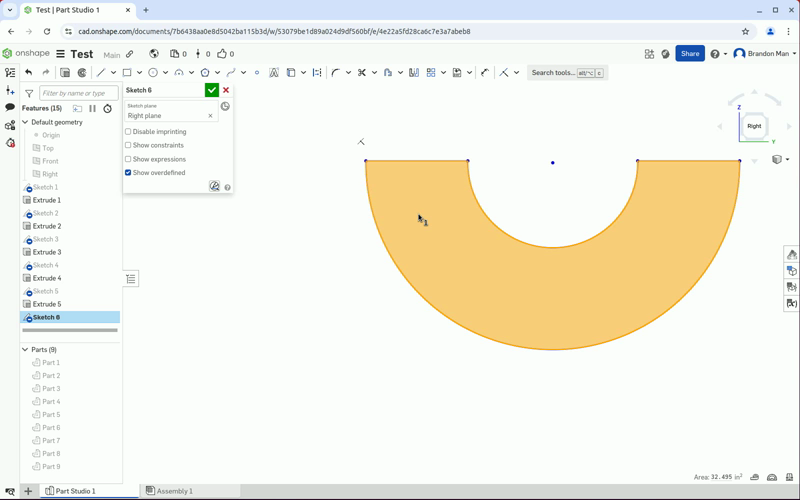
scroll(-6)
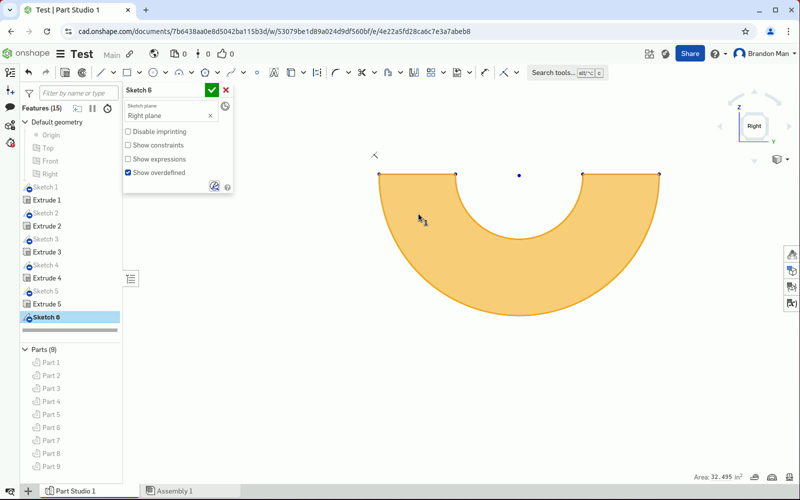
scroll(-6)
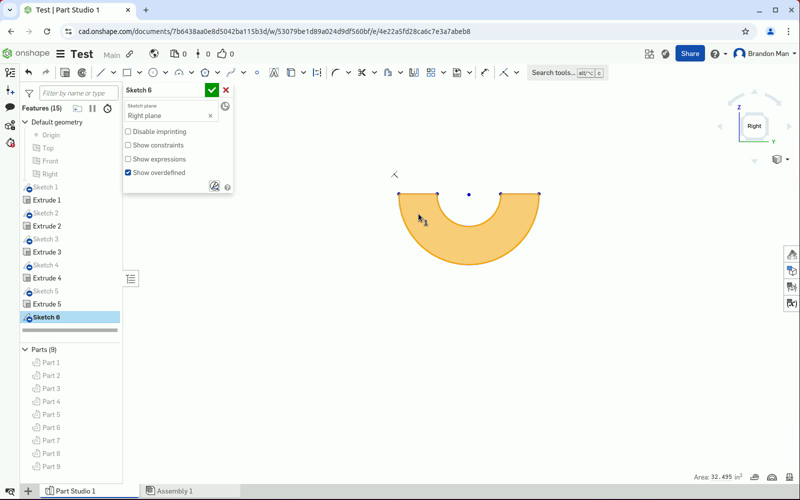
scroll(-6)
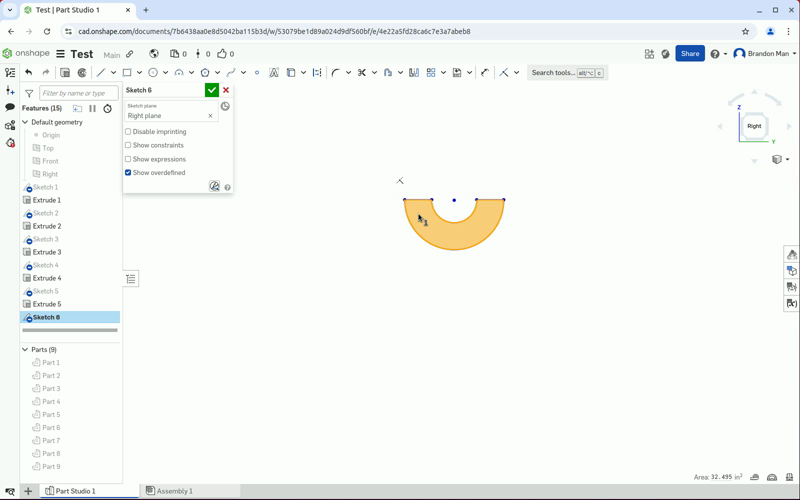
scroll(-6)
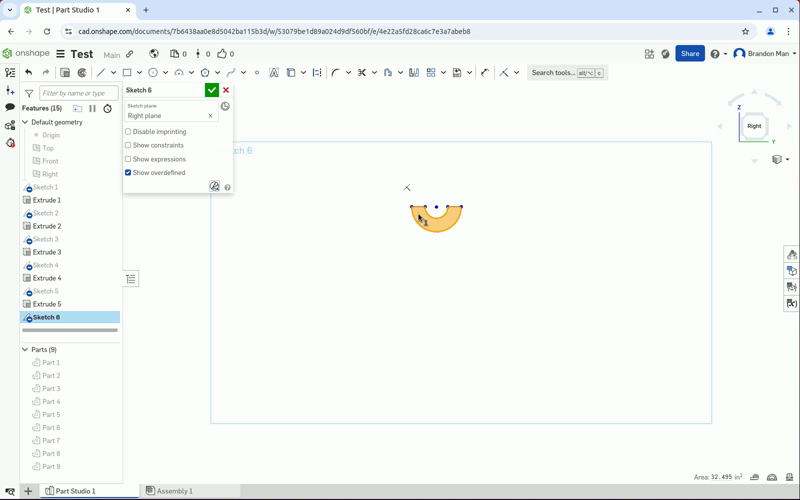
mouse_move(73, 352)
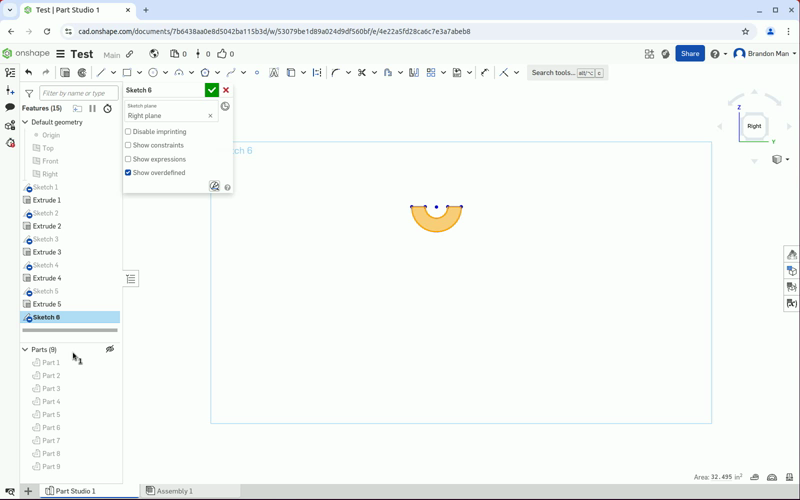
key(shift+y)
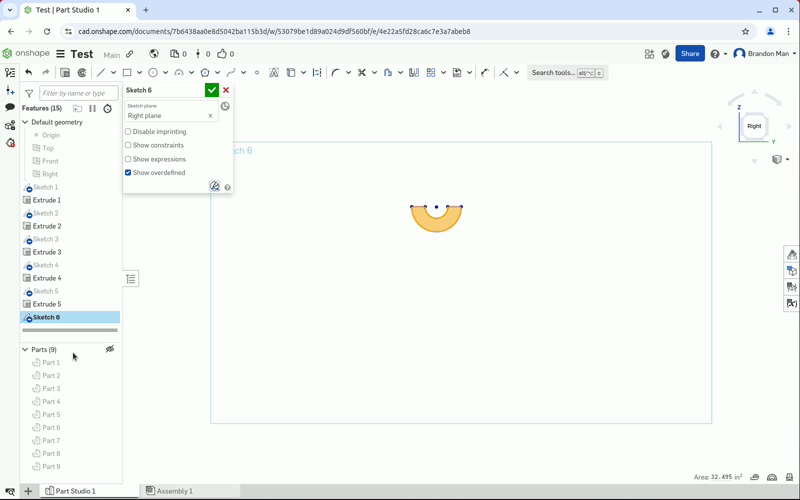
key(shift+e)
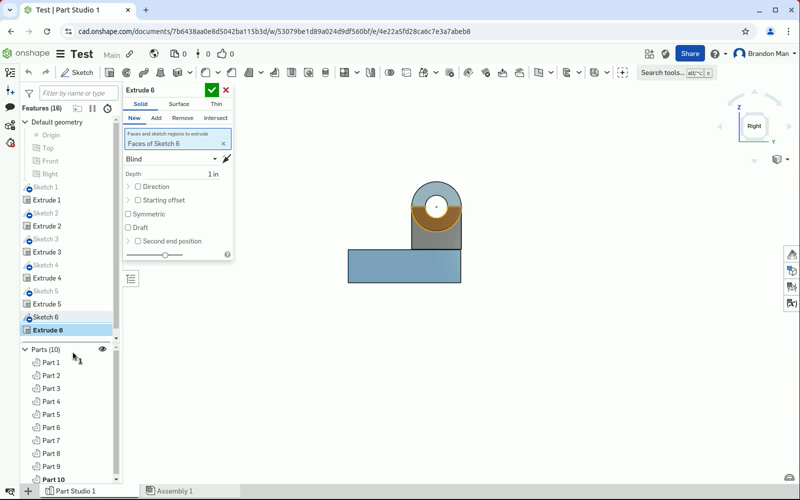
mouse_move(143, 106)
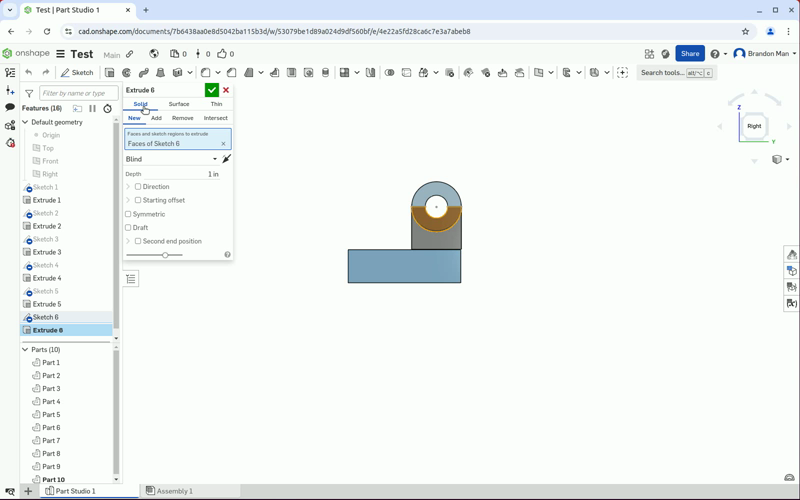
click(143, 106)
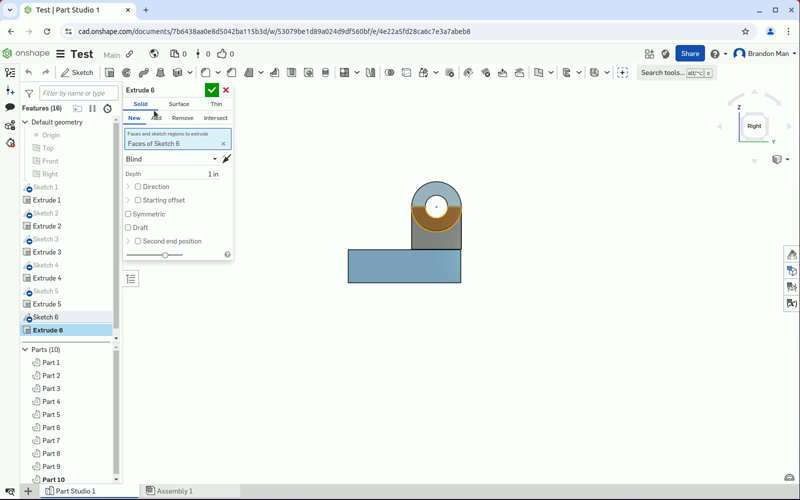
mouse_move(186, 120)
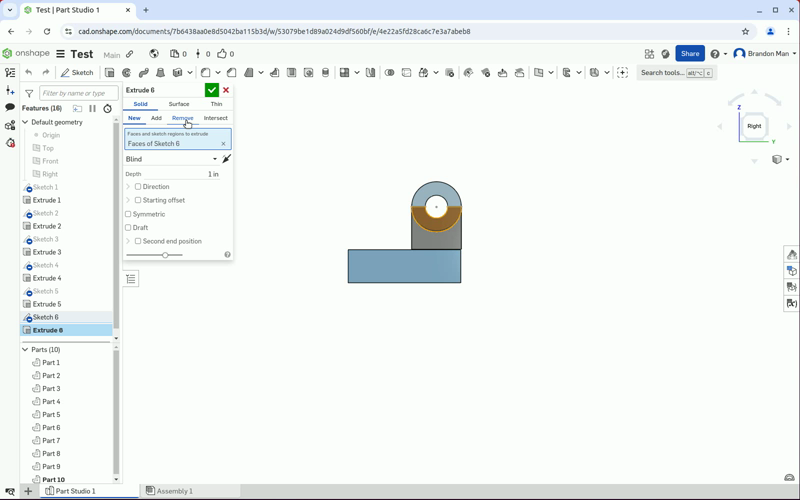
click(186, 120)
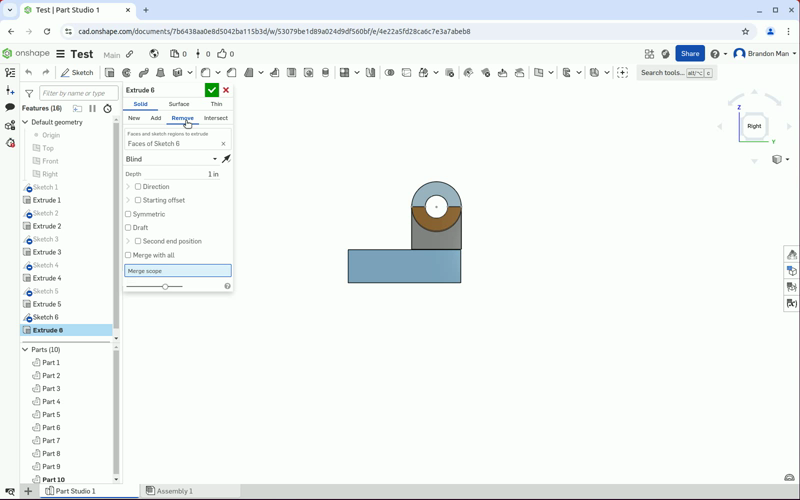
key(tab, 4)
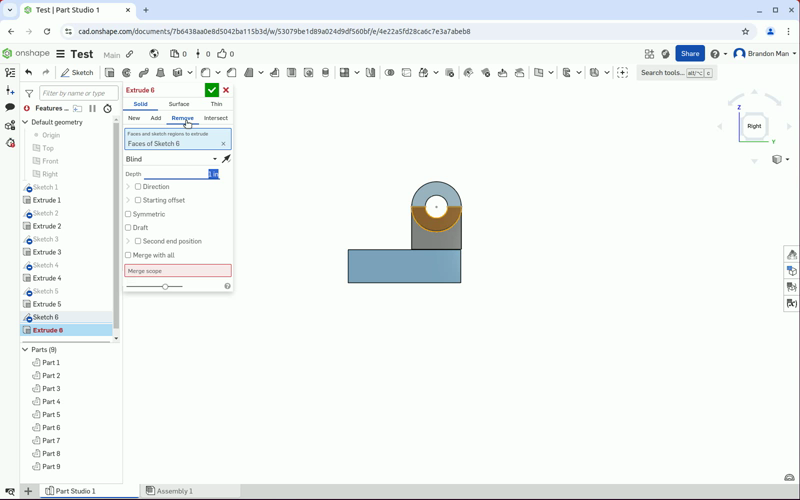
text(-11.072)
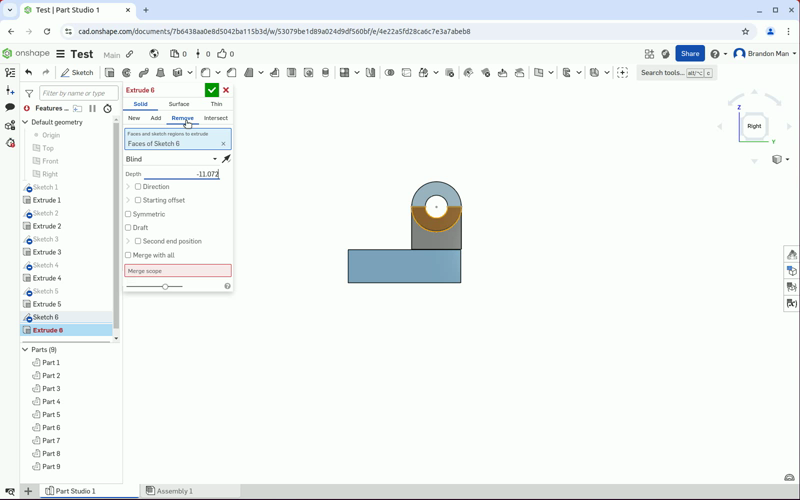
key(tab, 3)
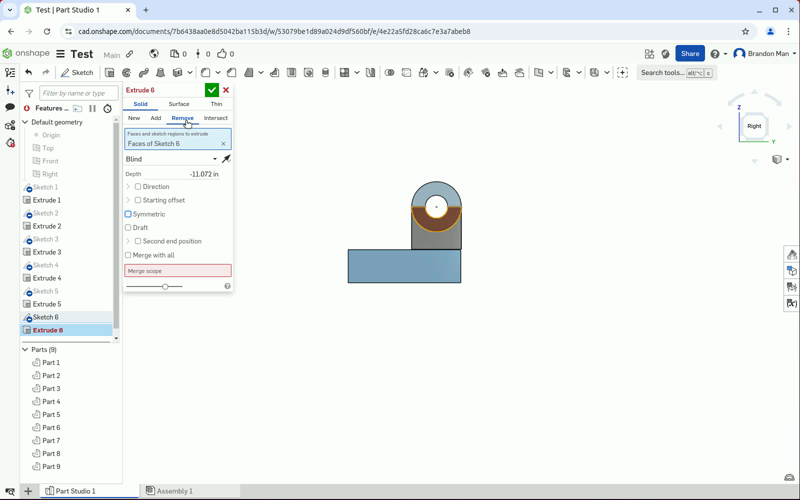
key(space)
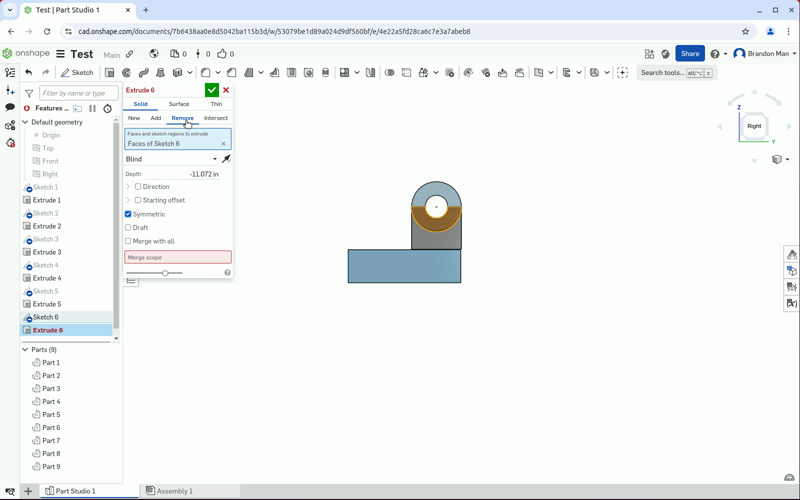
key(tab, 2)
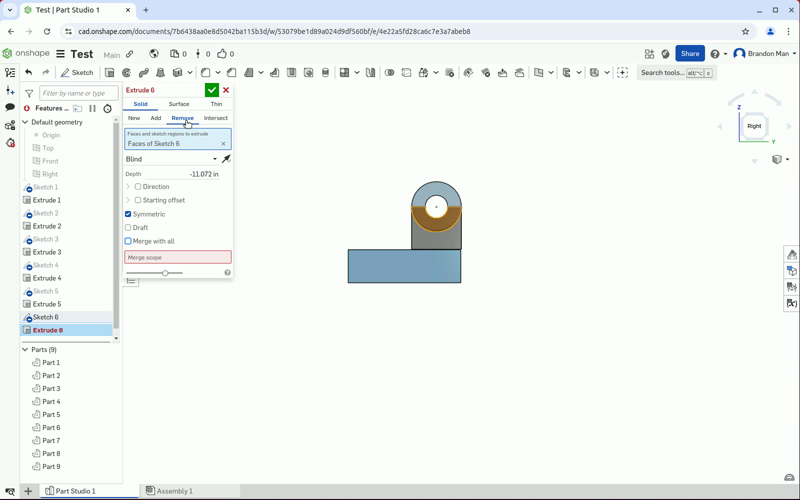
key(space)
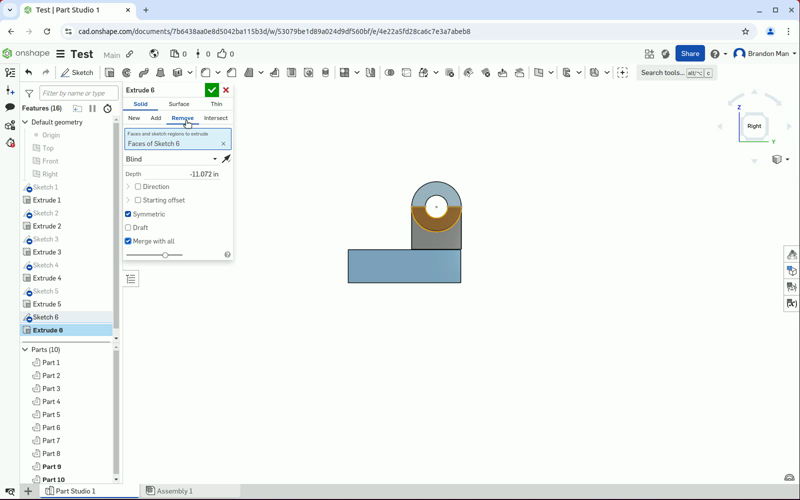
key(enter)
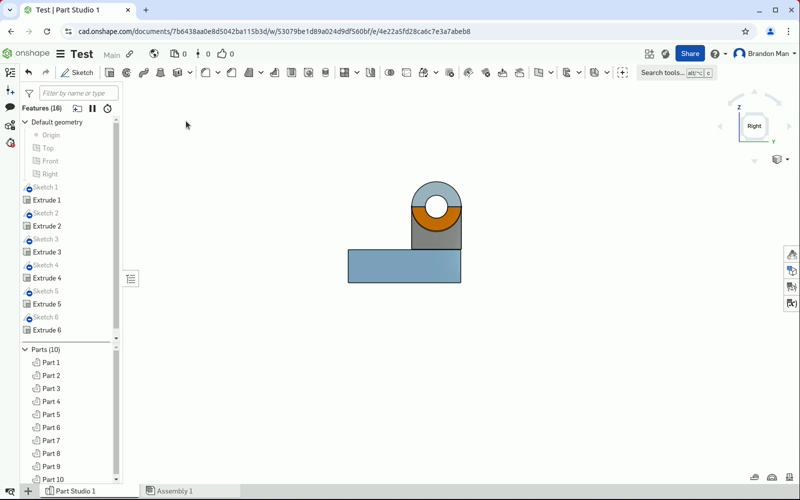
key(shift+h)
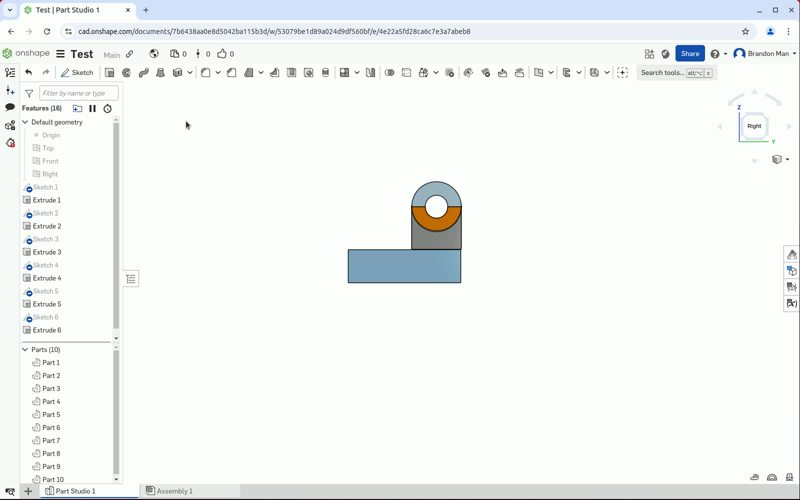
key(shift+h)
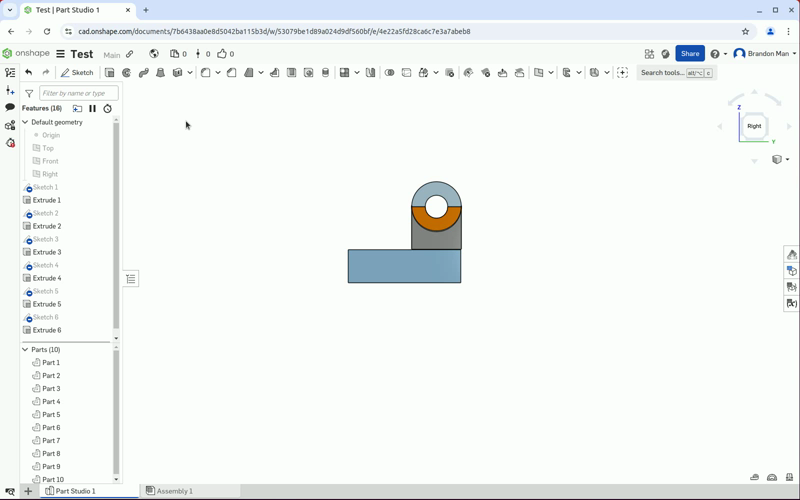
mouse_move(69, 189)
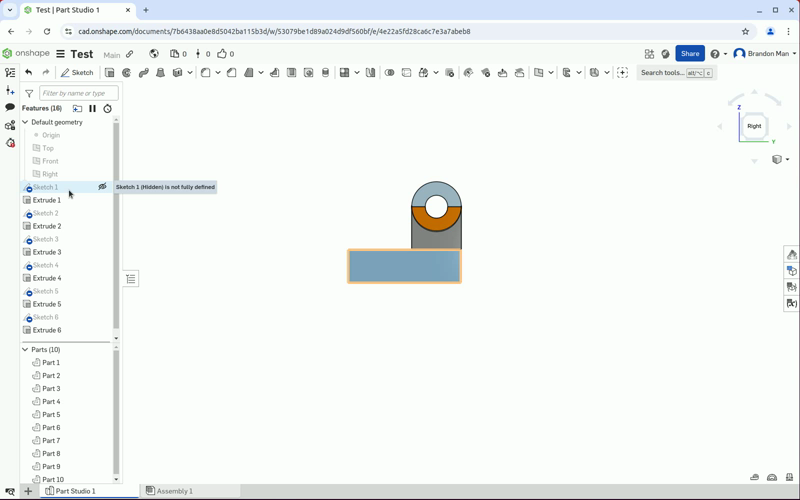
click(69, 189)
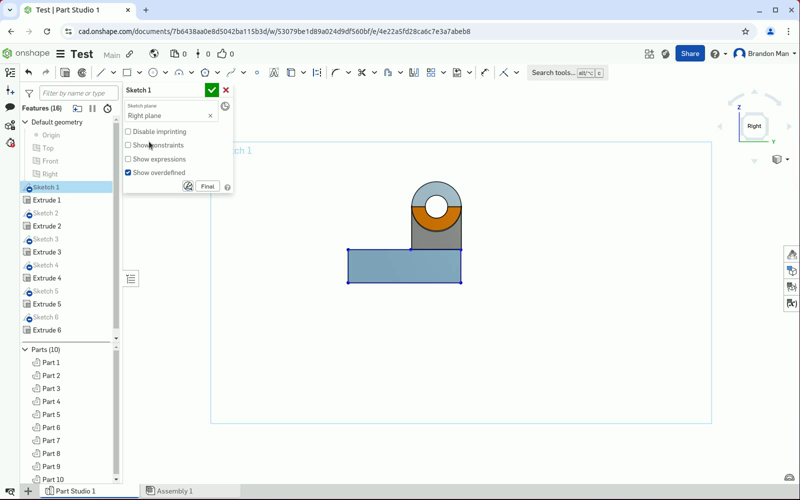
mouse_move(229, 92)
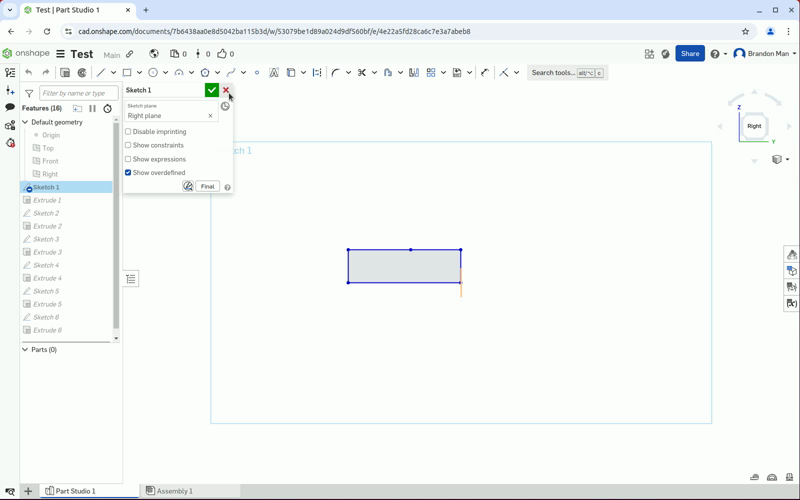
click(229, 92)
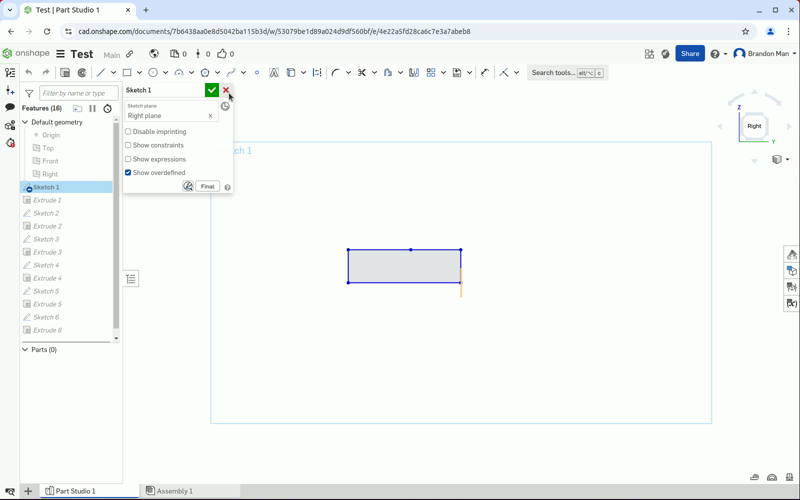
key(shift+s)
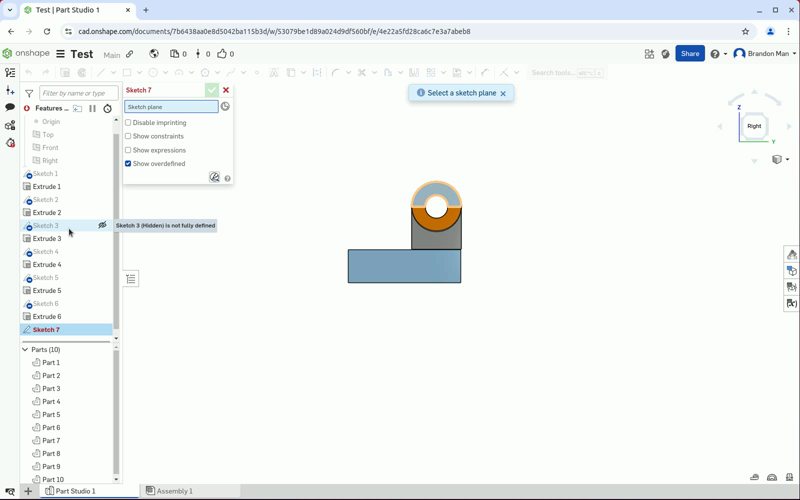
scroll(3)
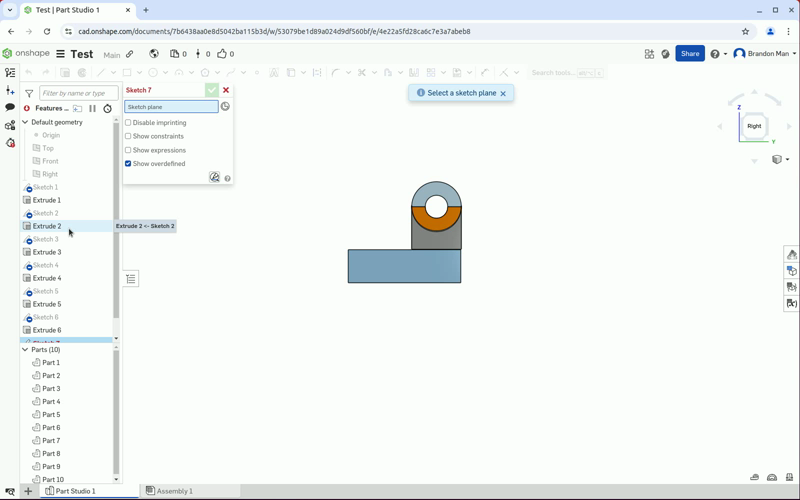
mouse_move(69, 176)
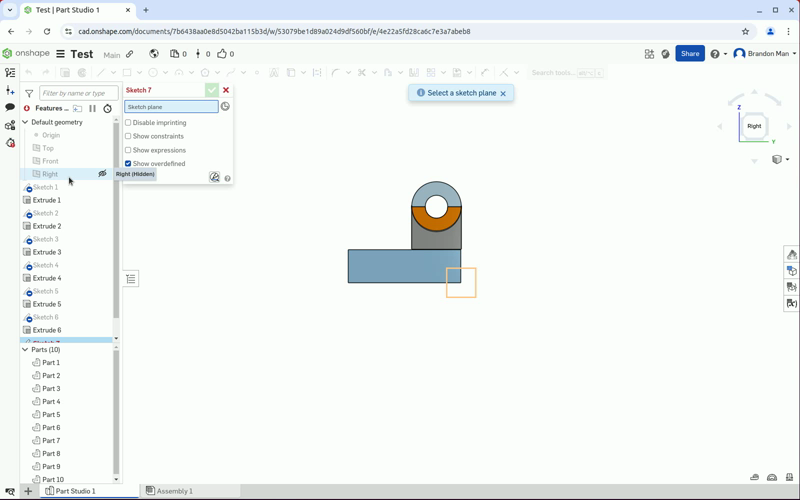
click(69, 176)
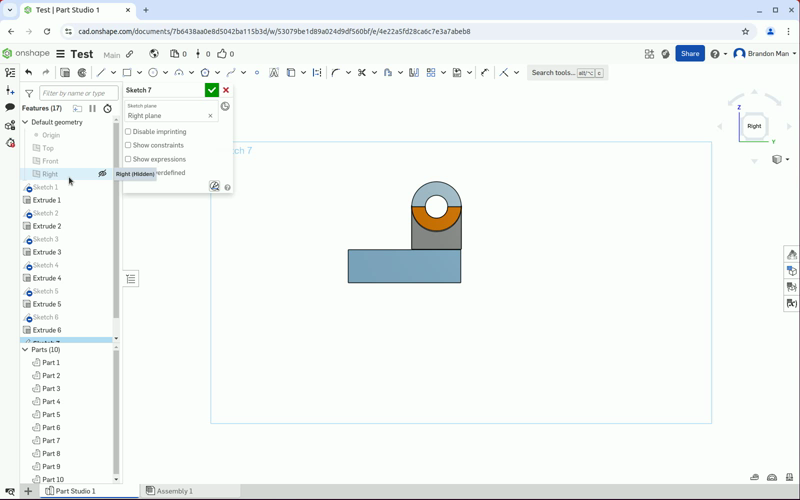
mouse_move(69, 352)
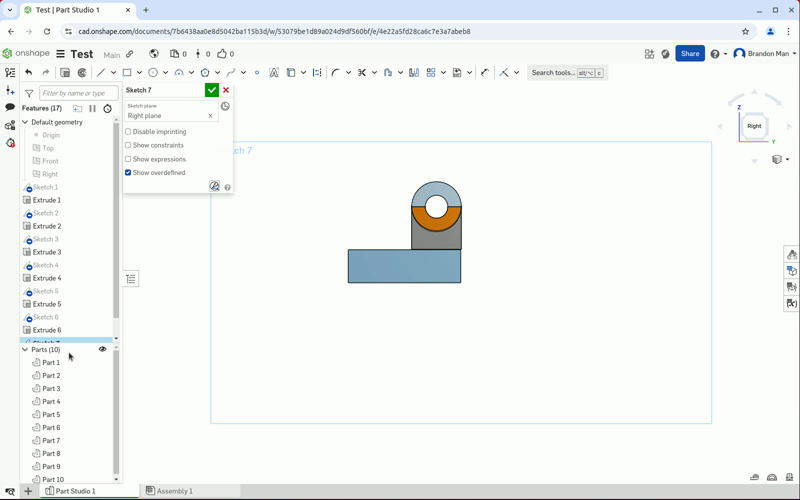
key(y)
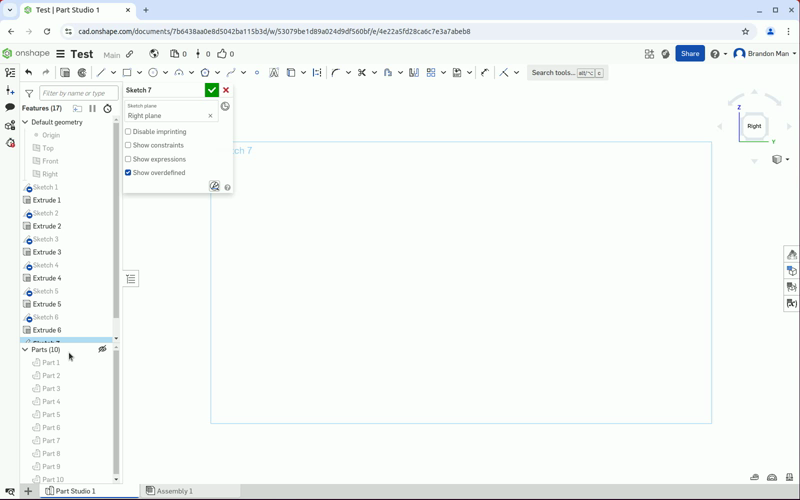
key(l)
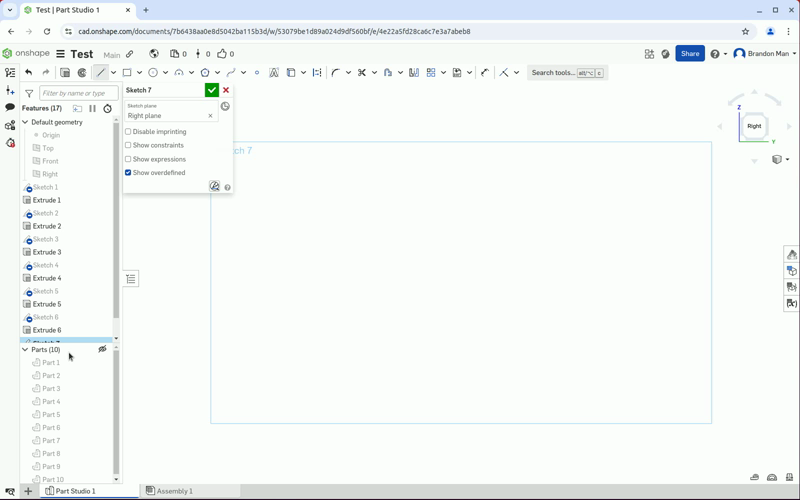
key_down(shift)
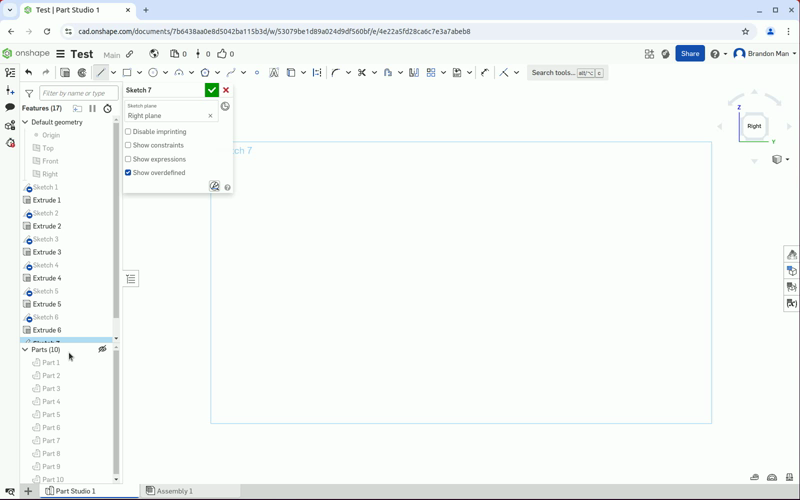
mouse_move(411, 206)
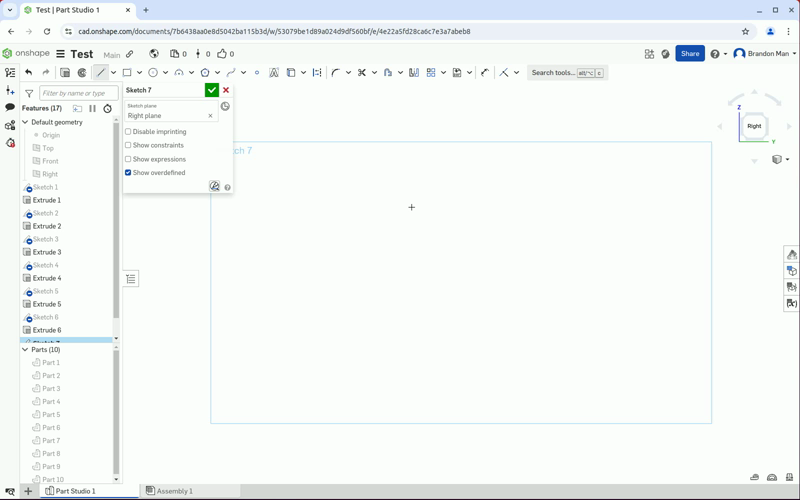
click(411, 206)
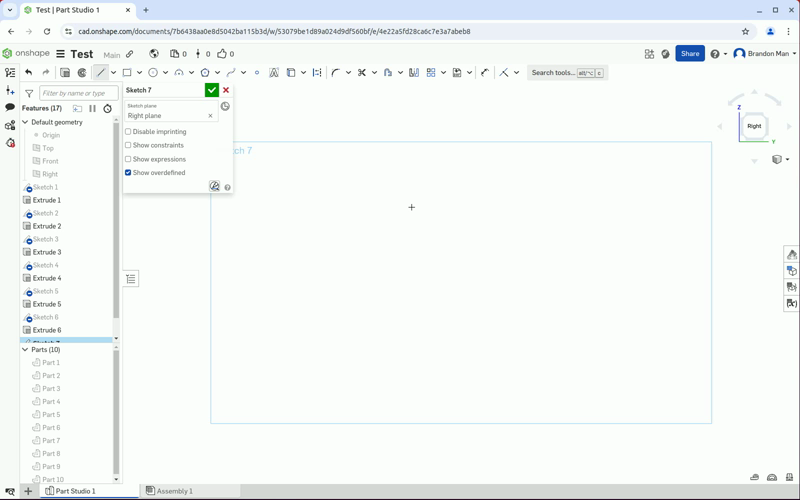
key_up(shift)
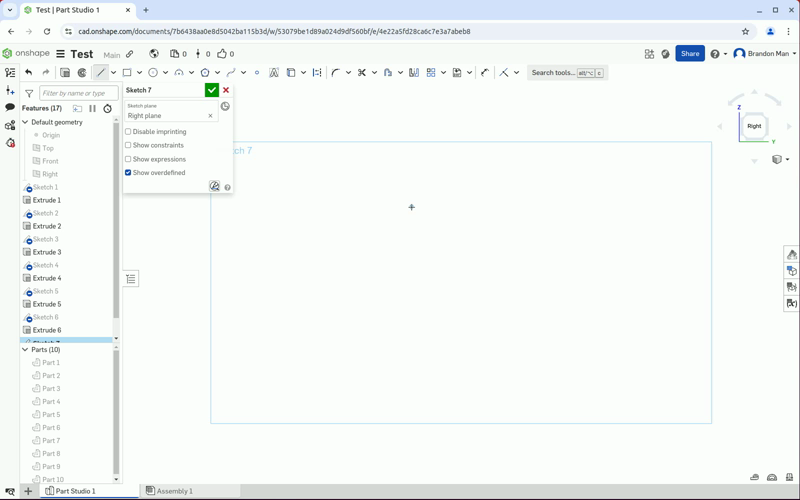
key_down(shift)
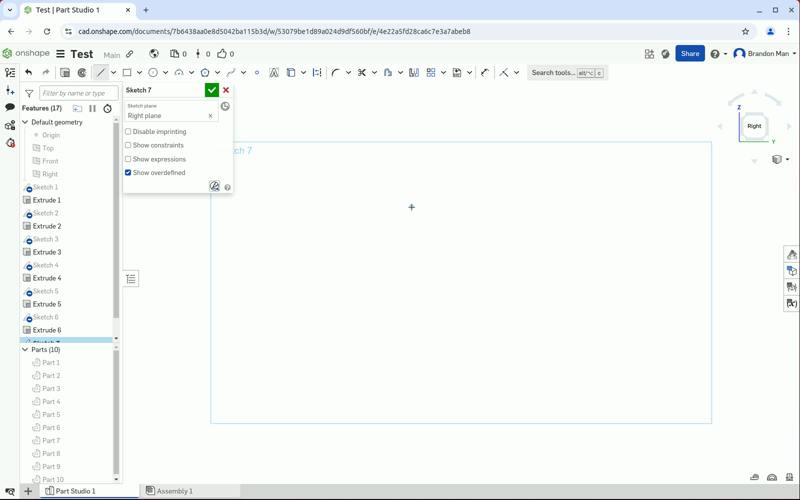
mouse_move(441, 206)
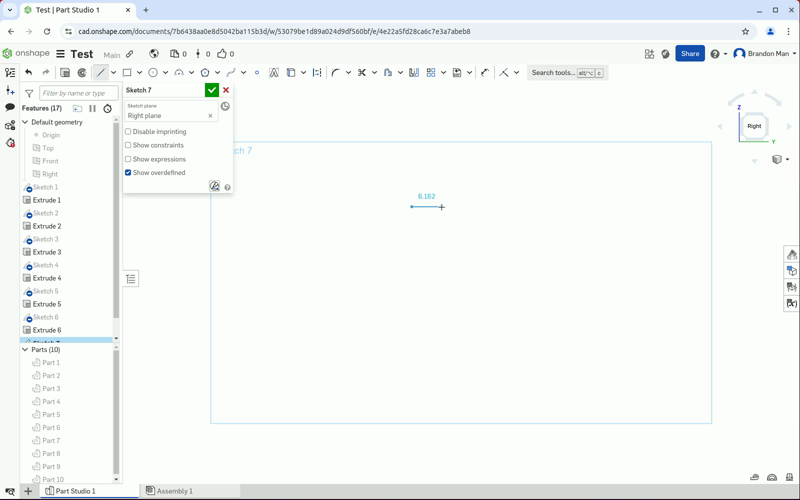
mouse_move(425, 206)
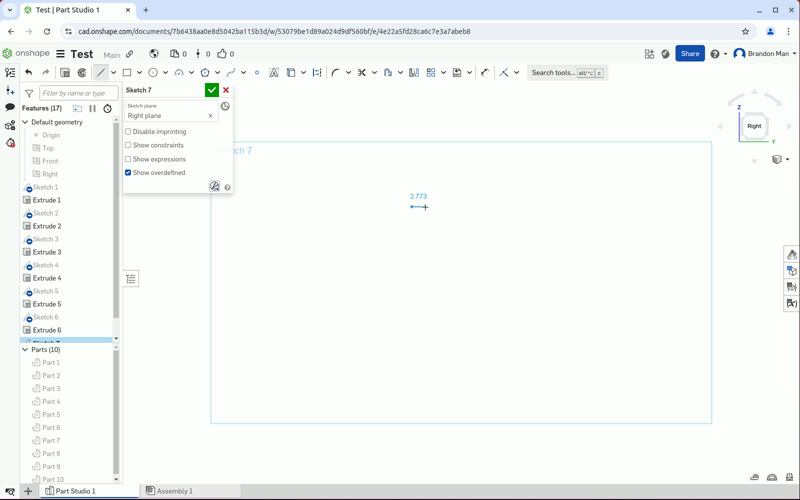
click(425, 206)
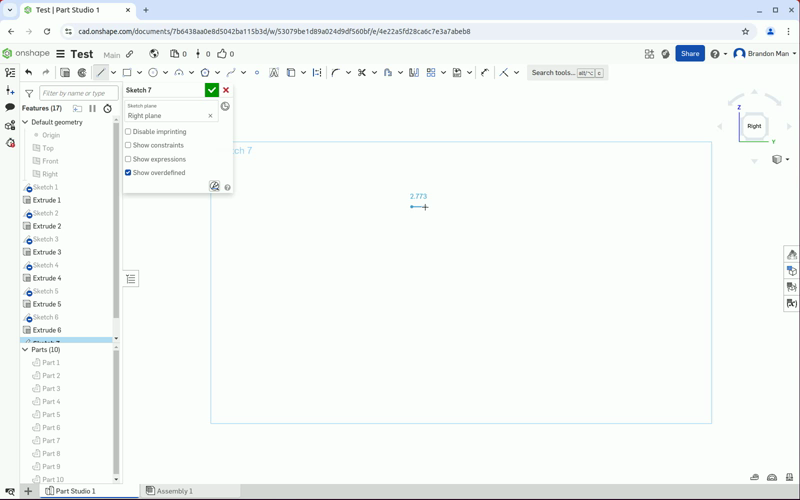
key_up(shift)
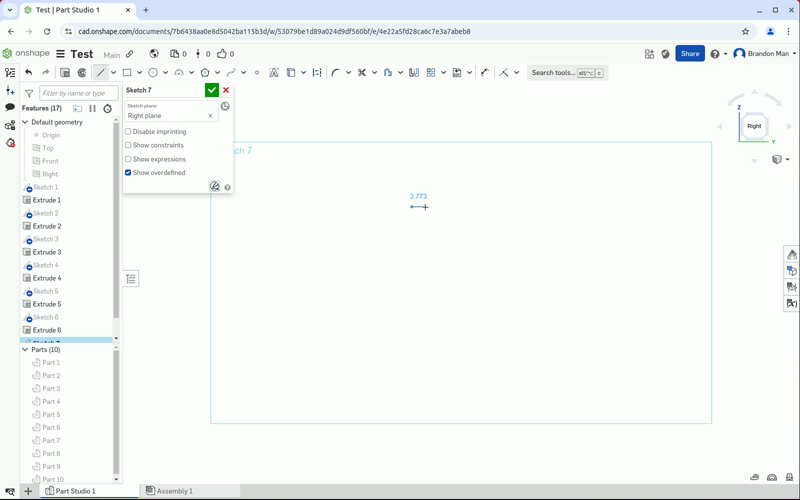
key(esc)
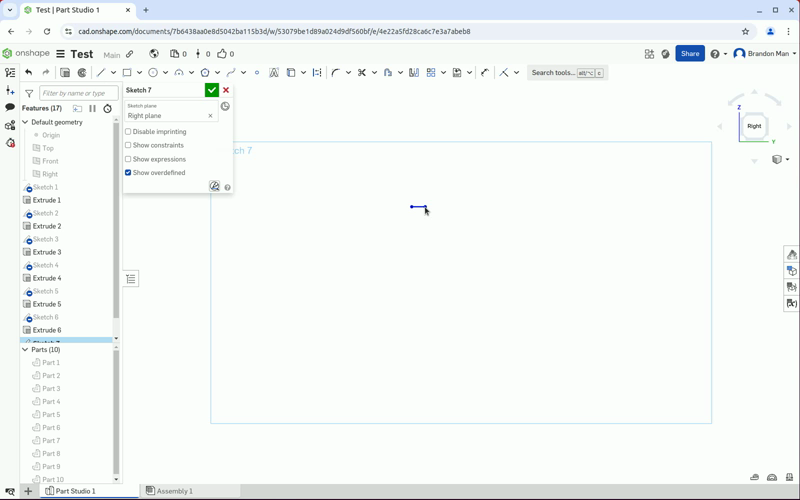
key(a)
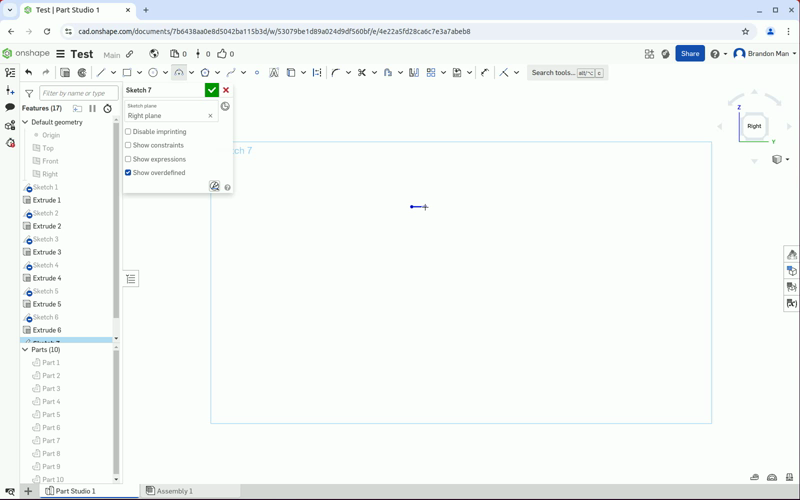
mouse_move(425, 206)
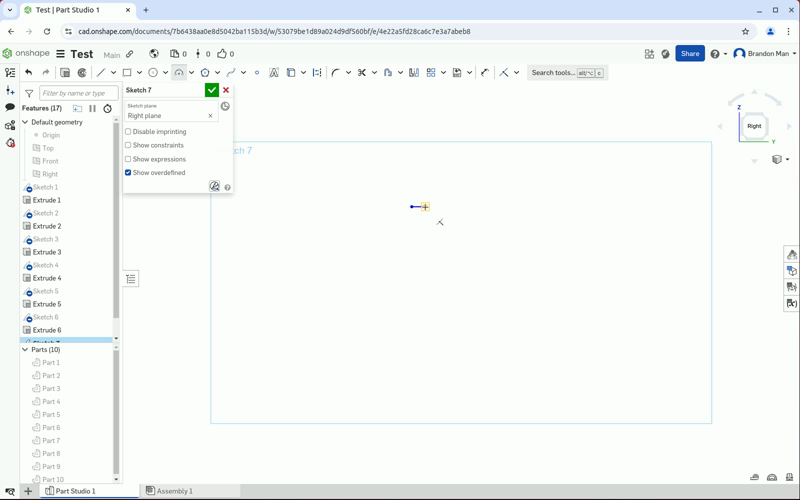
click(425, 206)
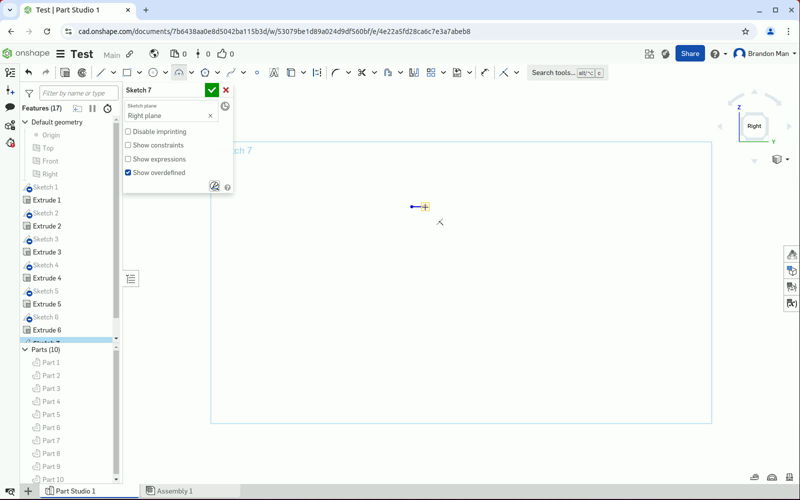
key_down(shift)
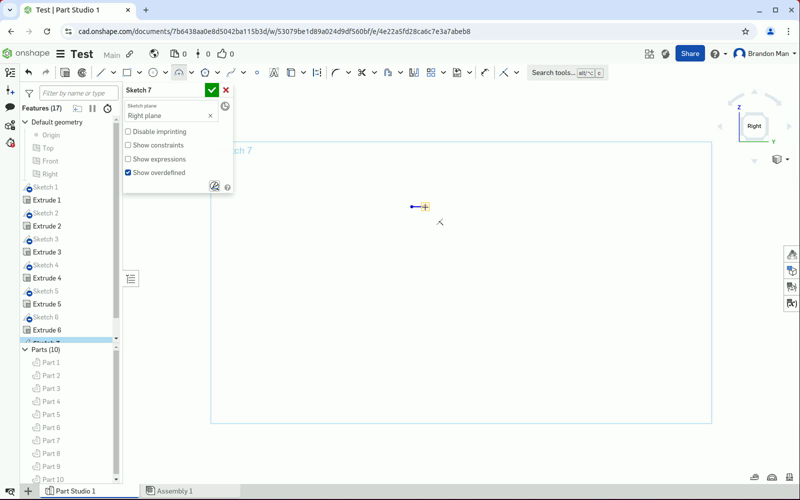
mouse_move(447, 206)
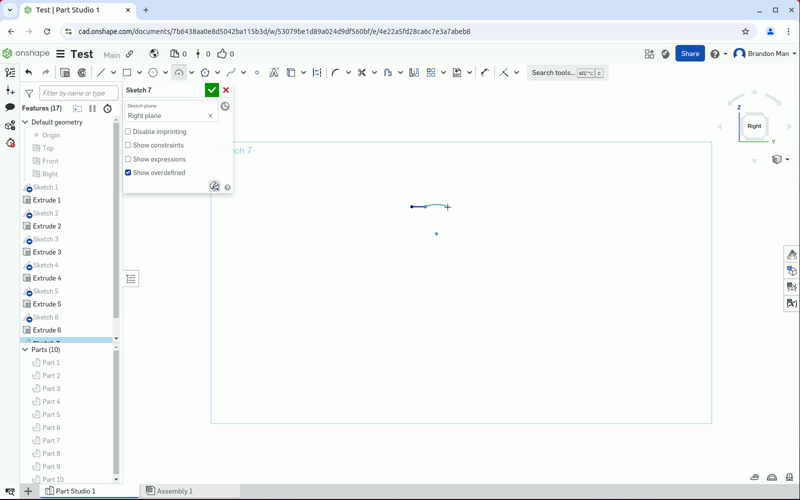
click(447, 206)
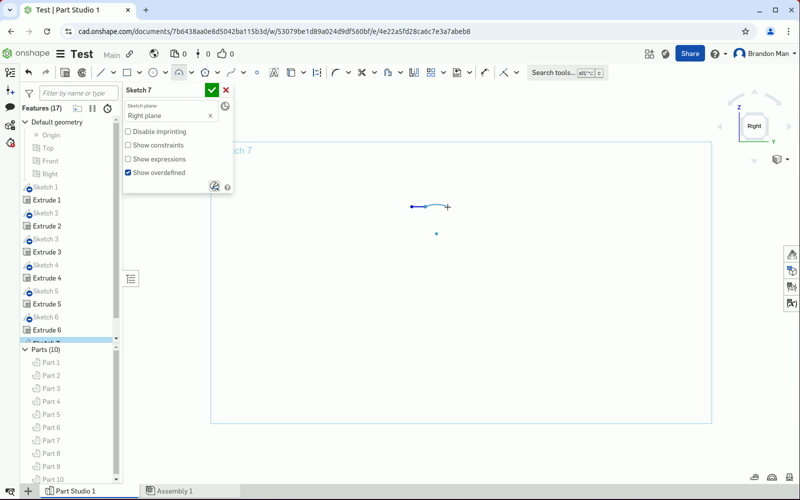
mouse_move(436, 195)
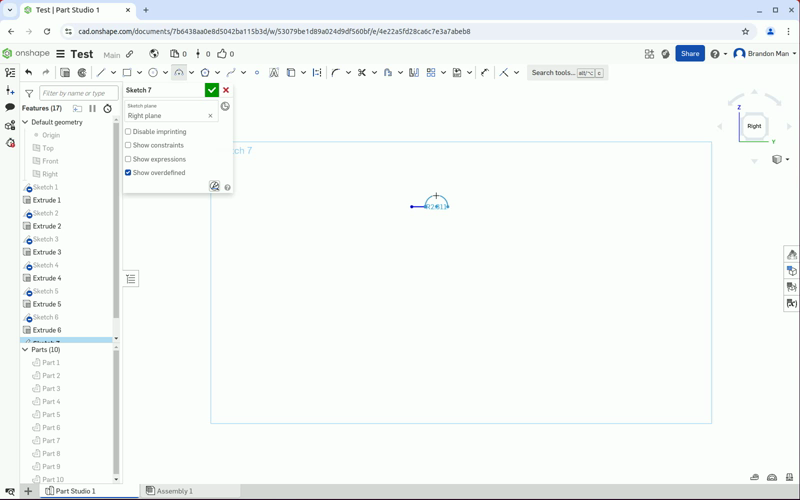
click(436, 195)
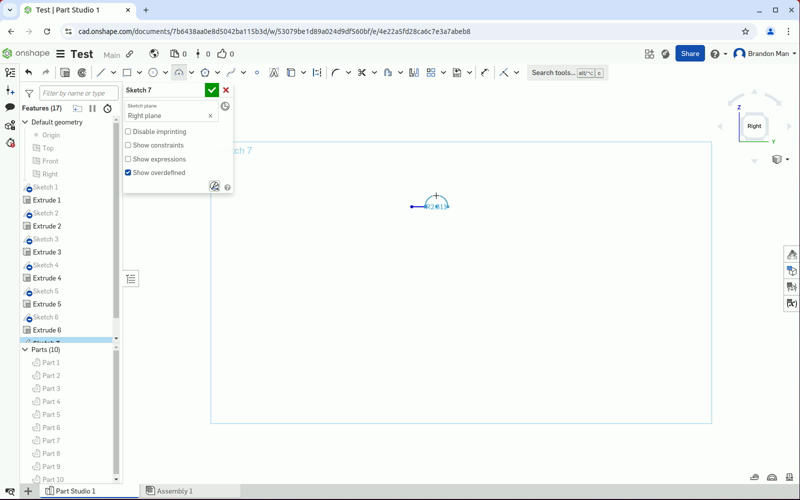
key_up(shift)
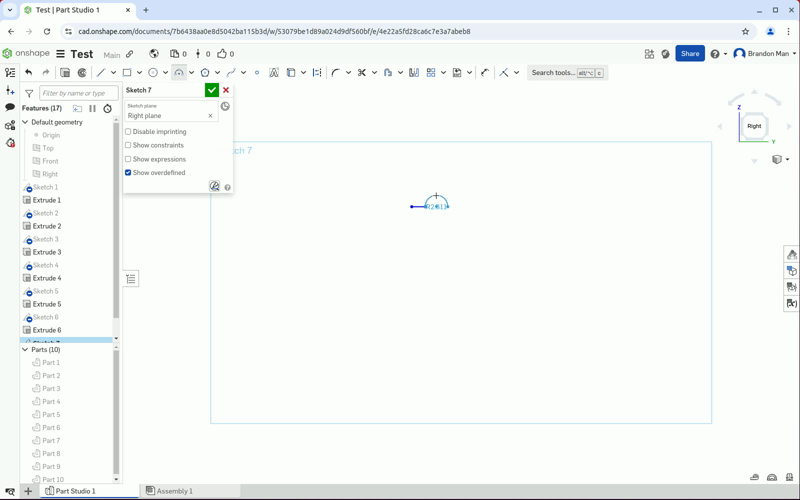
key(esc)
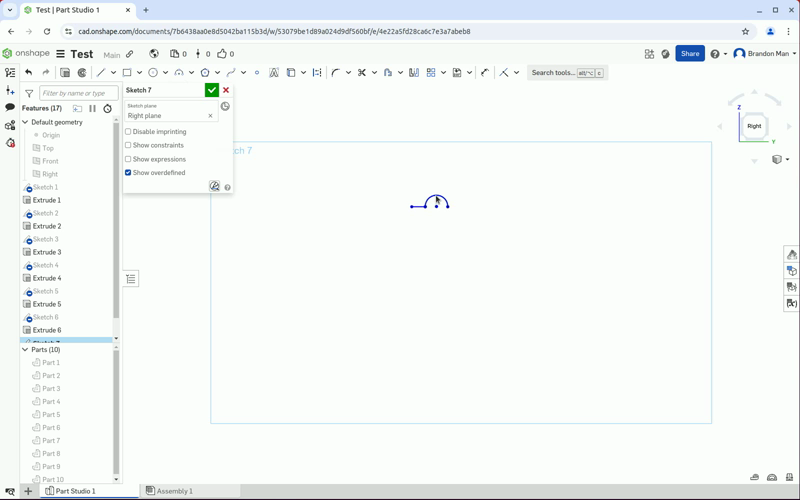
key(l)
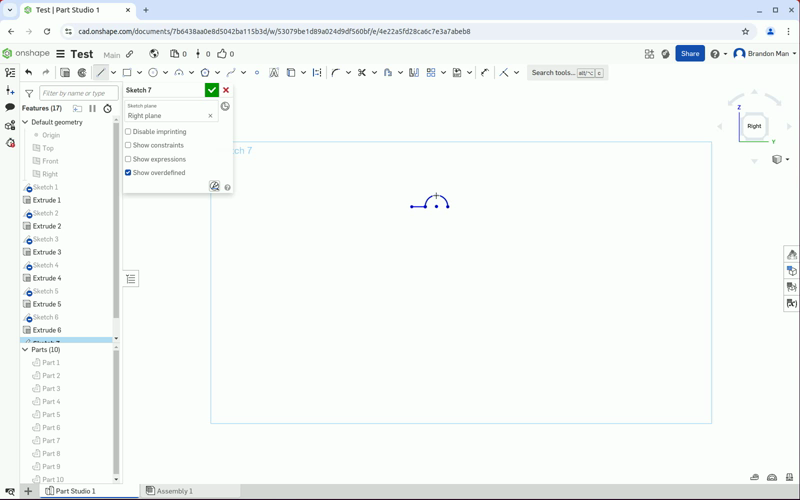
mouse_move(447, 206)
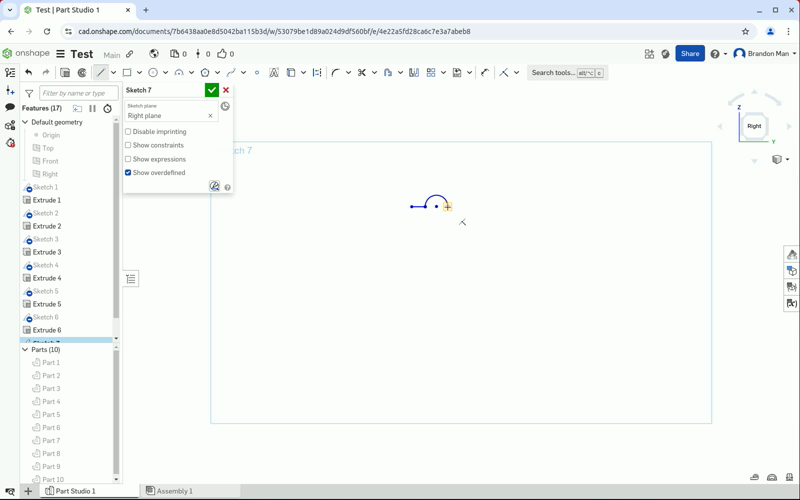
click(447, 206)
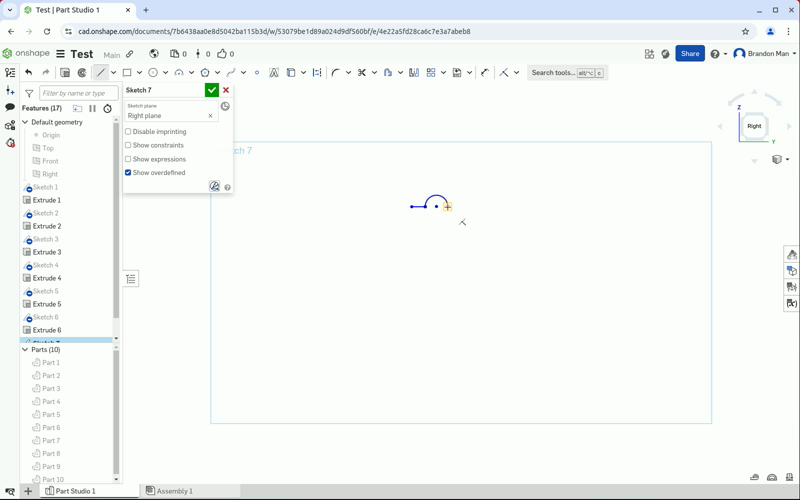
key_down(shift)
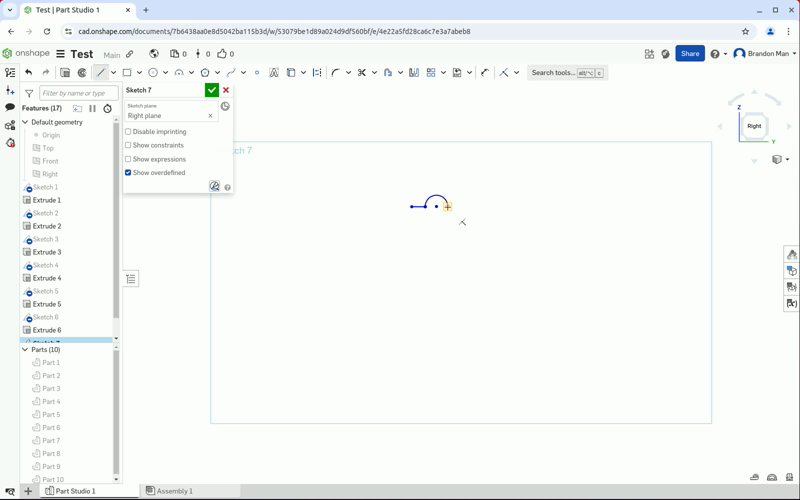
mouse_move(477, 206)
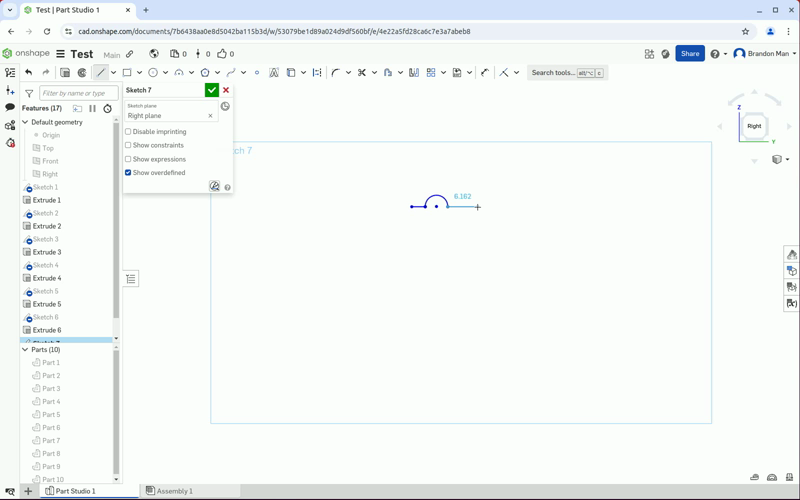
mouse_move(461, 206)
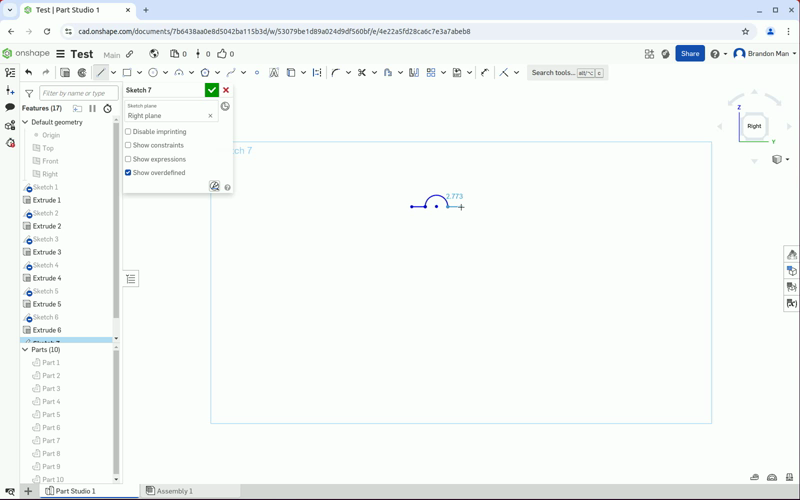
click(461, 206)
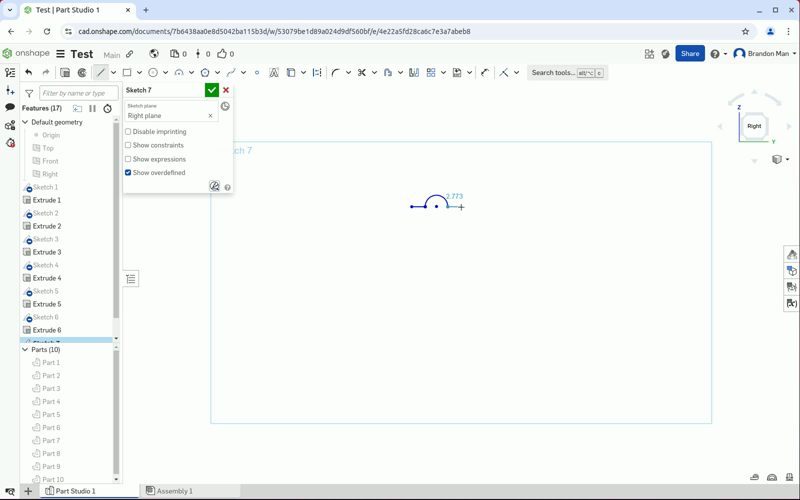
key_up(shift)
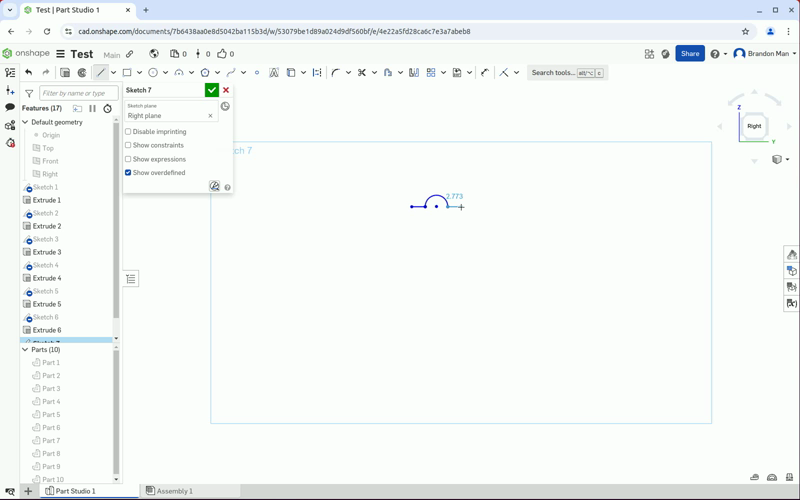
key(esc)
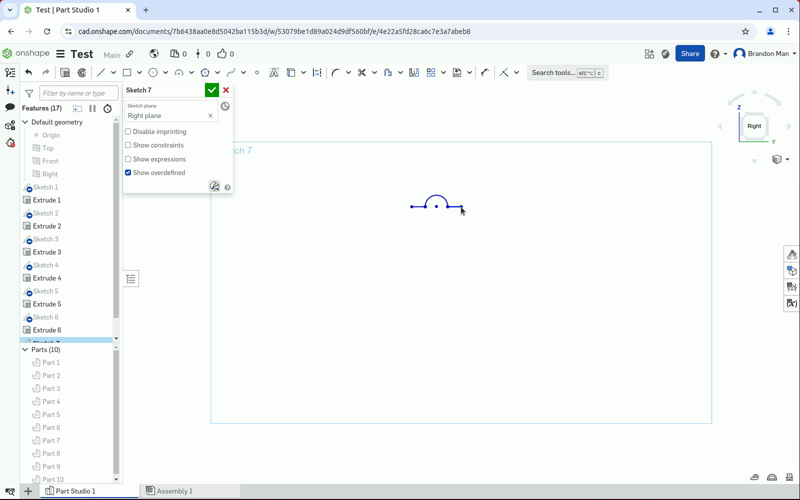
key(a)
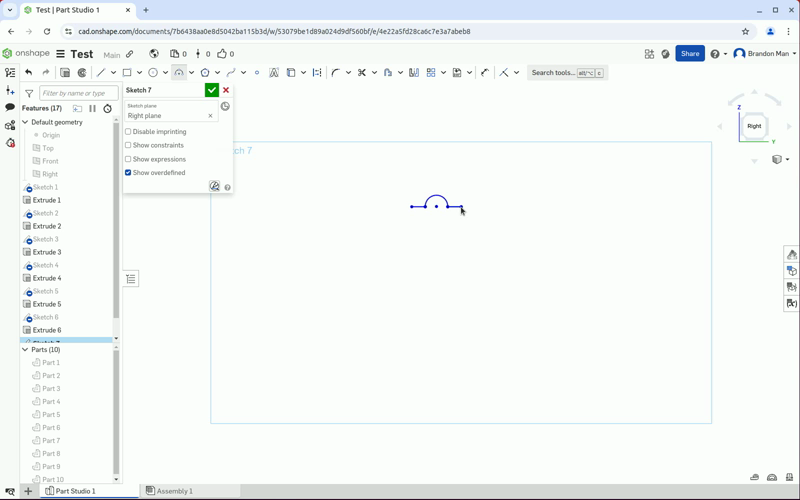
mouse_move(461, 206)
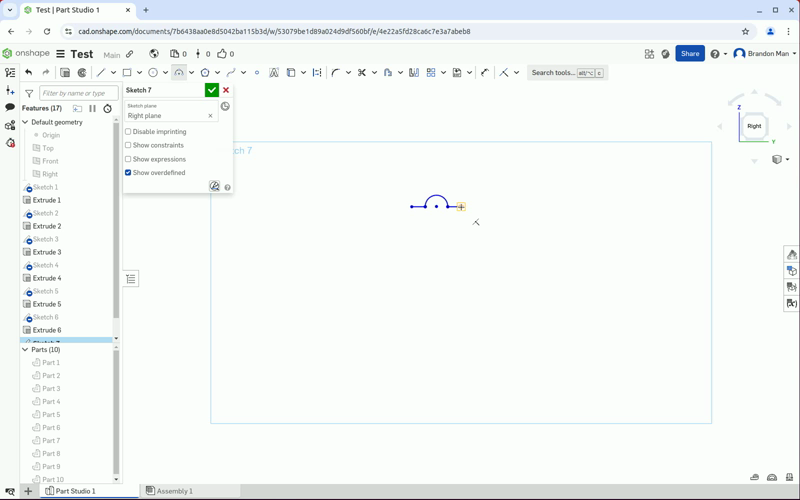
click(461, 206)
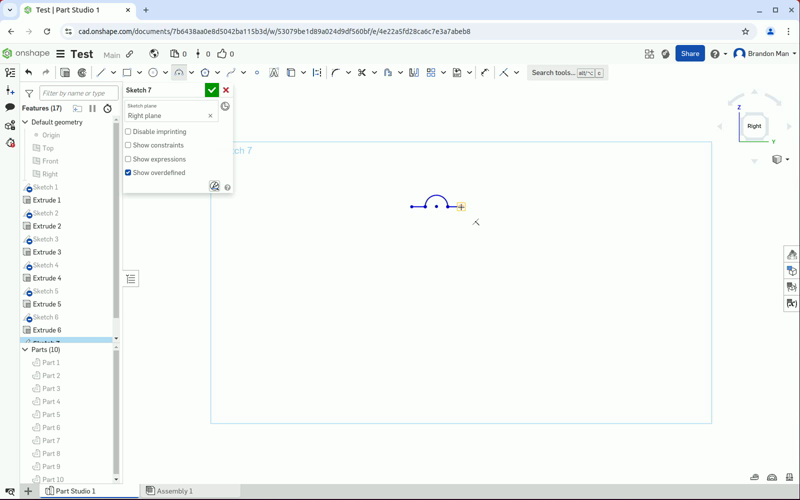
mouse_move(411, 206)
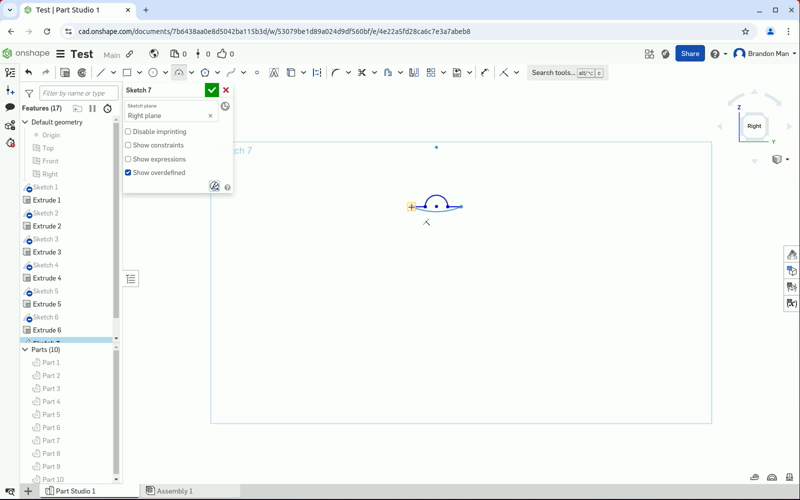
click(411, 206)
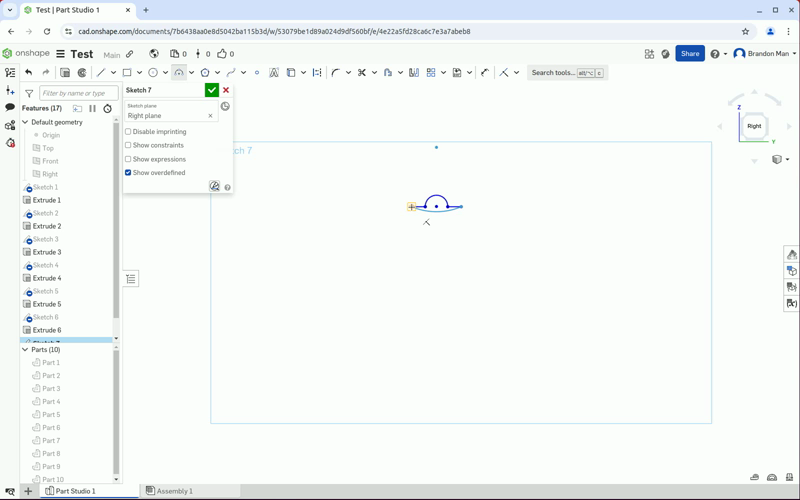
key_down(shift)
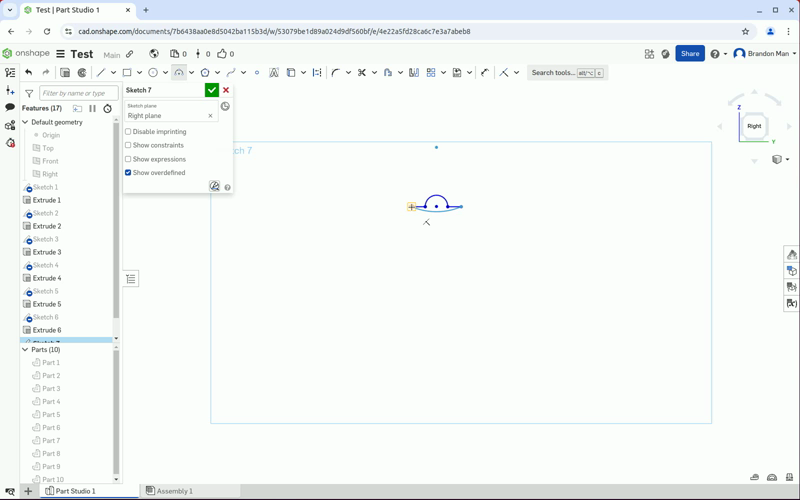
mouse_move(436, 181)
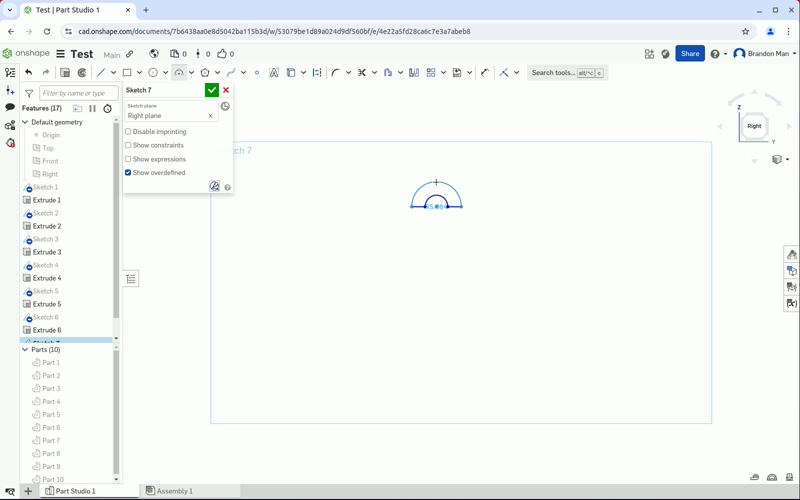
click(436, 181)
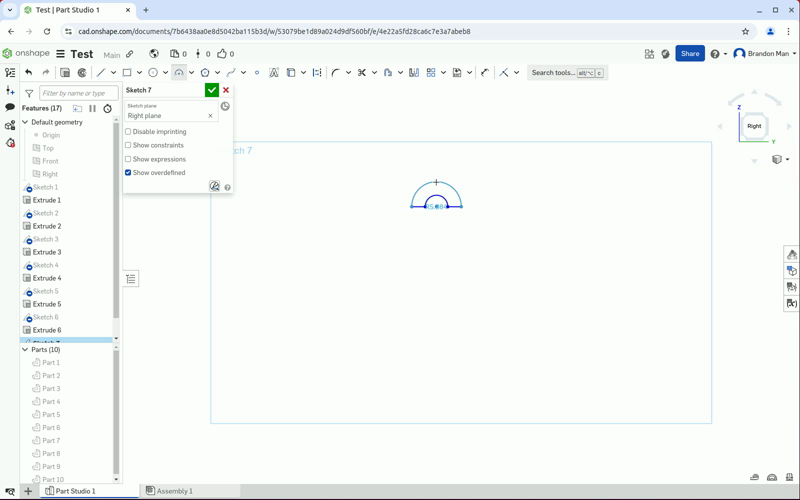
key_up(shift)
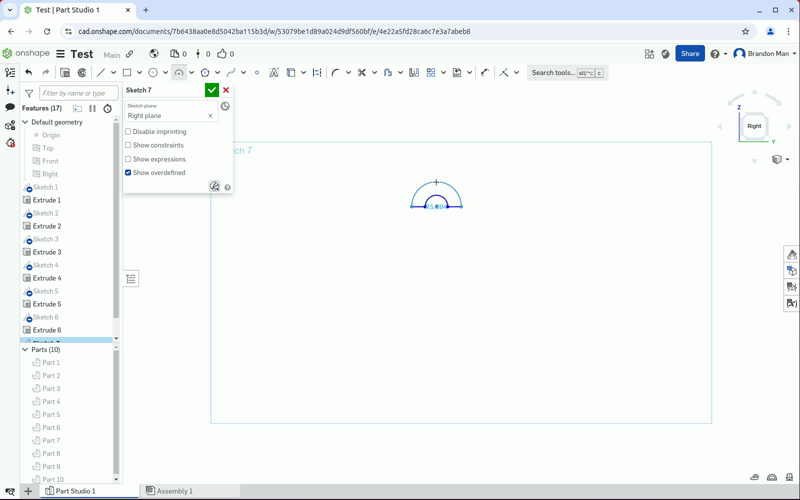
key(esc)
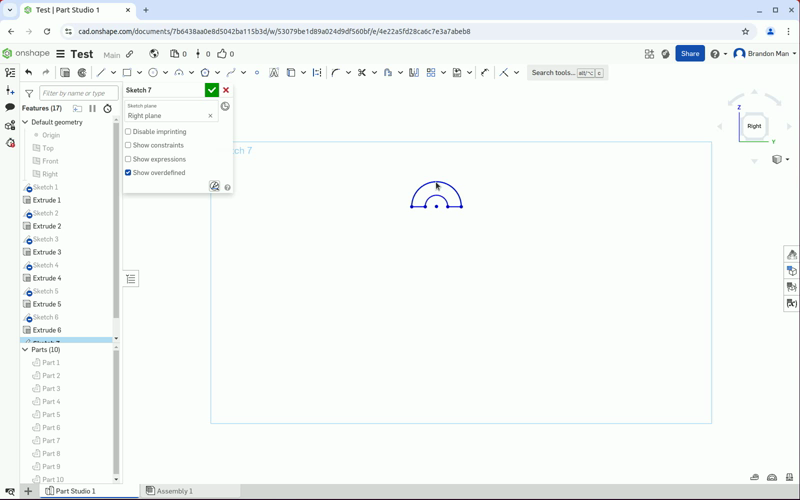
mouse_move(445, 192)
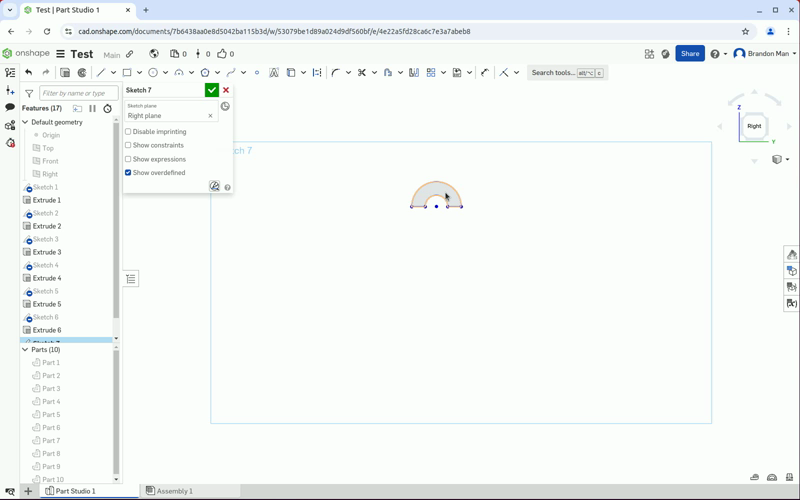
scroll(6)
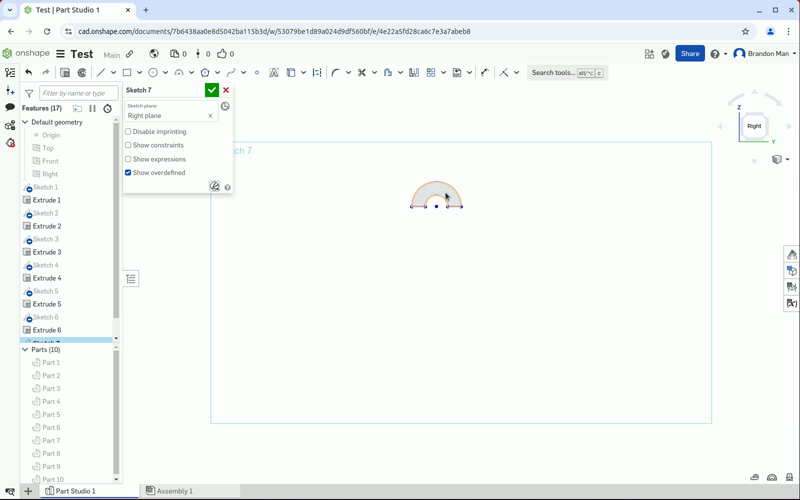
scroll(6)
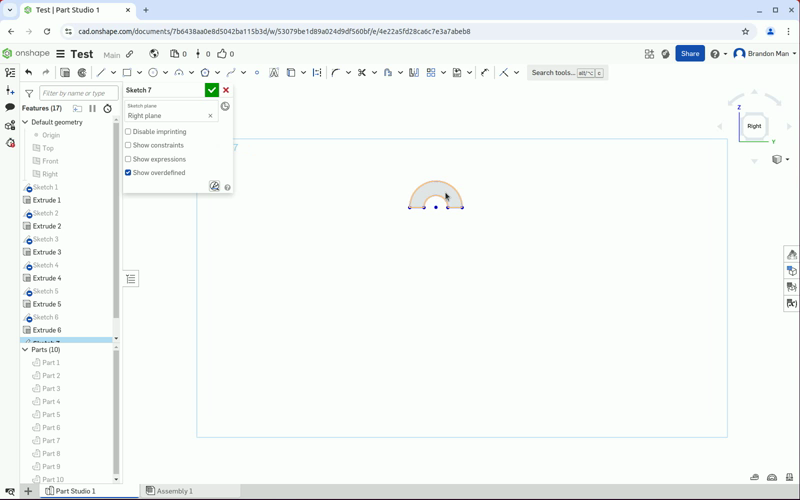
scroll(6)
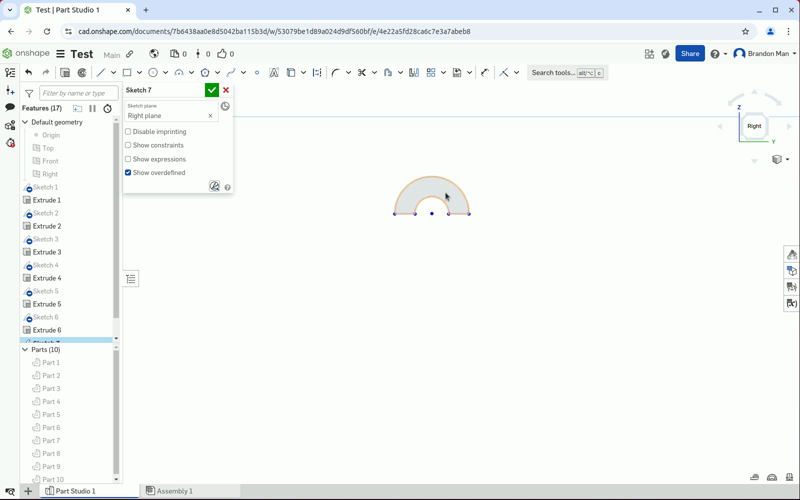
scroll(6)
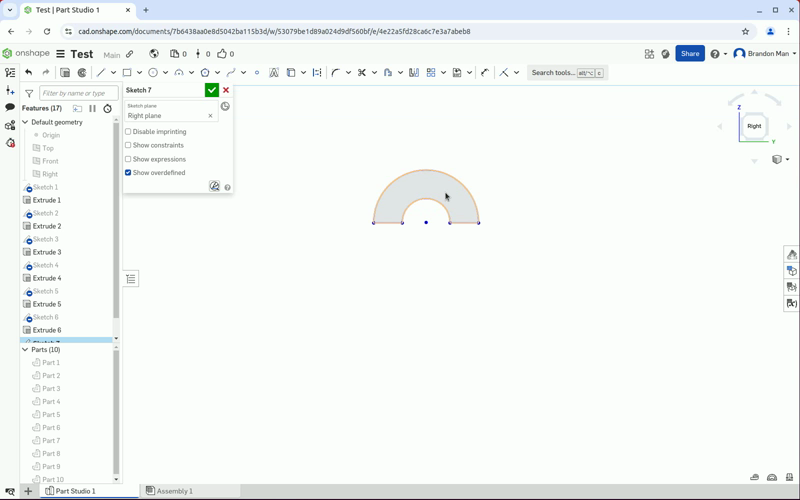
scroll(6)
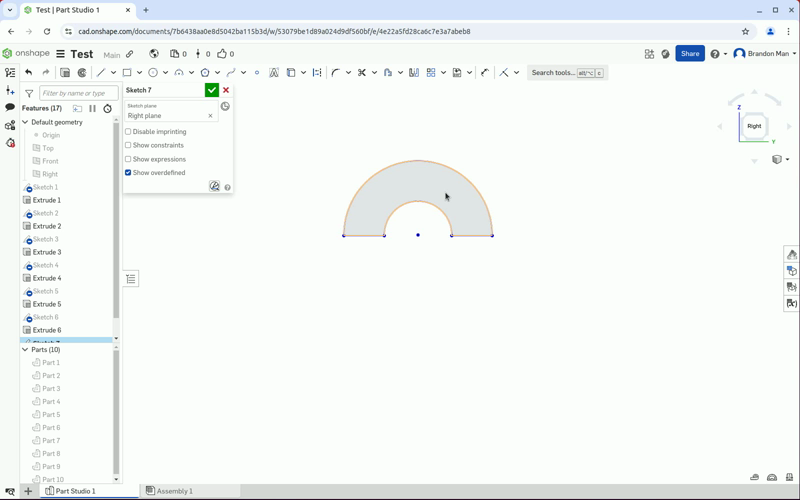
scroll(6)
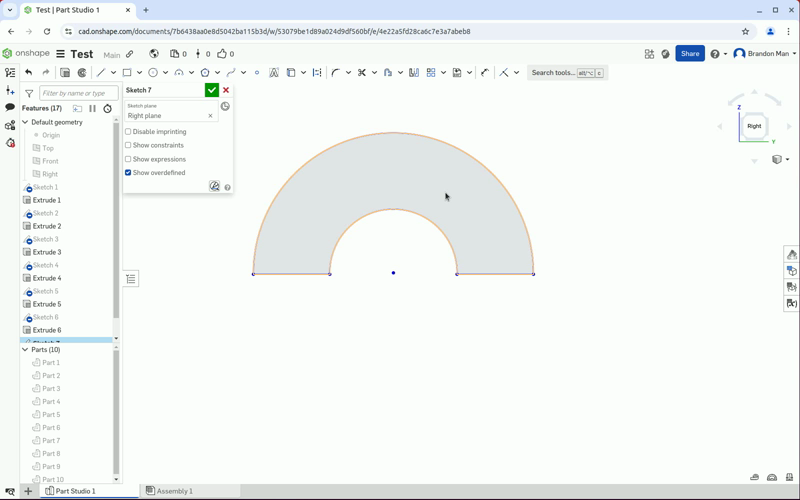
scroll(6)
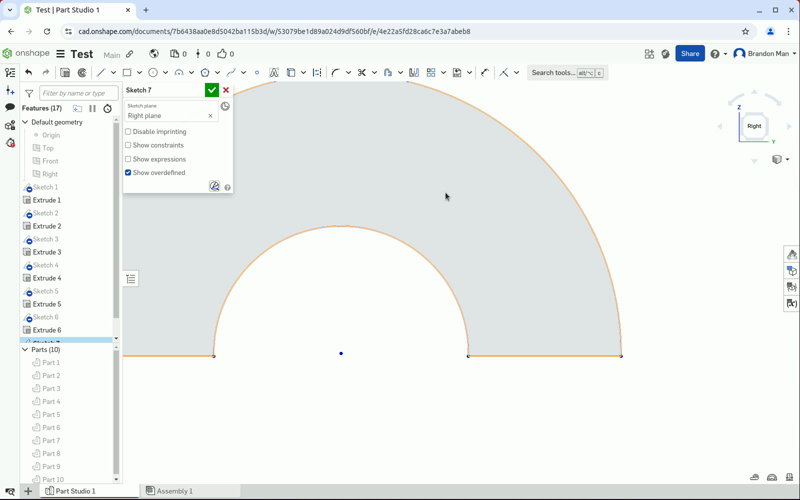
click(445, 192)
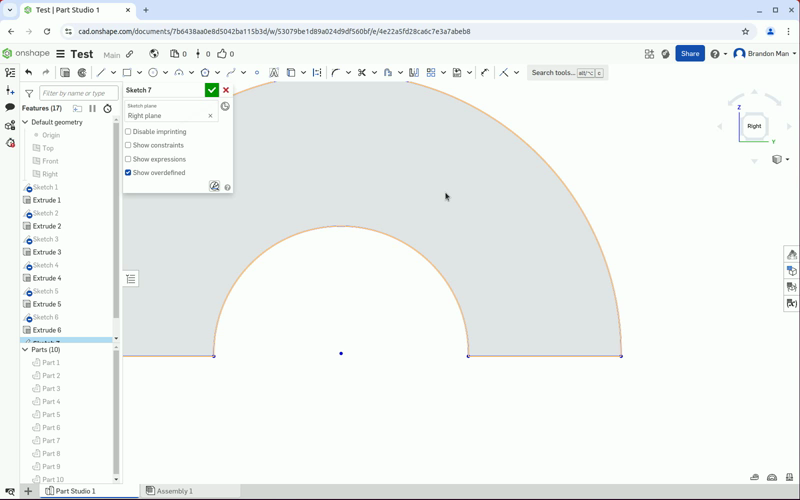
scroll(-6)
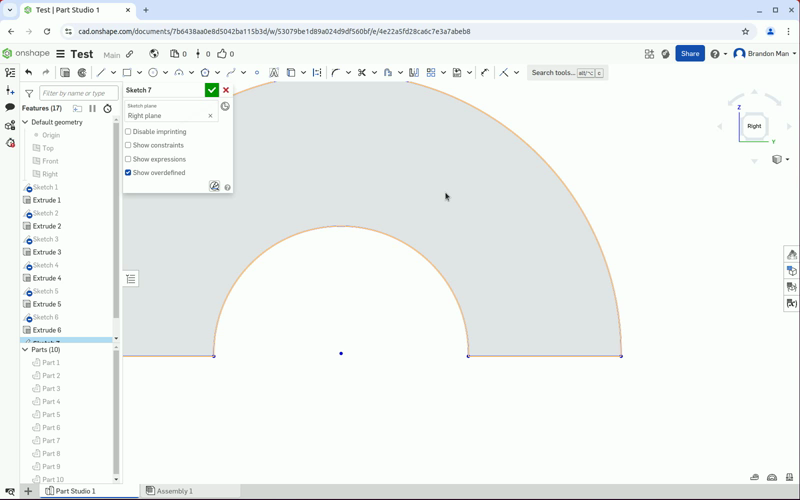
scroll(-6)
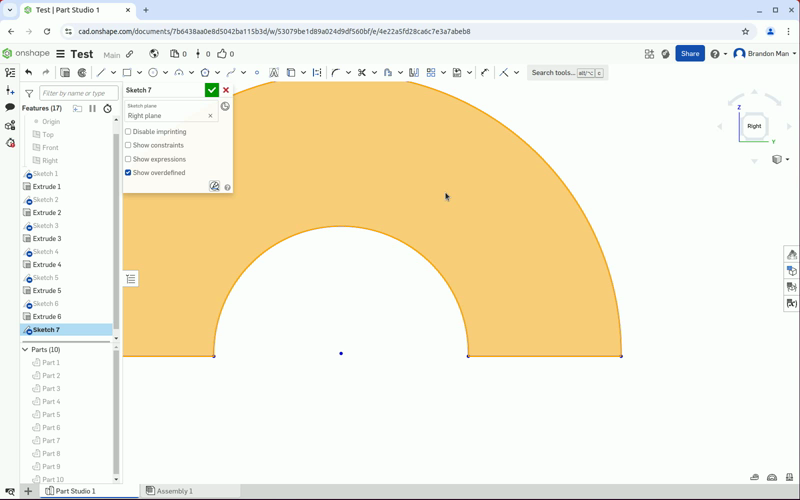
scroll(-6)
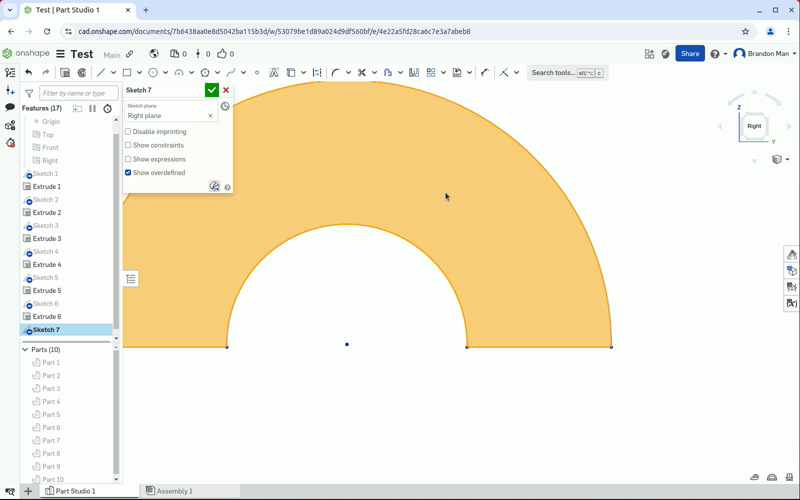
scroll(-6)
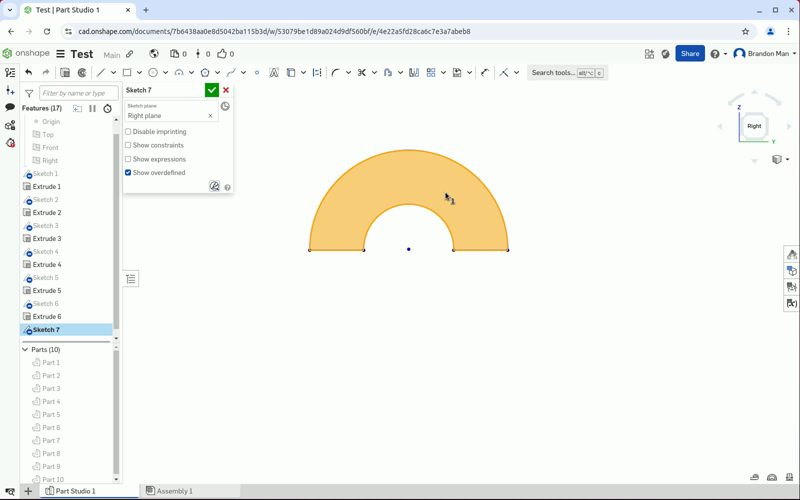
scroll(-6)
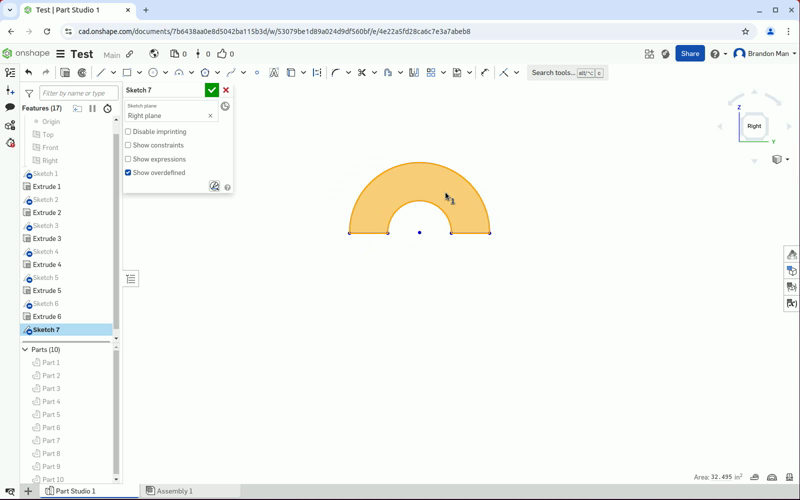
scroll(-6)
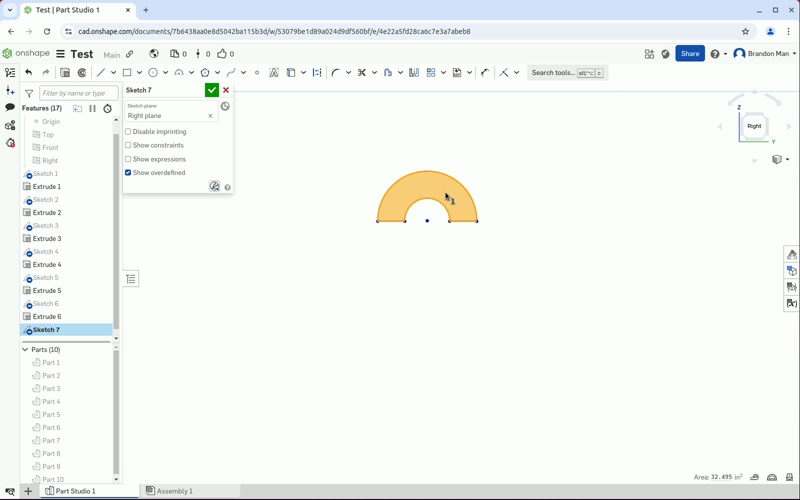
scroll(-6)
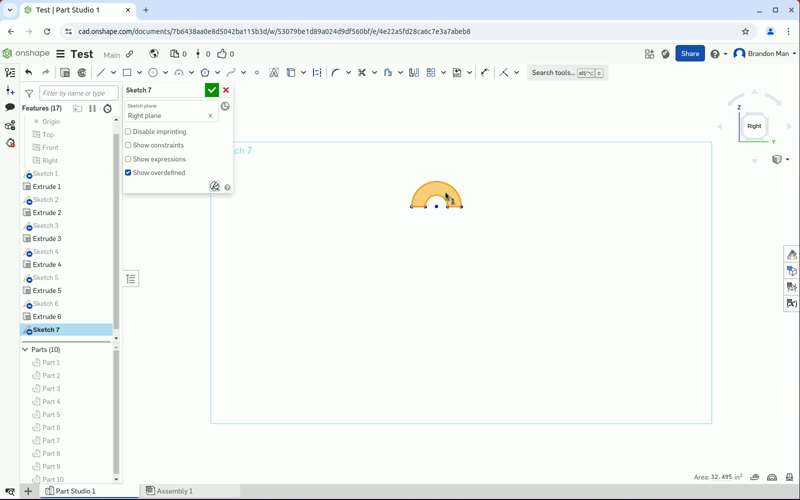
mouse_move(69, 352)
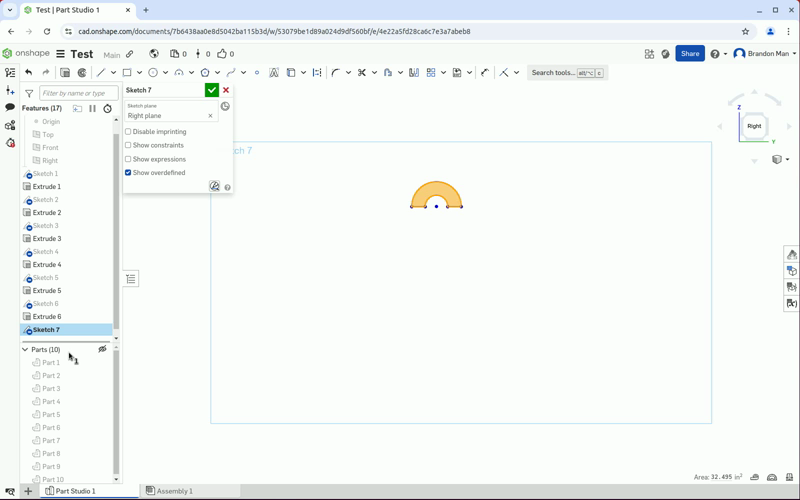
key(shift+y)
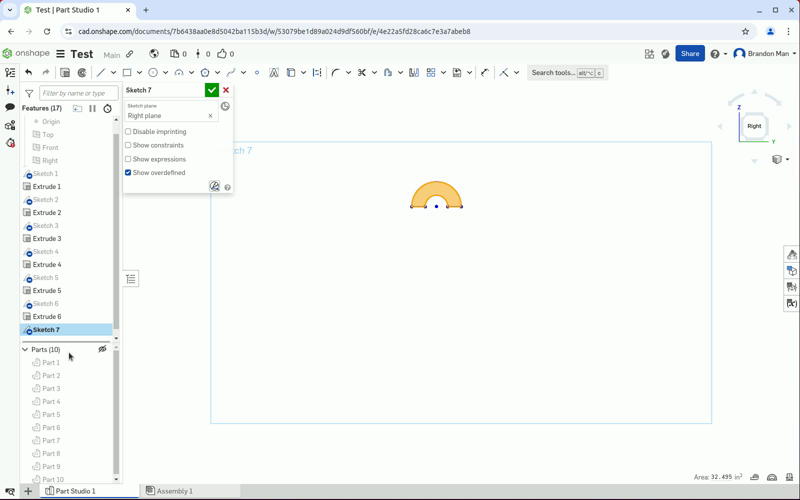
key(shift+e)
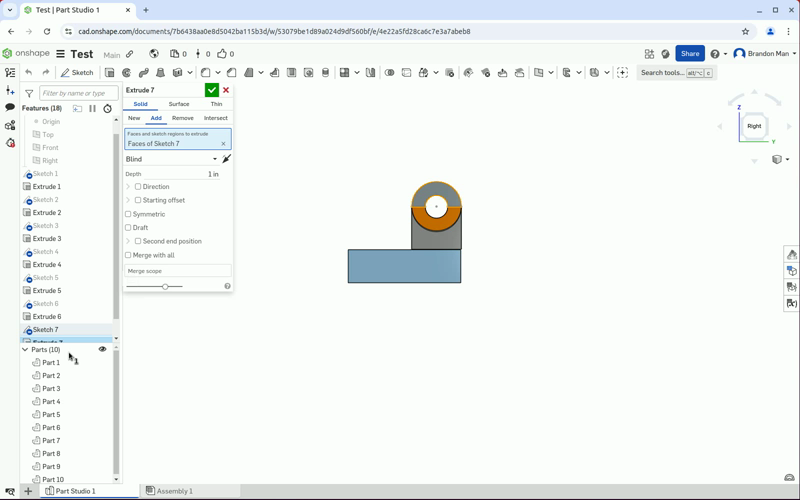
mouse_move(143, 106)
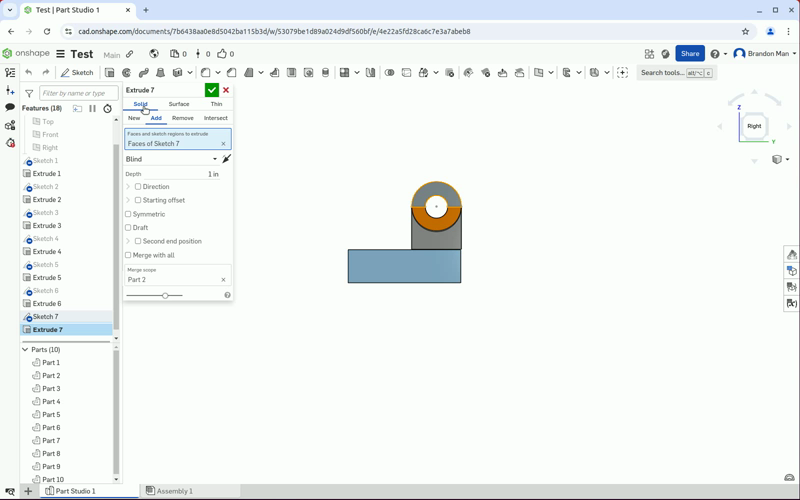
click(143, 106)
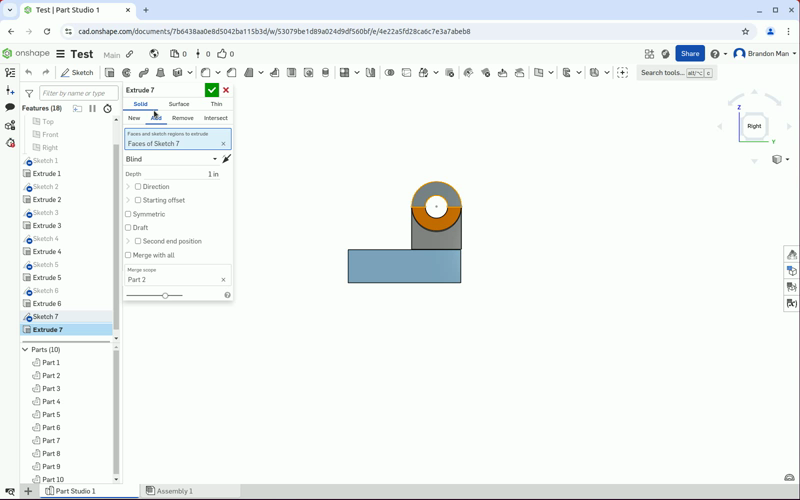
mouse_move(186, 120)
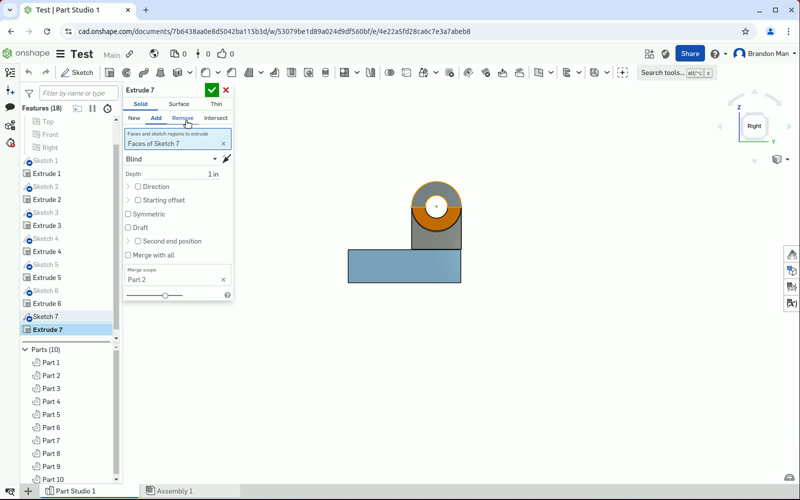
click(186, 120)
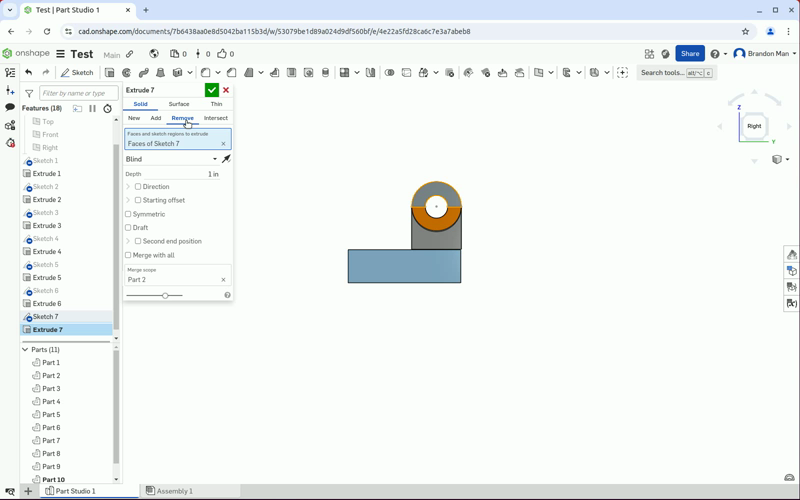
key(tab, 4)
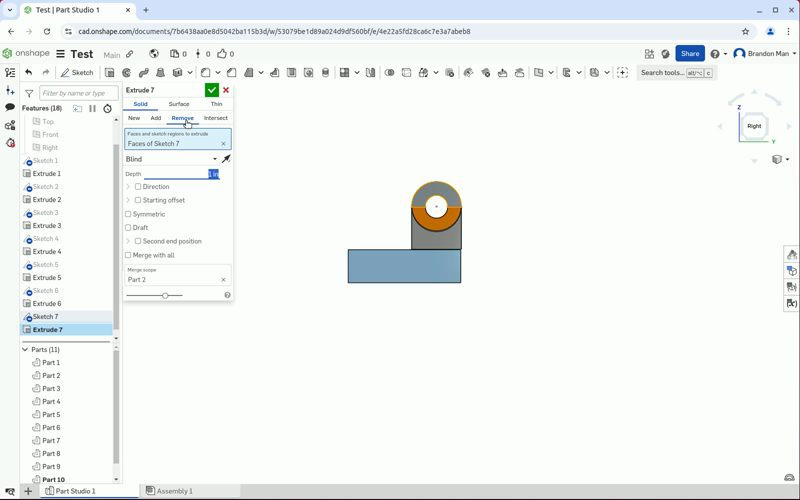
text(-11.072)
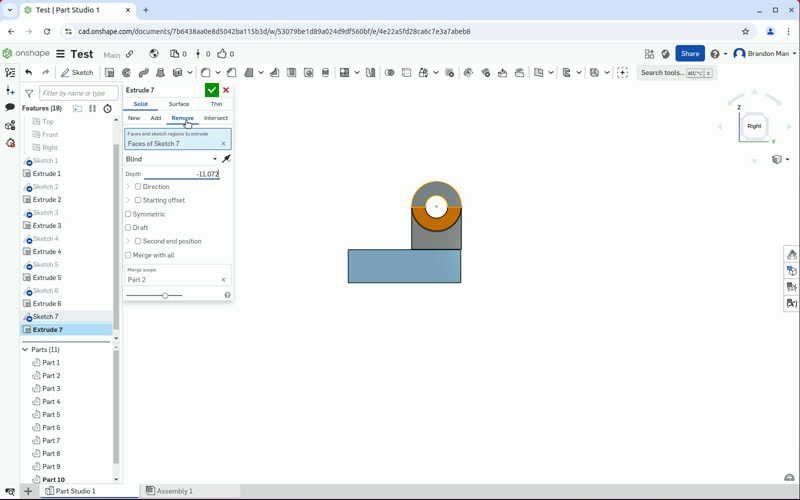
key(tab, 3)
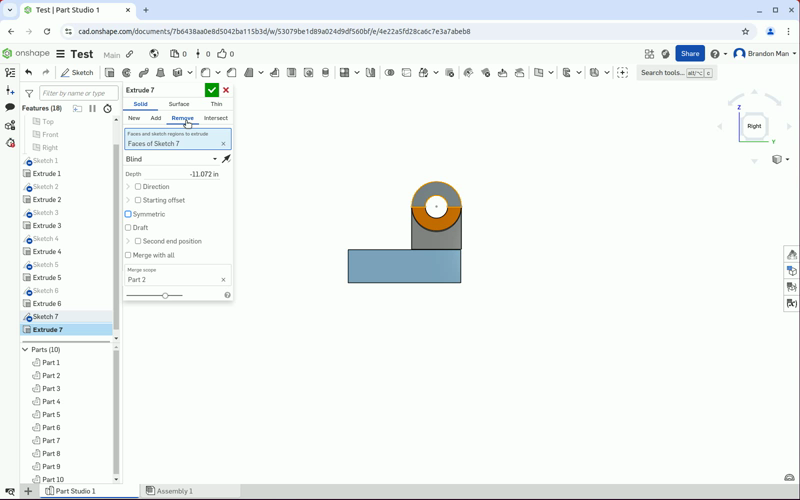
key(space)
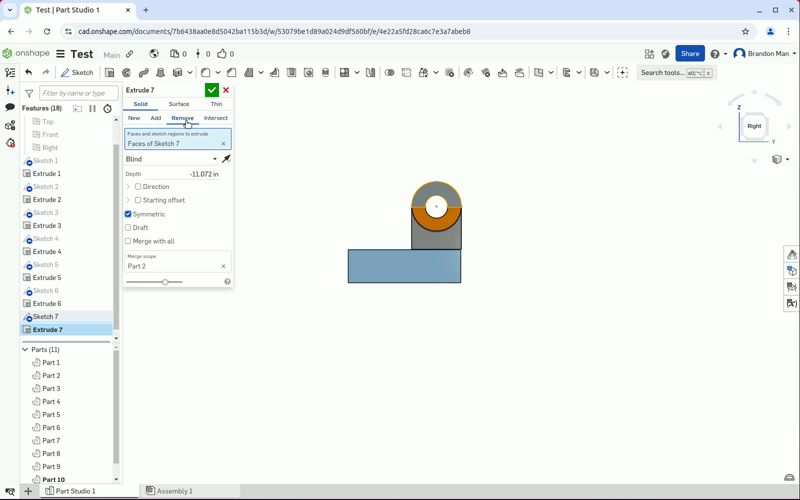
key(tab, 2)
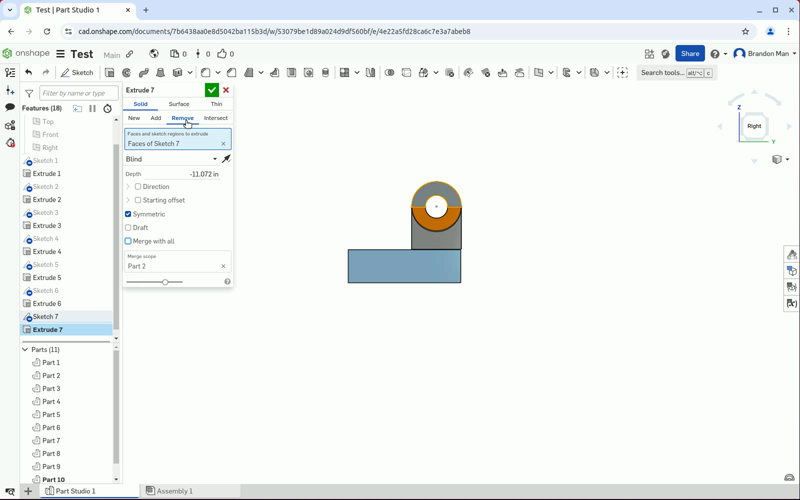
key(space)
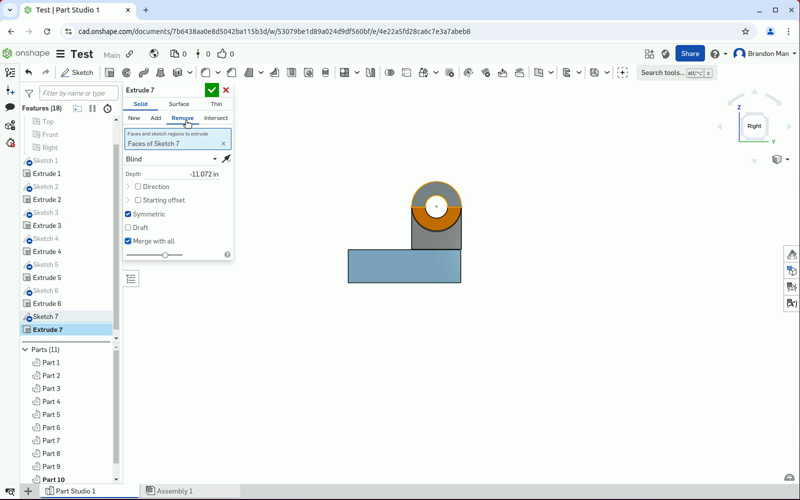
key(enter)
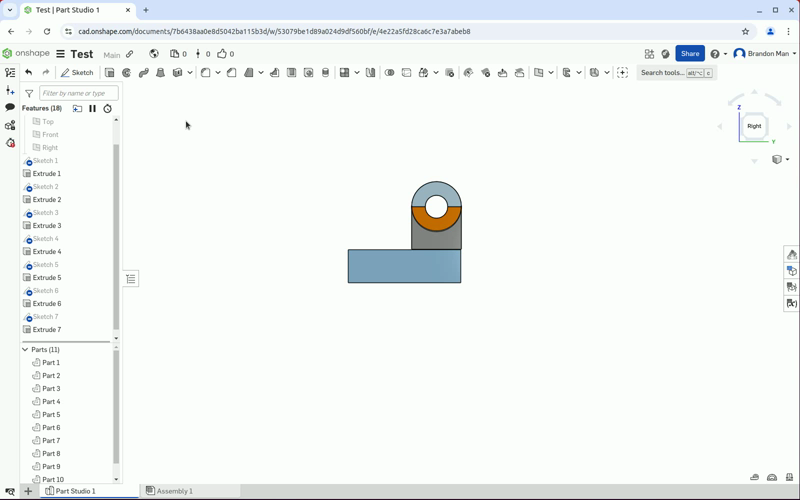
key(shift+h)
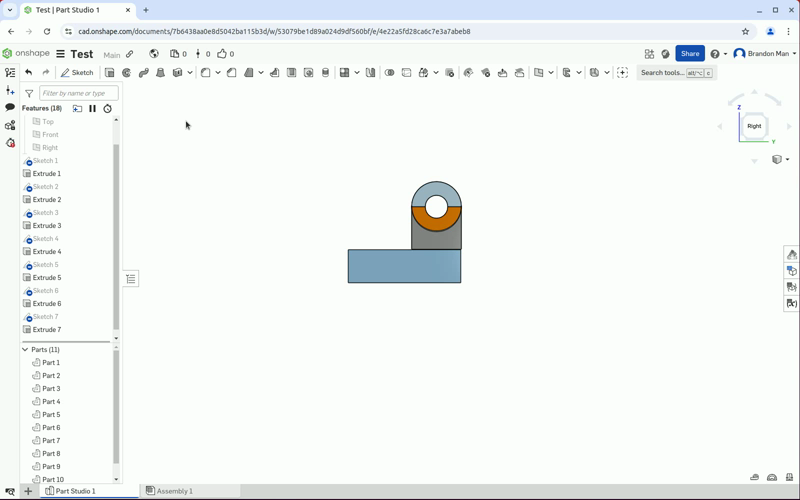
key(shift+h)
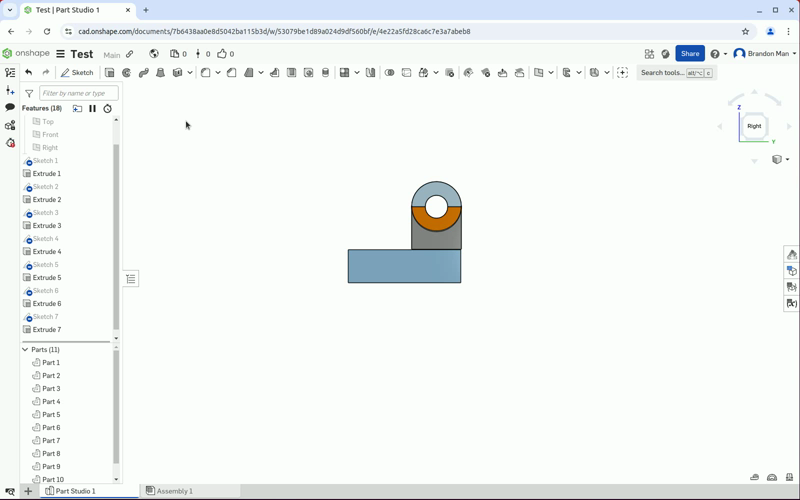
mouse_move(69, 163)
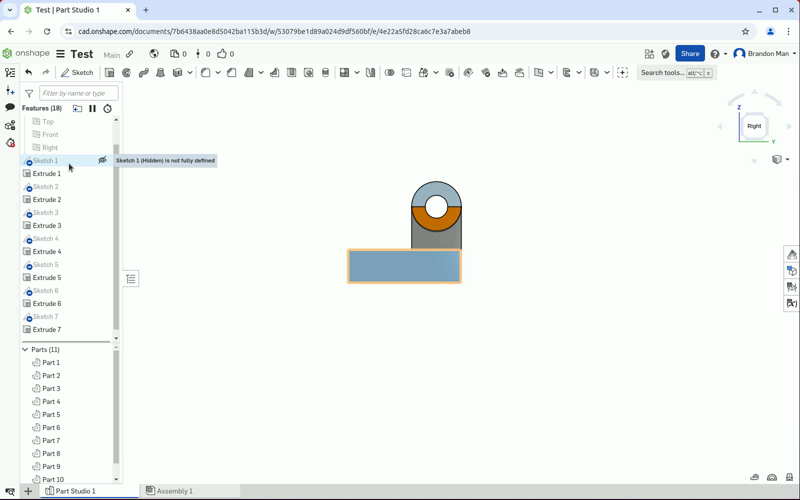
click(69, 163)
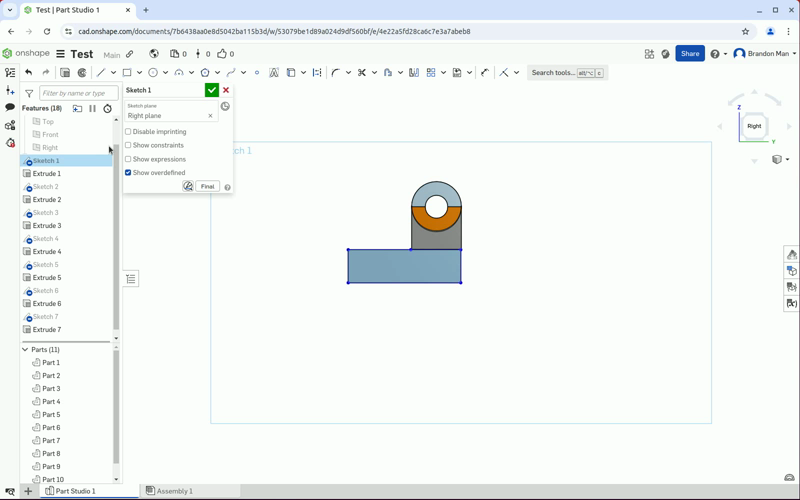
mouse_move(229, 92)
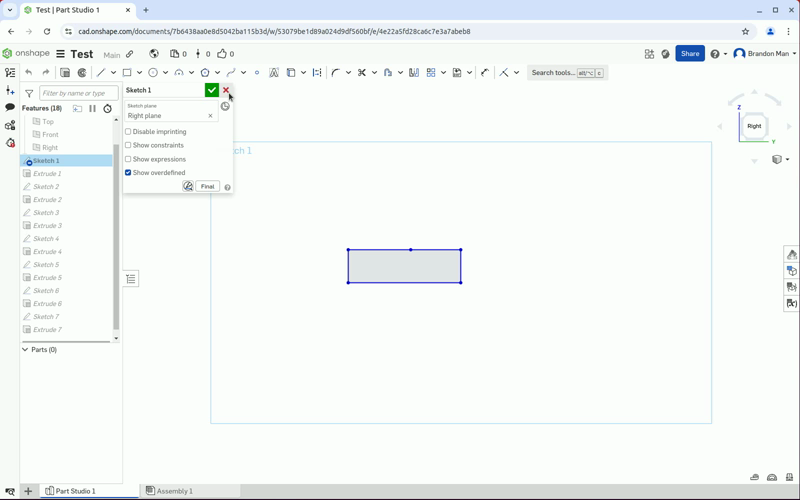
click(229, 92)
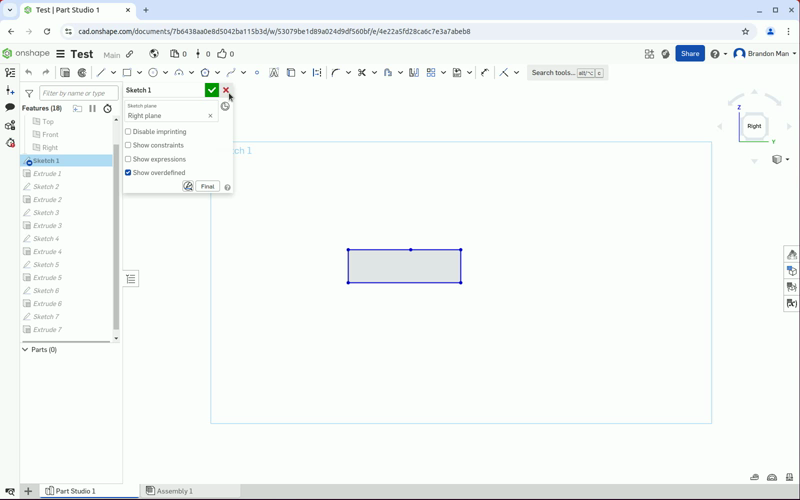
key(shift+s)
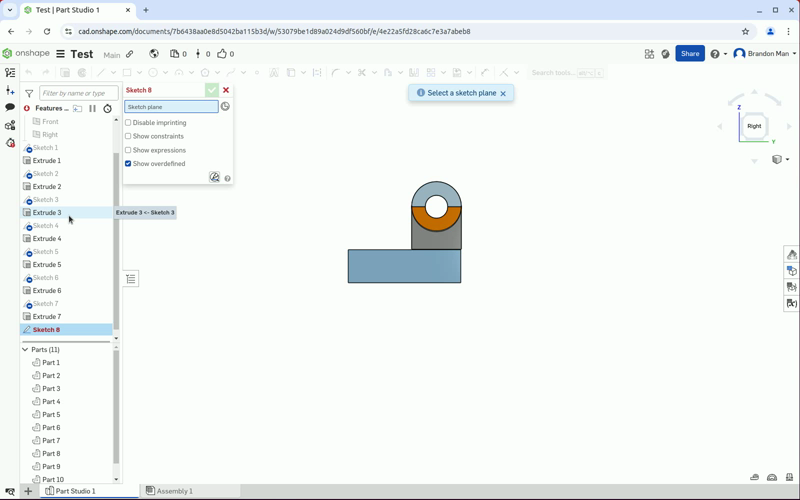
scroll(3)
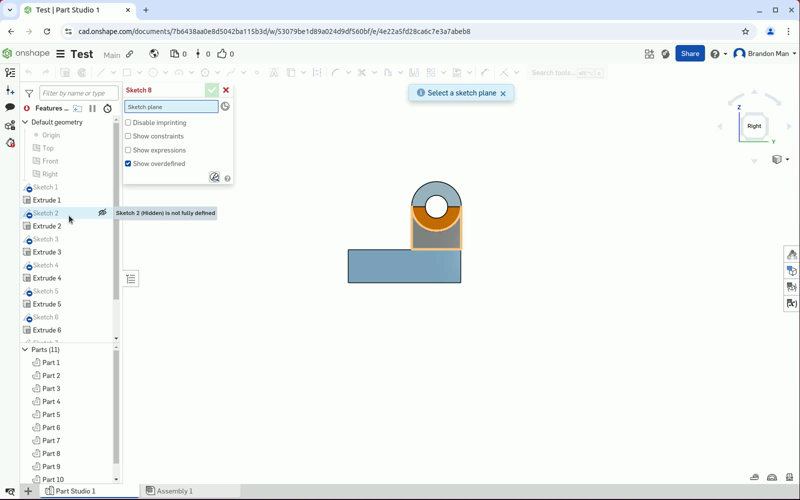
mouse_move(69, 176)
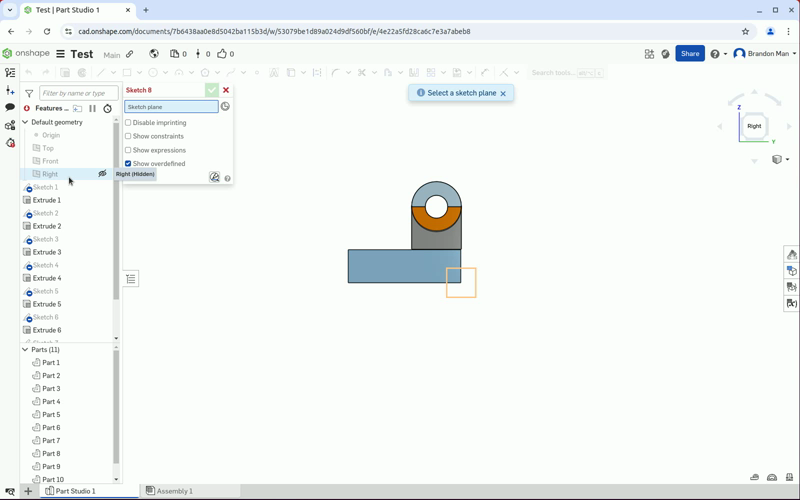
click(69, 176)
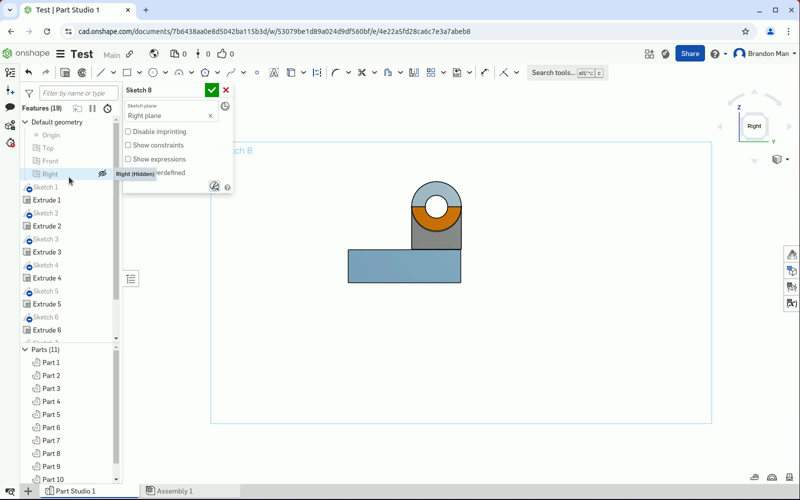
mouse_move(69, 352)
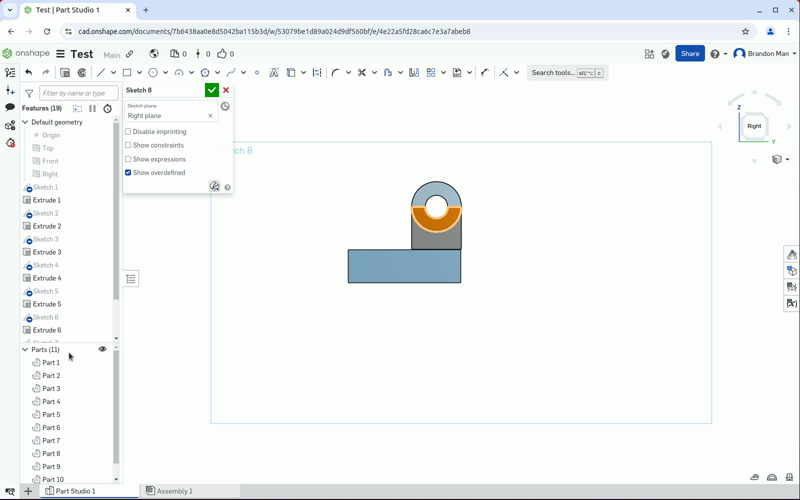
key(y)
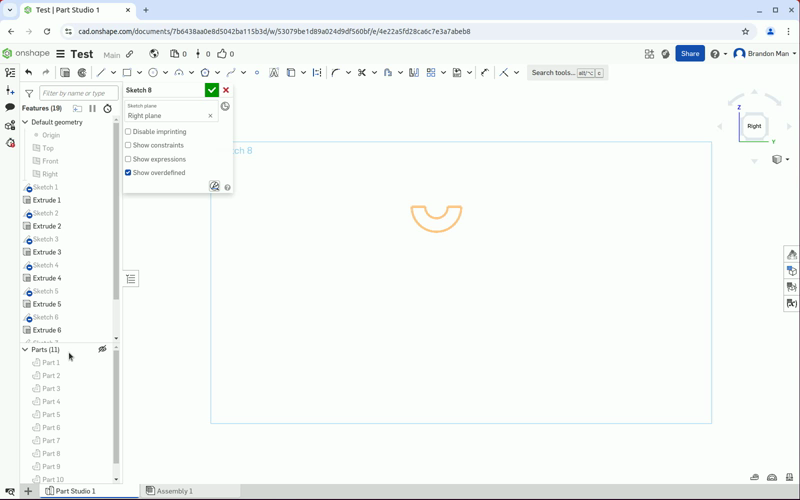
key(l)
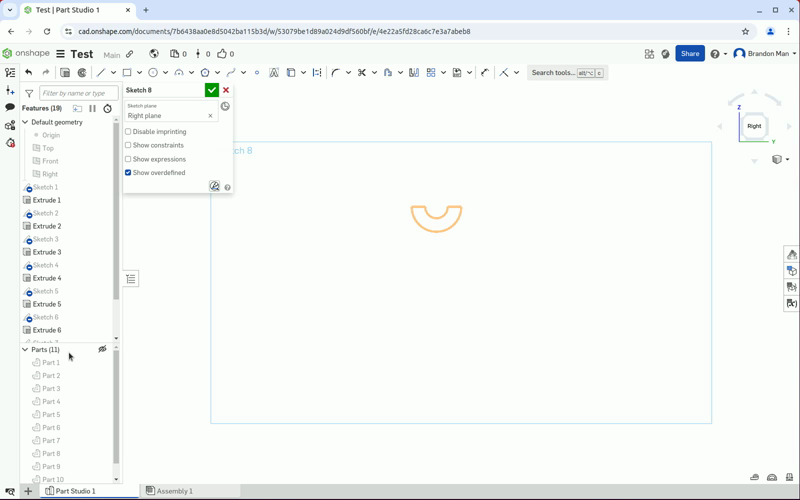
key_down(shift)
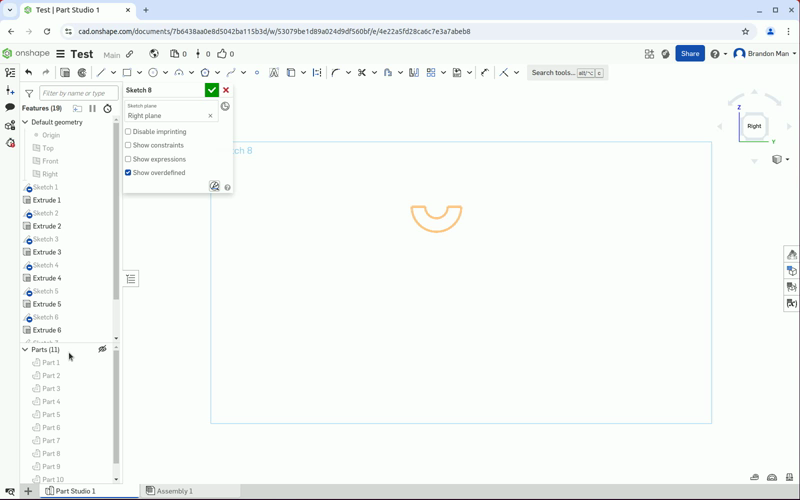
mouse_move(424, 206)
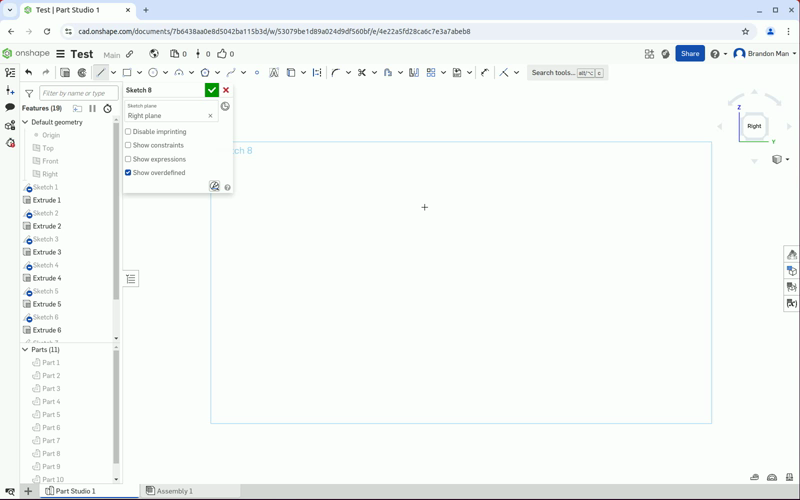
click(424, 206)
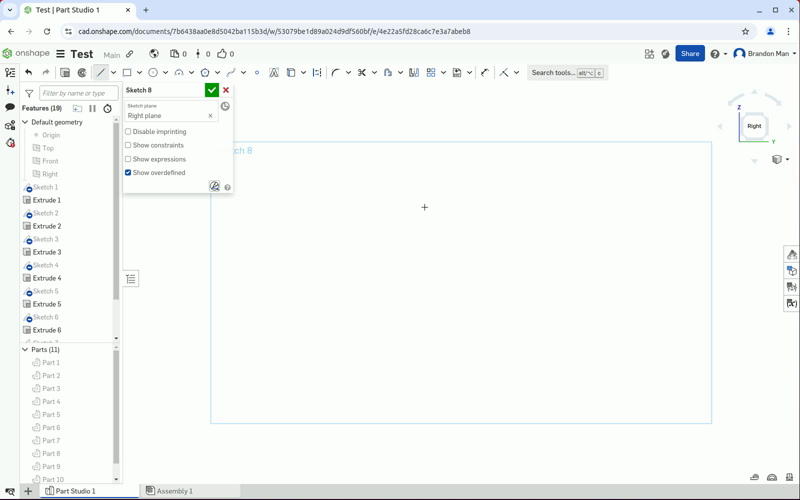
key_up(shift)
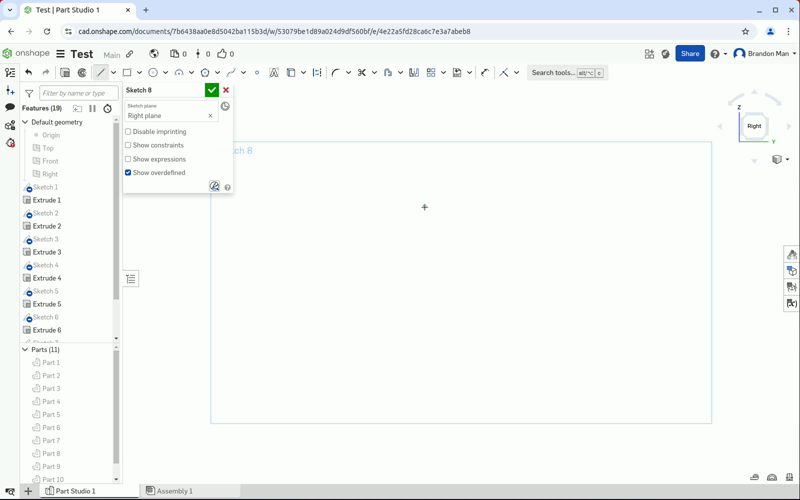
key_down(shift)
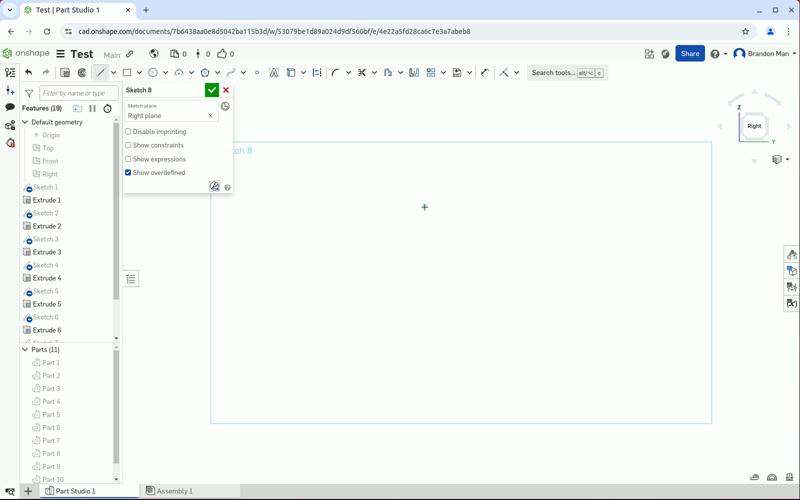
mouse_move(454, 206)
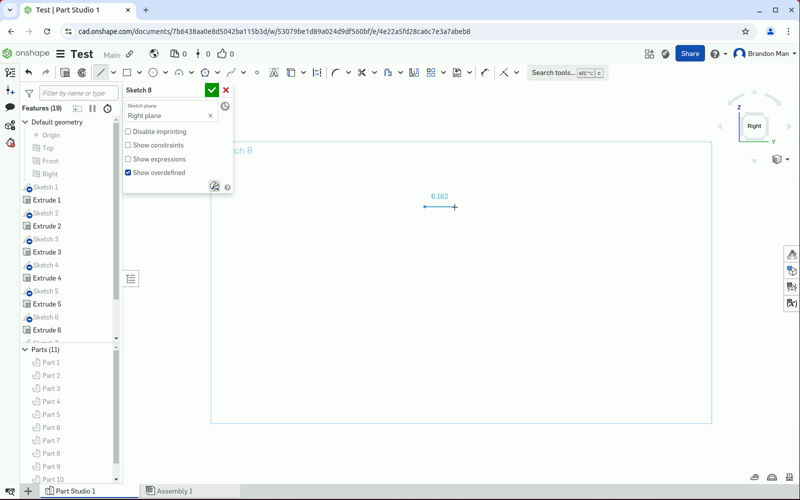
mouse_move(447, 206)
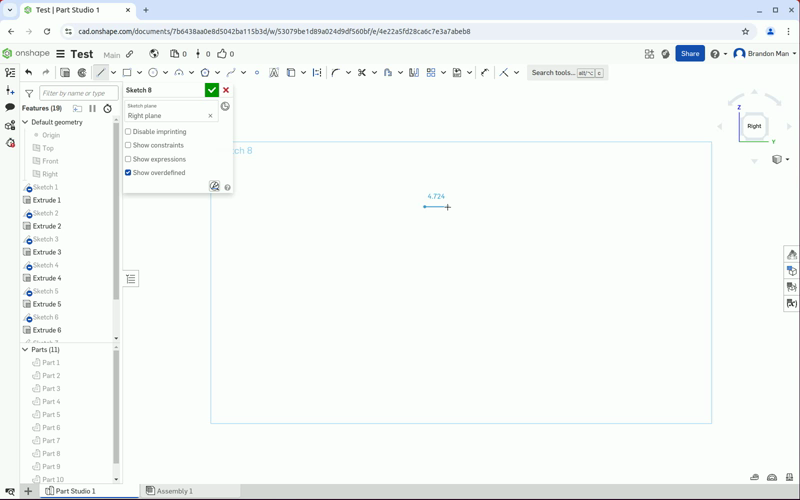
click(447, 206)
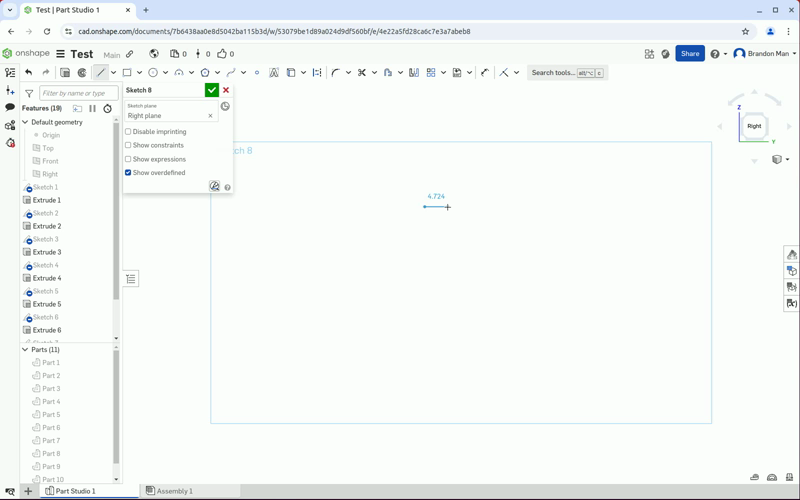
key_up(shift)
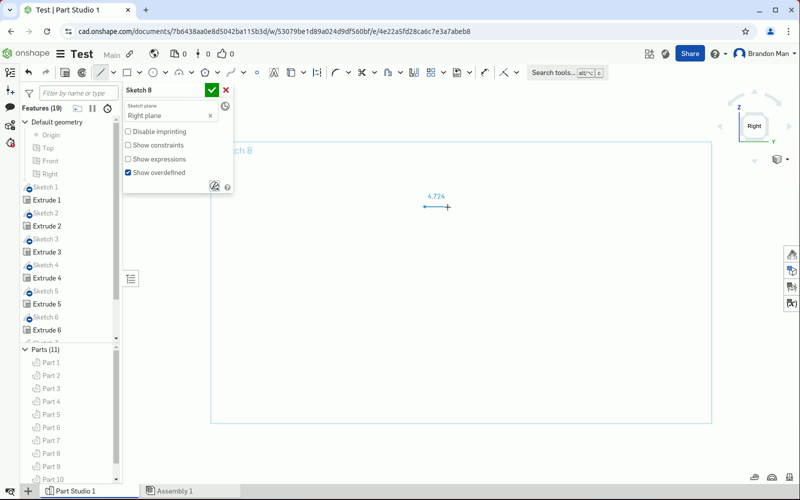
key(esc)
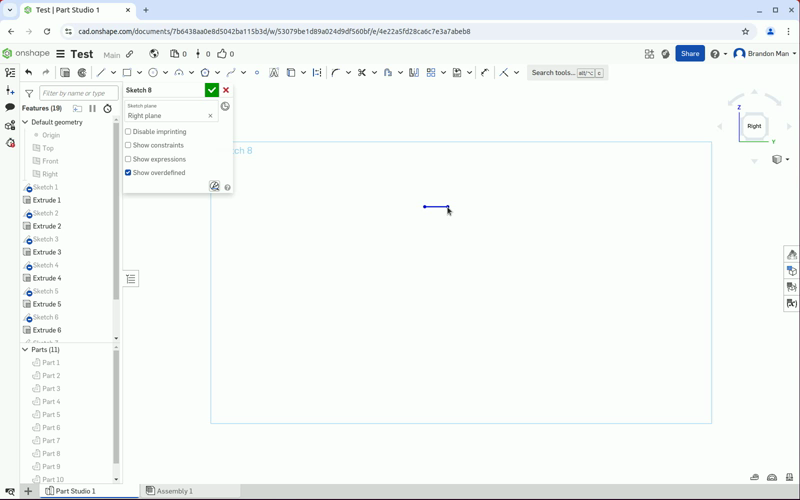
key(a)
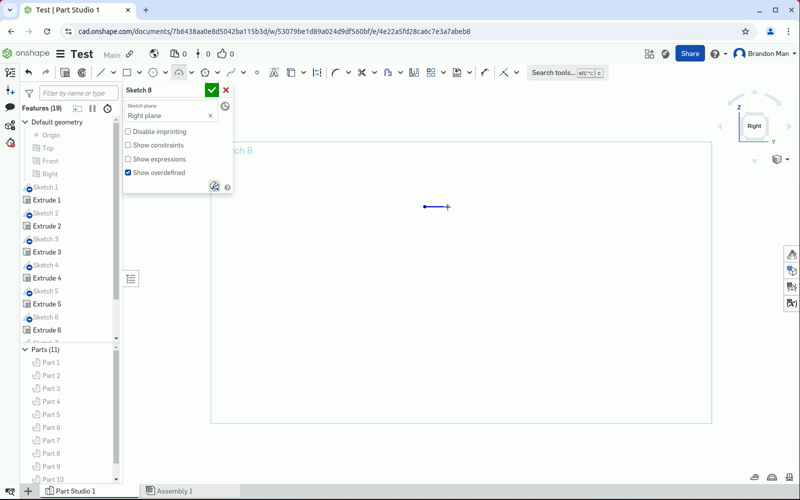
mouse_move(447, 206)
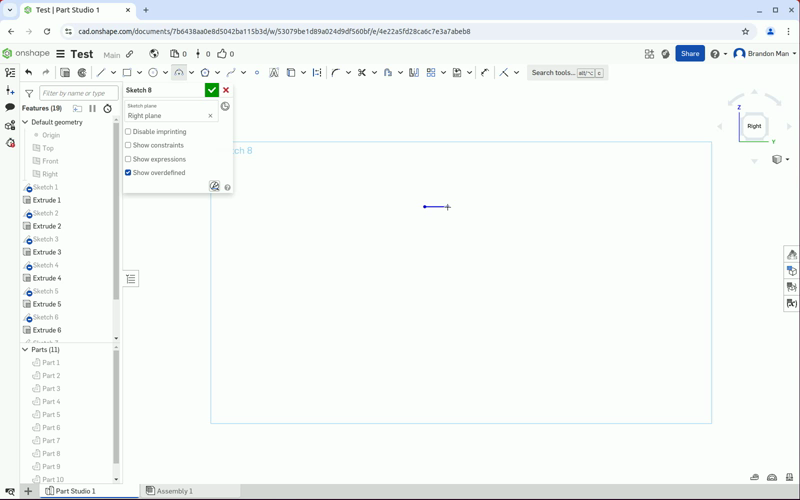
click(447, 206)
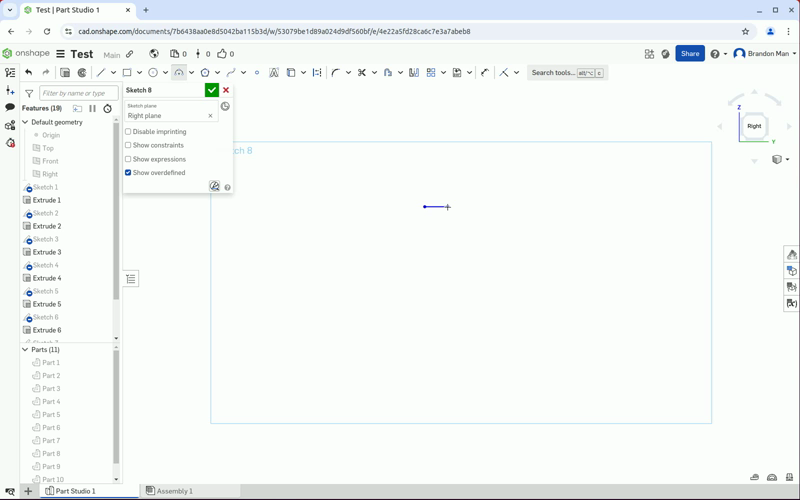
mouse_move(424, 206)
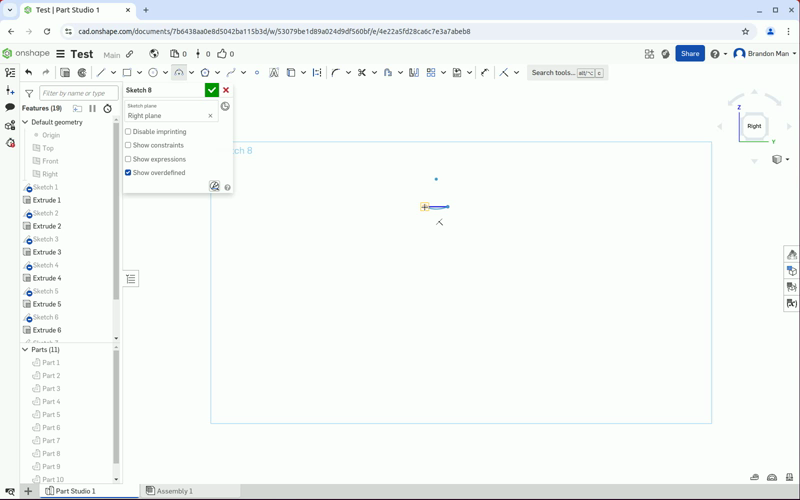
click(424, 206)
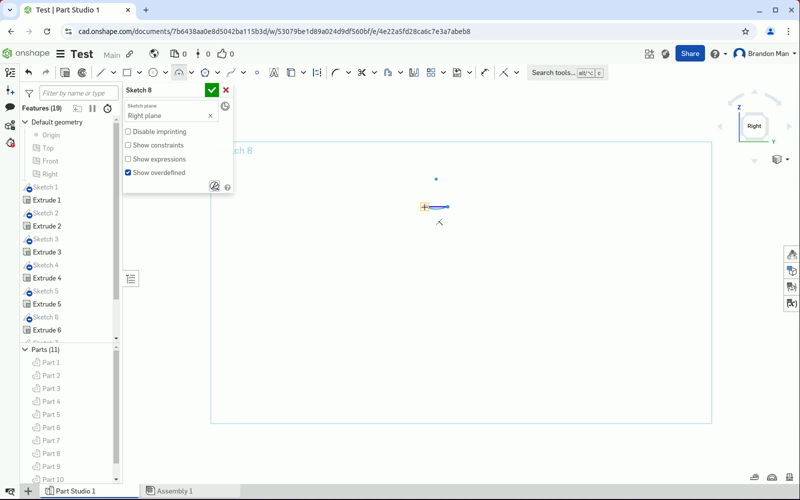
key_down(shift)
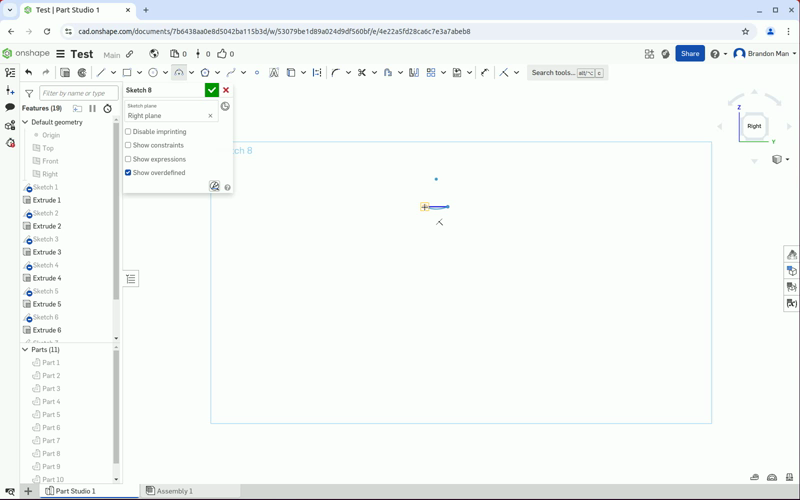
mouse_move(436, 195)
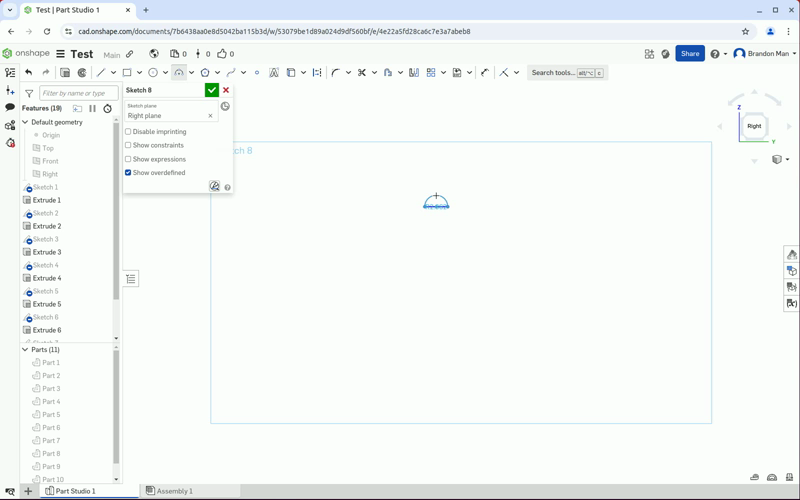
click(436, 195)
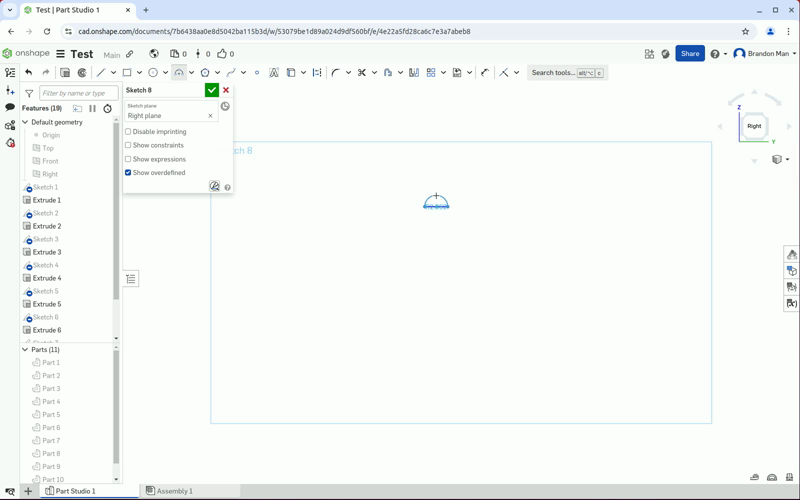
key_up(shift)
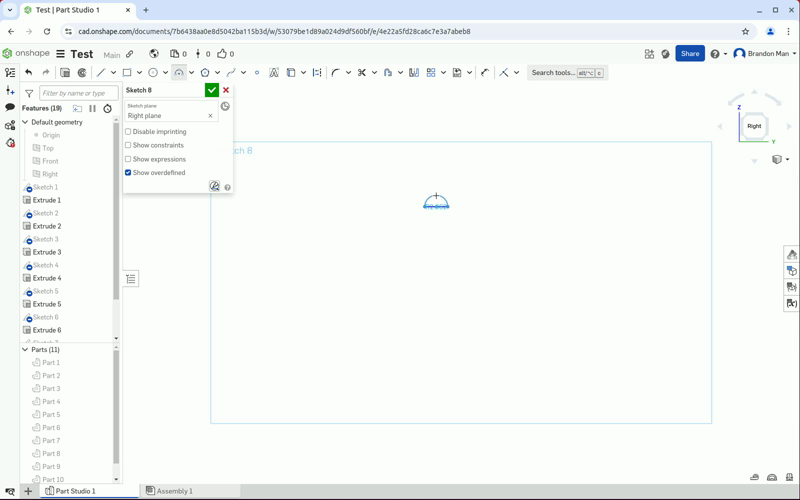
key(esc)
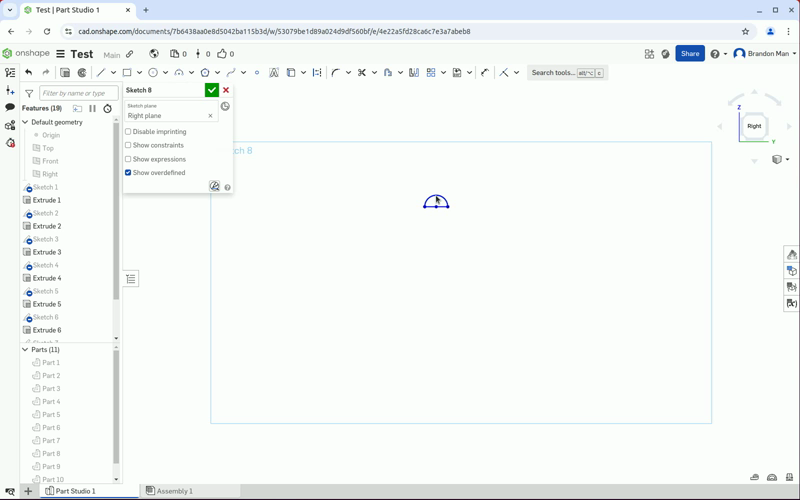
mouse_move(443, 200)
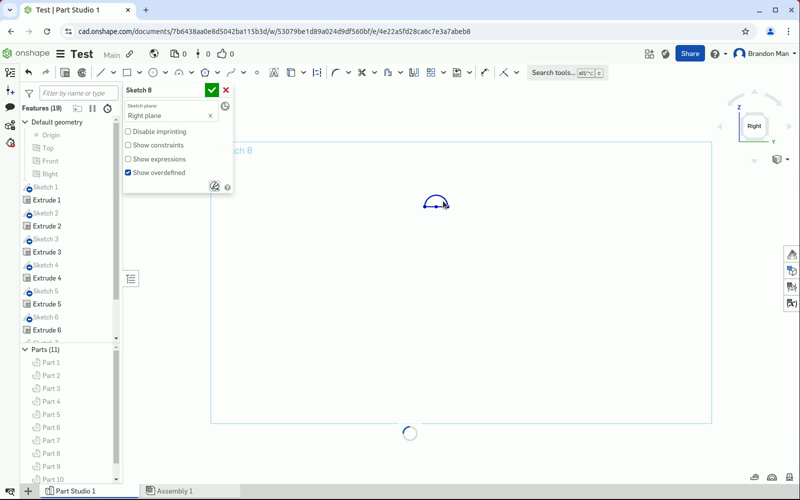
scroll(6)
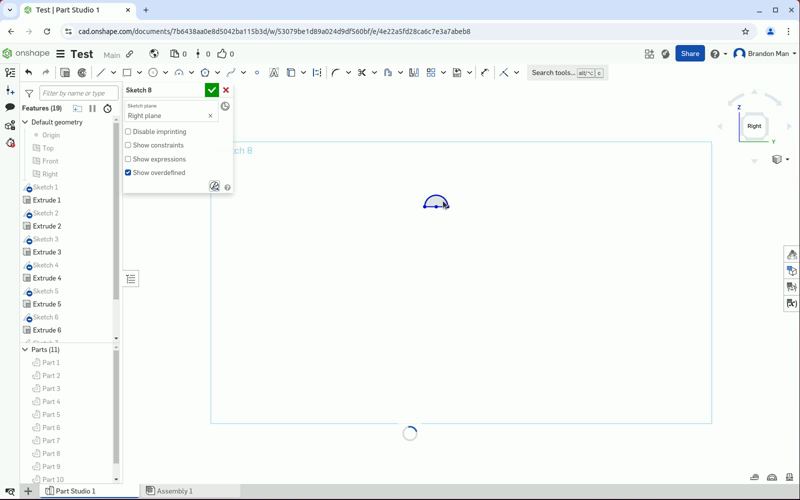
scroll(6)
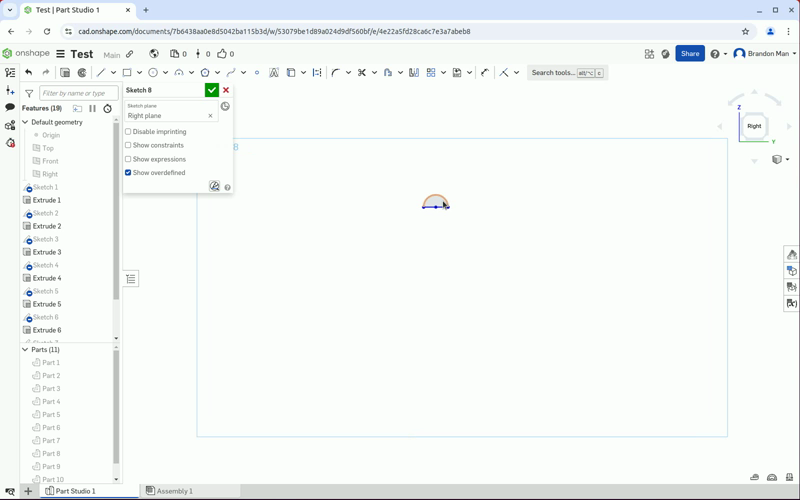
scroll(6)
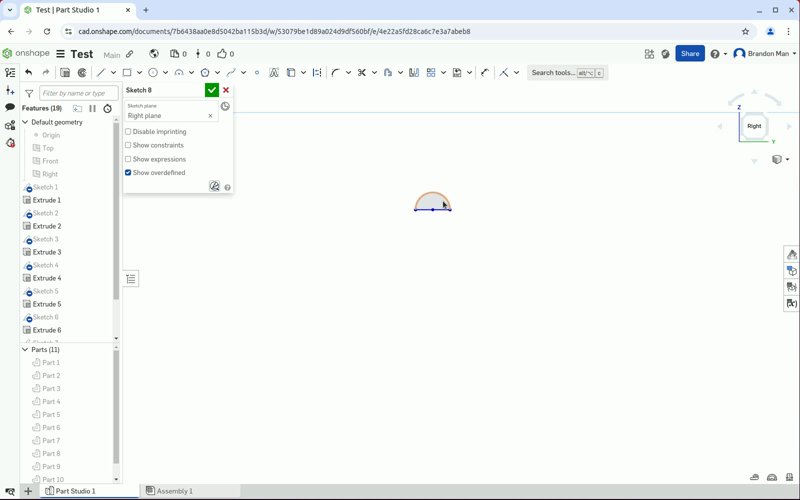
scroll(6)
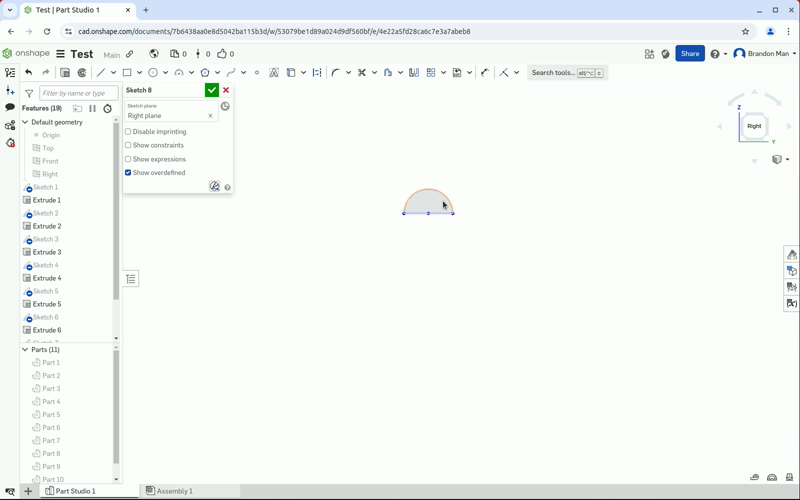
scroll(6)
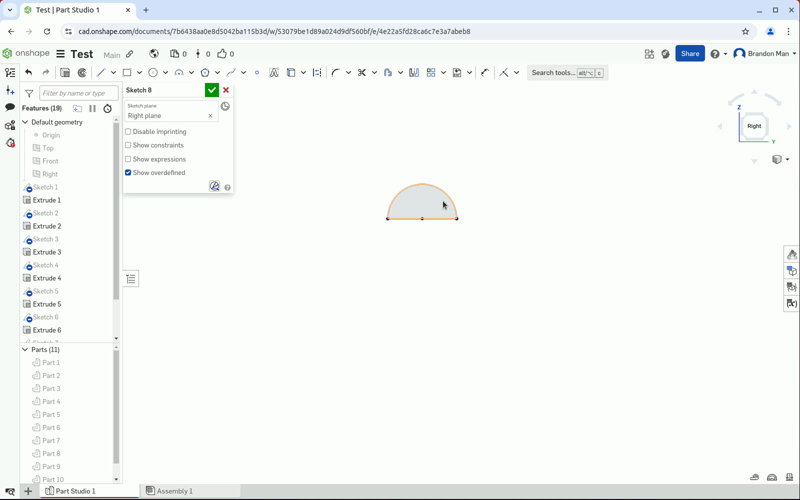
scroll(6)
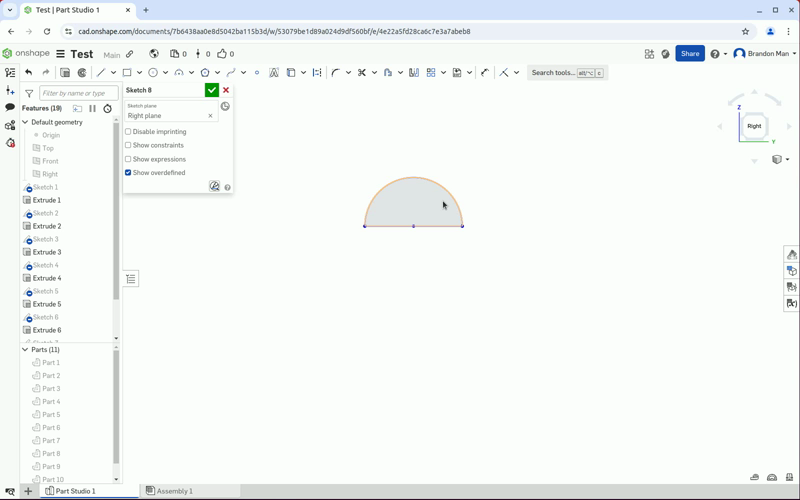
scroll(6)
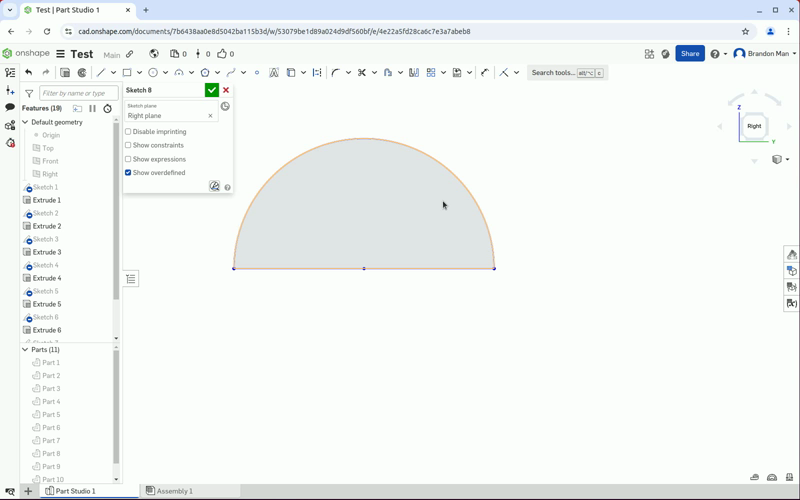
click(443, 200)
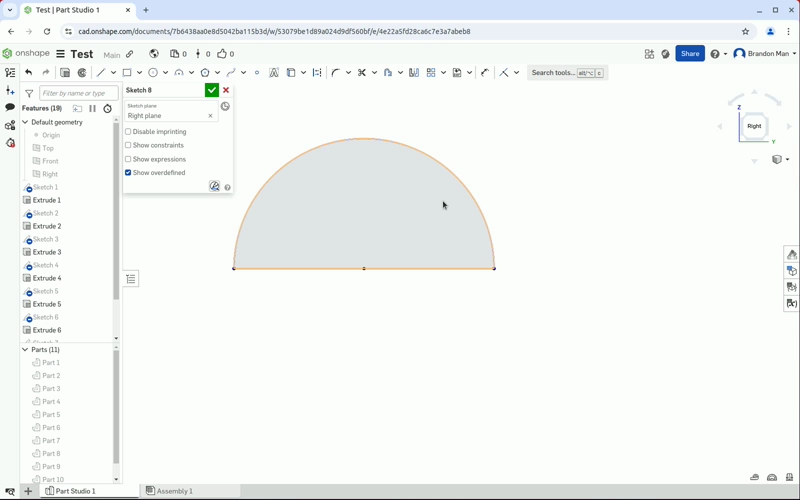
scroll(-6)
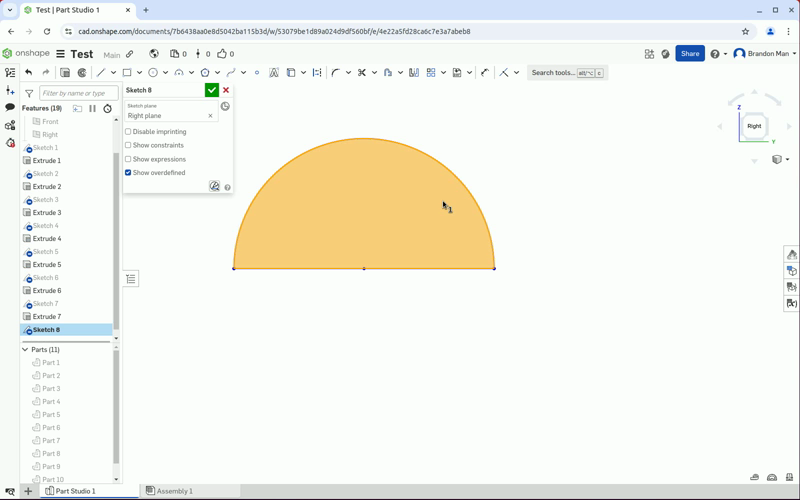
scroll(-6)
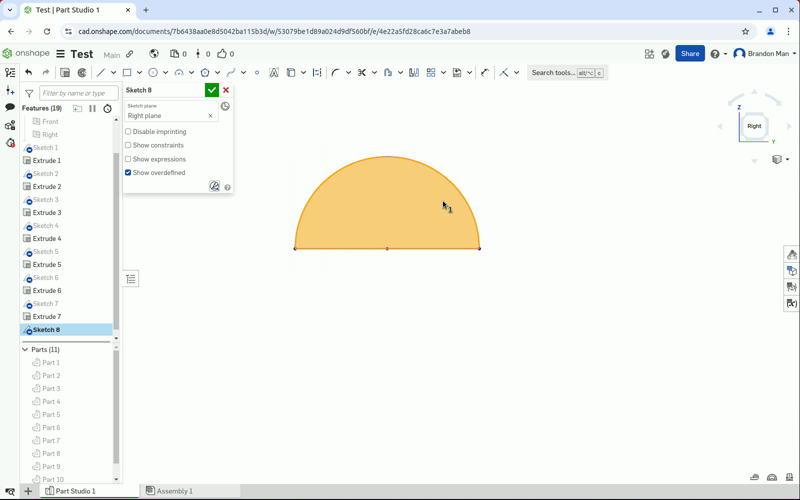
scroll(-6)
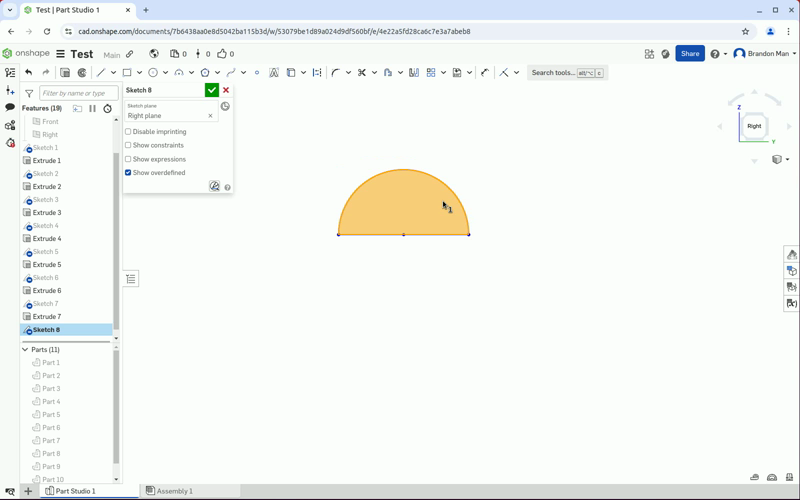
scroll(-6)
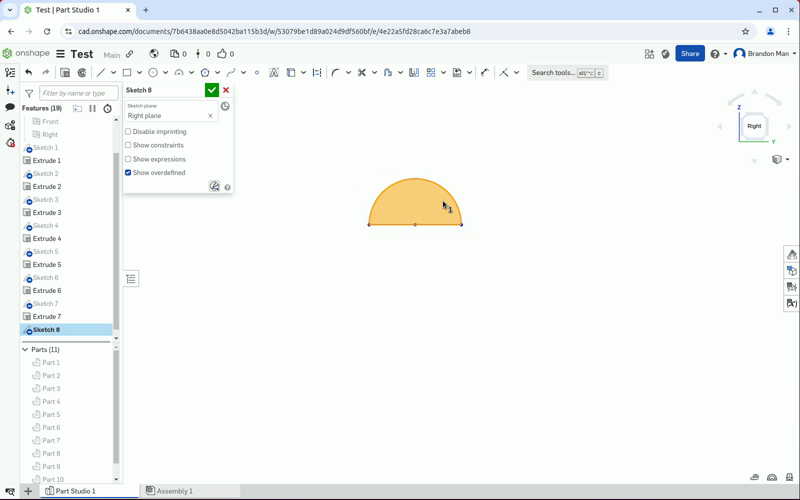
scroll(-6)
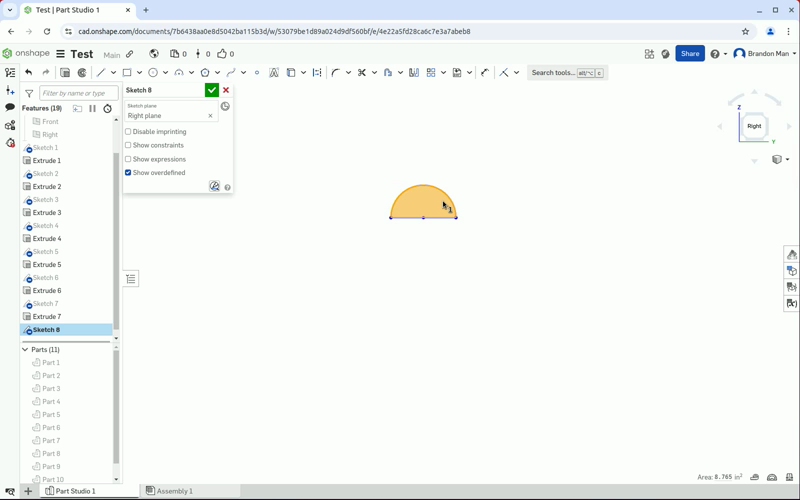
scroll(-6)
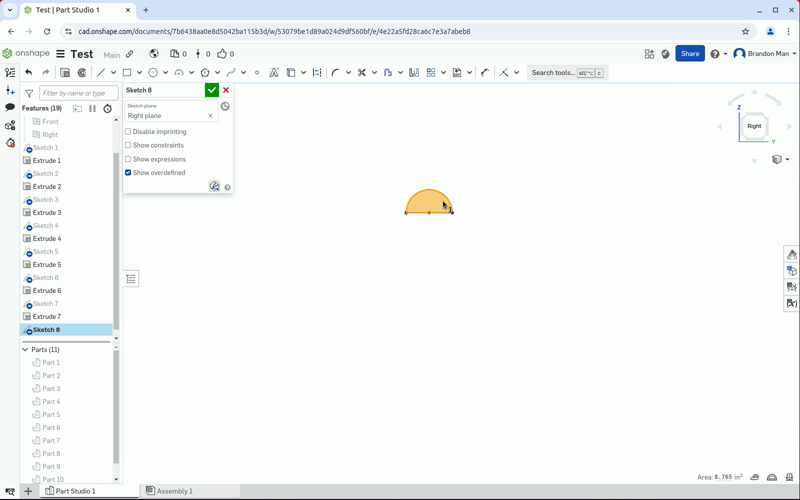
scroll(-6)
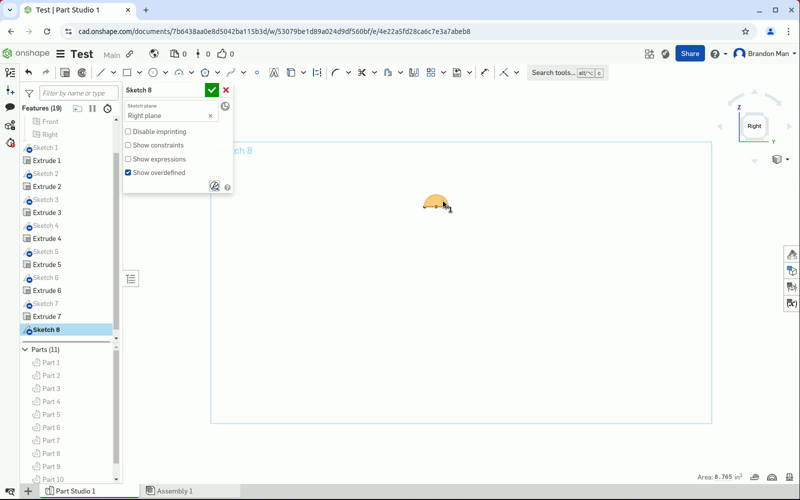
mouse_move(69, 352)
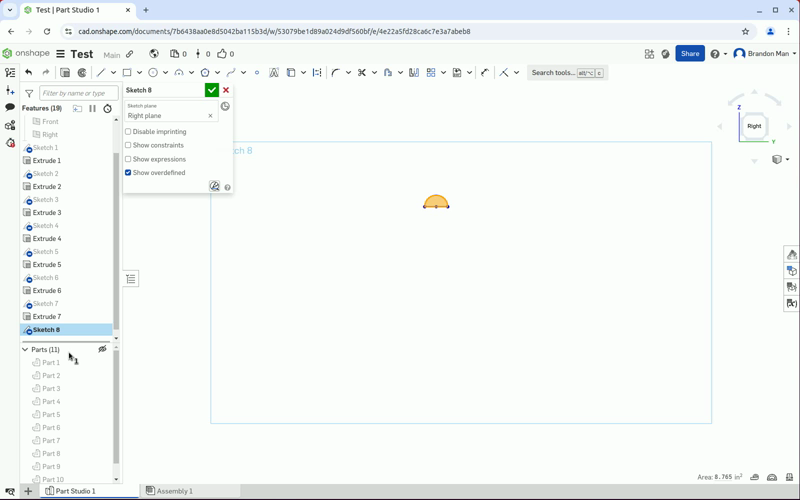
key(shift+y)
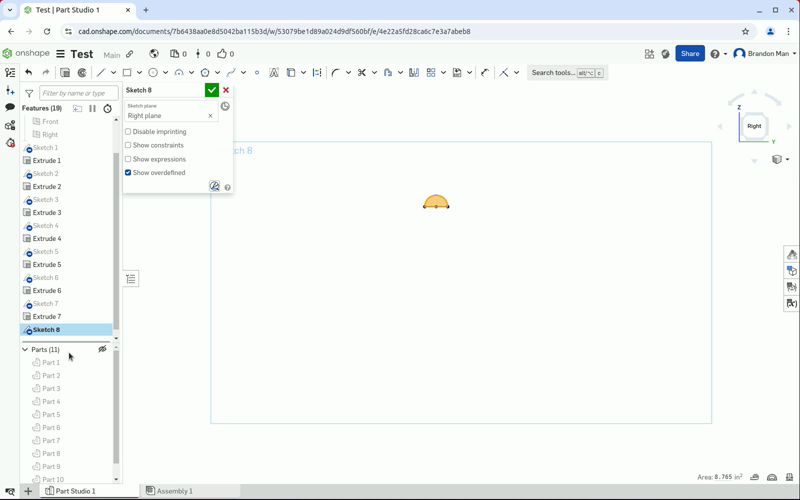
key(shift+e)
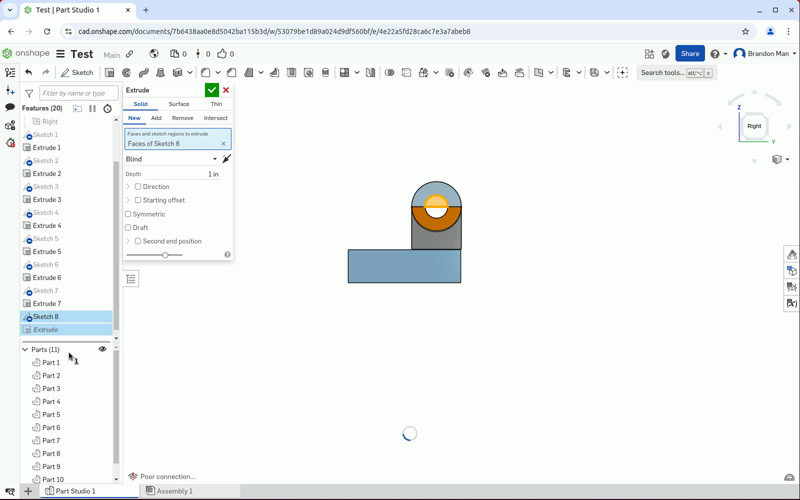
mouse_move(143, 106)
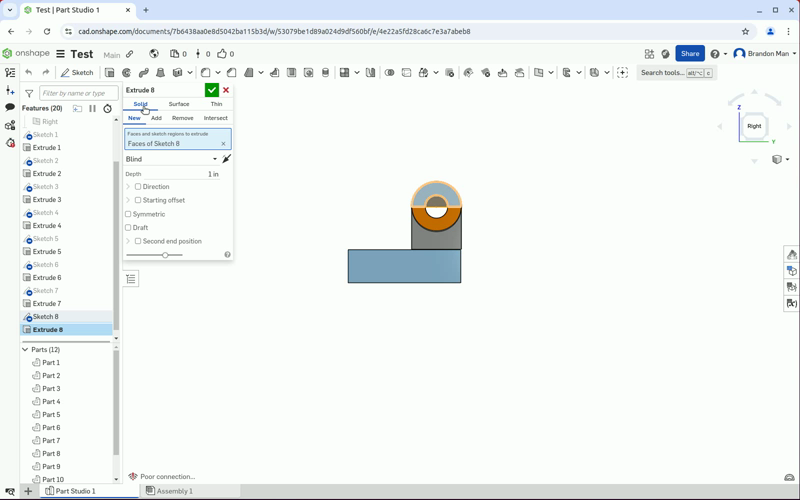
click(143, 106)
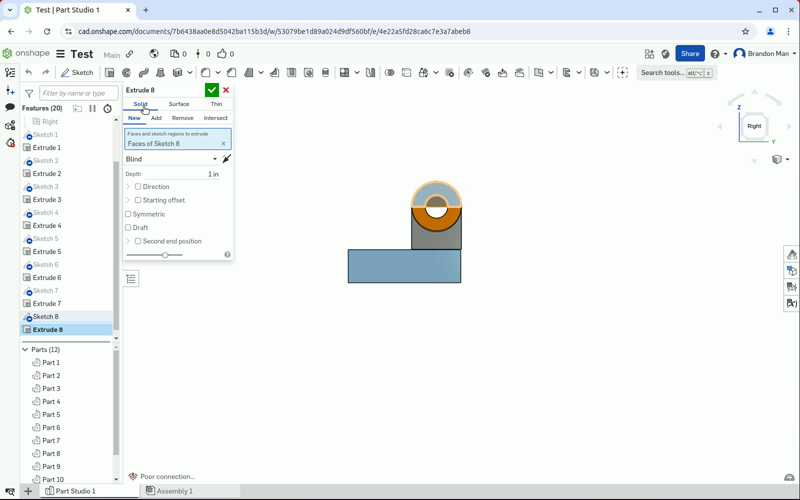
mouse_move(186, 120)
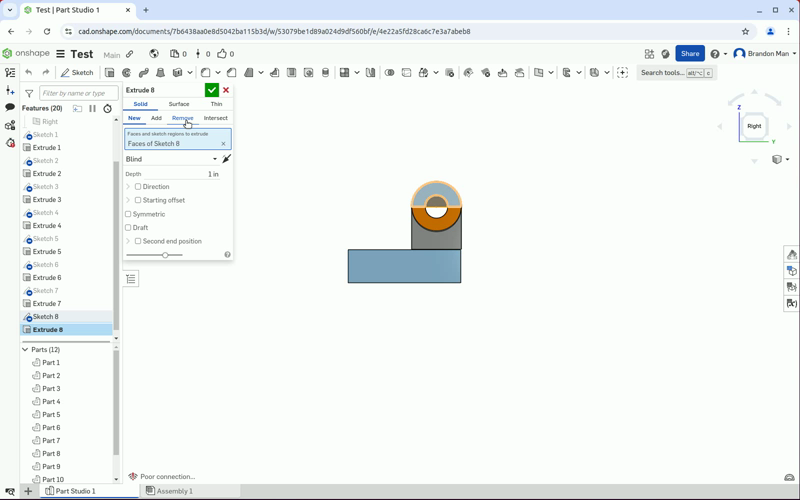
click(186, 120)
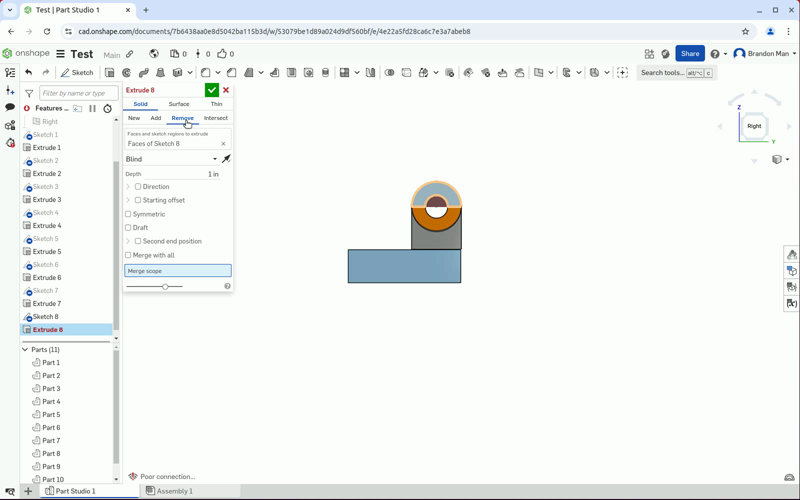
key(tab, 4)
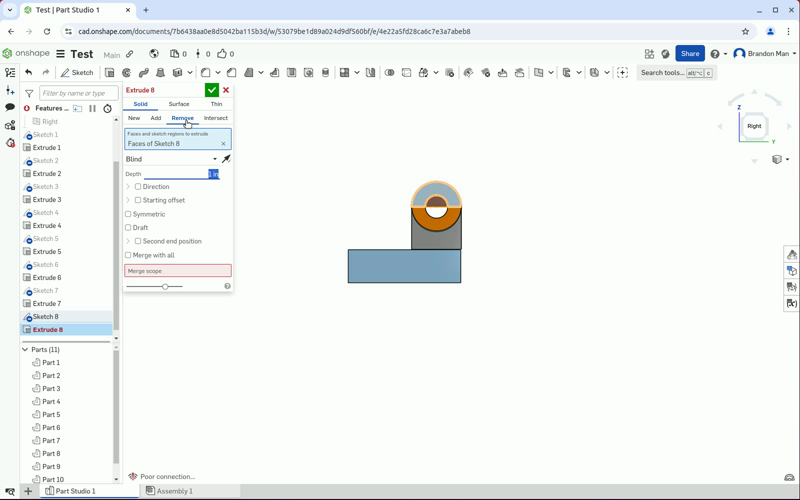
text(-11.072)
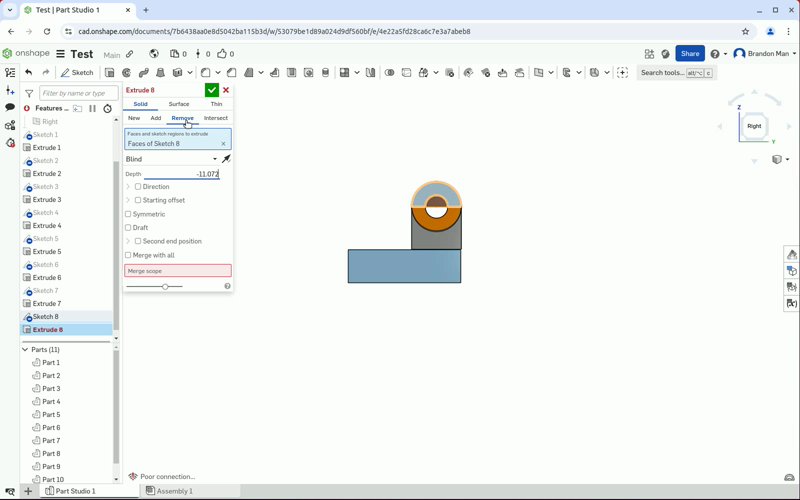
key(tab, 3)
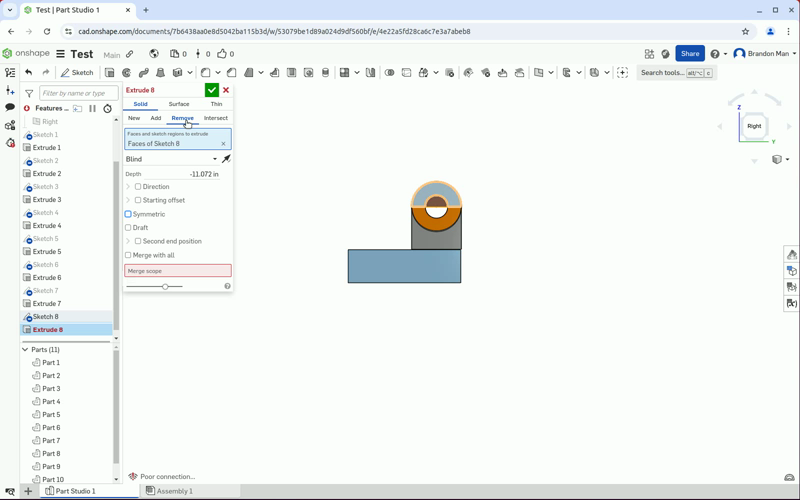
key(space)
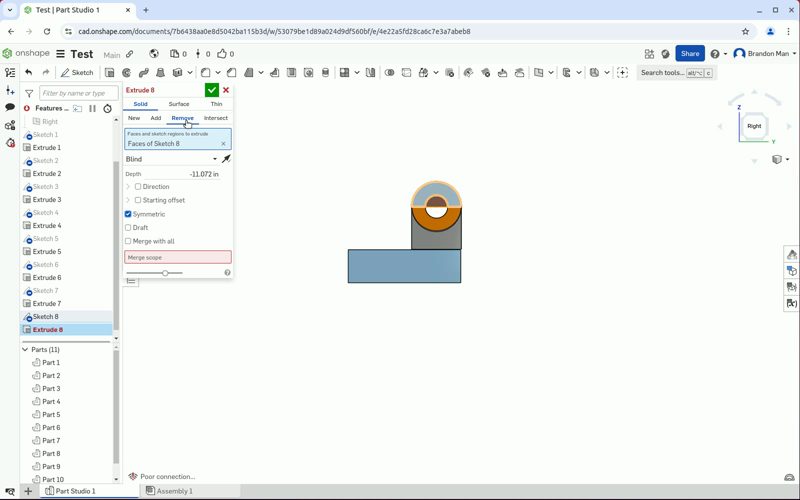
key(tab, 2)
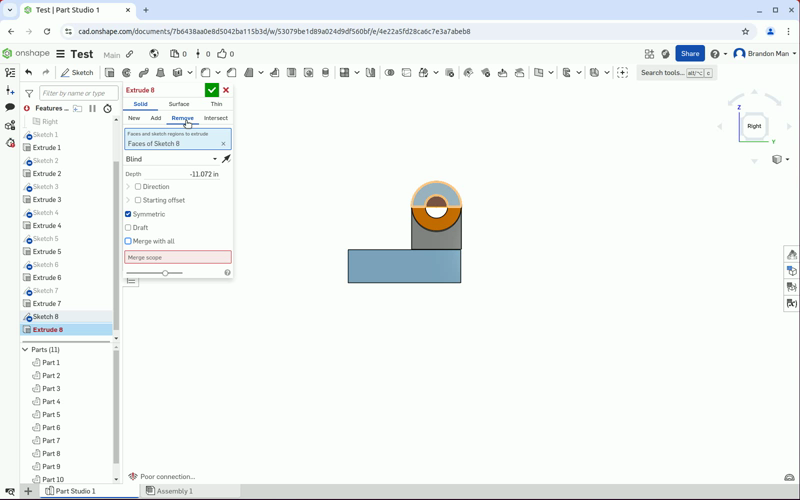
key(space)
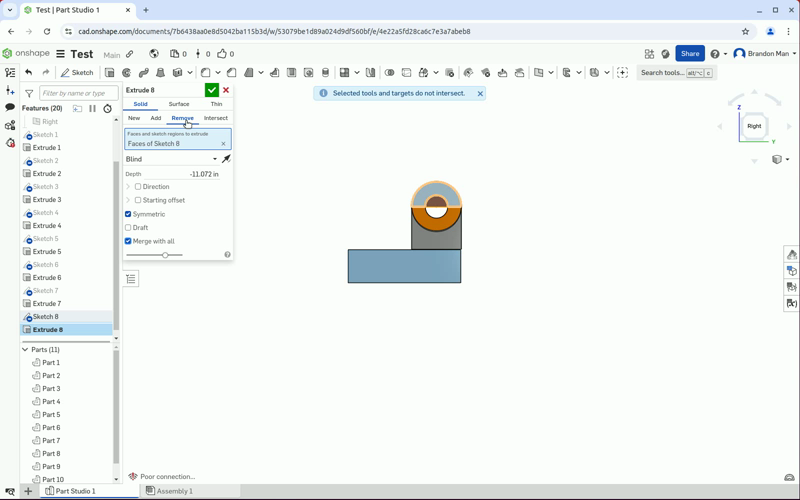
key(enter)
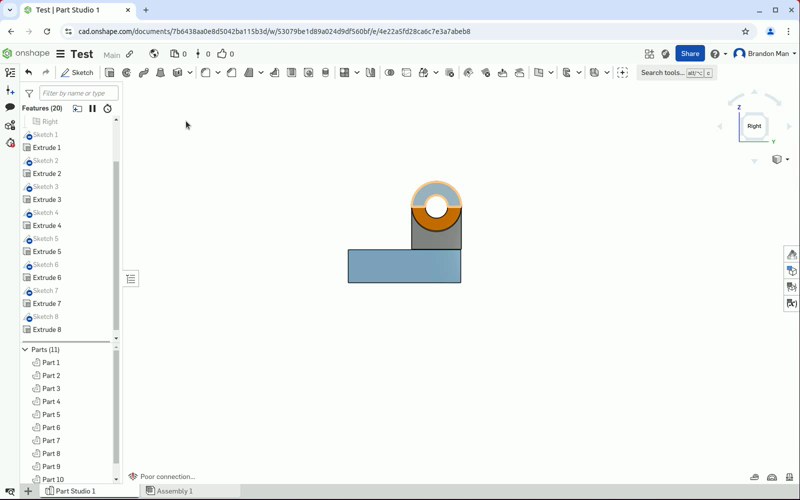
key(shift+h)
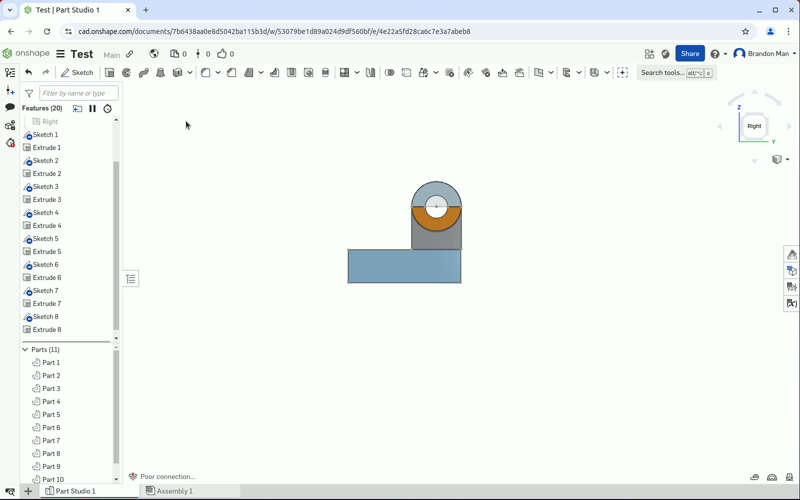
key(shift+h)
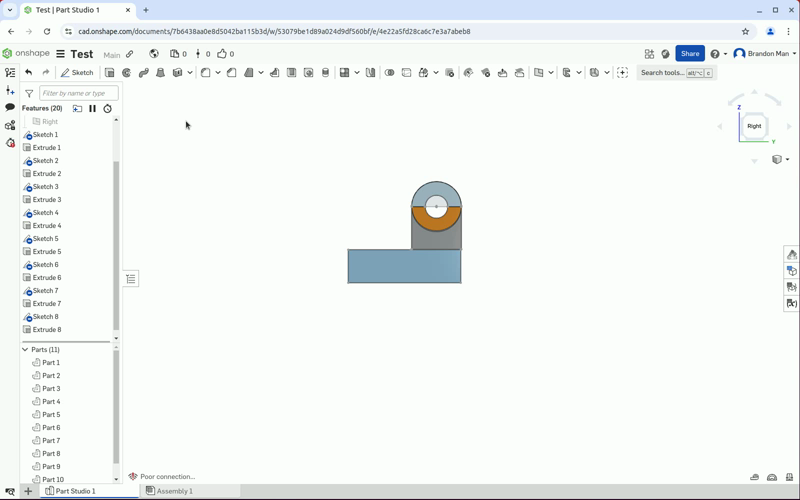
key(shift+7)
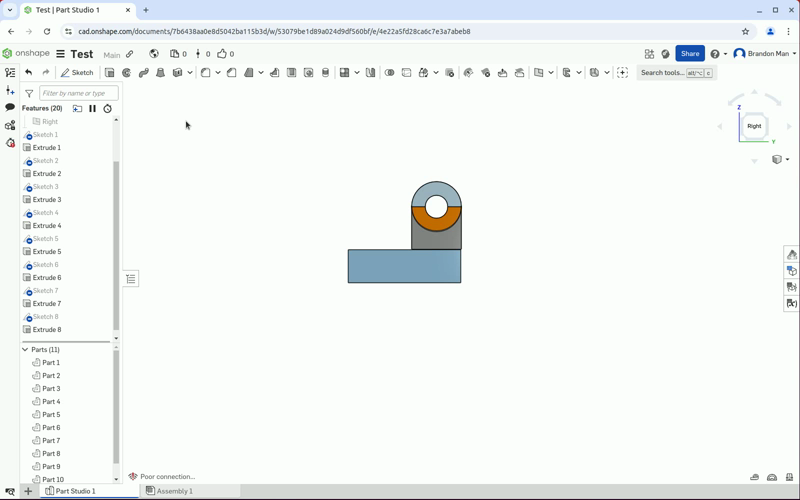
key(right, 2)
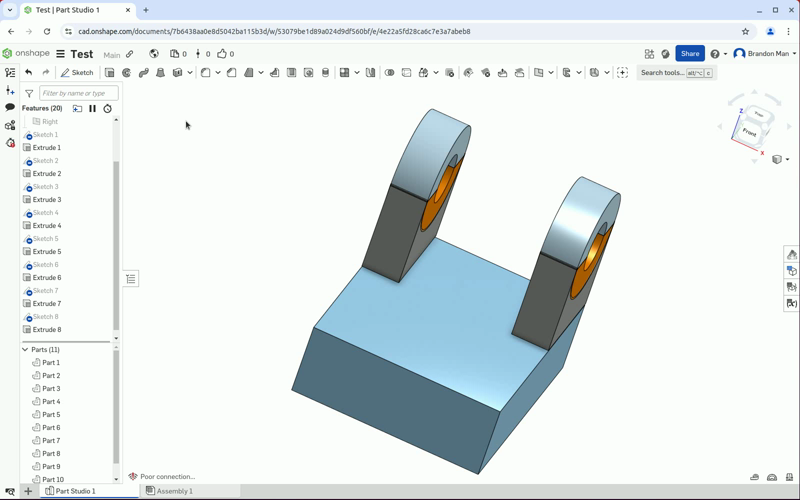
key(down, 2)
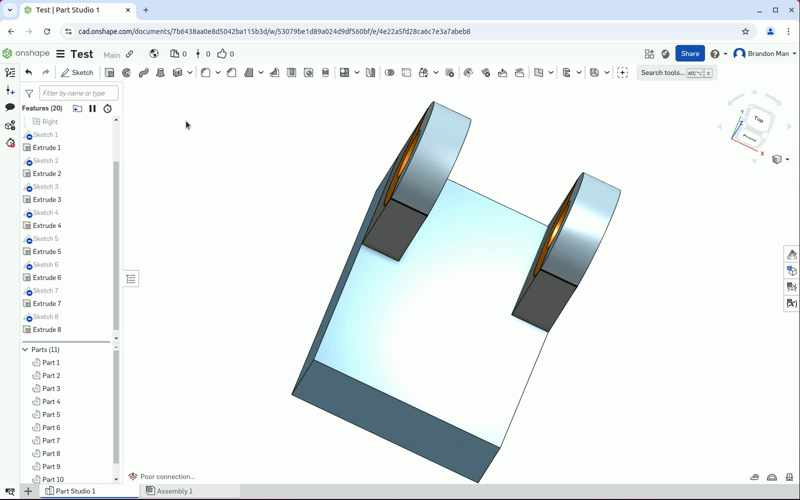
key(up, 2)
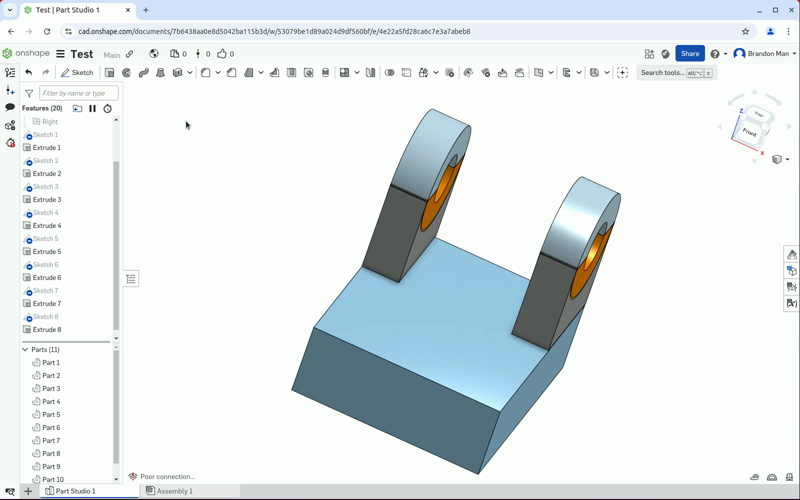
key(left, 2)
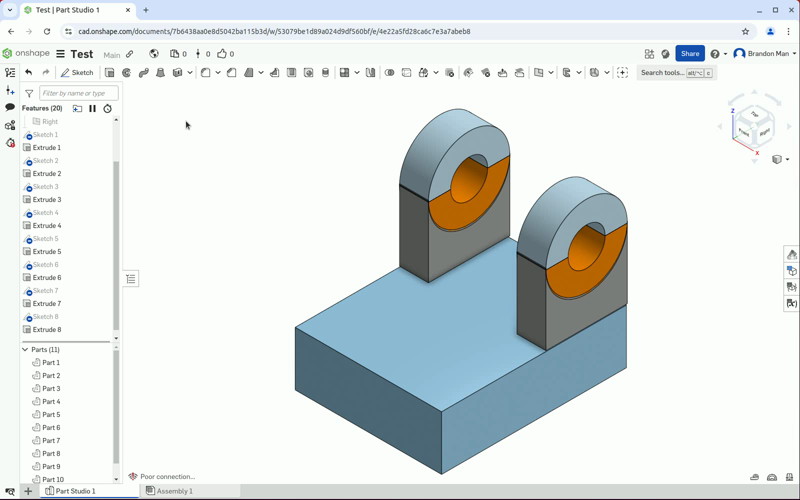
mouse_move(69, 137)
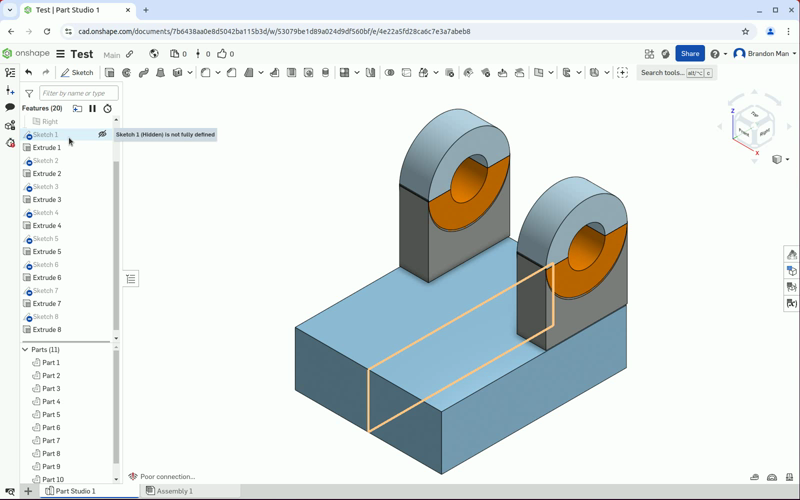
click(69, 137)